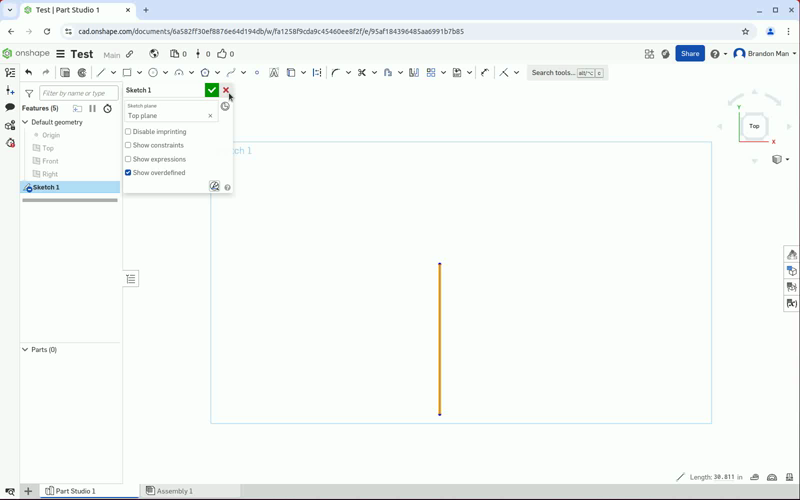
key(shift+h)
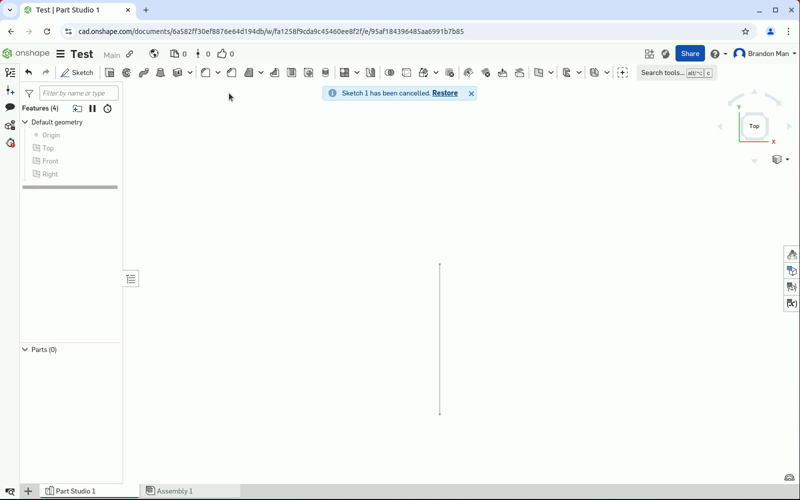
mouse_move(73, 352)
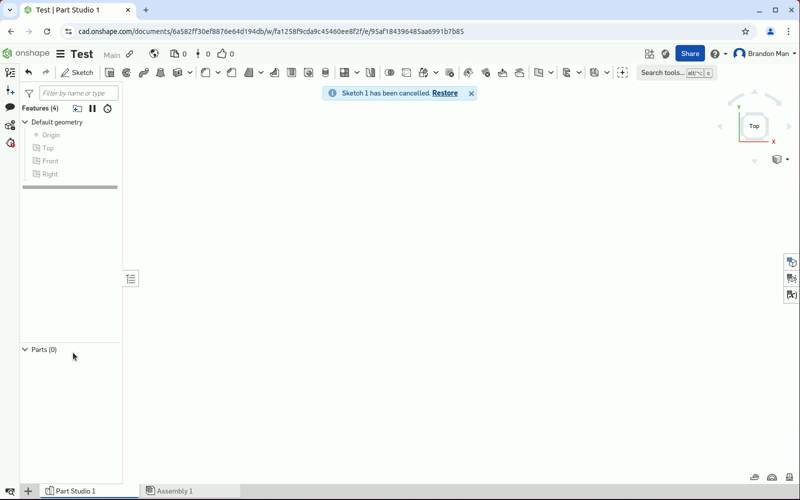
key(y)
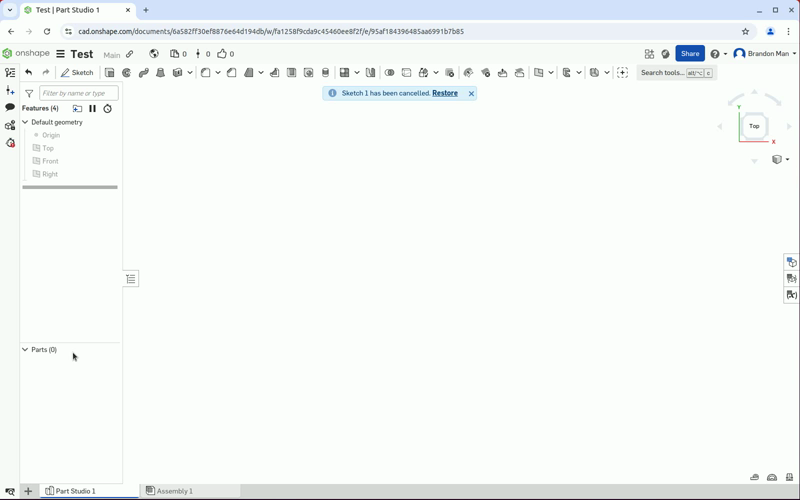
key(shift+p)
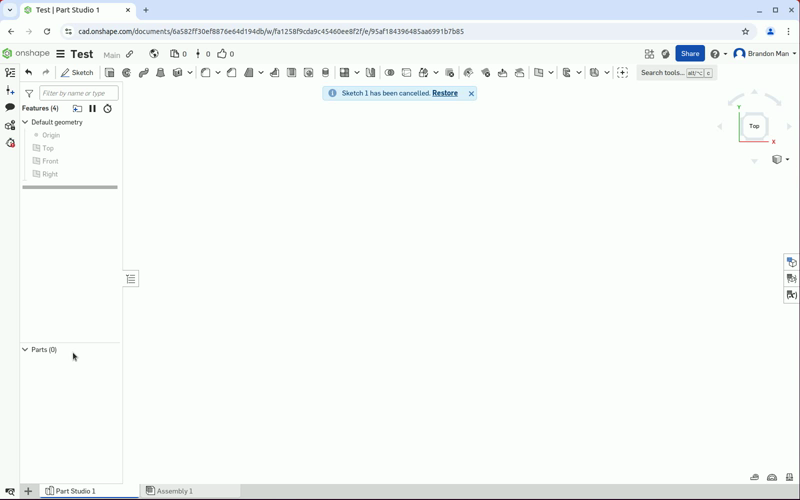
key(space)
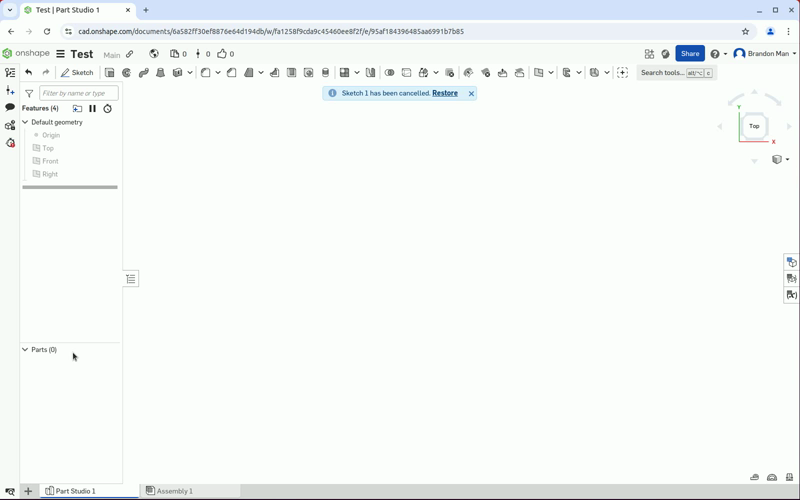
key_down(shift)
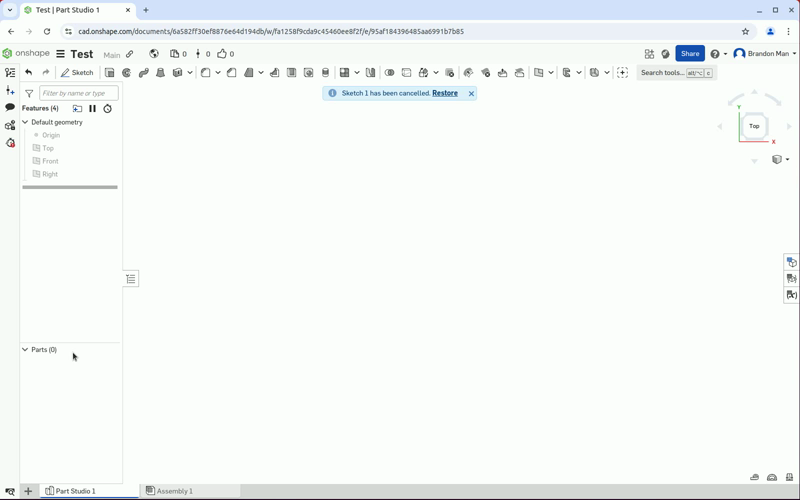
key(up)
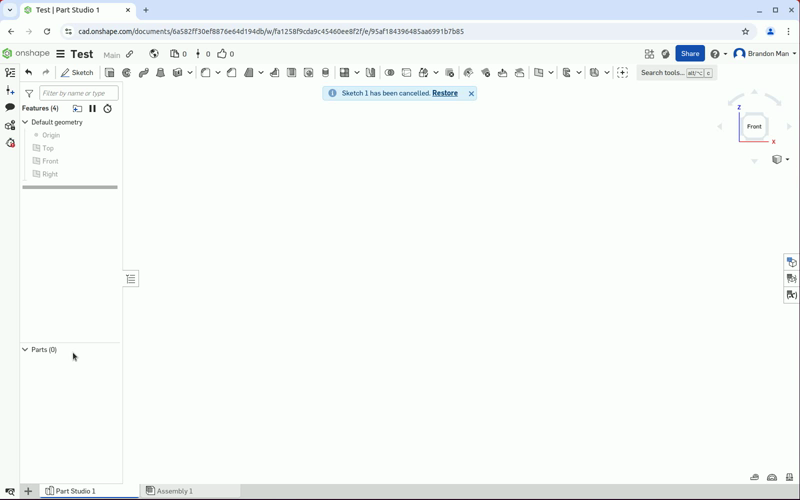
key_up(shift)
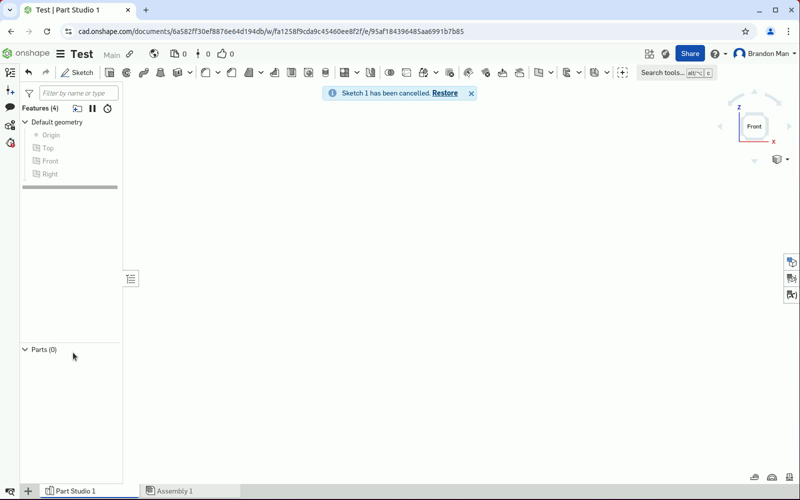
mouse_move(73, 352)
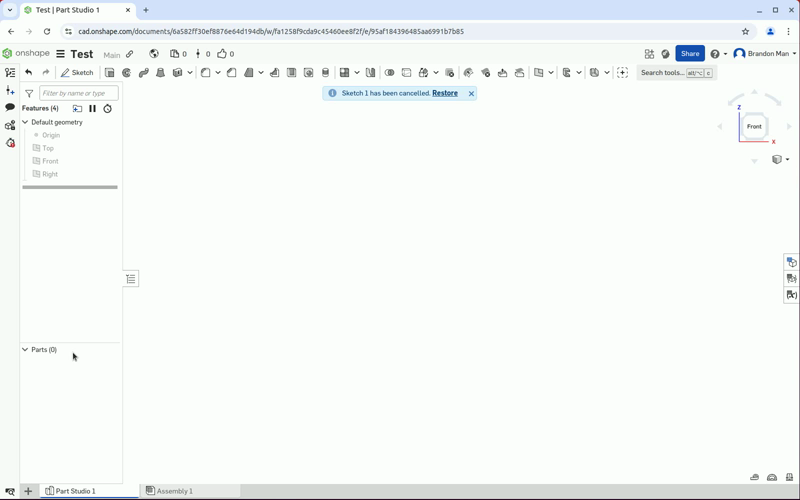
key(shift+y)
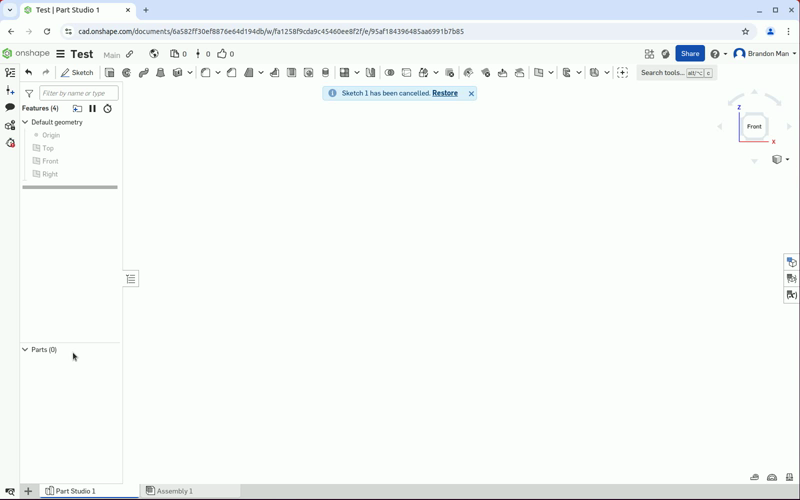
key(shift+s)
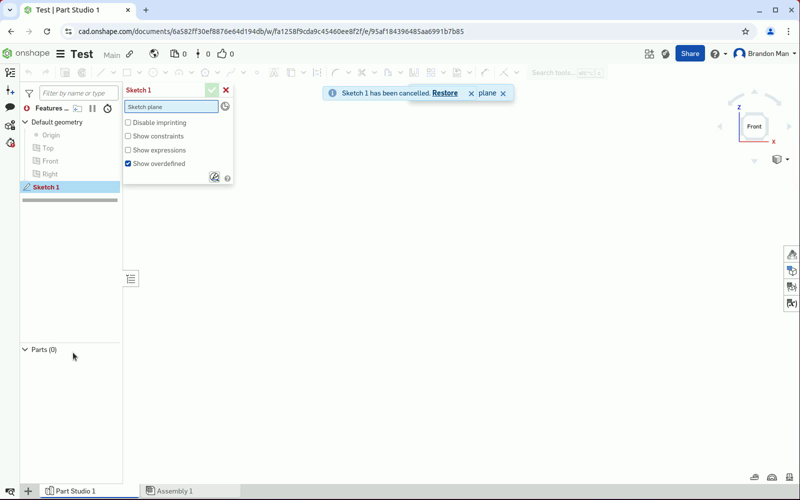
mouse_move(73, 163)
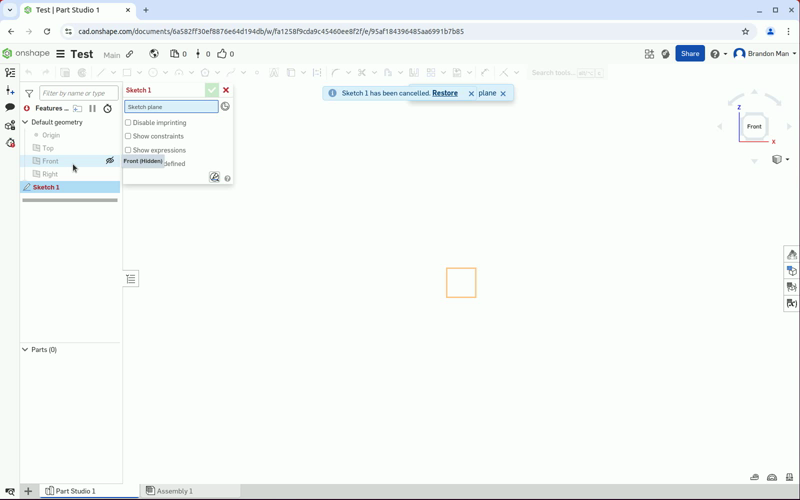
click(73, 163)
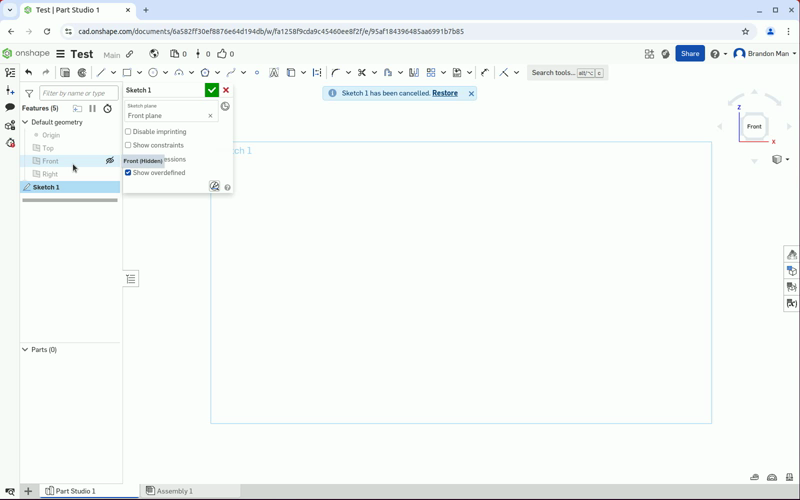
mouse_move(73, 352)
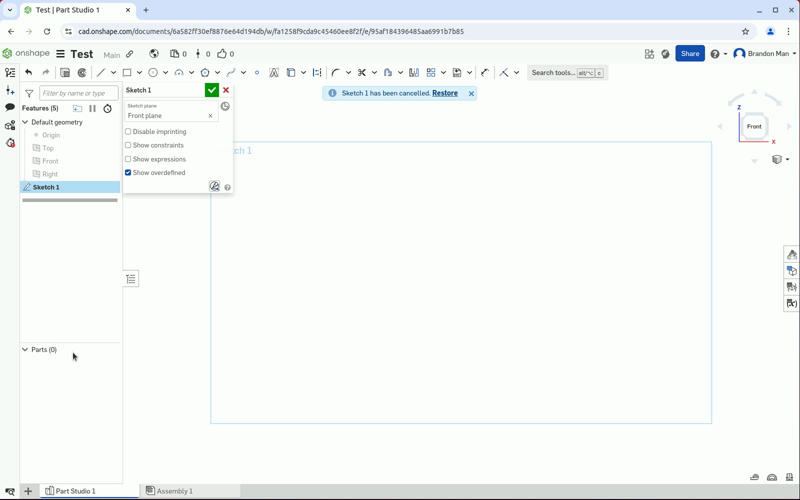
key(y)
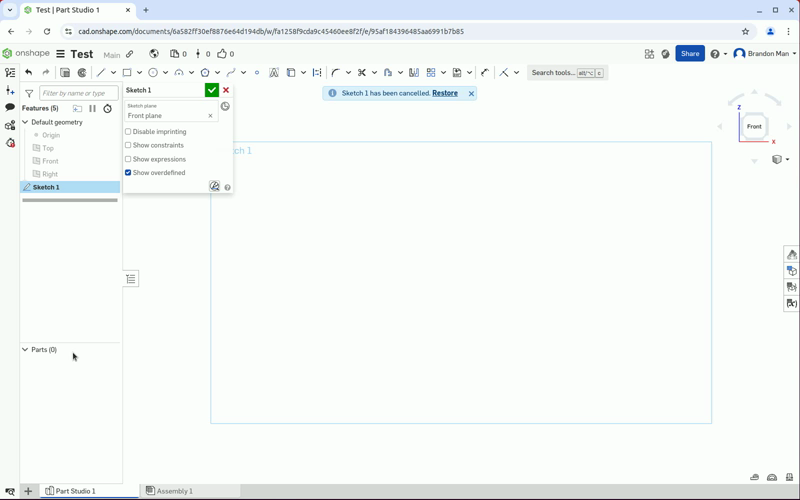
key(a)
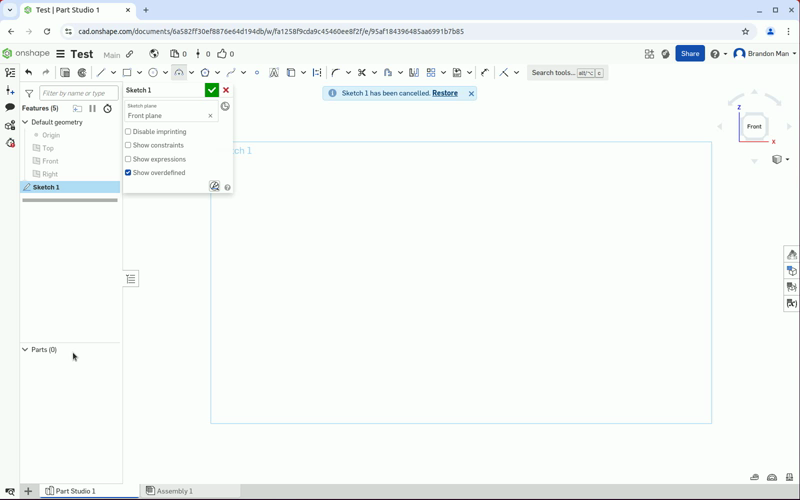
key_down(shift)
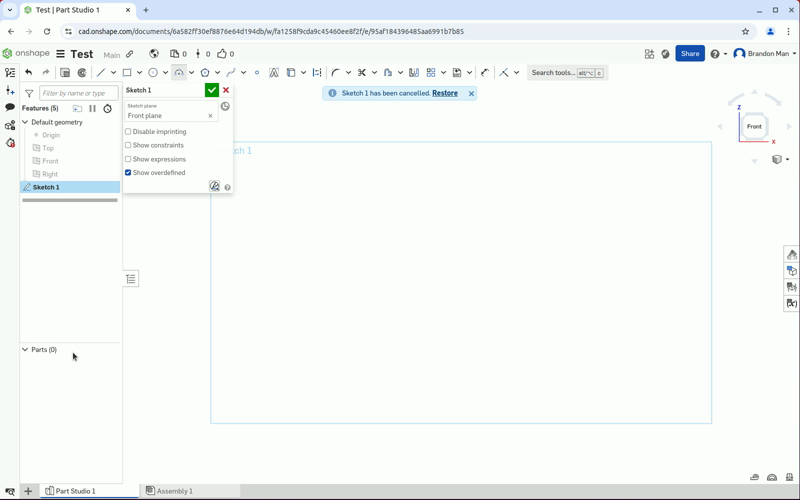
mouse_move(456, 224)
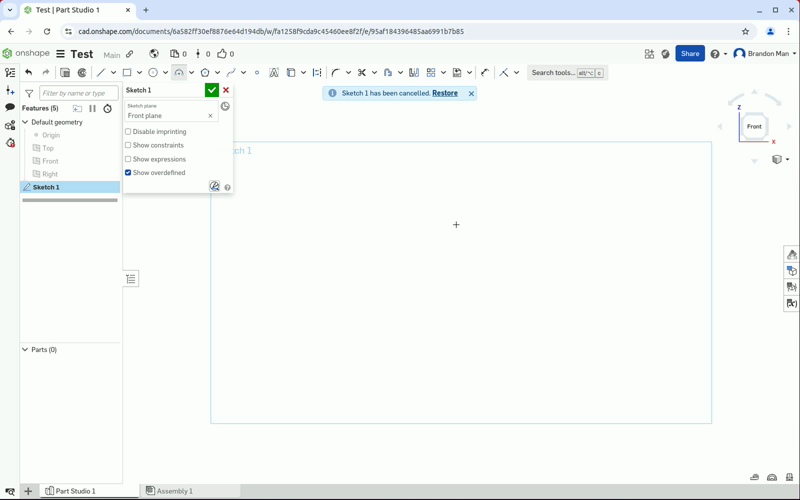
click(456, 224)
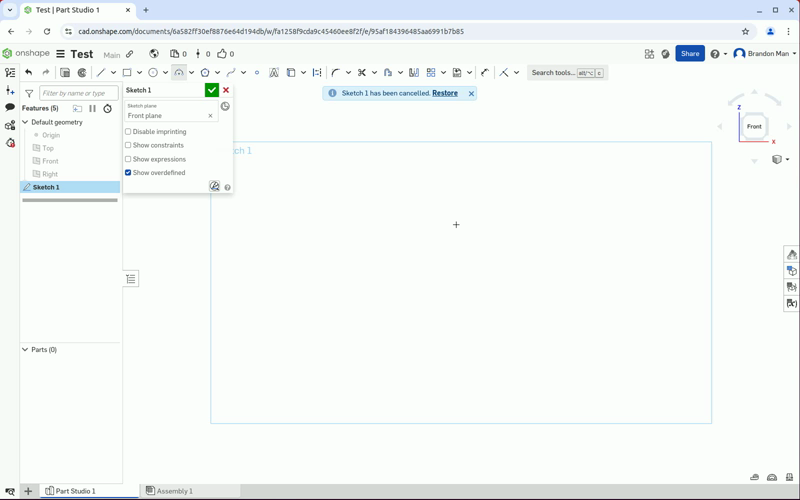
key_up(shift)
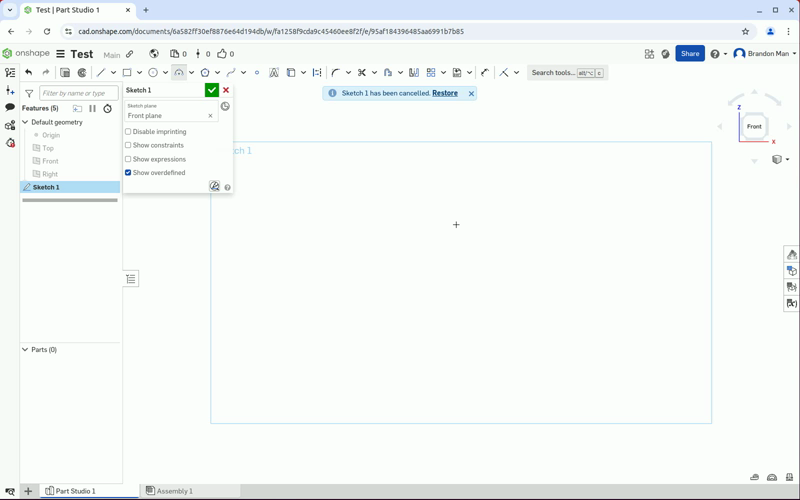
key_down(shift)
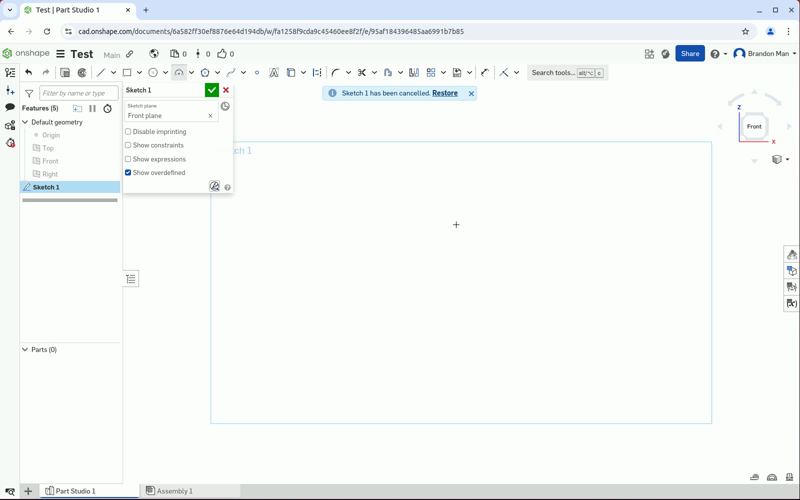
mouse_move(458, 227)
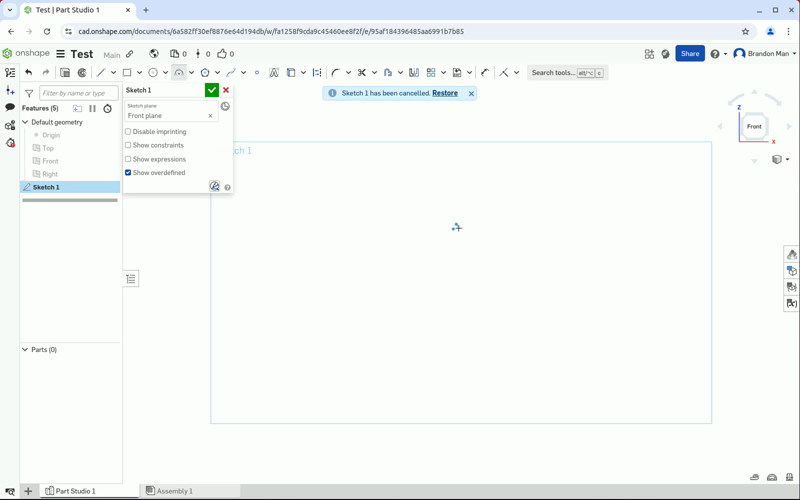
scroll(6)
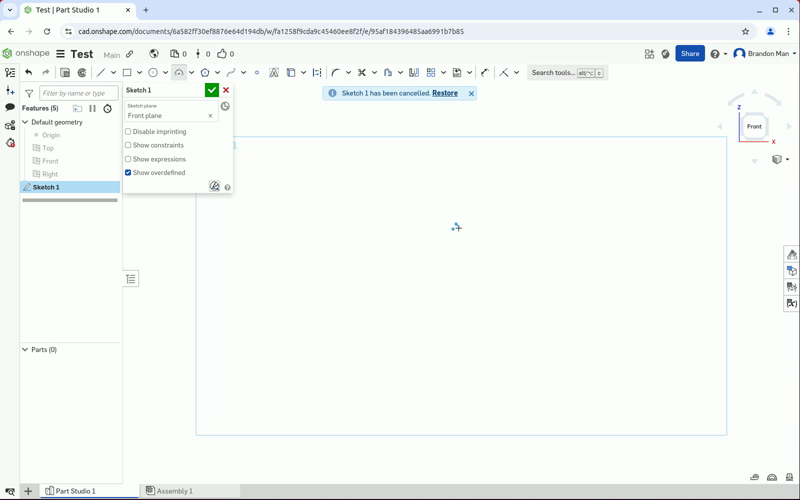
scroll(6)
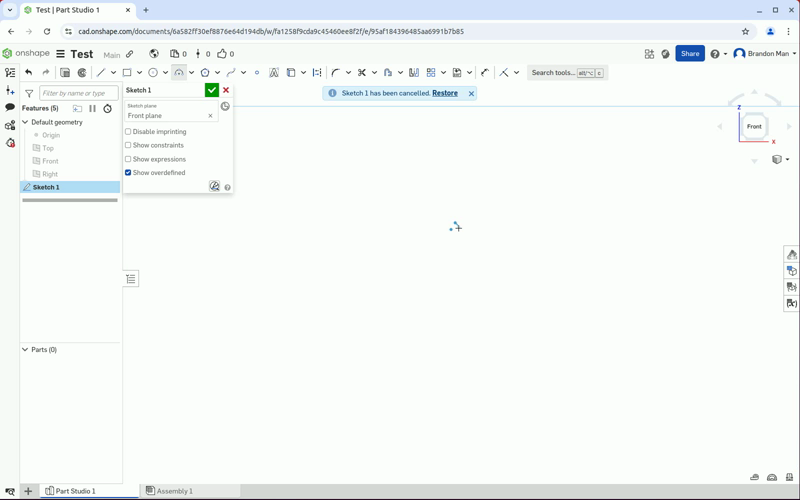
scroll(6)
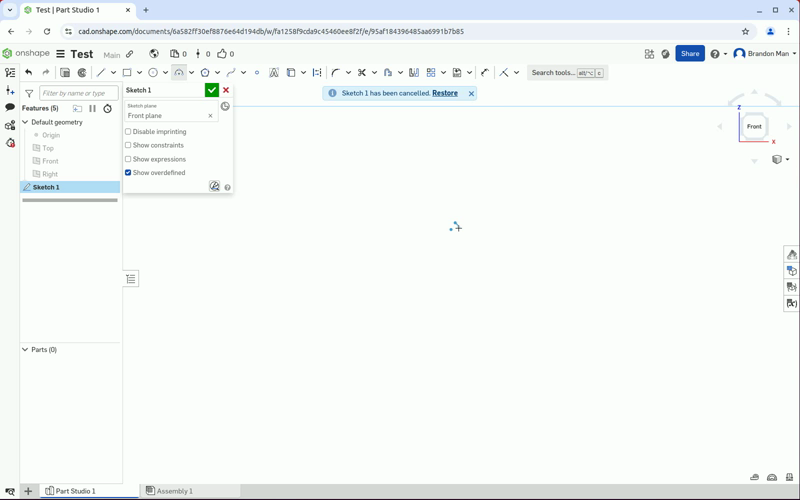
scroll(6)
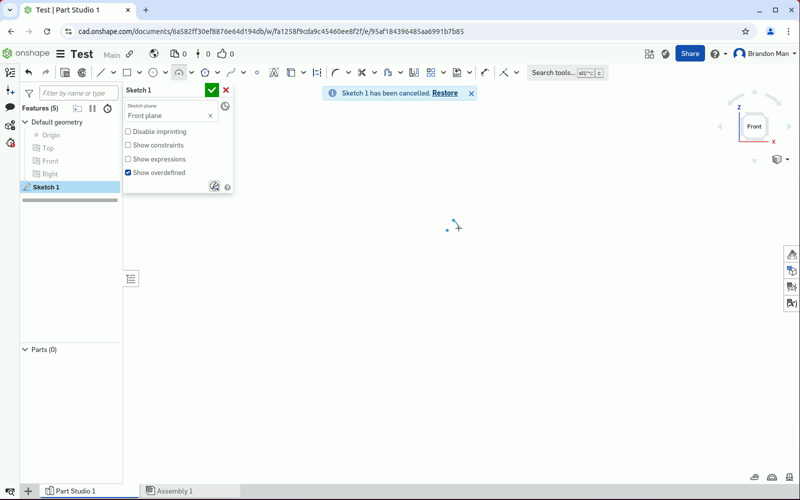
scroll(6)
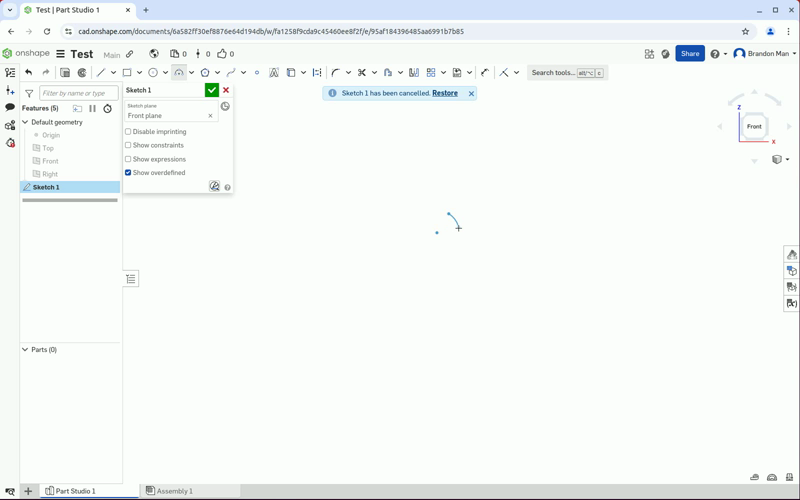
scroll(6)
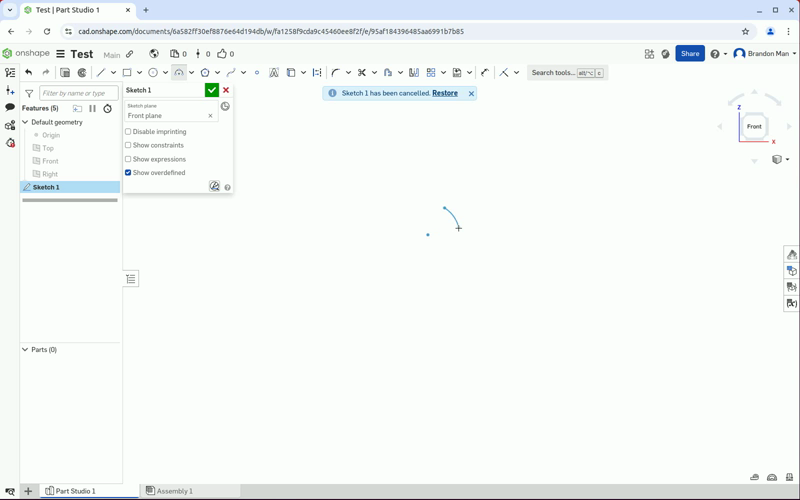
scroll(6)
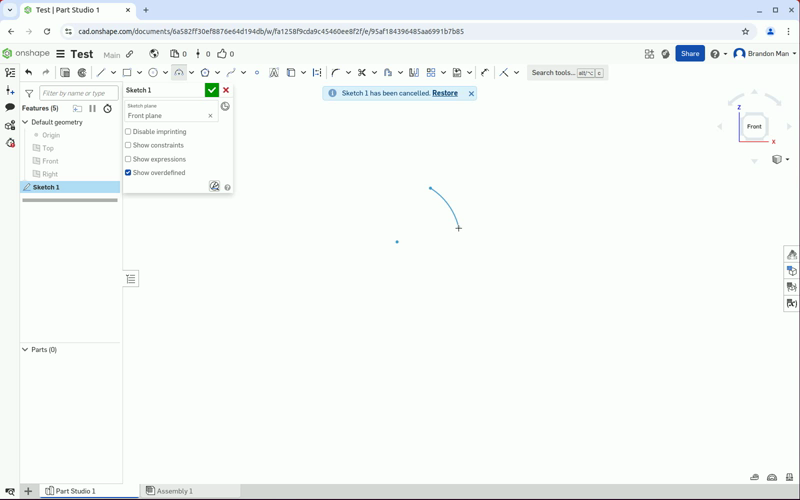
click(458, 227)
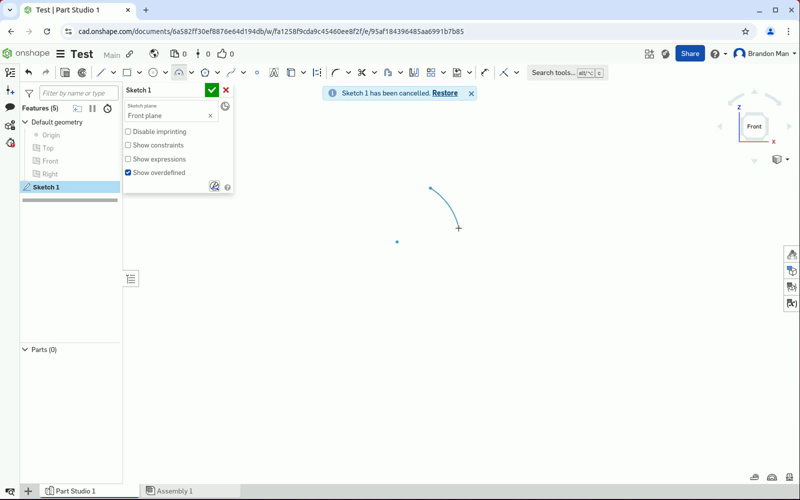
scroll(-6)
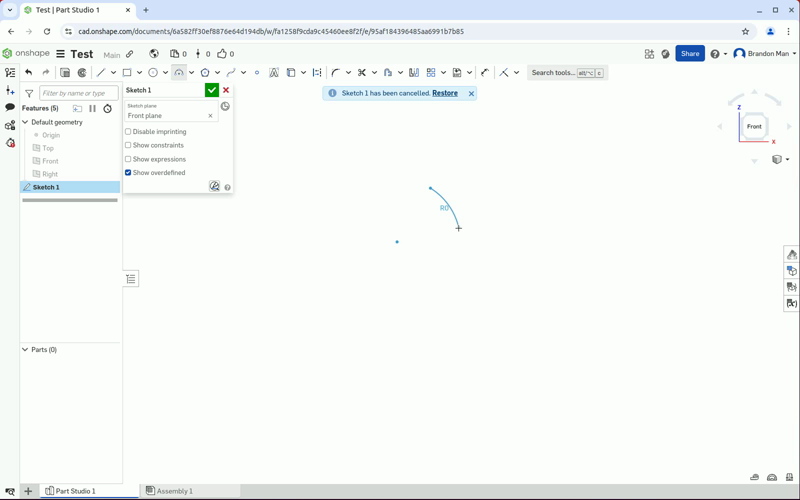
scroll(-6)
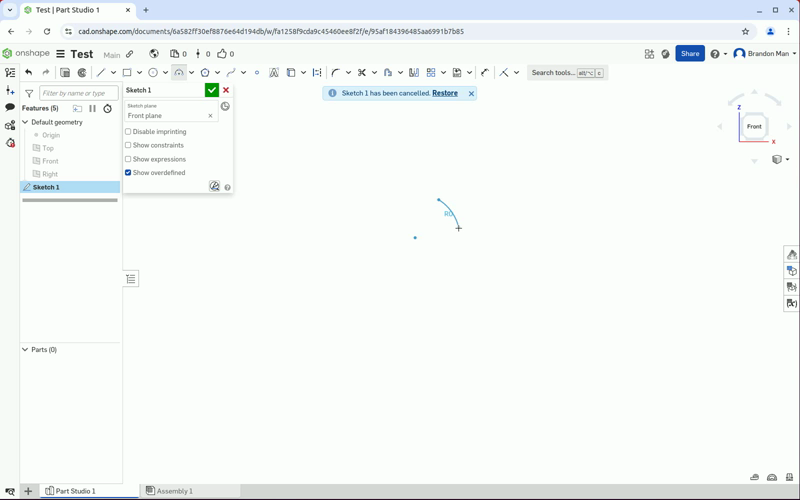
scroll(-6)
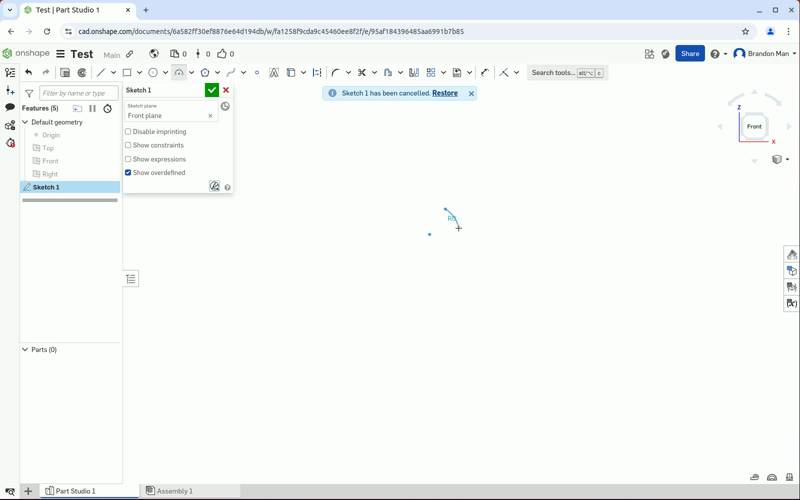
scroll(-6)
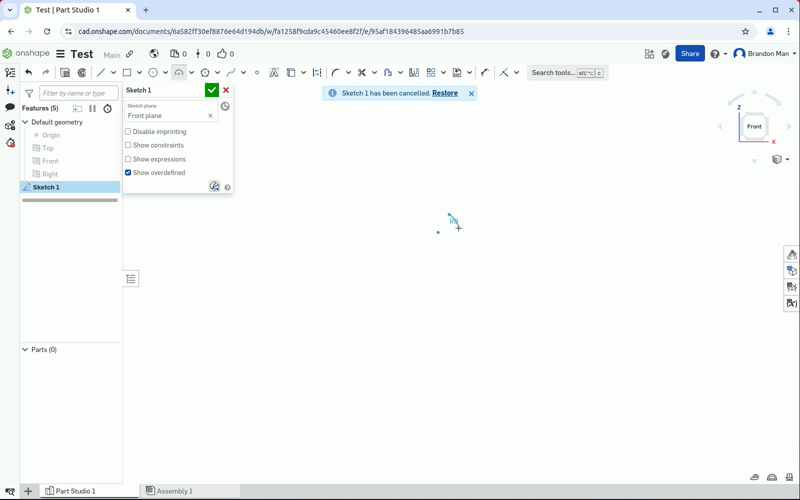
scroll(-6)
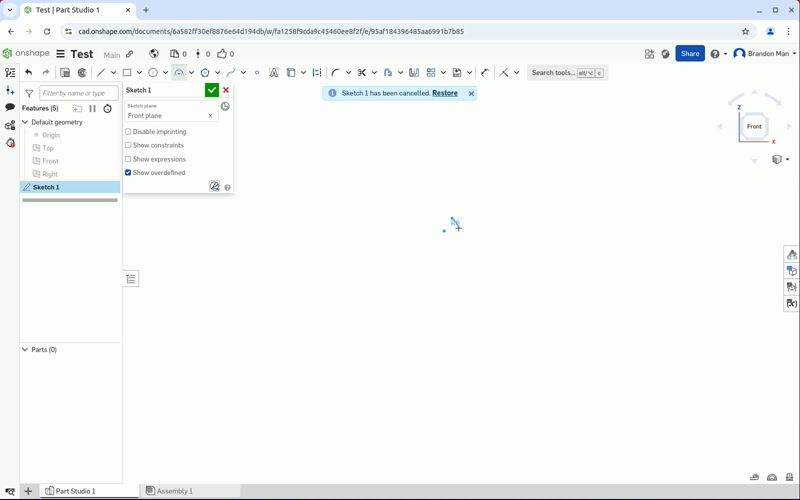
scroll(-6)
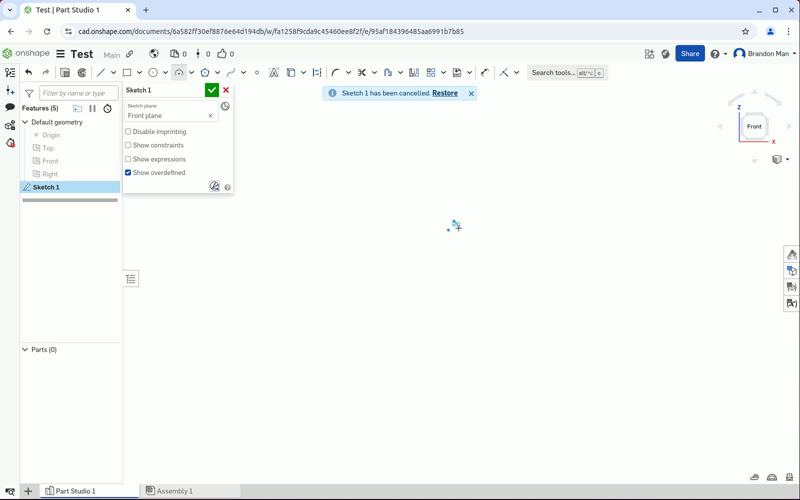
scroll(-6)
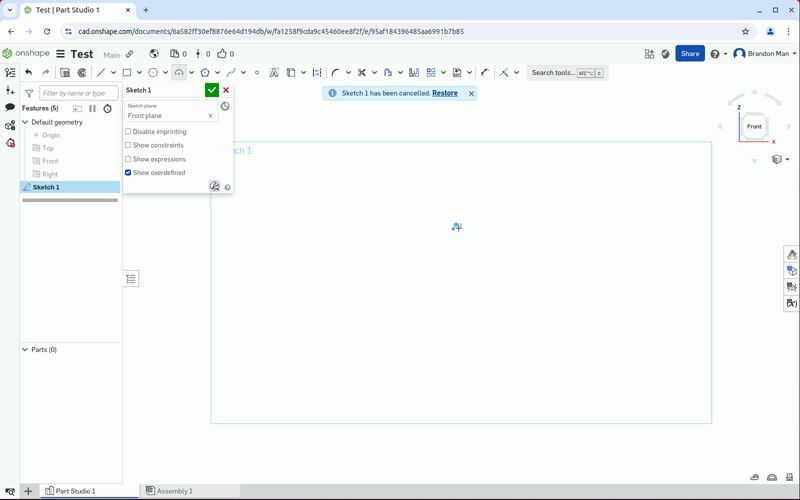
mouse_move(457, 226)
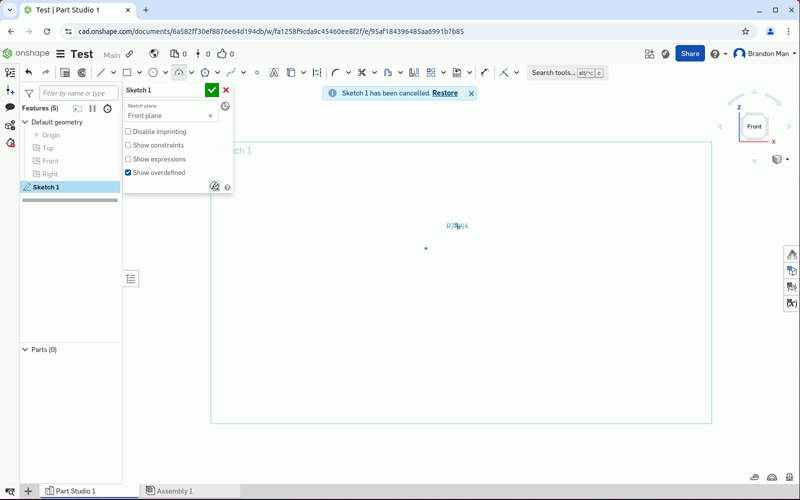
scroll(6)
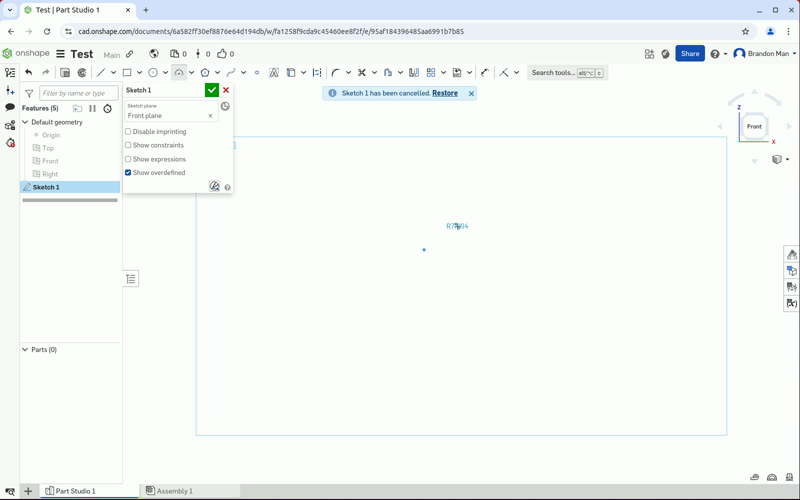
scroll(6)
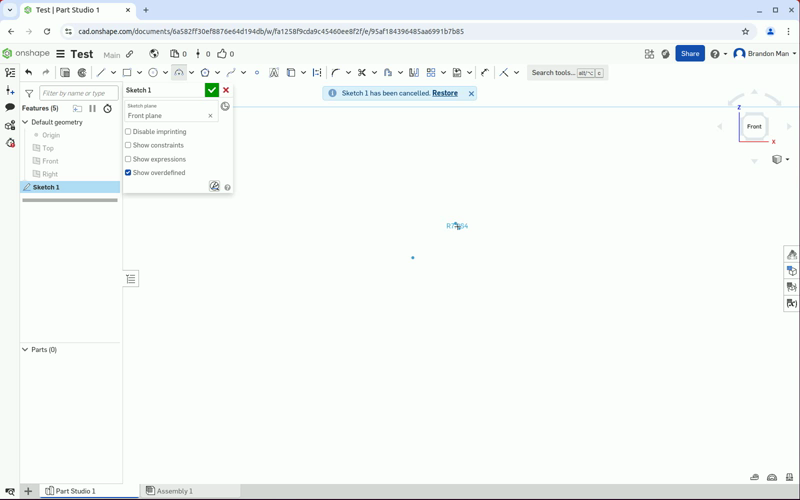
scroll(6)
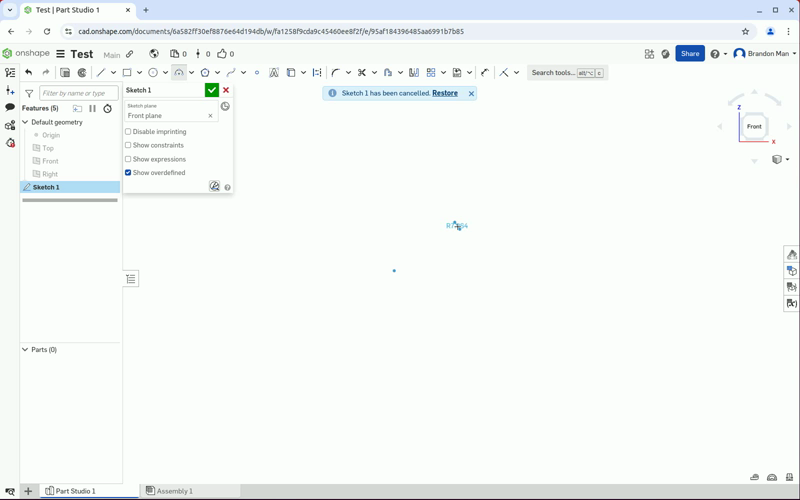
scroll(6)
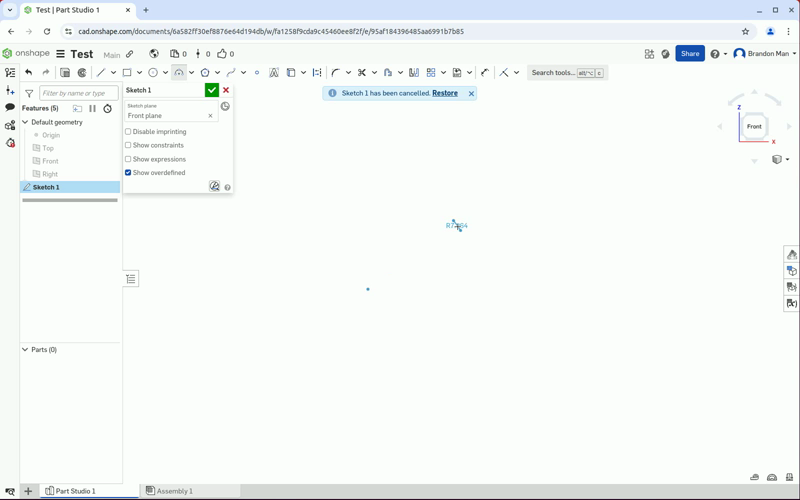
scroll(6)
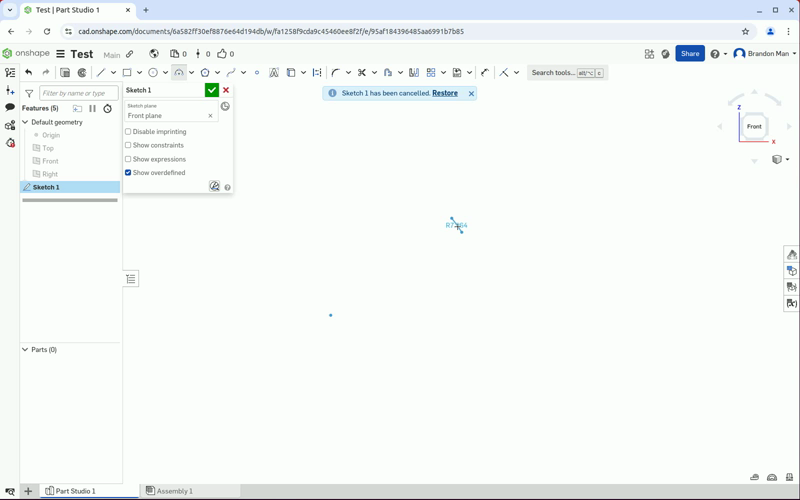
scroll(6)
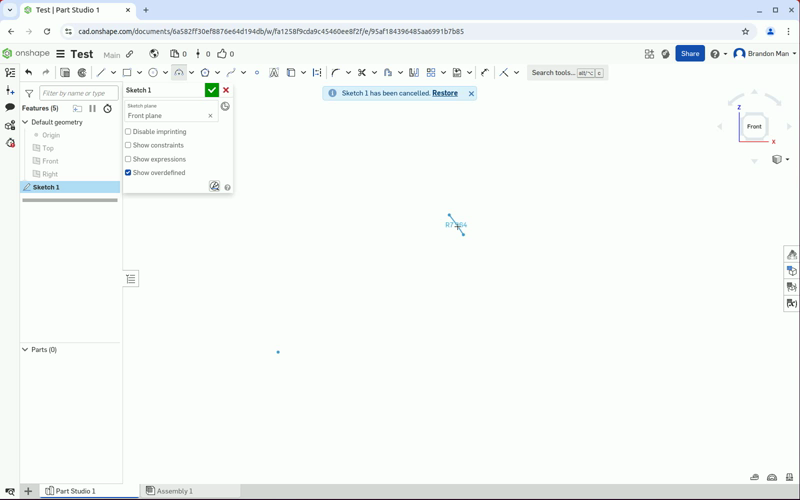
scroll(6)
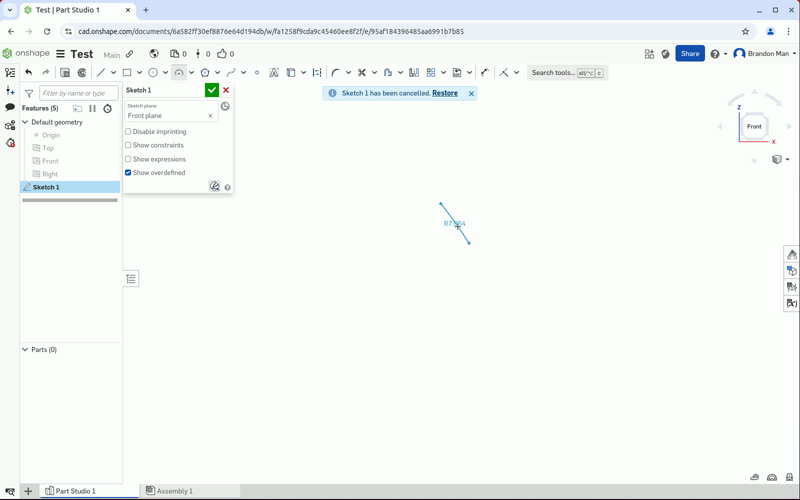
click(457, 226)
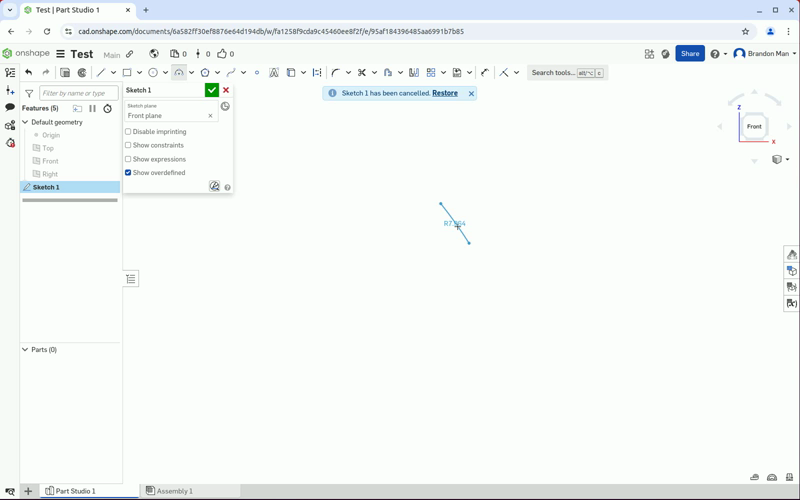
scroll(-6)
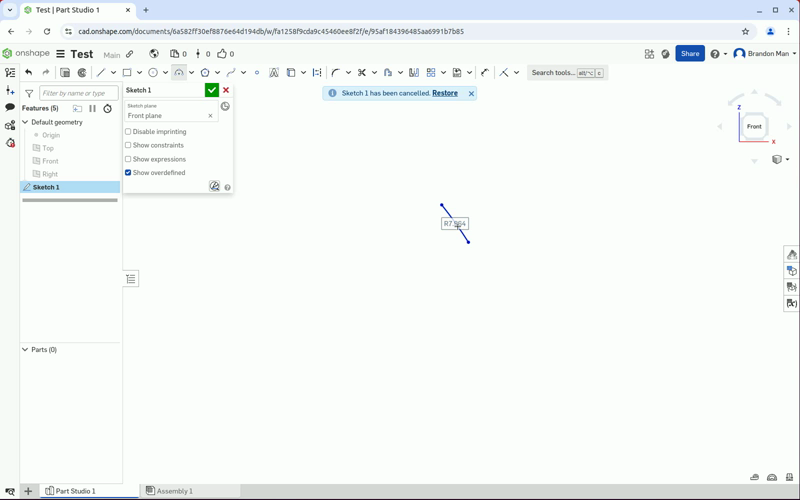
scroll(-6)
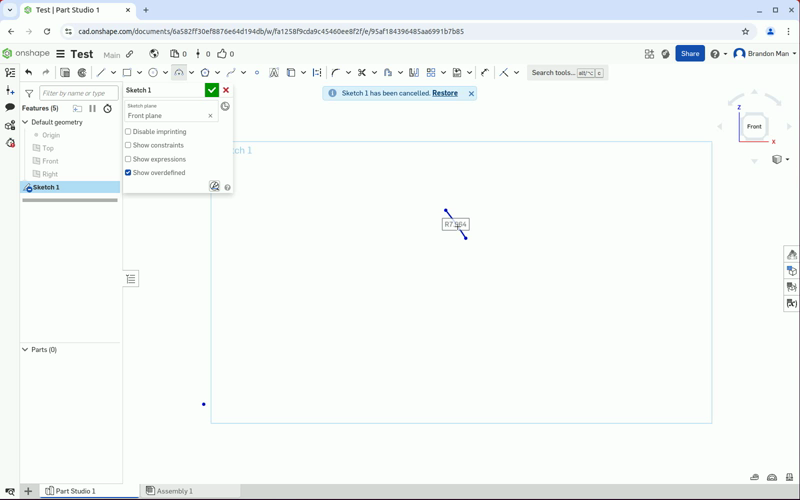
scroll(-6)
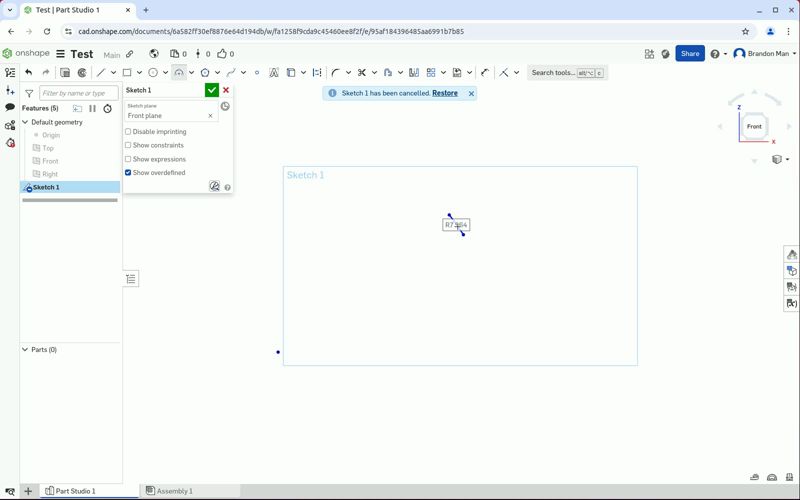
scroll(-6)
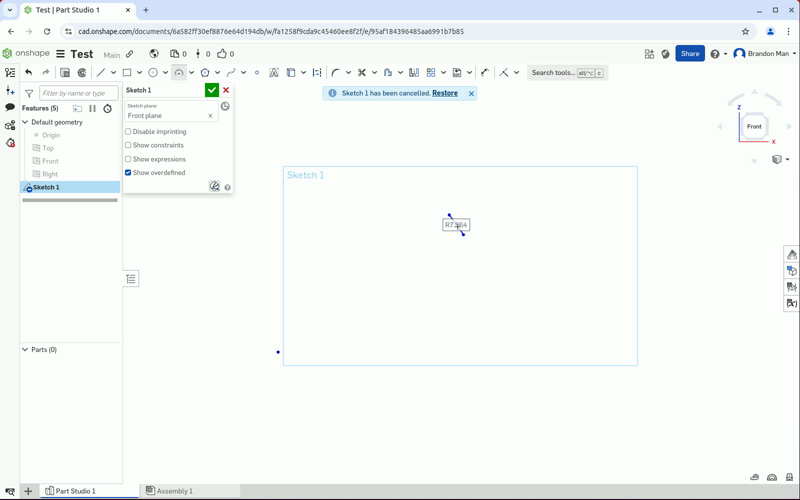
scroll(-6)
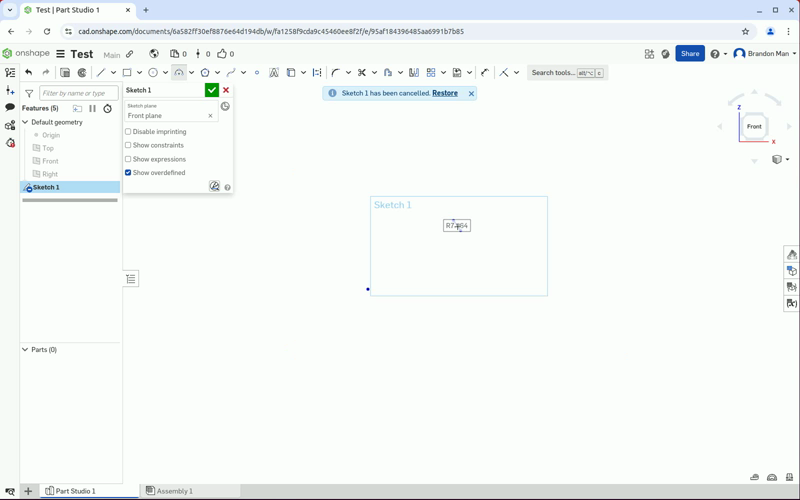
scroll(-6)
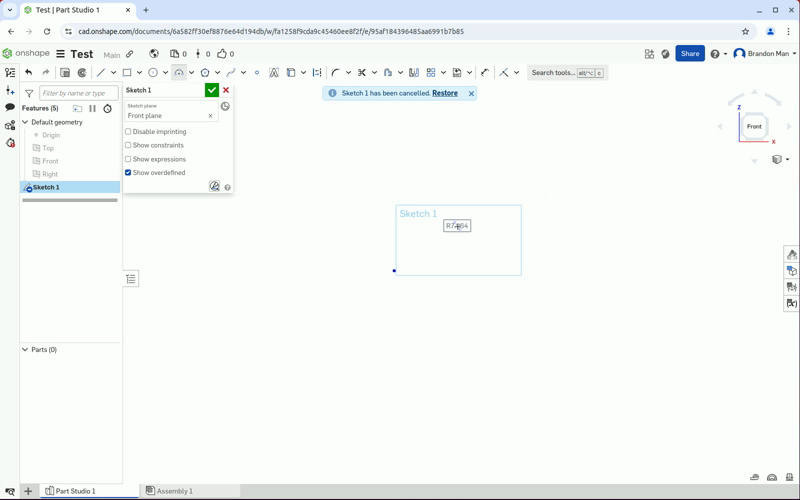
scroll(-6)
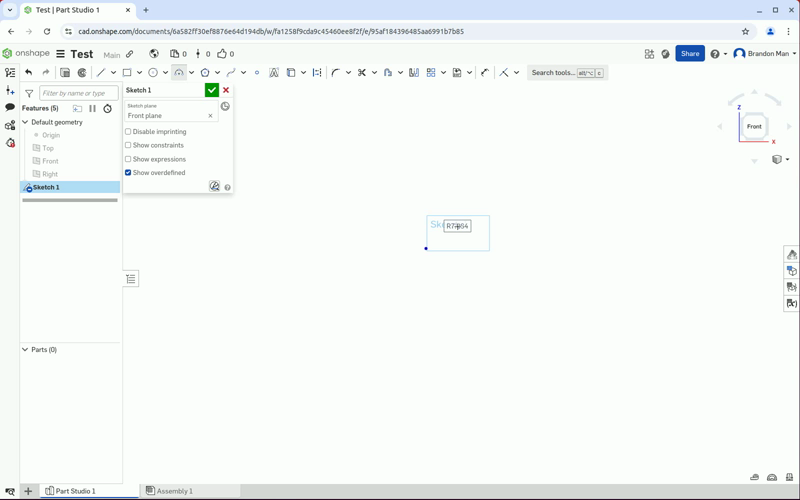
key_up(shift)
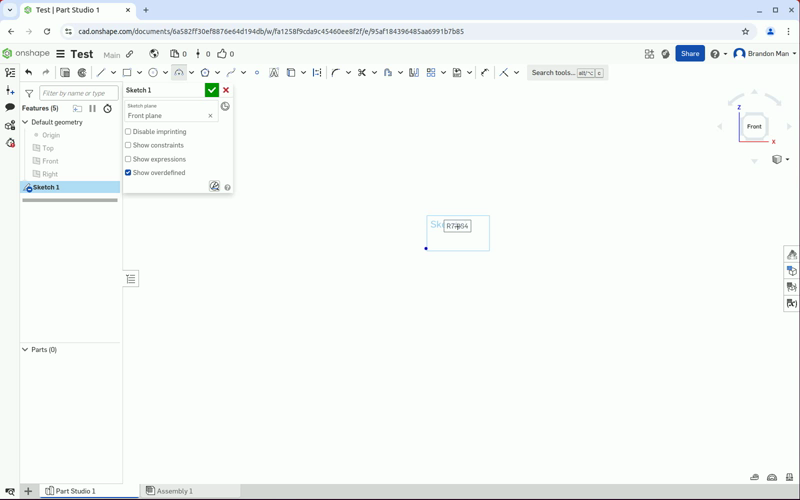
mouse_move(458, 227)
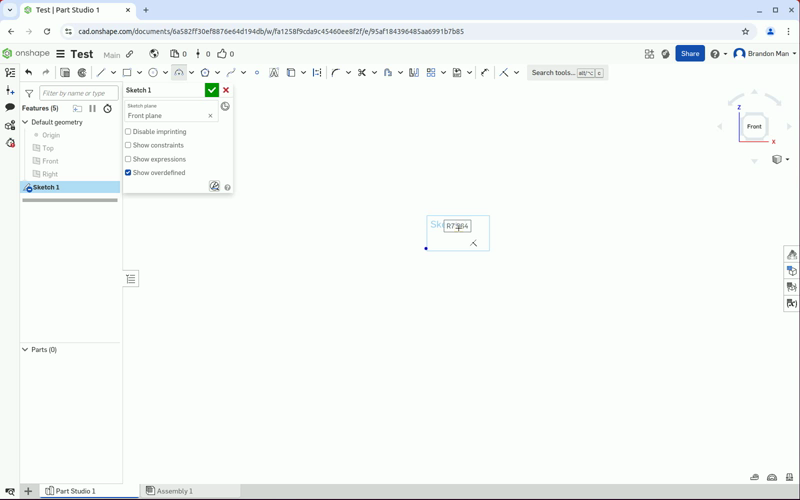
scroll(6)
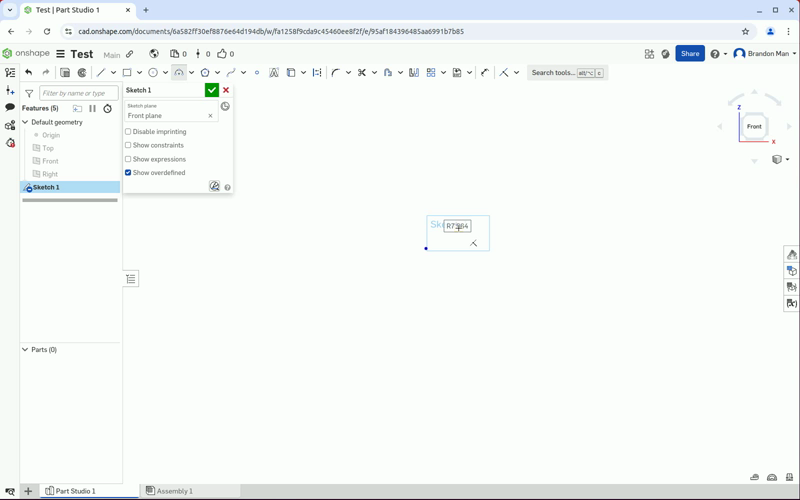
scroll(6)
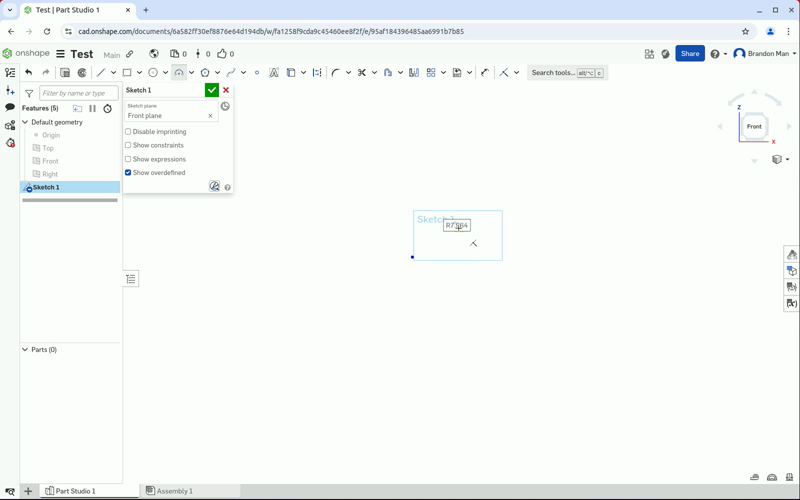
scroll(6)
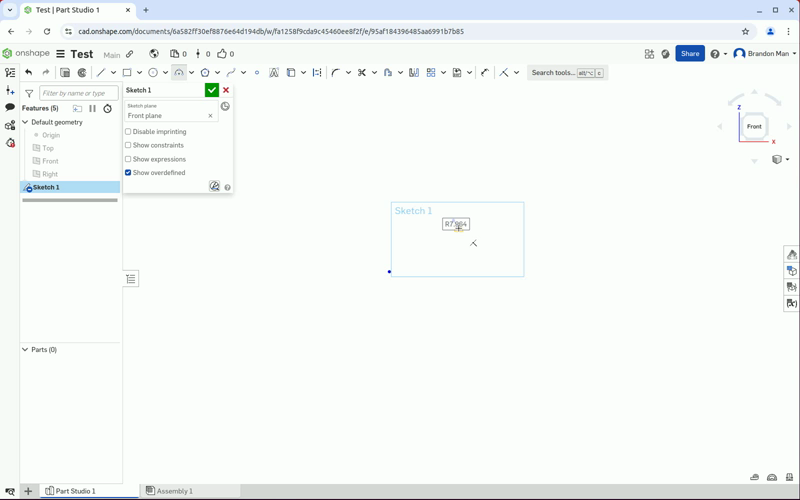
scroll(6)
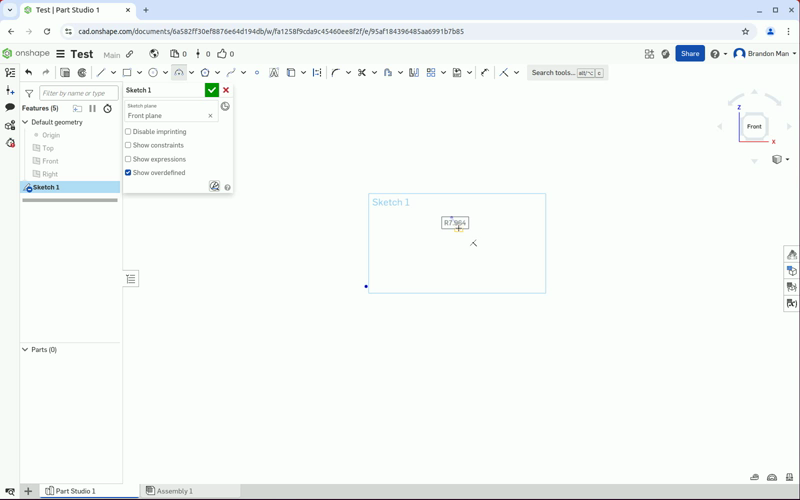
scroll(6)
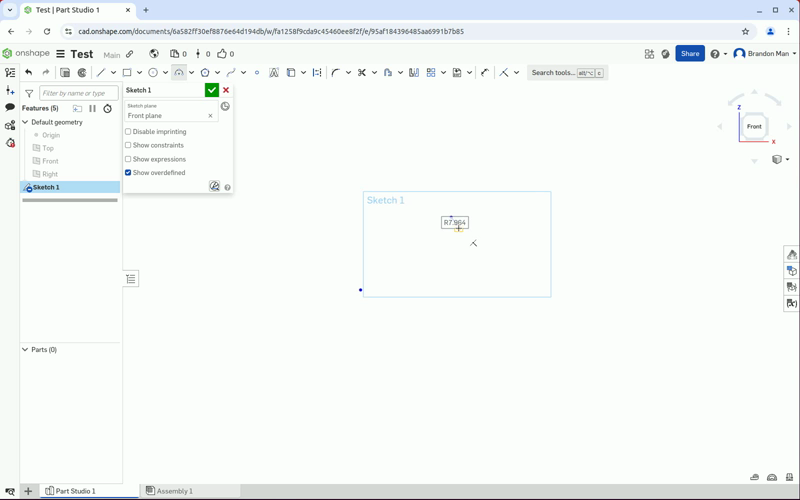
scroll(6)
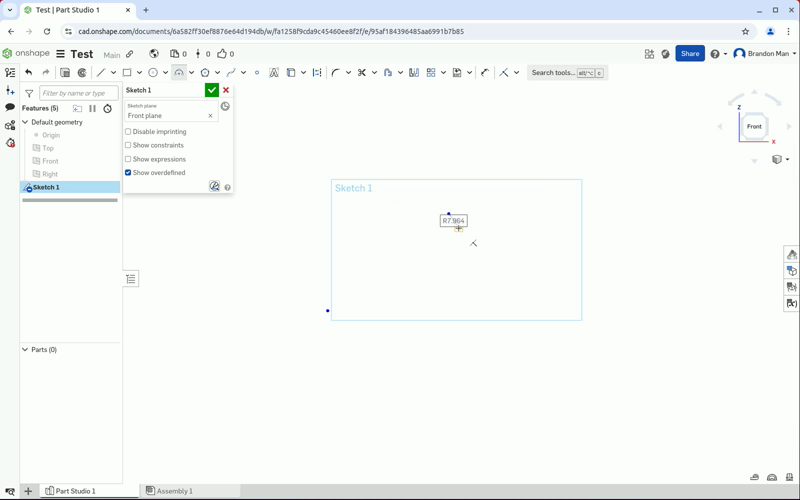
scroll(6)
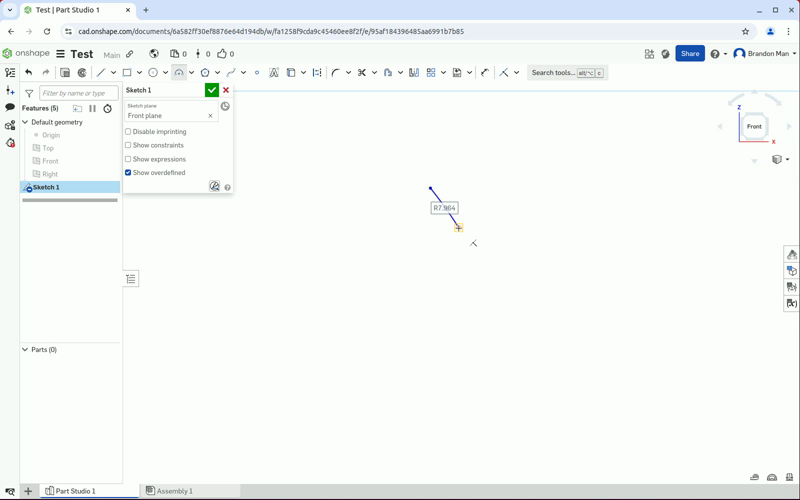
click(458, 227)
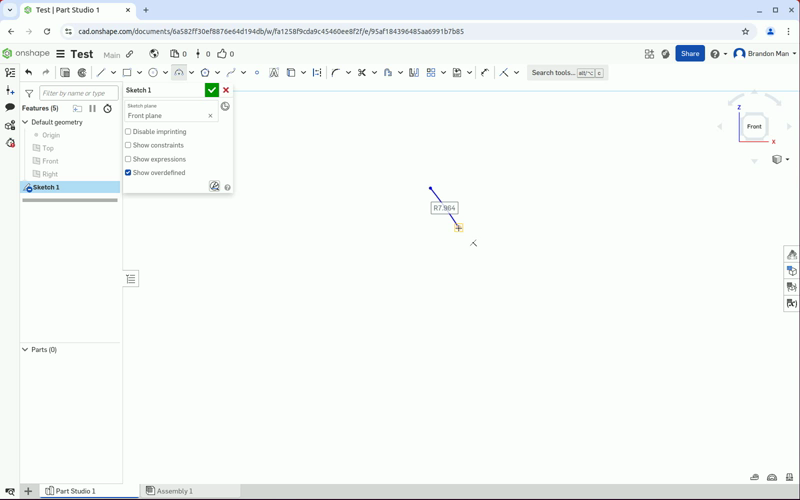
scroll(-6)
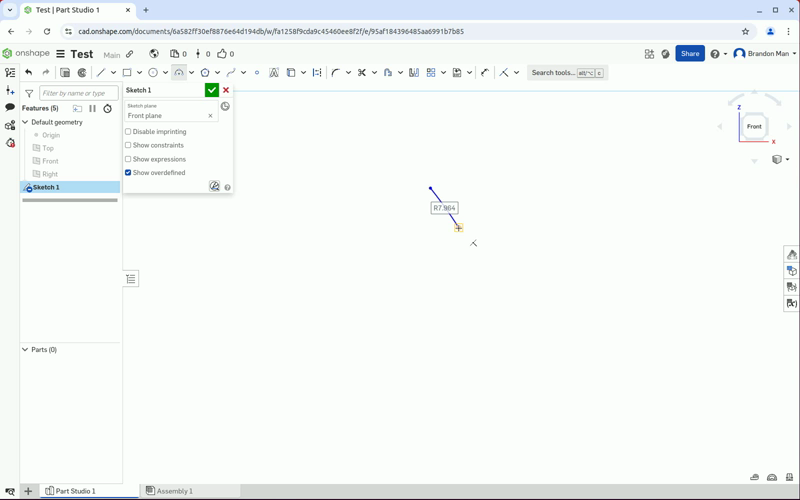
scroll(-6)
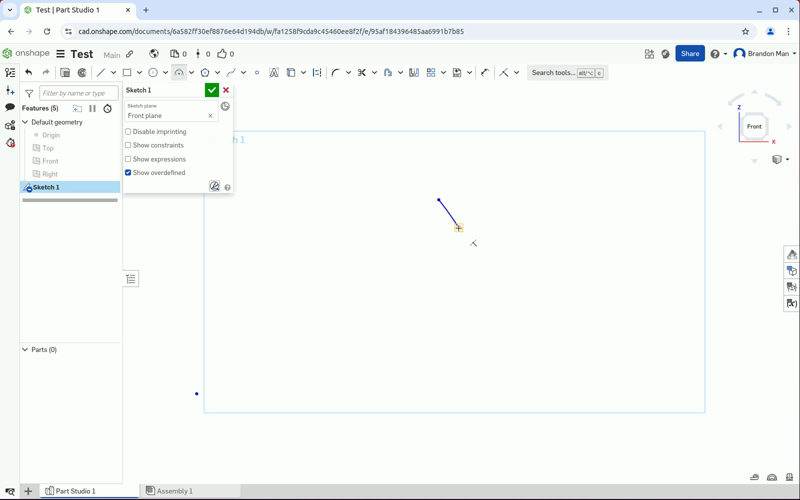
scroll(-6)
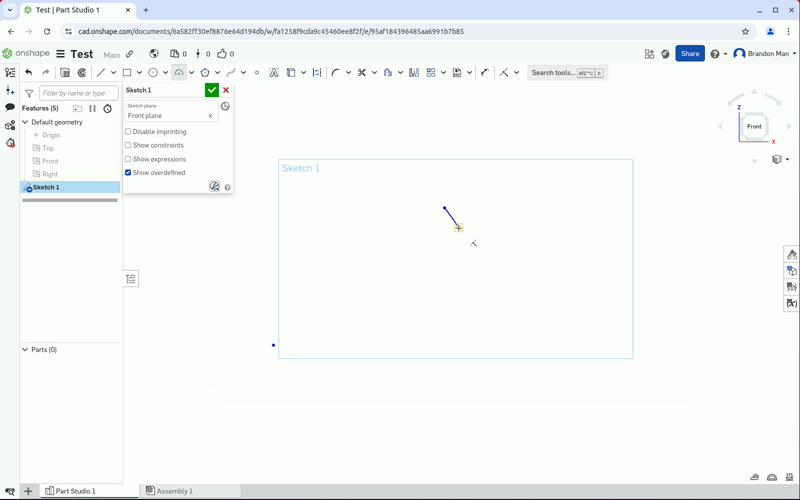
scroll(-6)
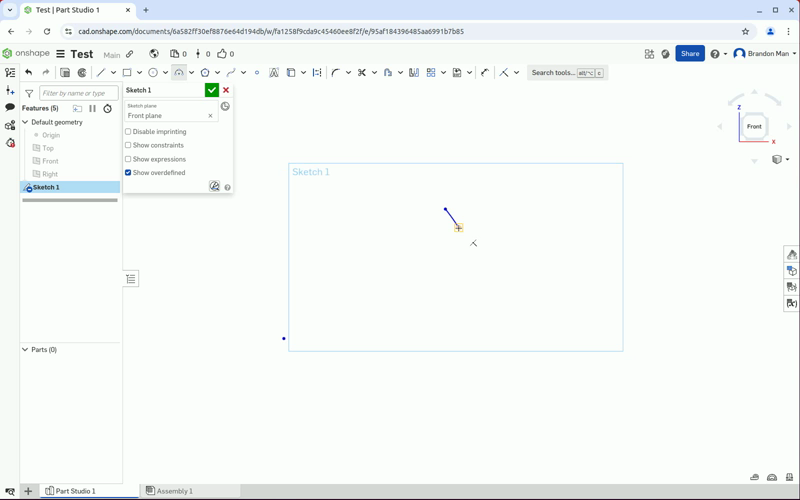
scroll(-6)
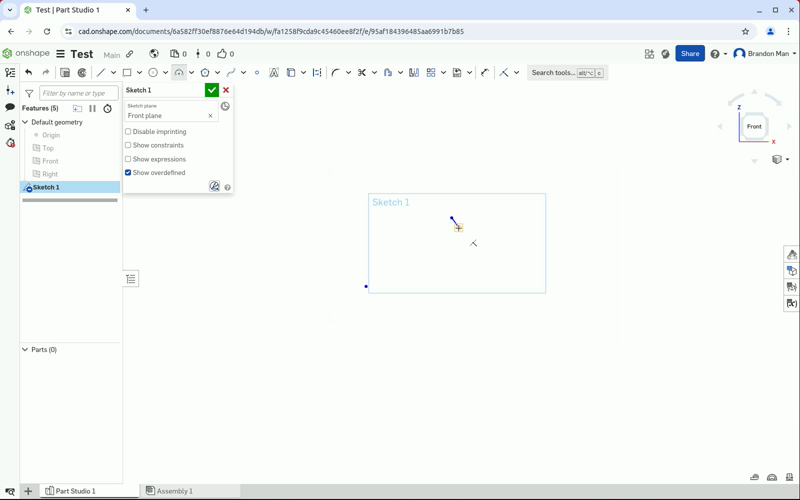
scroll(-6)
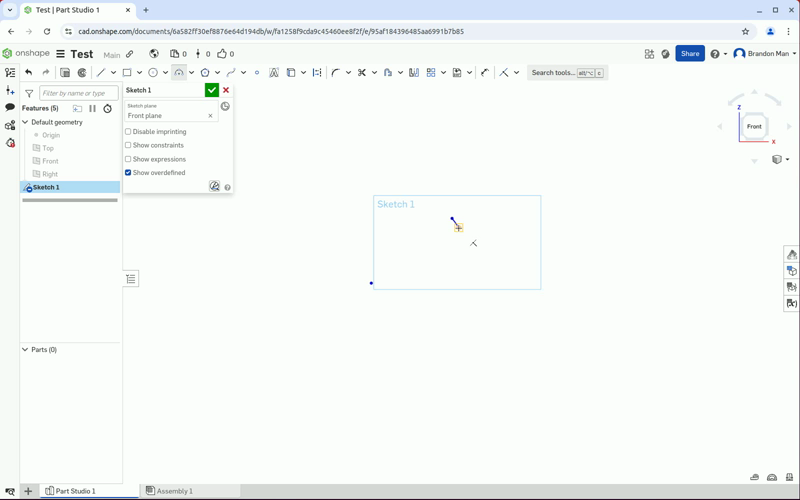
scroll(-6)
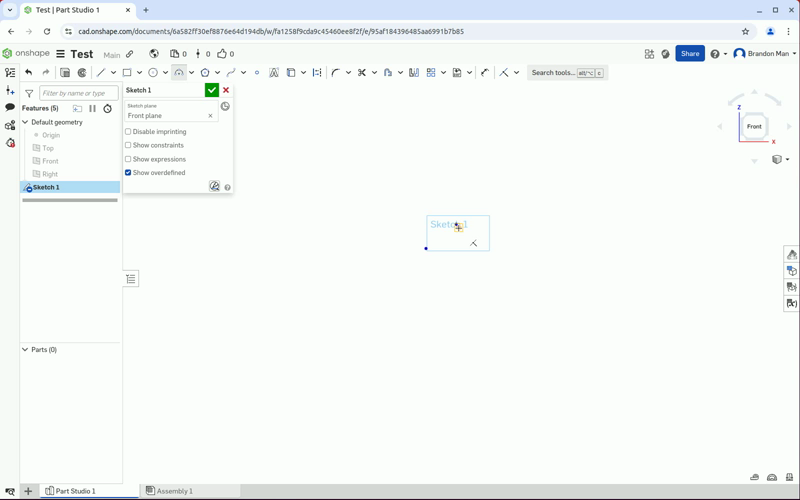
mouse_move(456, 224)
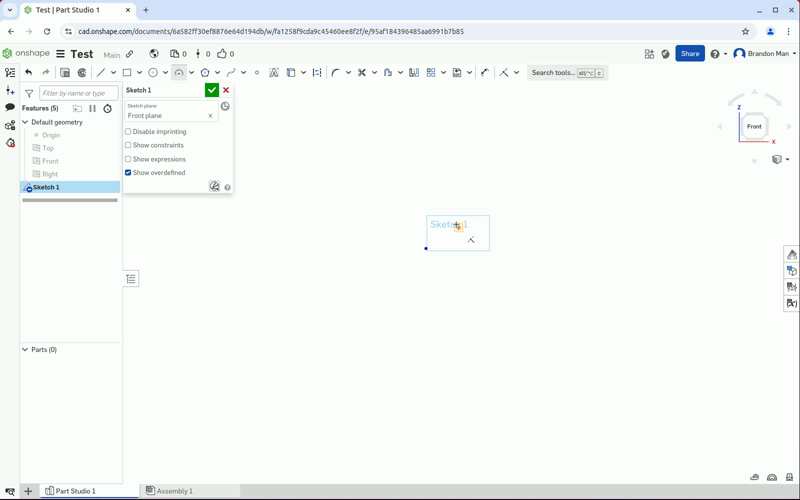
scroll(6)
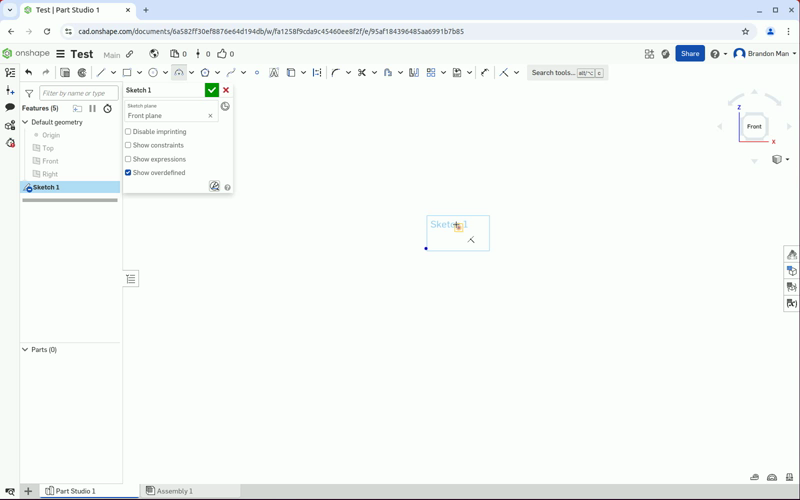
scroll(6)
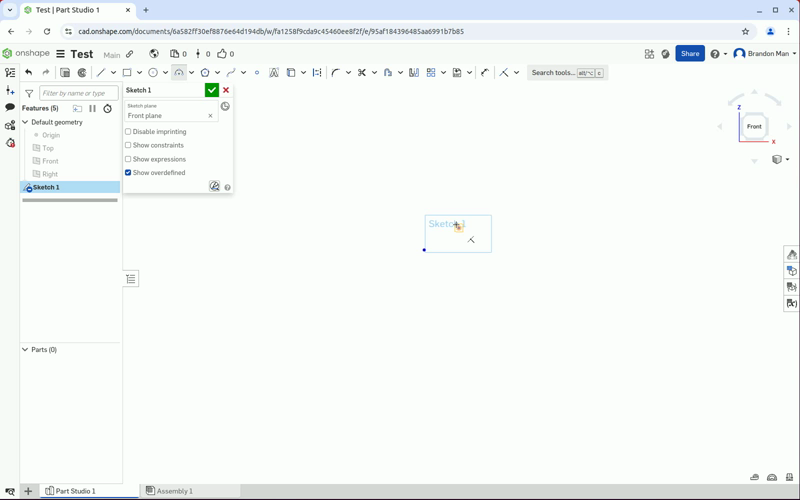
scroll(6)
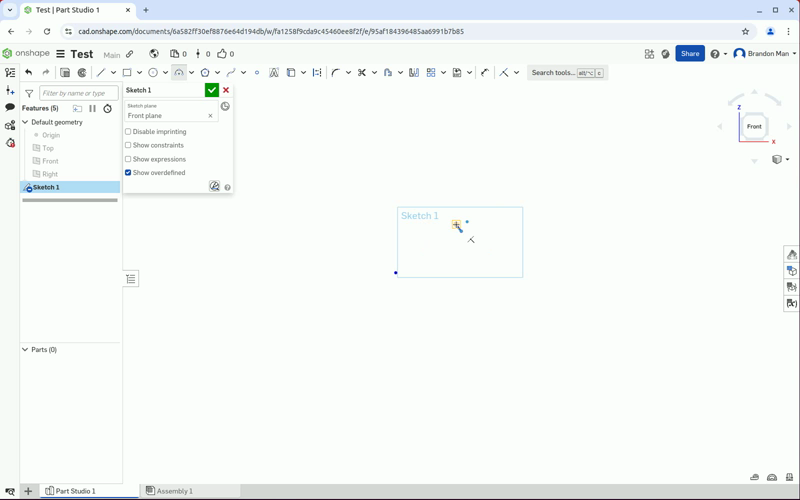
scroll(6)
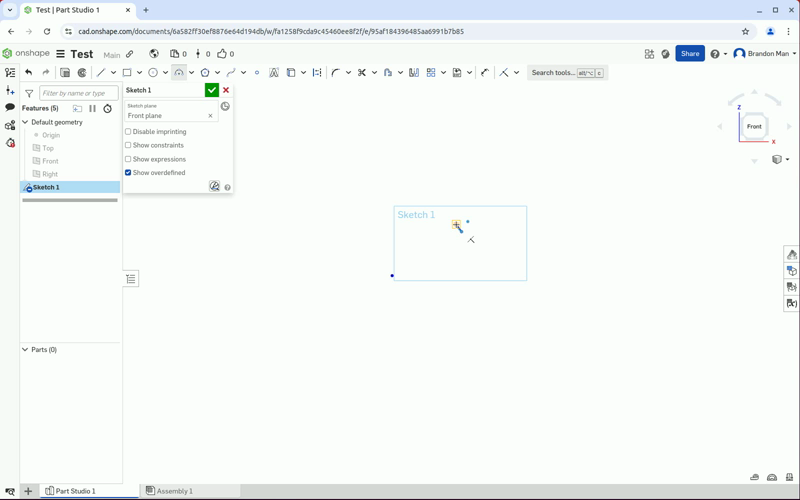
scroll(6)
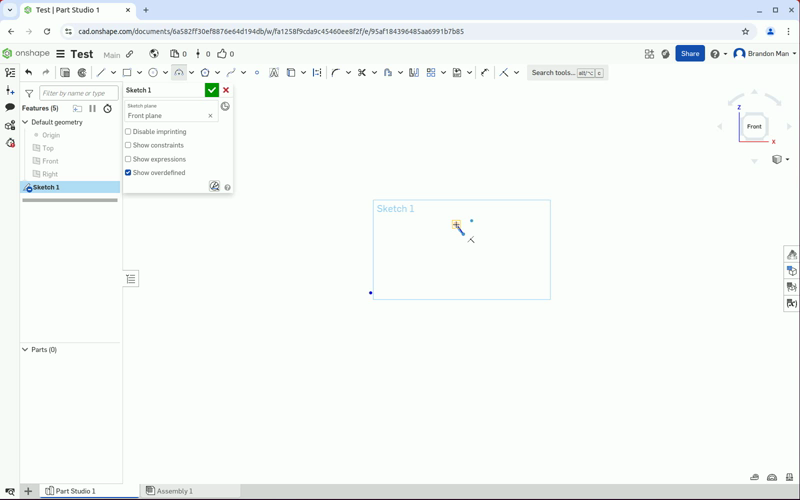
scroll(6)
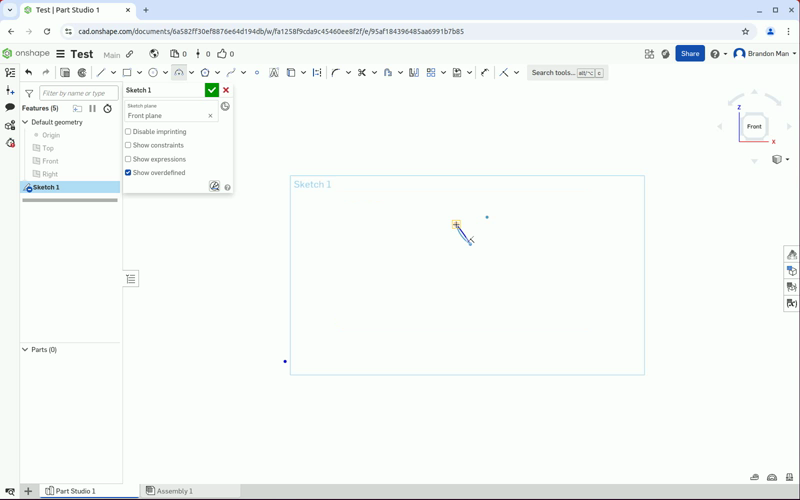
scroll(6)
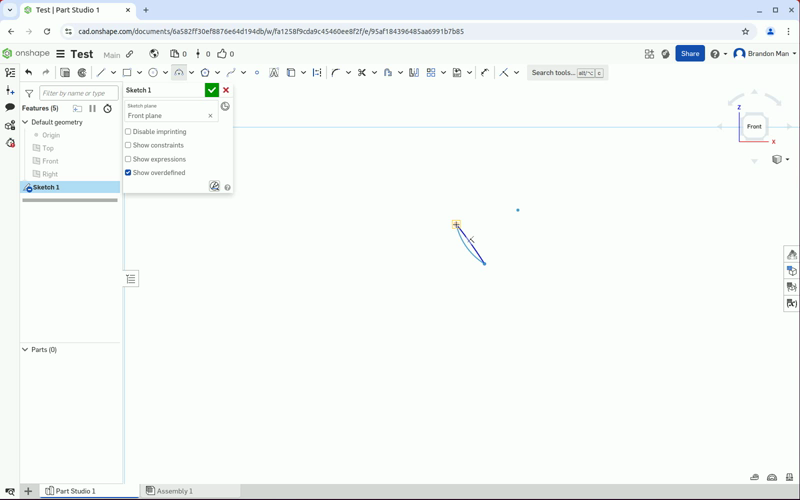
click(456, 224)
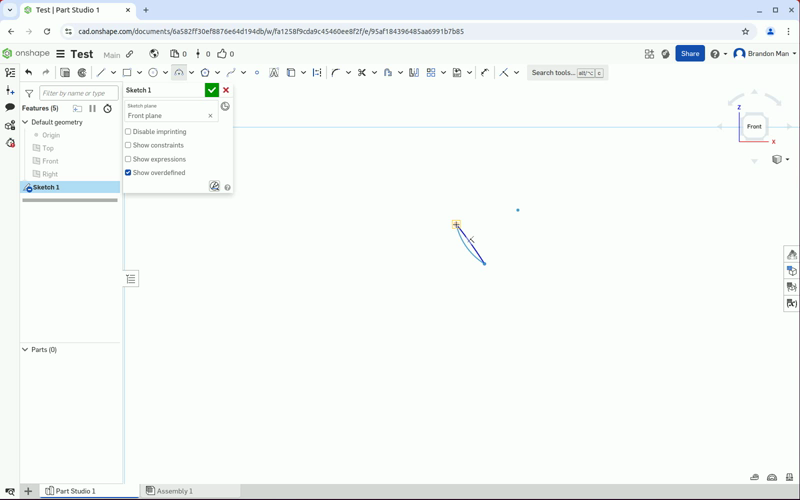
scroll(-6)
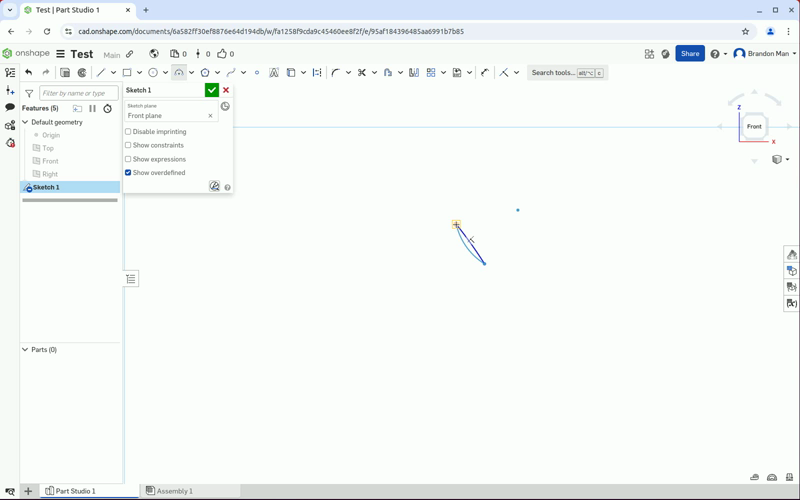
scroll(-6)
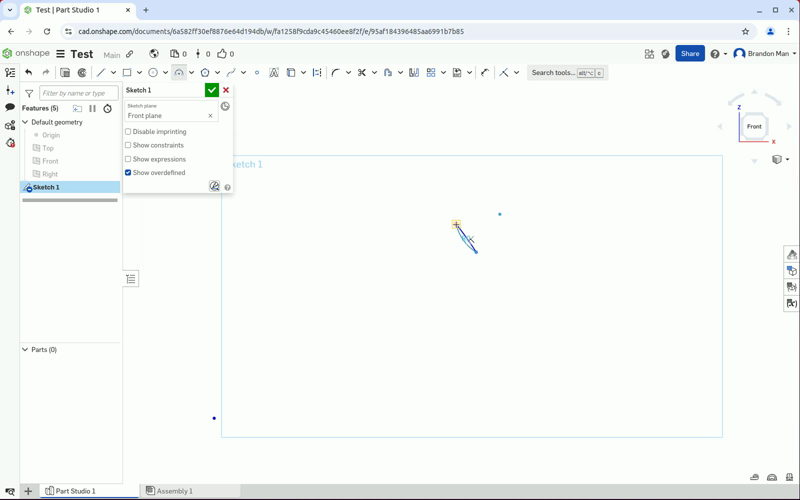
scroll(-6)
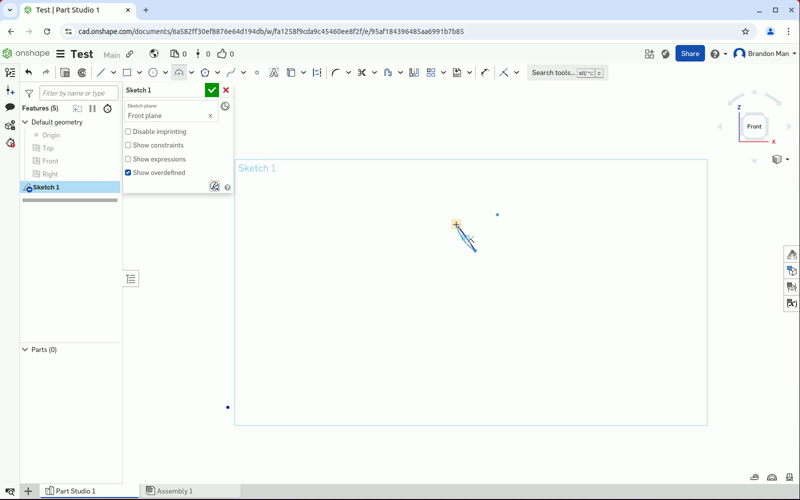
scroll(-6)
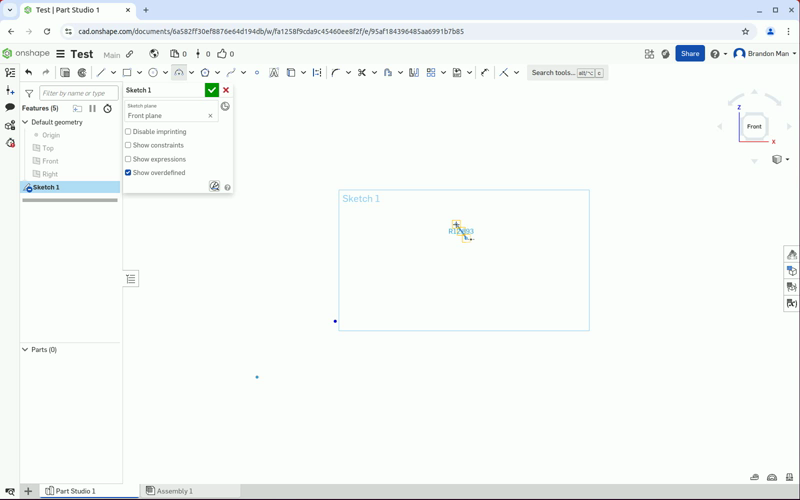
scroll(-6)
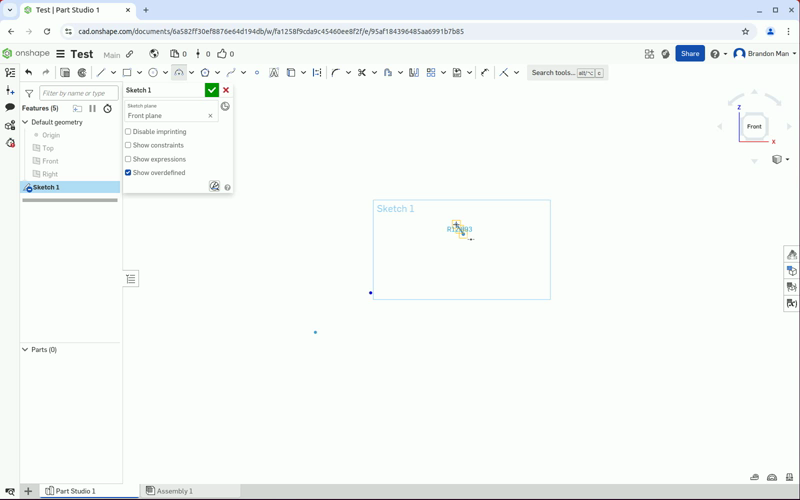
scroll(-6)
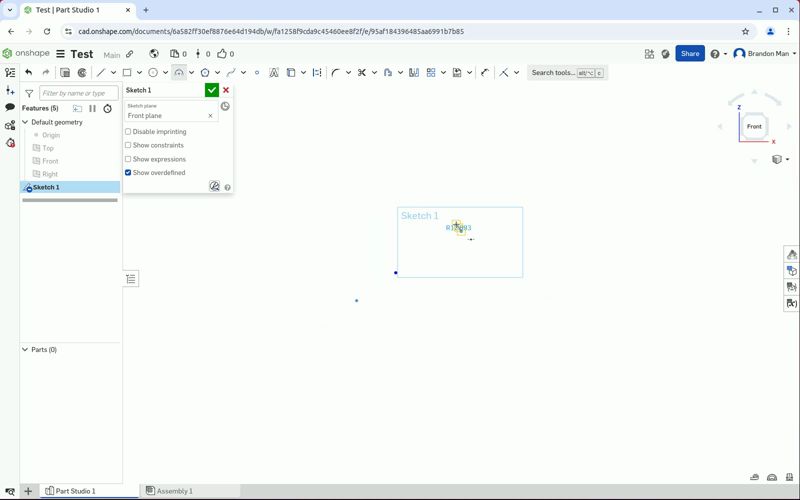
scroll(-6)
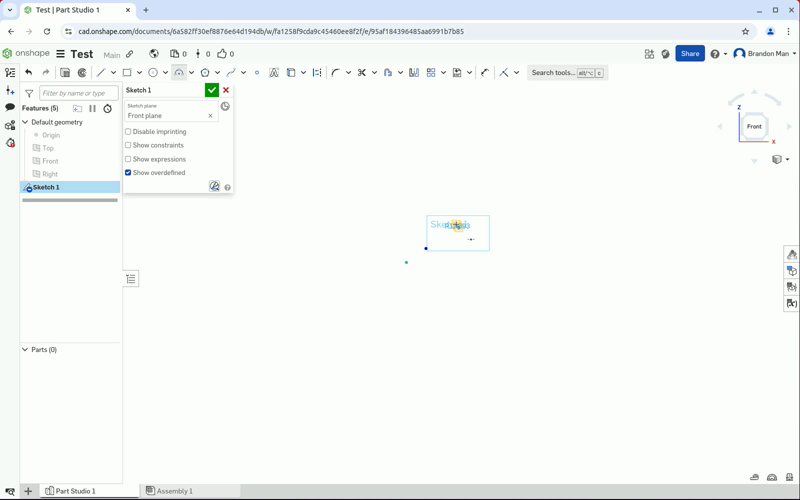
key_down(shift)
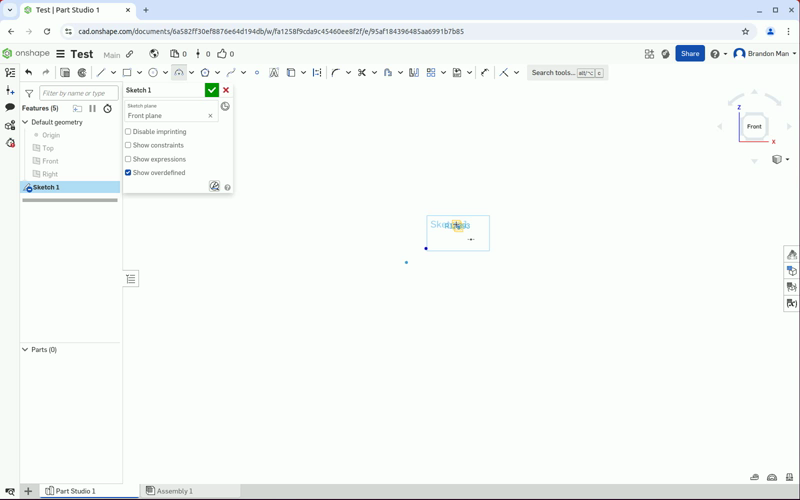
mouse_move(457, 225)
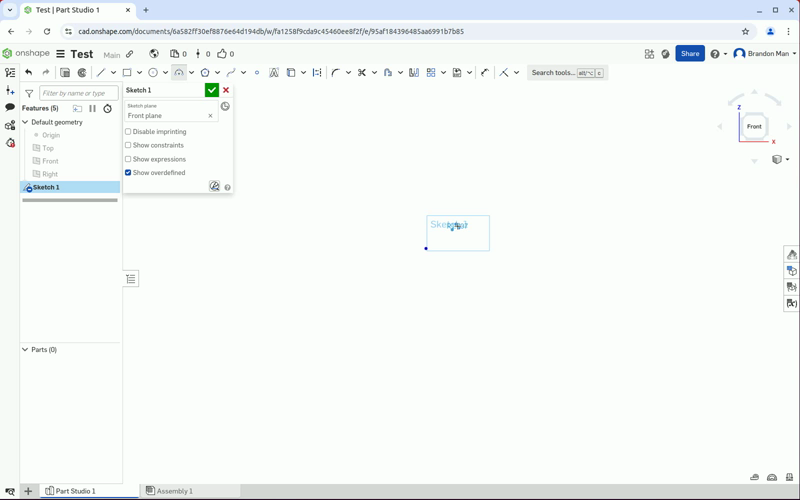
scroll(6)
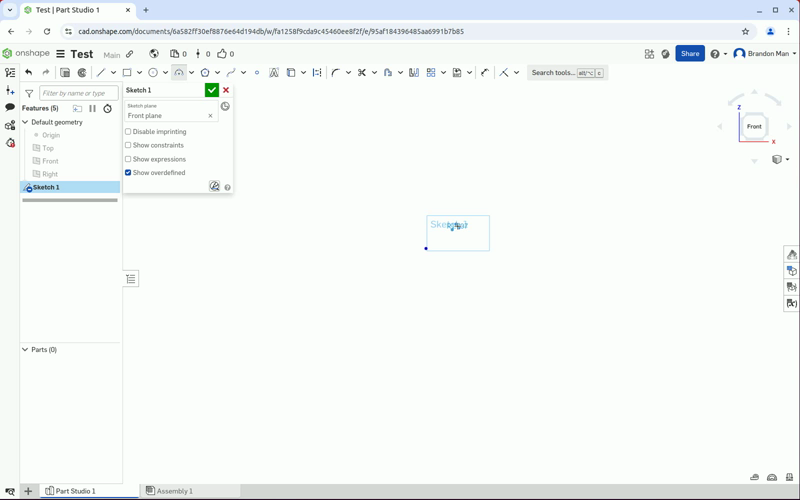
scroll(6)
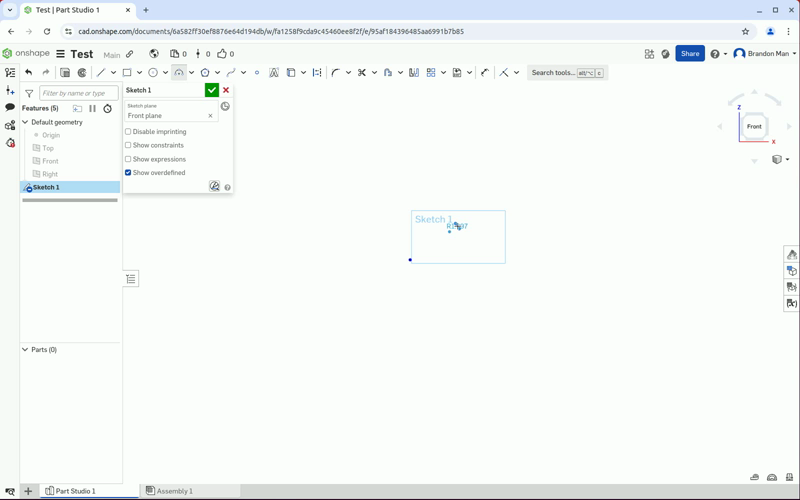
scroll(6)
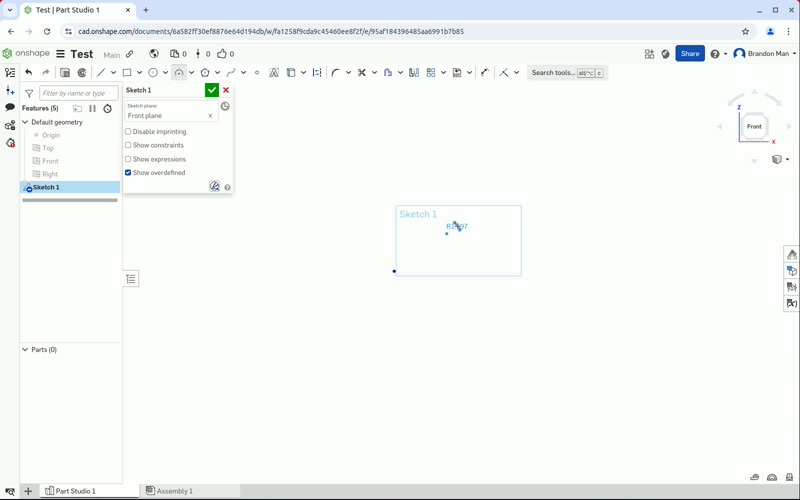
scroll(6)
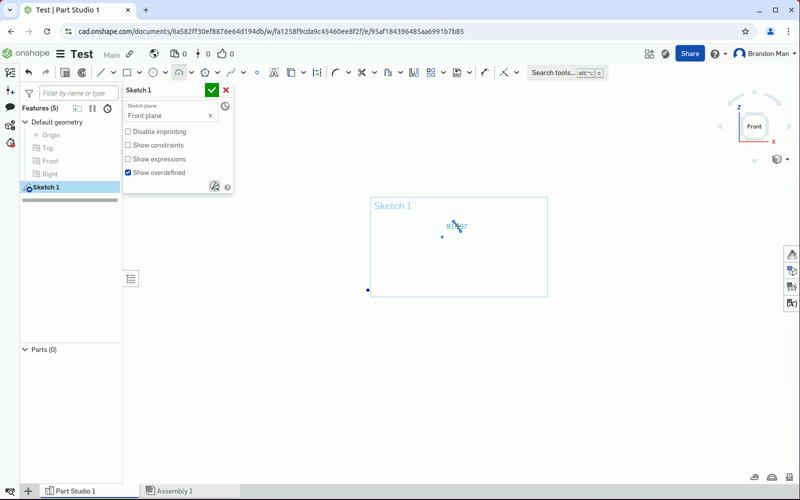
scroll(6)
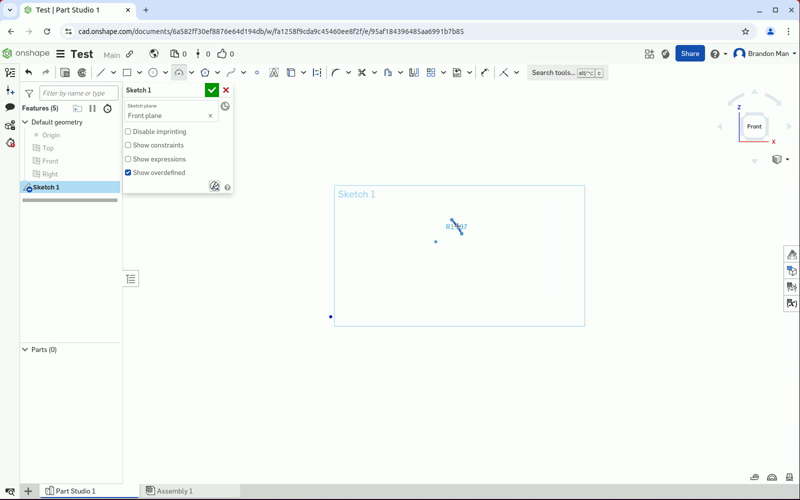
scroll(6)
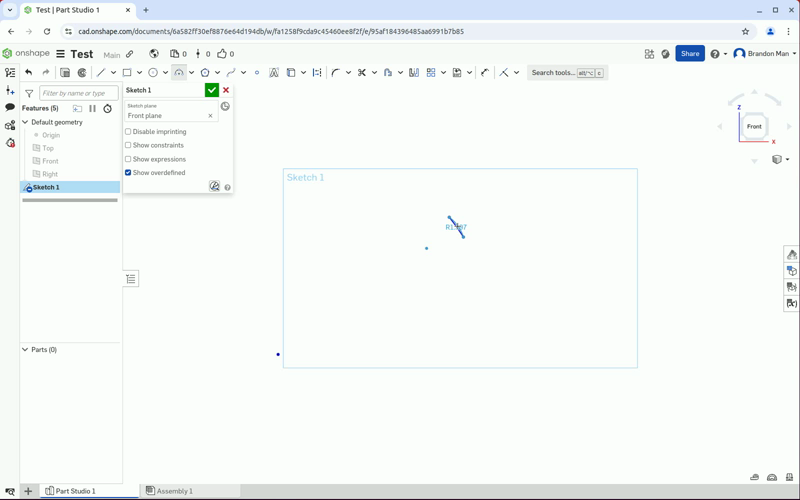
scroll(6)
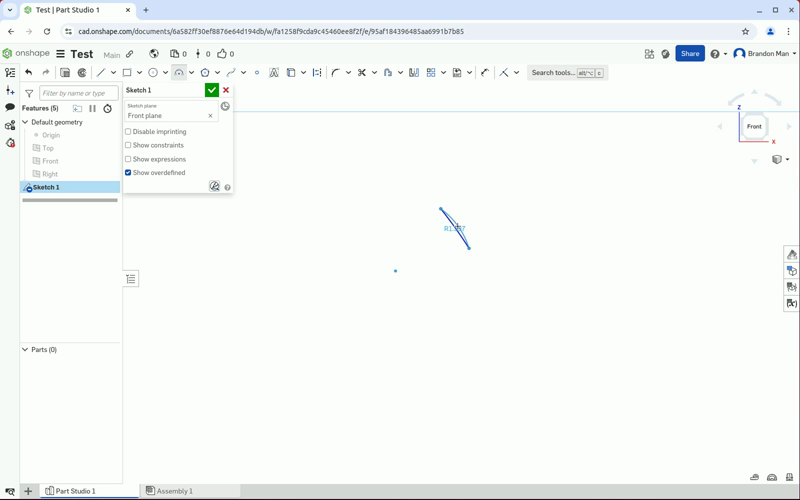
click(457, 225)
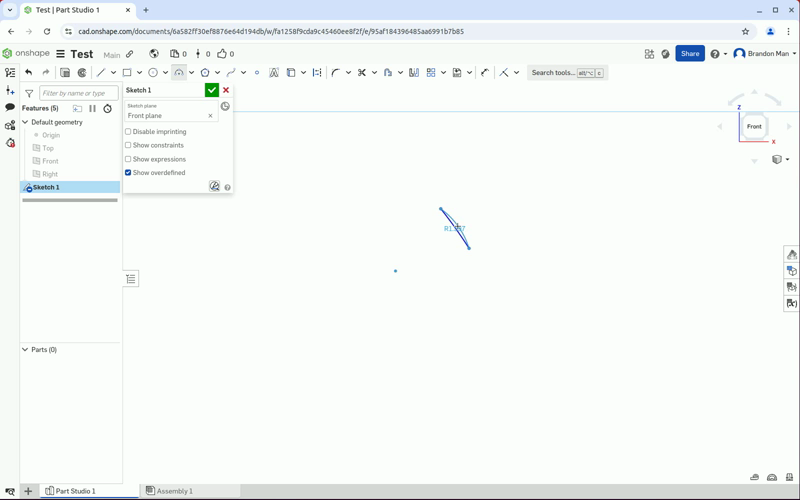
scroll(-6)
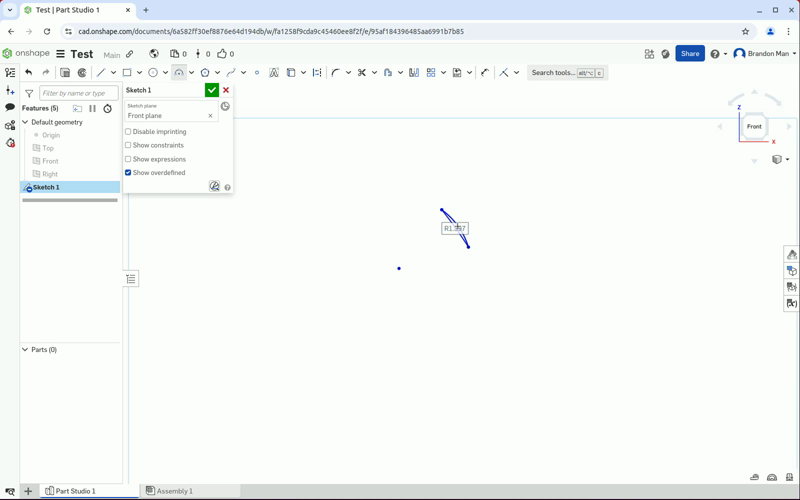
scroll(-6)
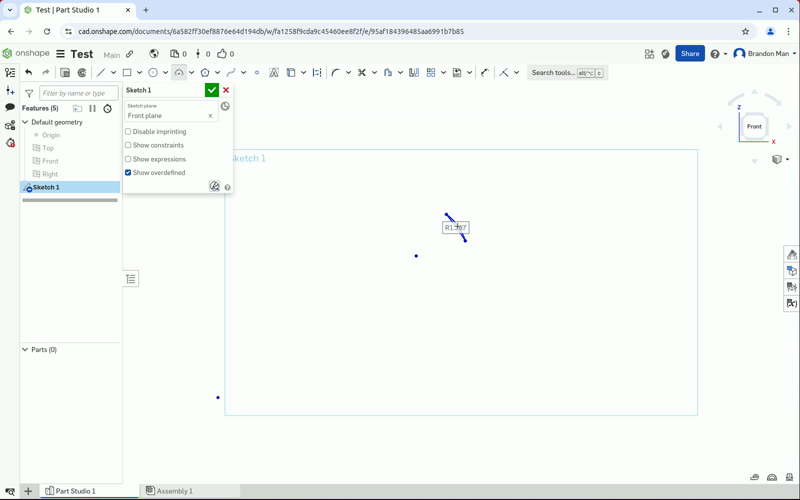
scroll(-6)
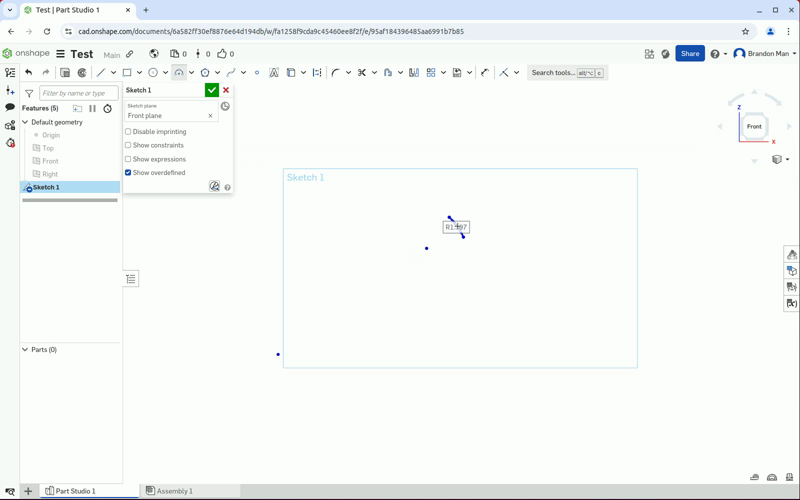
scroll(-6)
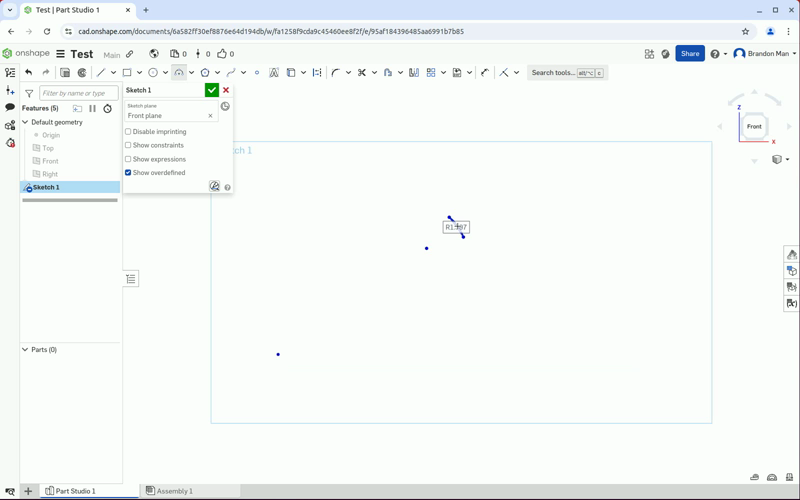
scroll(-6)
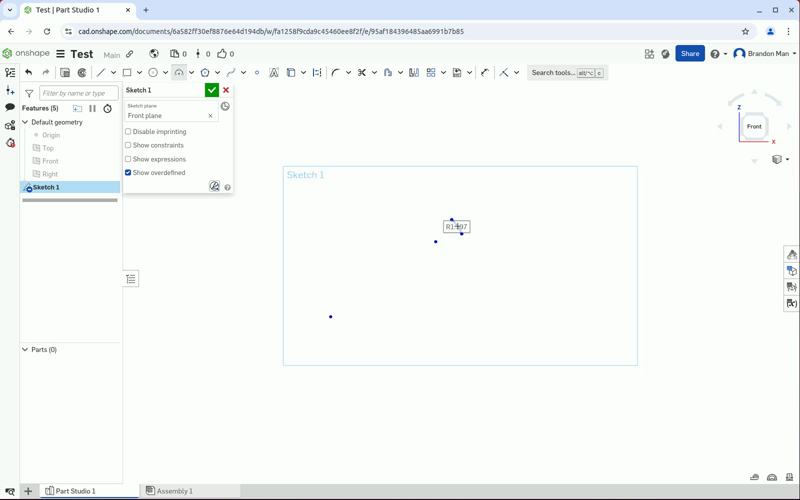
scroll(-6)
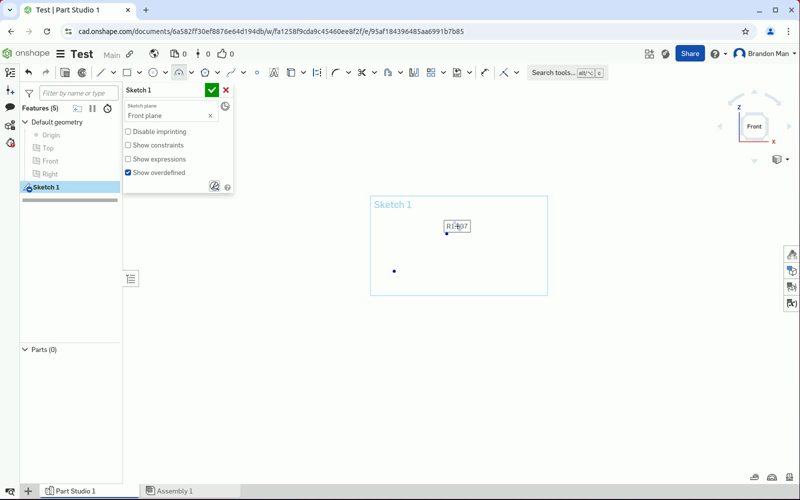
scroll(-6)
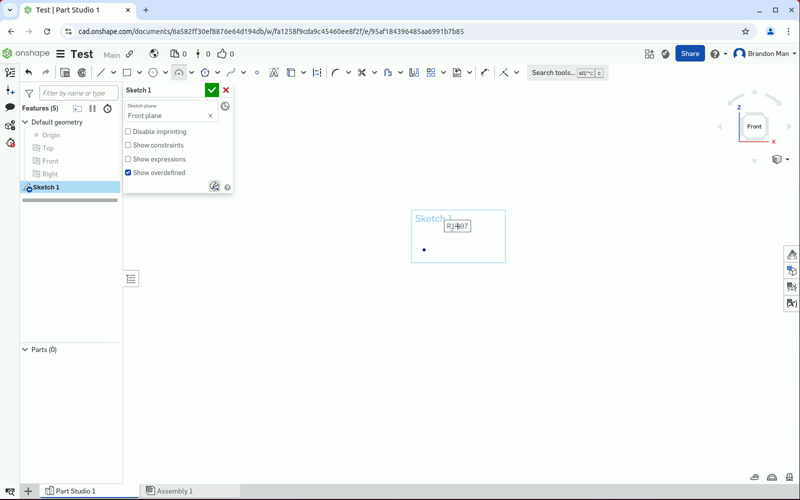
key_up(shift)
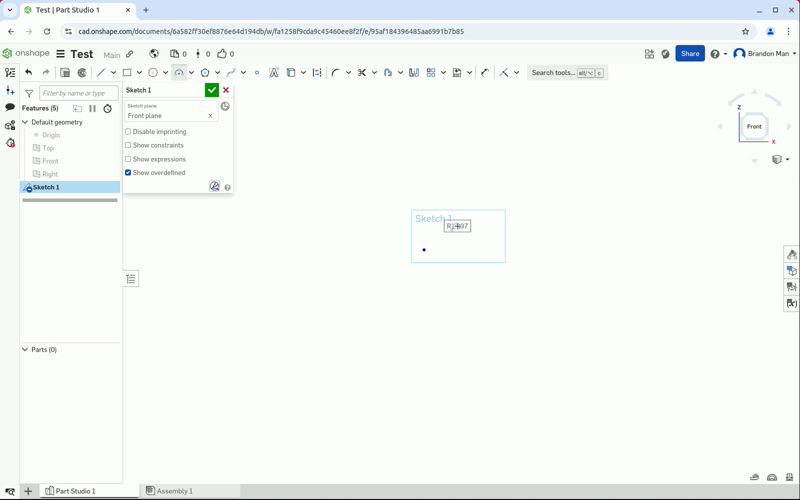
key(esc)
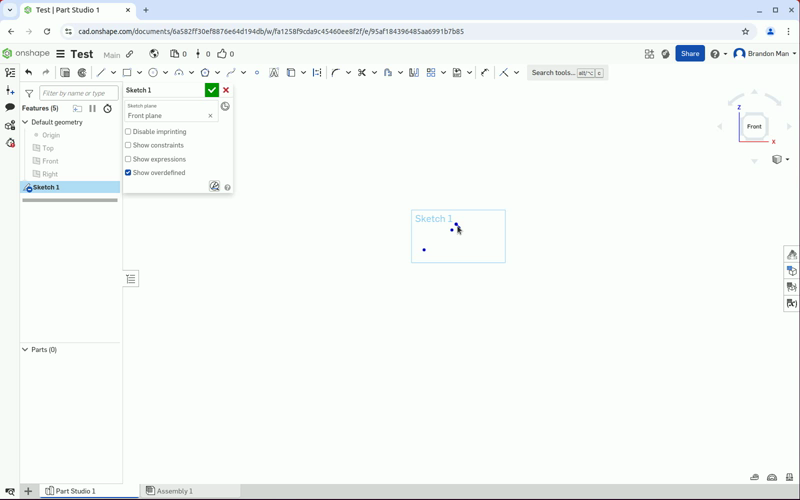
mouse_move(458, 226)
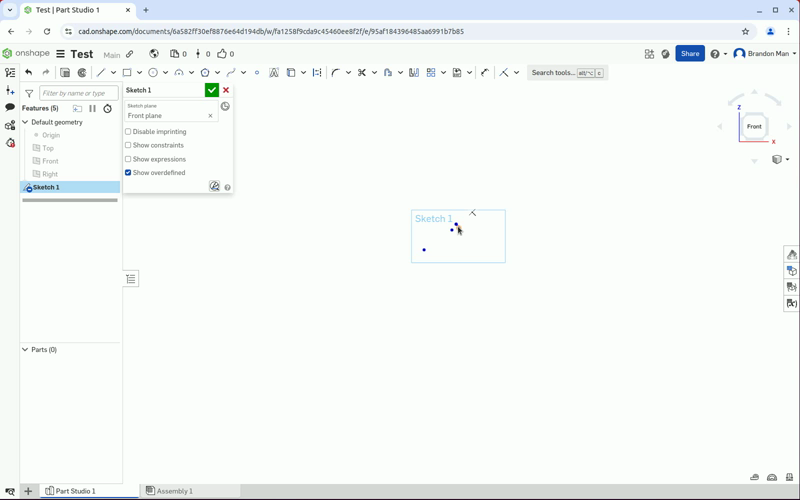
scroll(6)
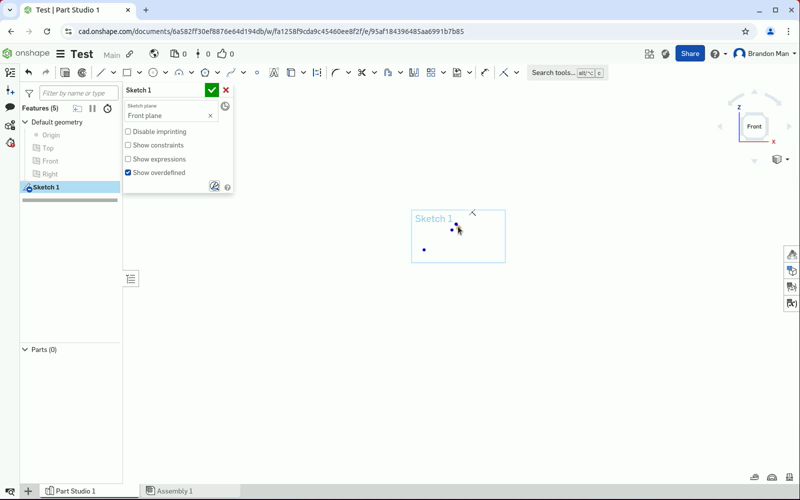
scroll(6)
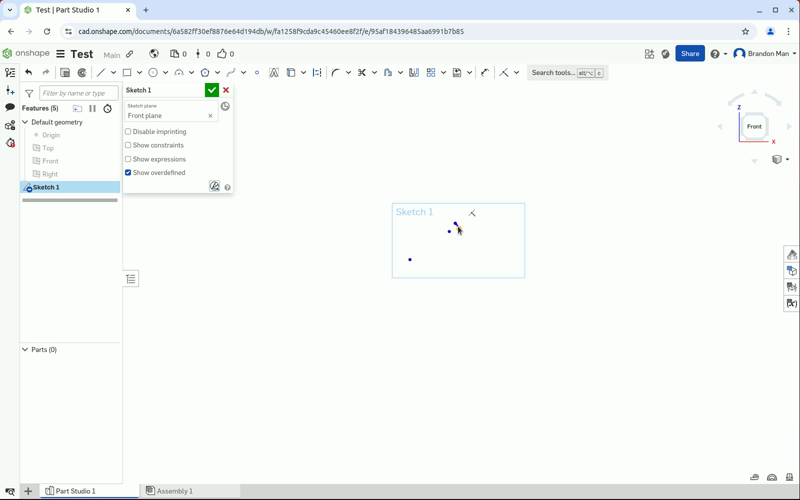
scroll(6)
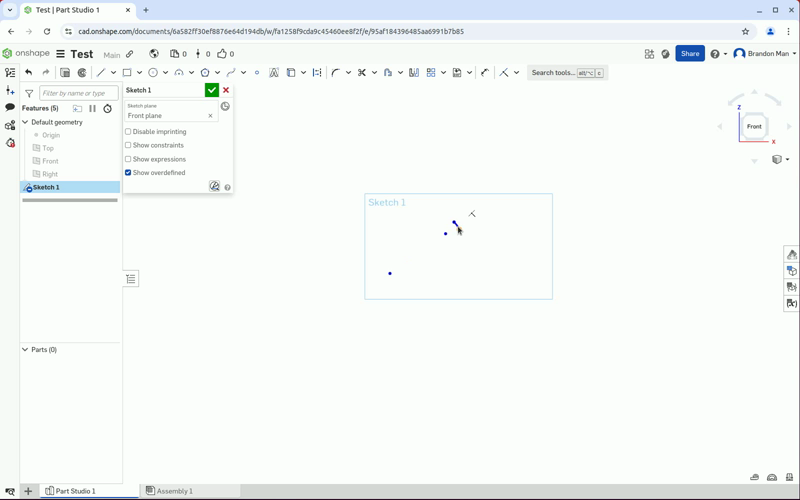
scroll(6)
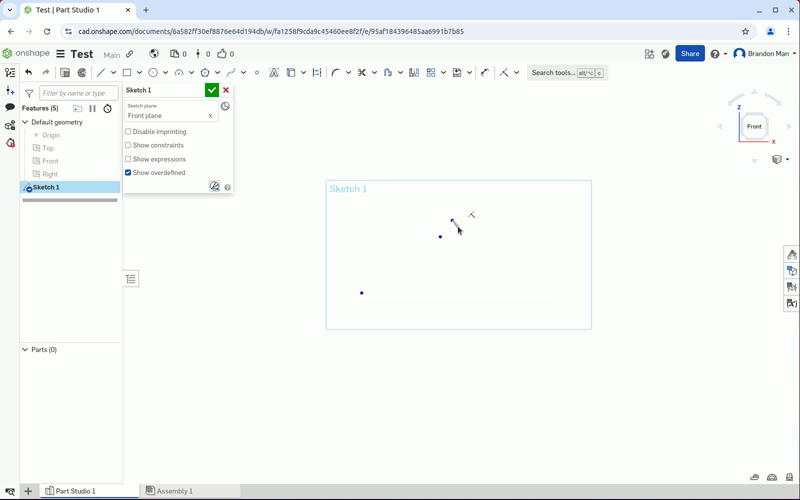
scroll(6)
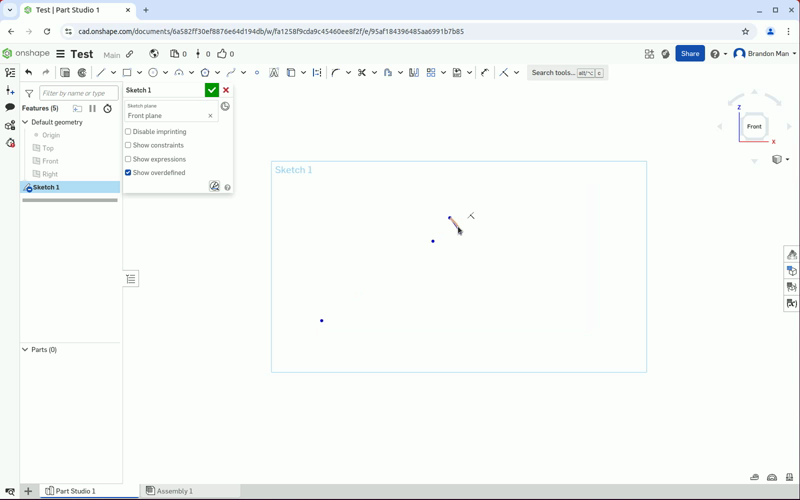
scroll(6)
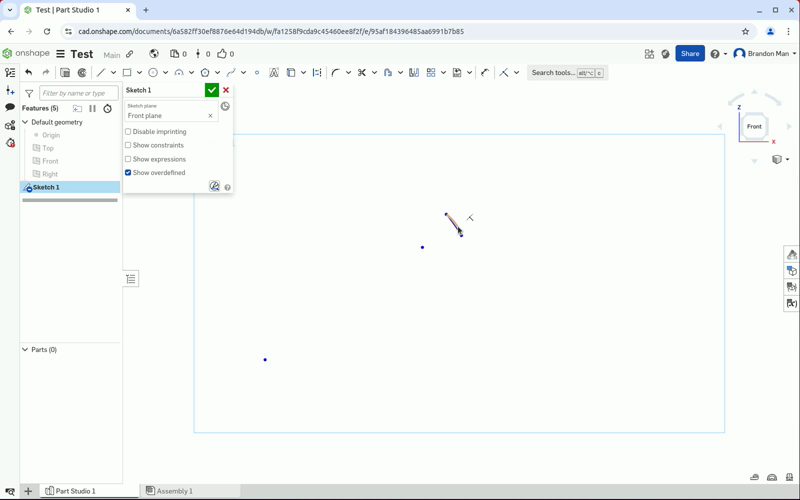
scroll(6)
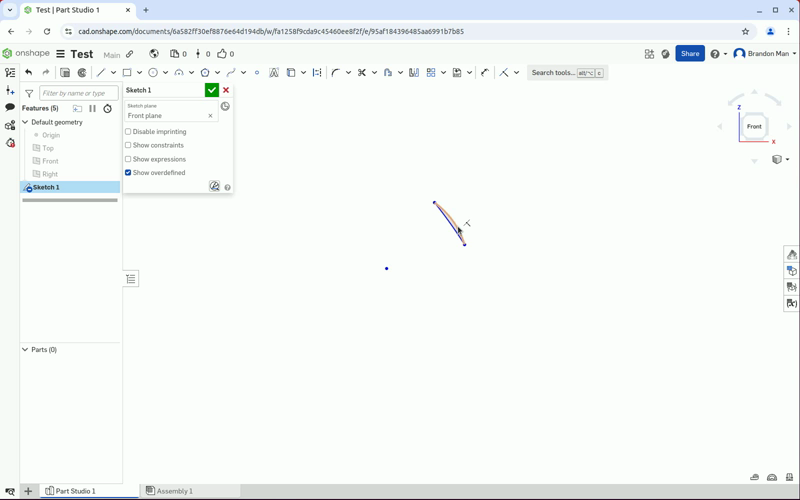
click(458, 226)
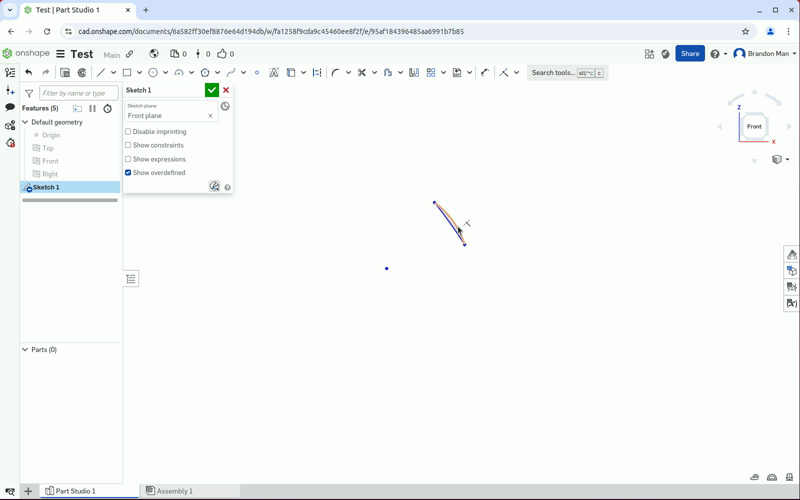
scroll(-6)
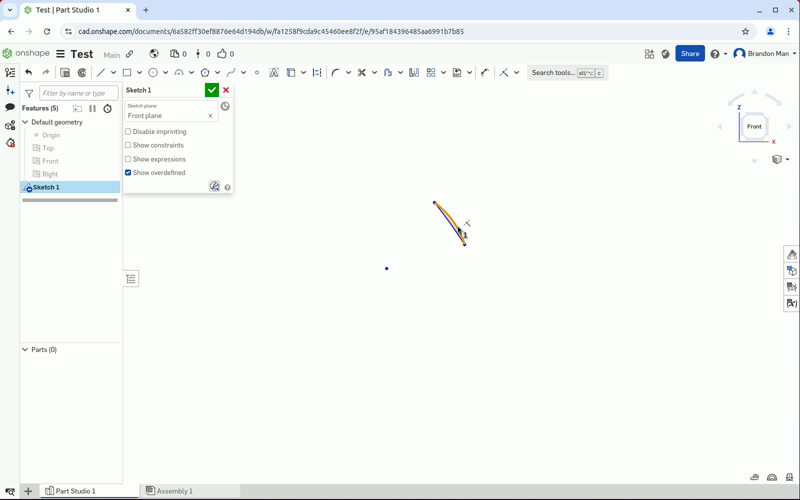
scroll(-6)
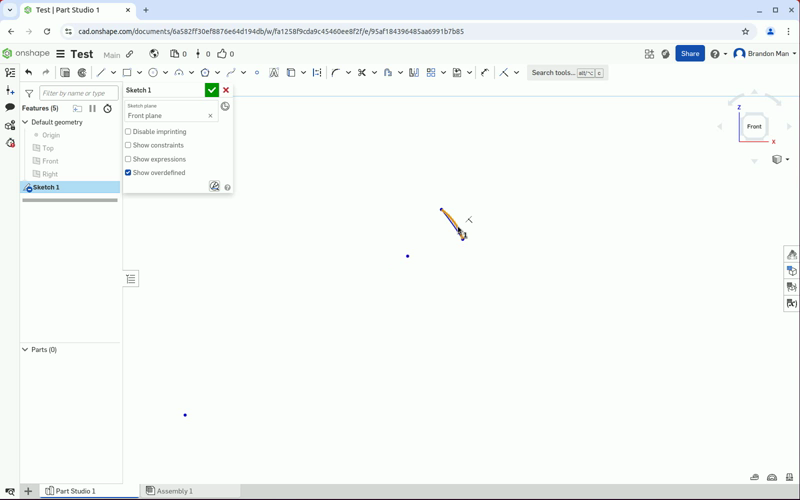
scroll(-6)
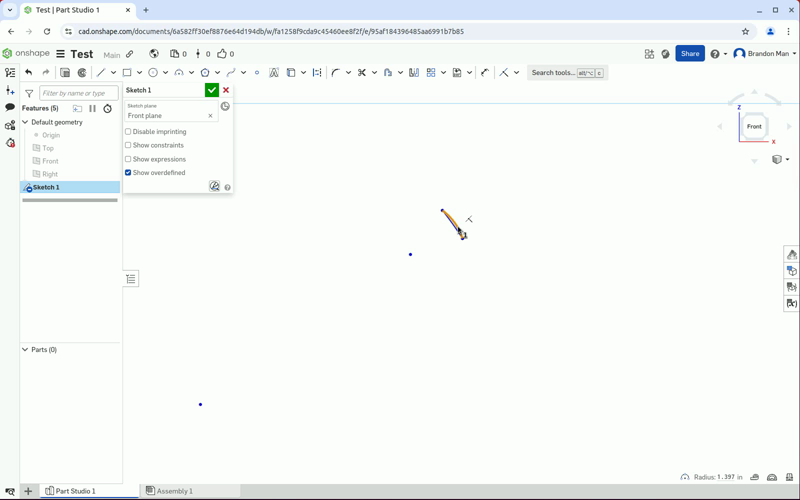
scroll(-6)
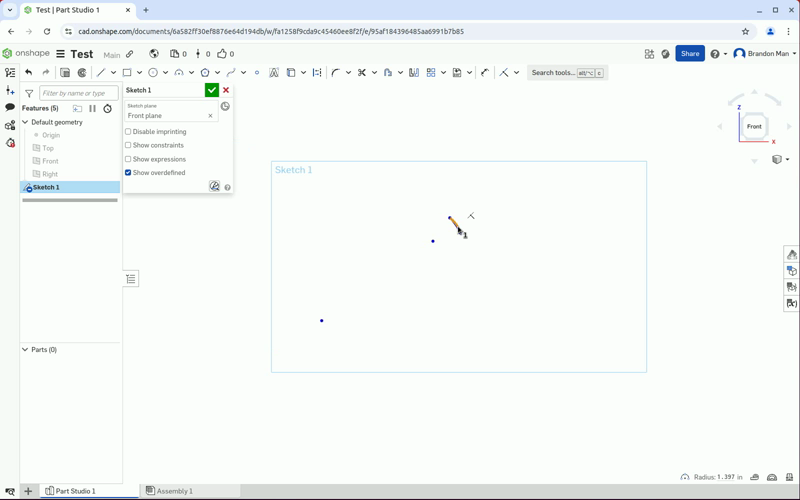
scroll(-6)
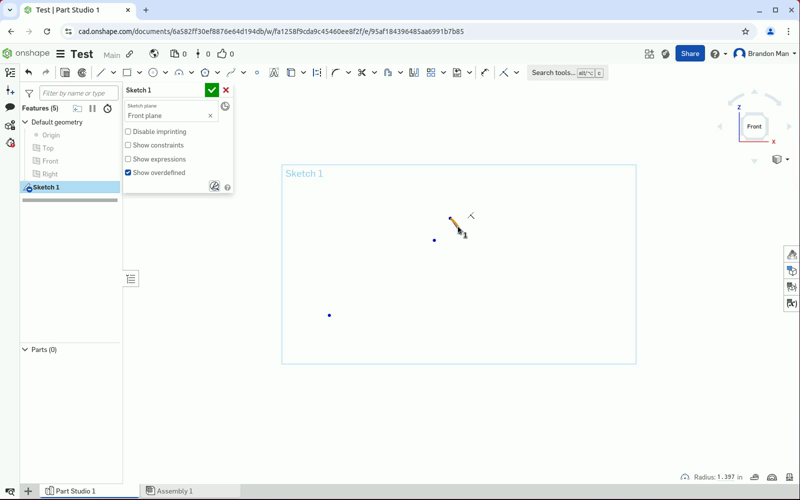
scroll(-6)
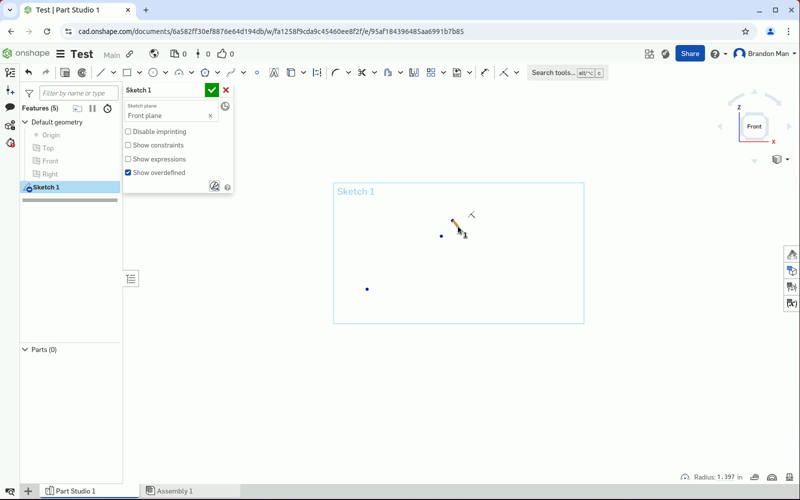
scroll(-6)
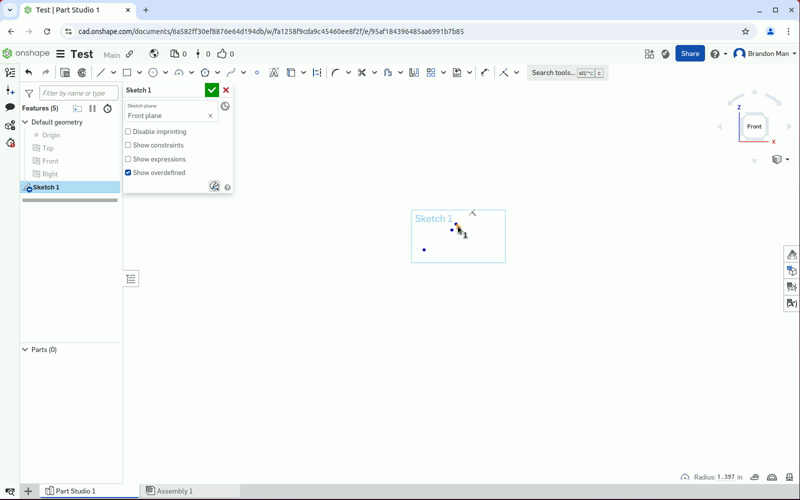
mouse_move(73, 352)
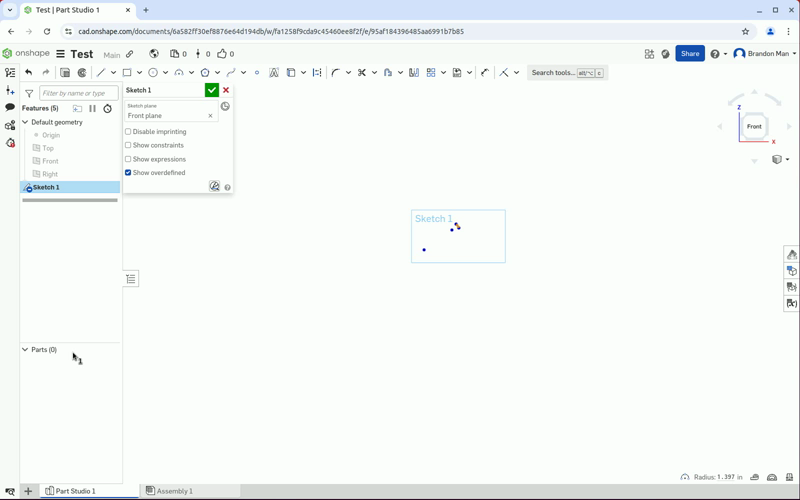
key(shift+y)
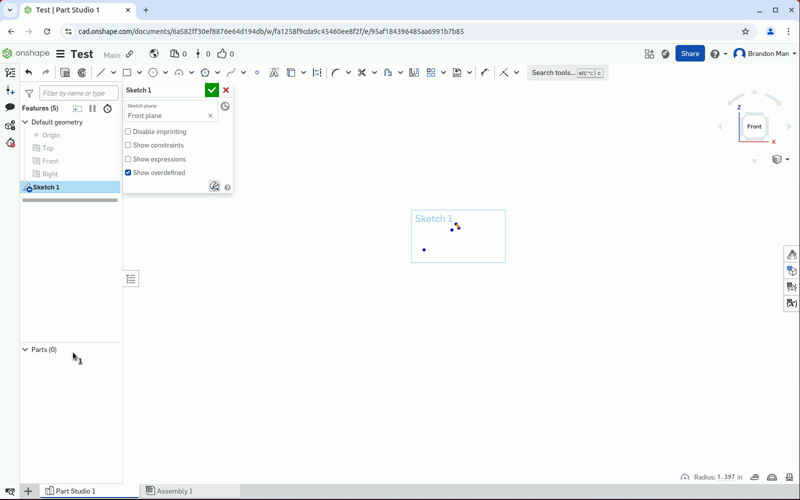
key(shift+e)
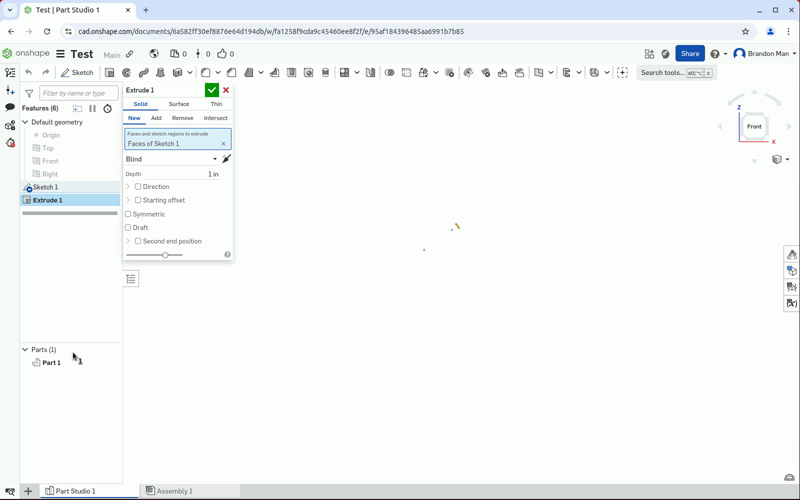
mouse_move(143, 106)
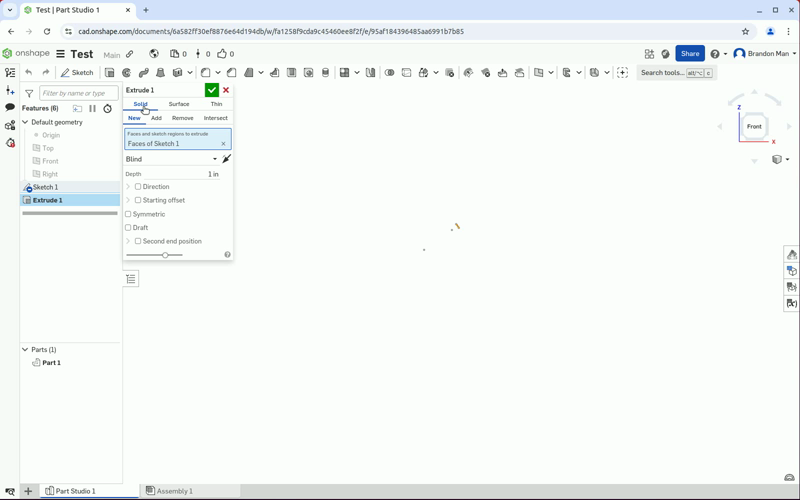
click(143, 106)
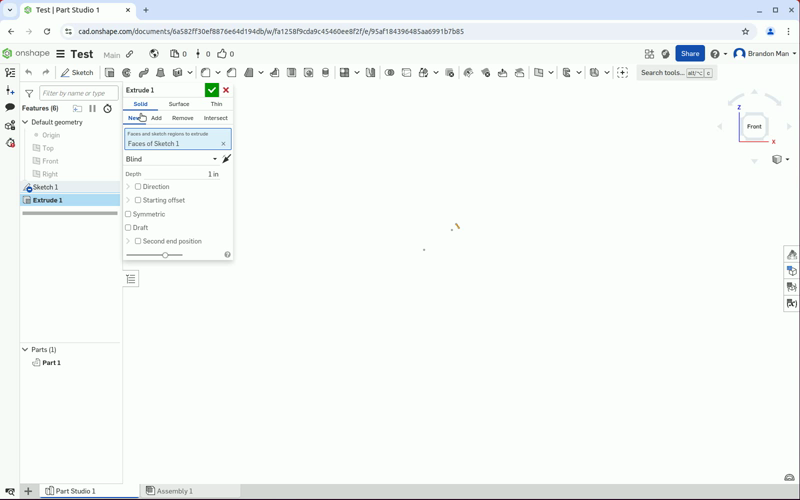
mouse_move(137, 120)
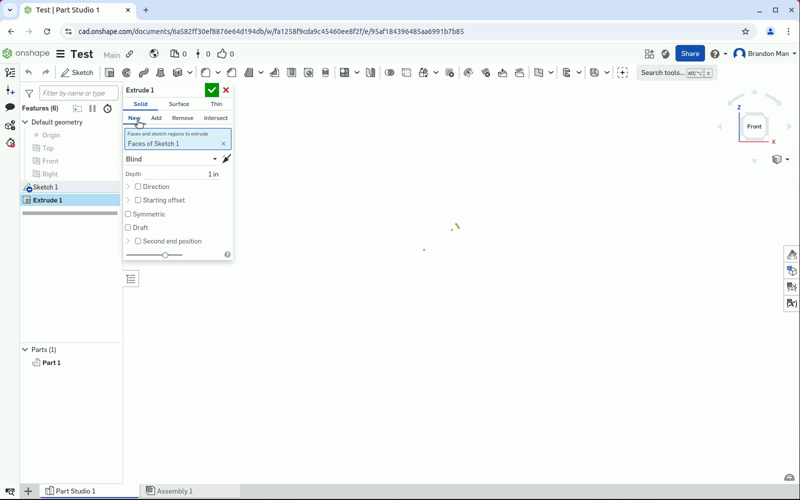
click(137, 120)
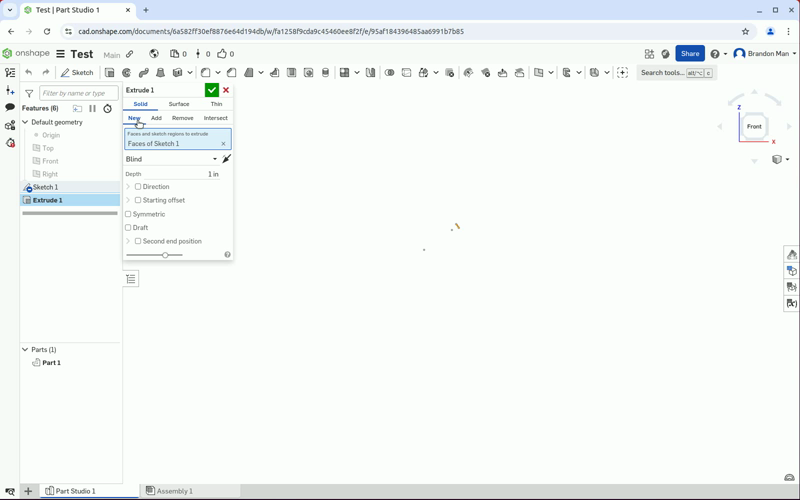
key(tab, 4)
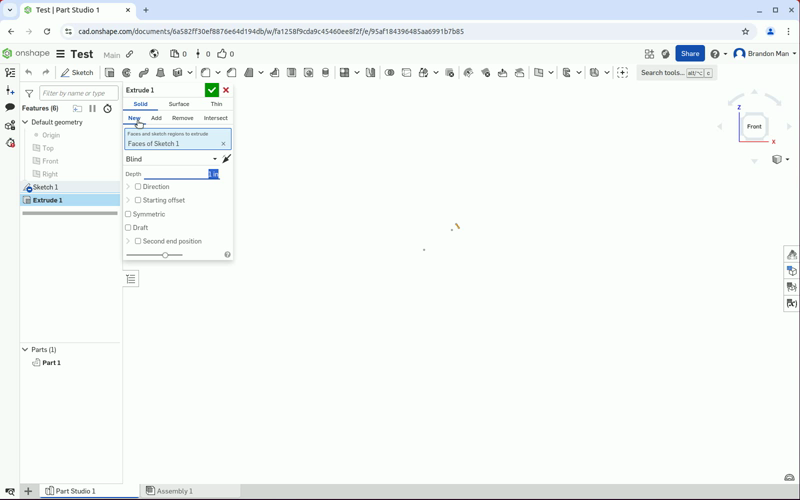
text(4.814)
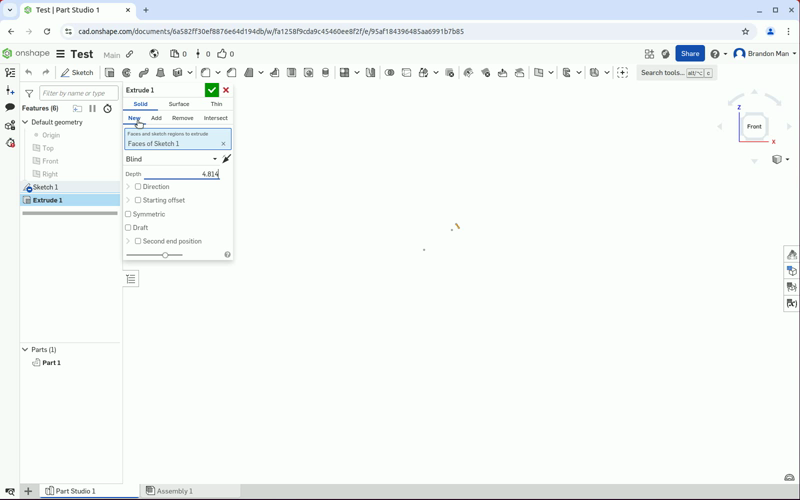
key(enter)
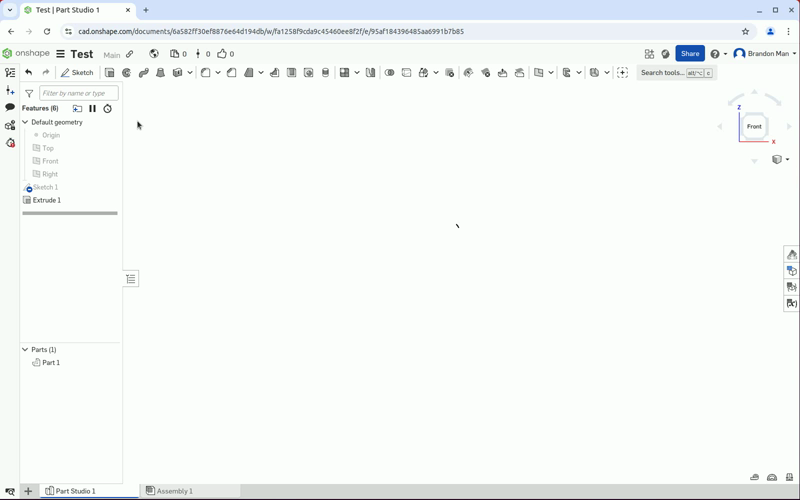
key(shift+h)
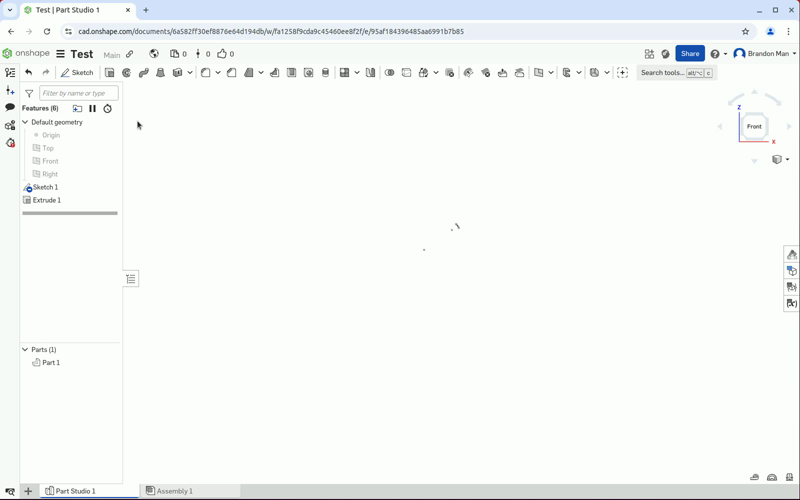
key(shift+h)
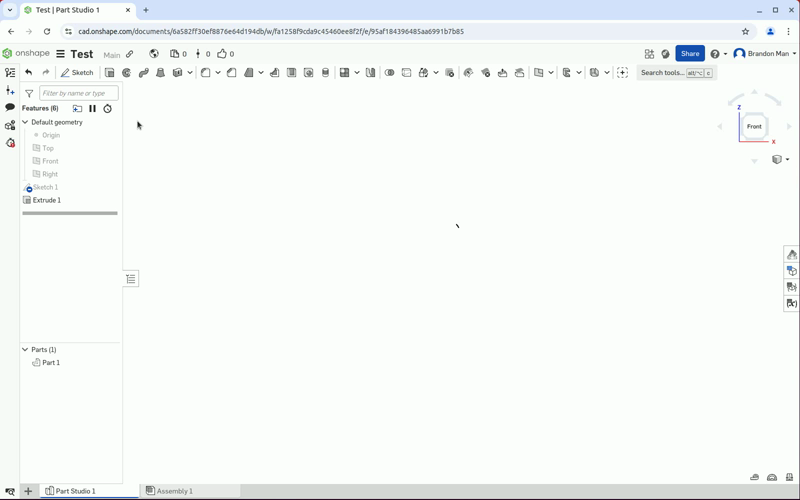
mouse_move(73, 189)
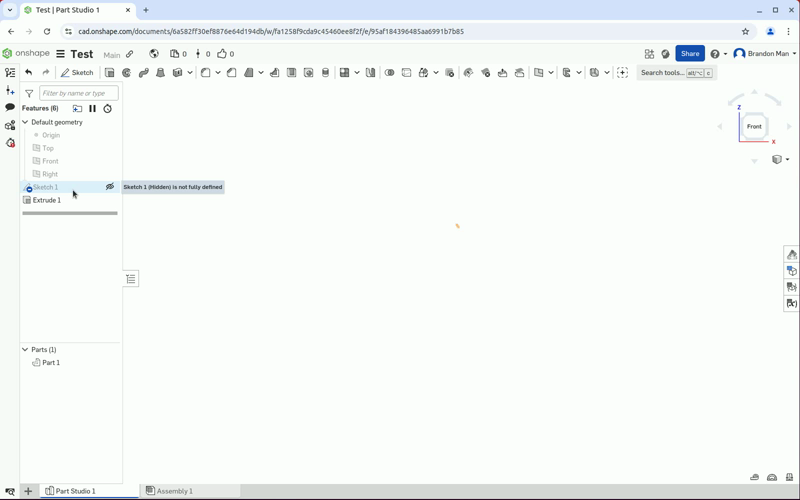
click(73, 189)
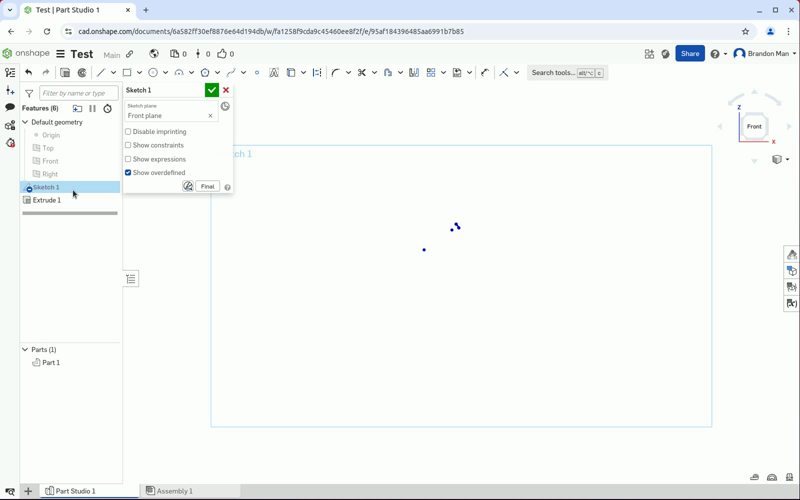
mouse_move(229, 92)
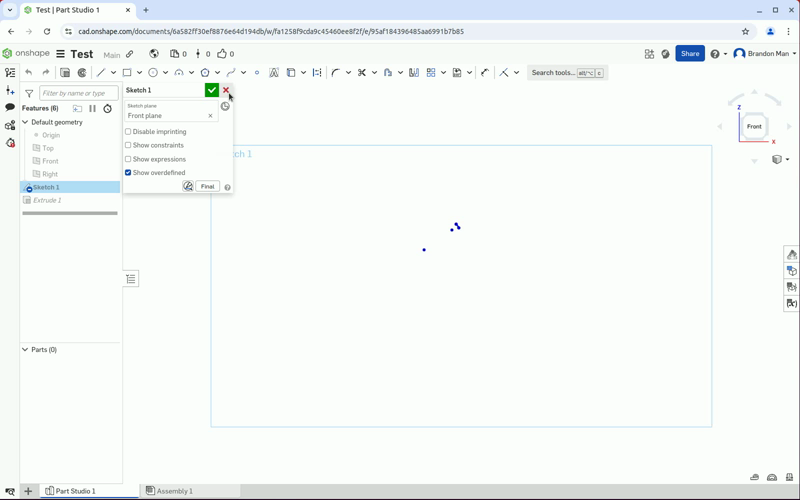
click(229, 92)
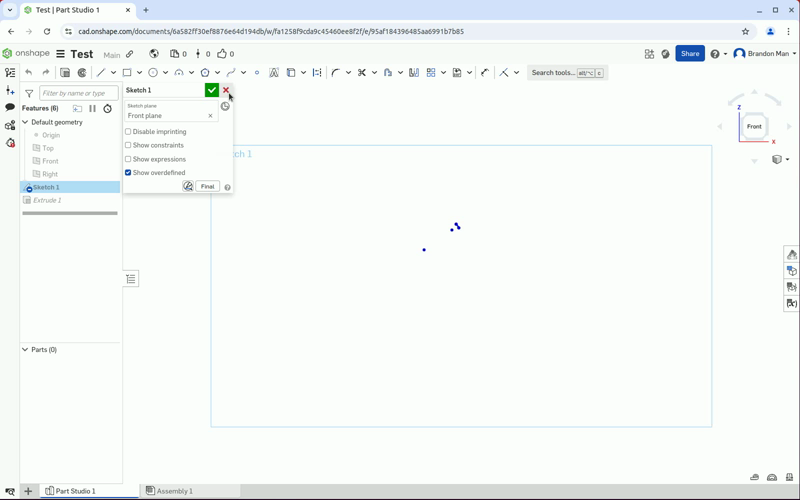
key(shift+s)
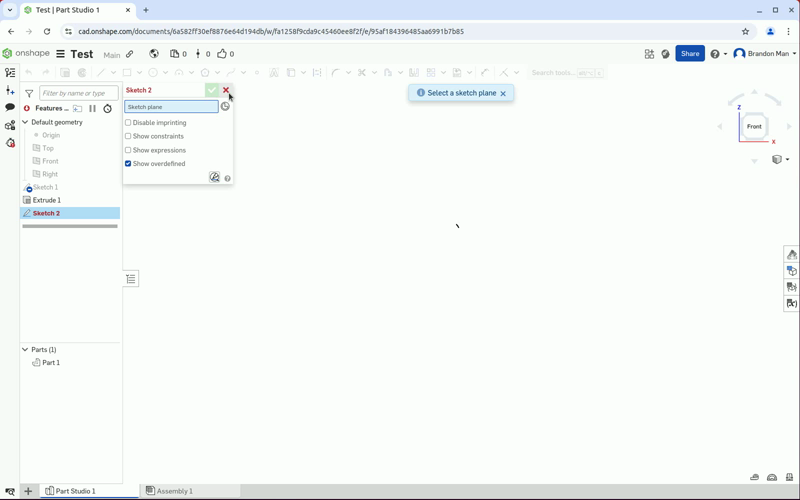
mouse_move(73, 163)
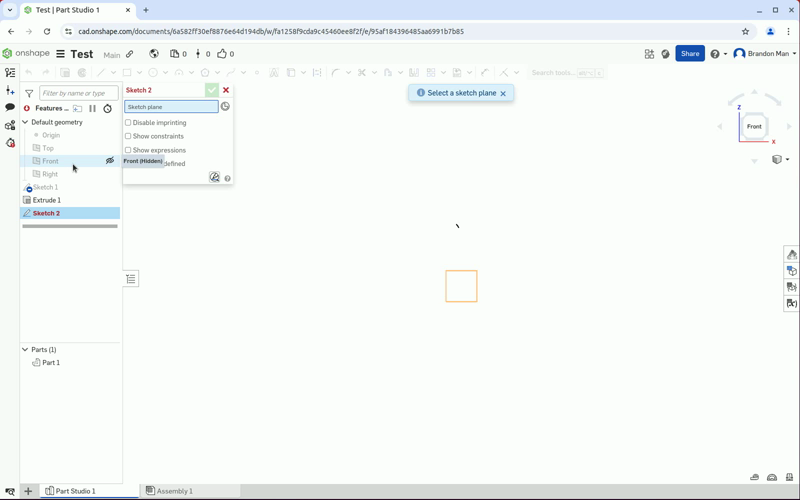
click(73, 163)
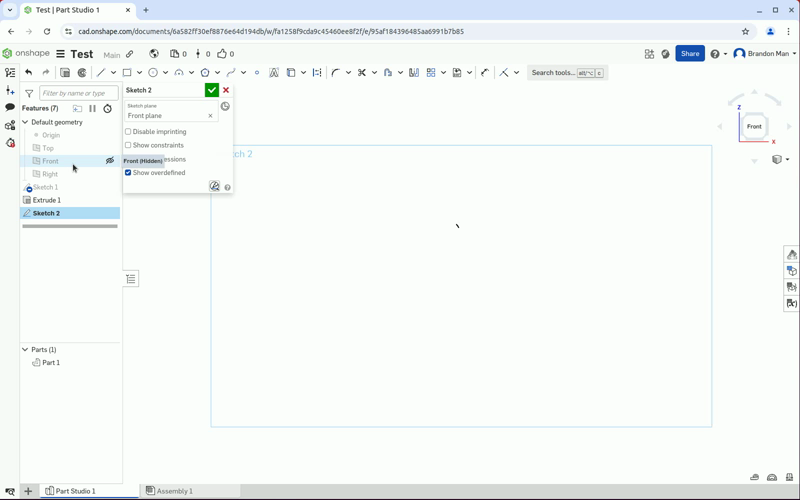
mouse_move(73, 352)
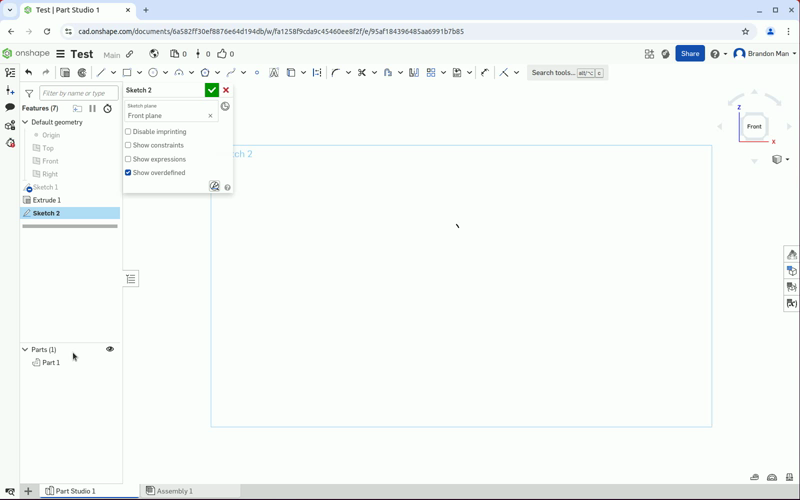
key(y)
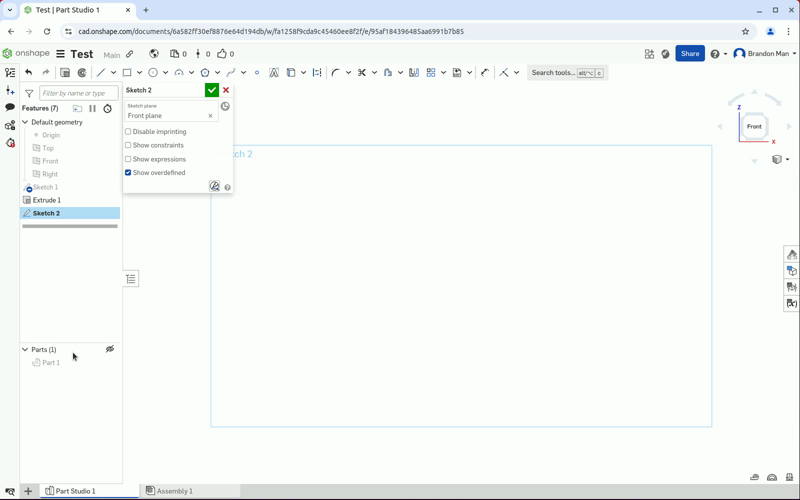
key(l)
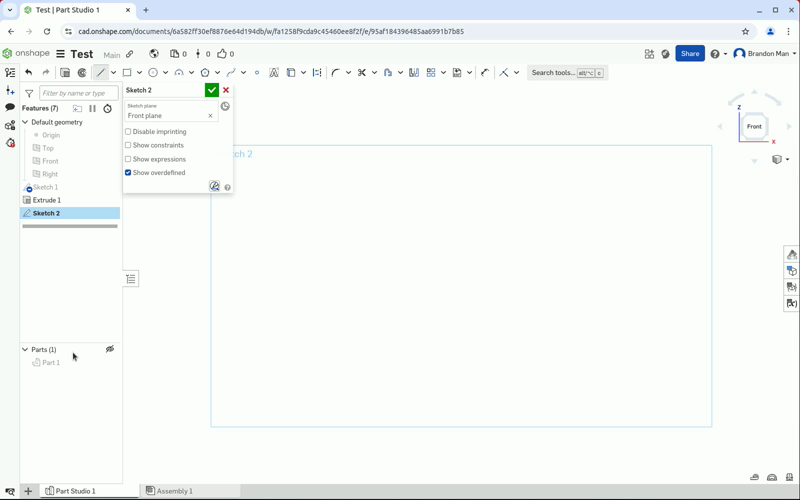
key_down(shift)
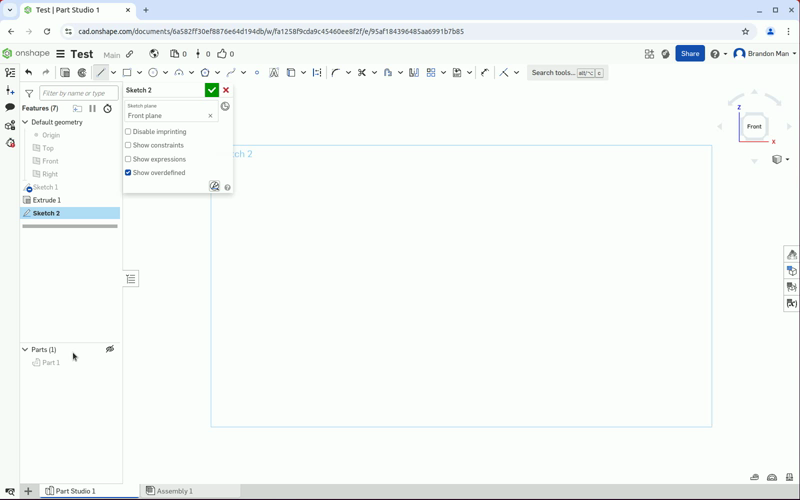
mouse_move(368, 293)
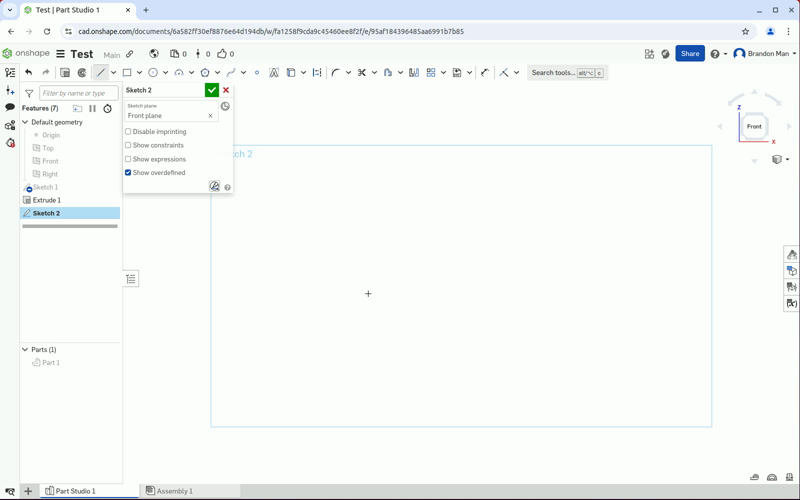
click(368, 293)
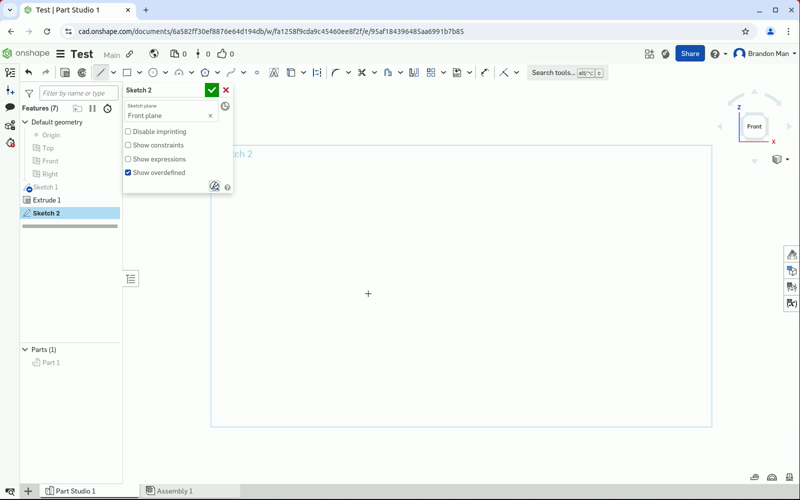
key_up(shift)
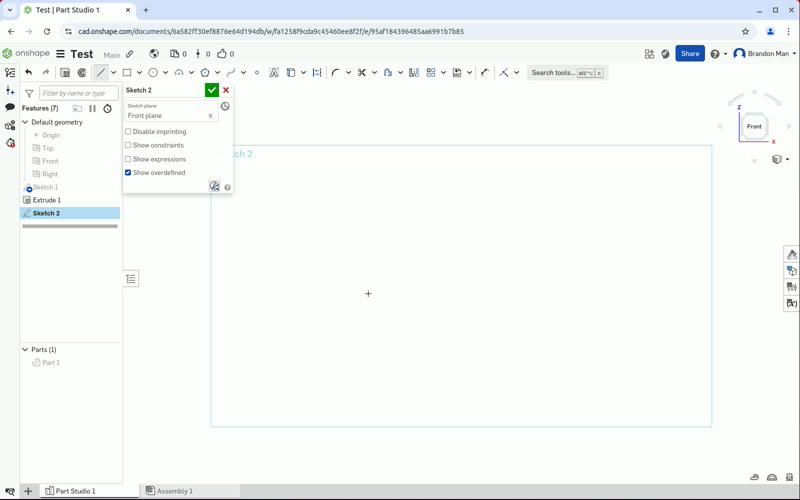
key_down(shift)
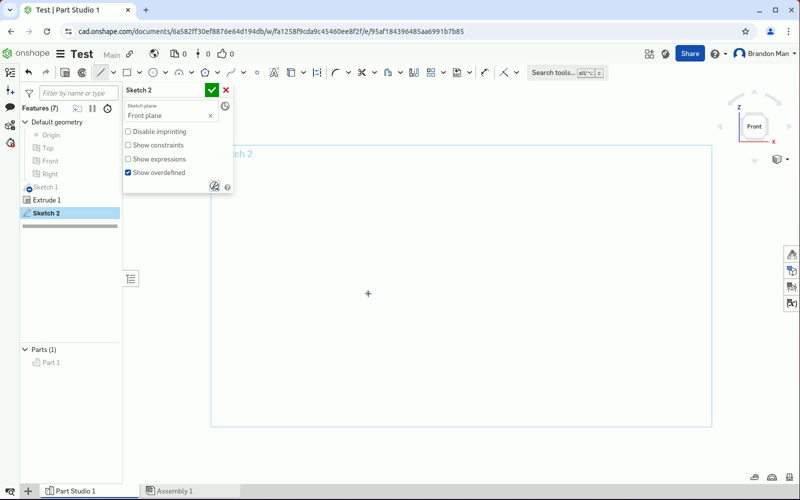
mouse_move(398, 293)
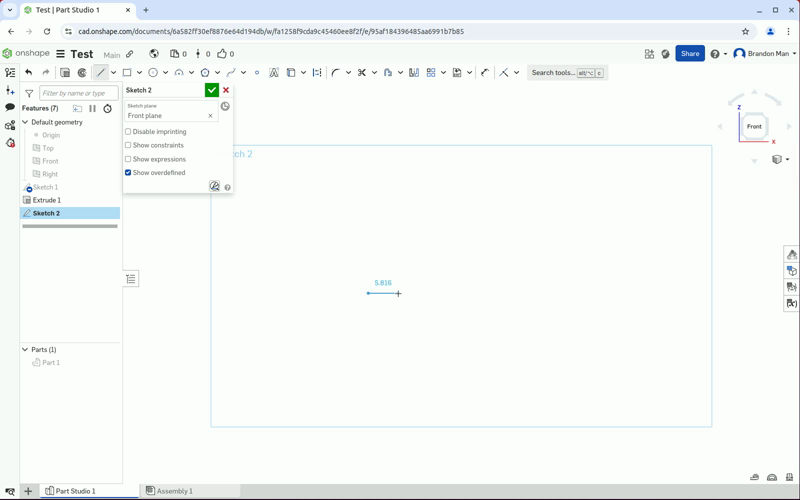
mouse_move(414, 293)
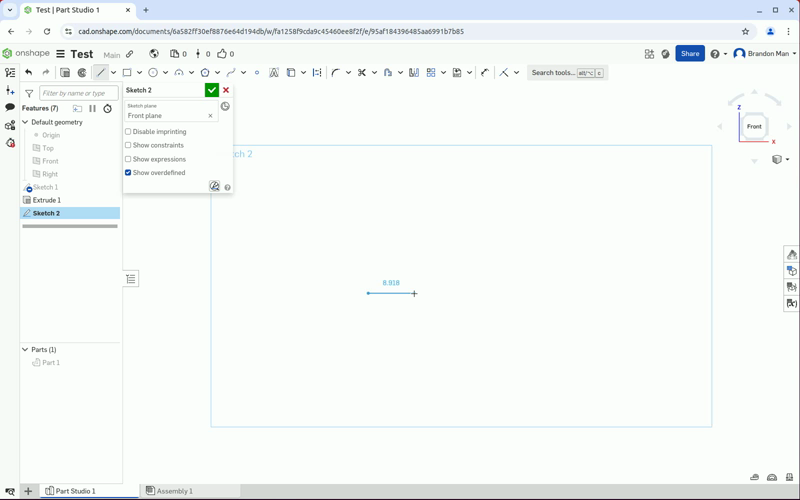
click(414, 293)
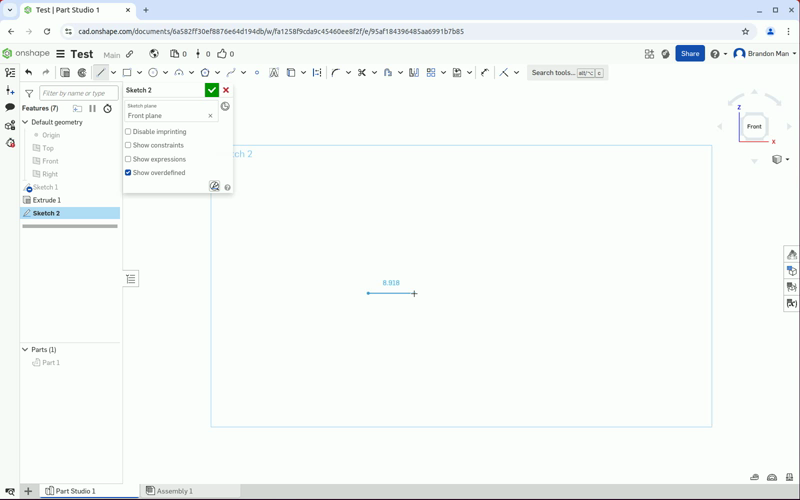
key_up(shift)
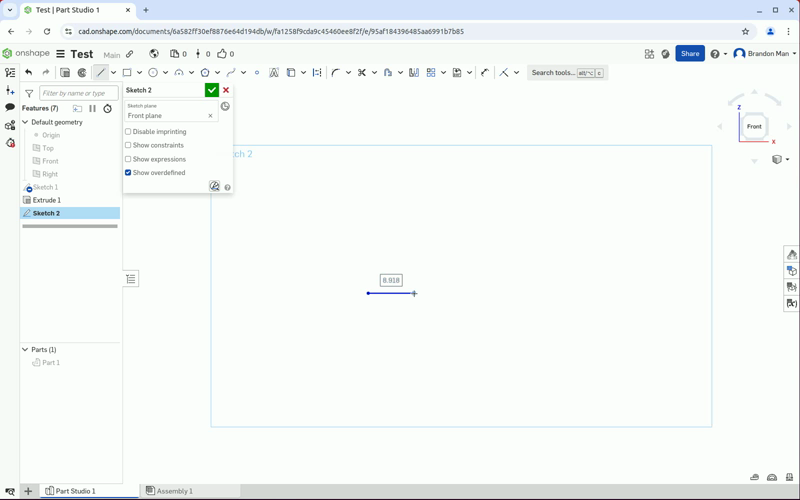
key(esc)
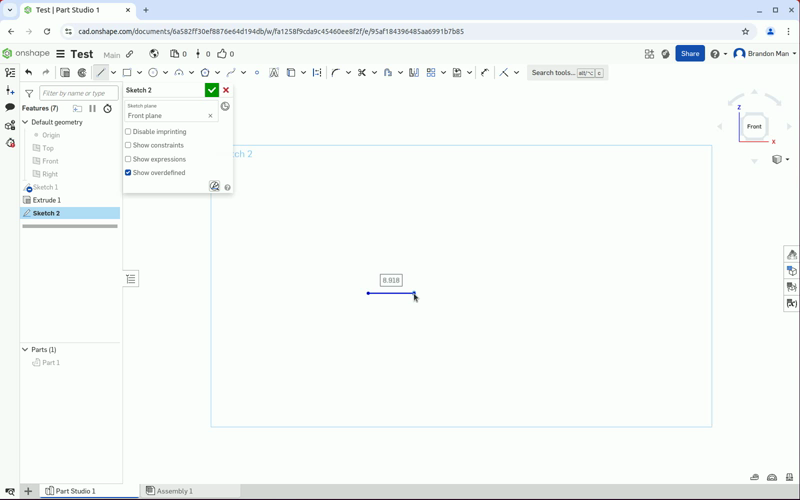
key(a)
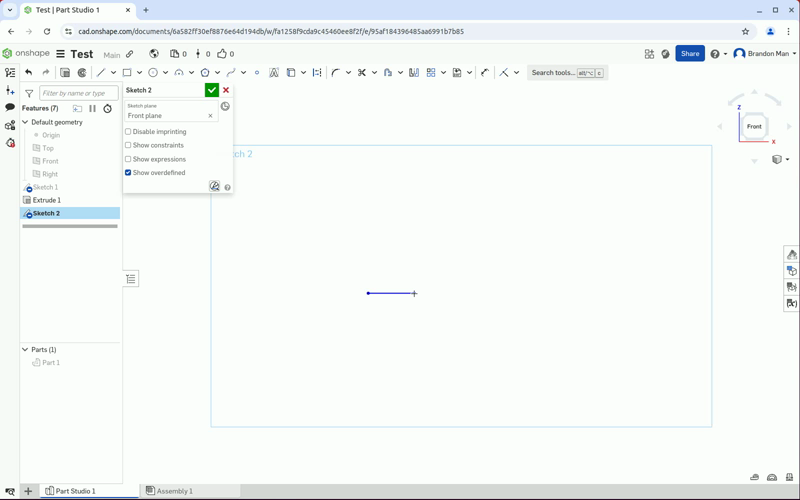
mouse_move(414, 293)
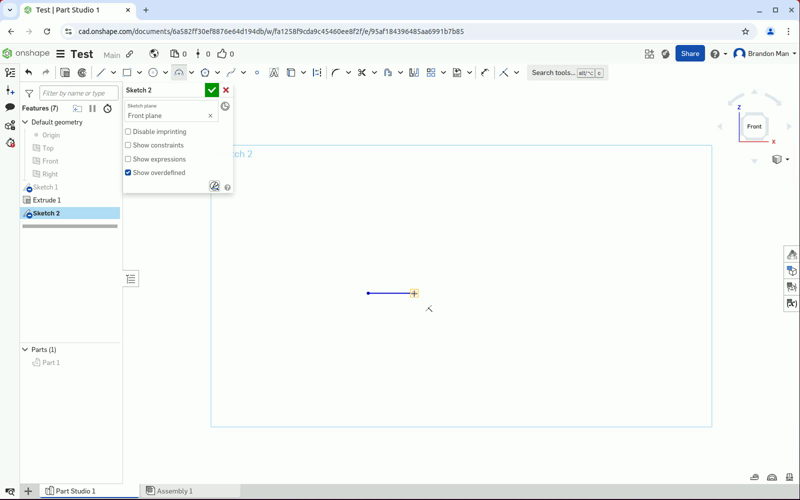
click(414, 293)
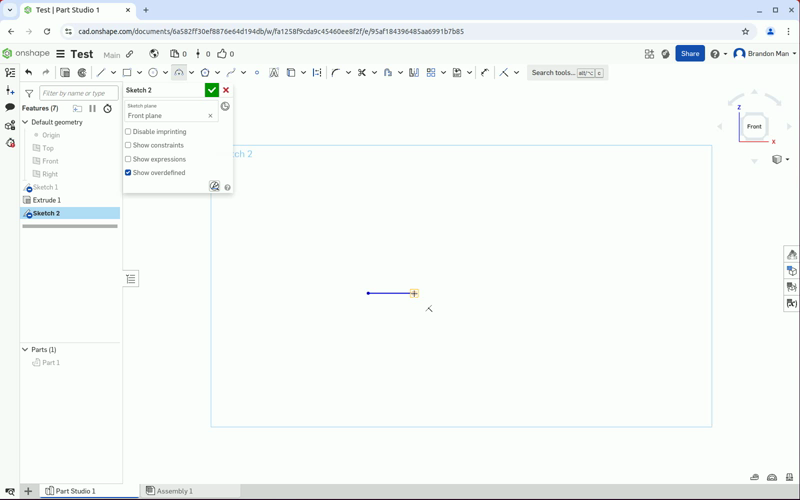
key_down(shift)
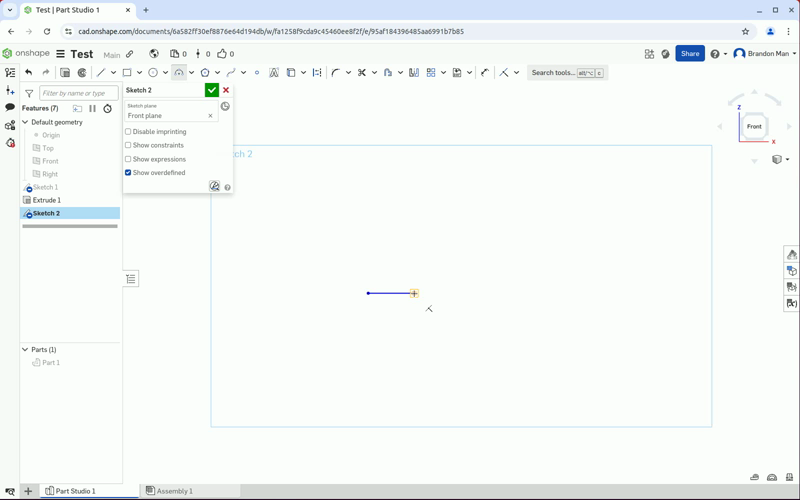
mouse_move(414, 272)
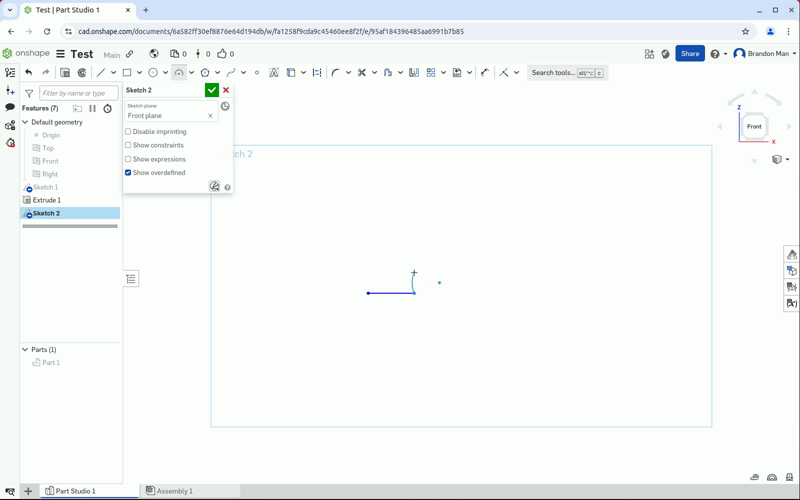
click(414, 272)
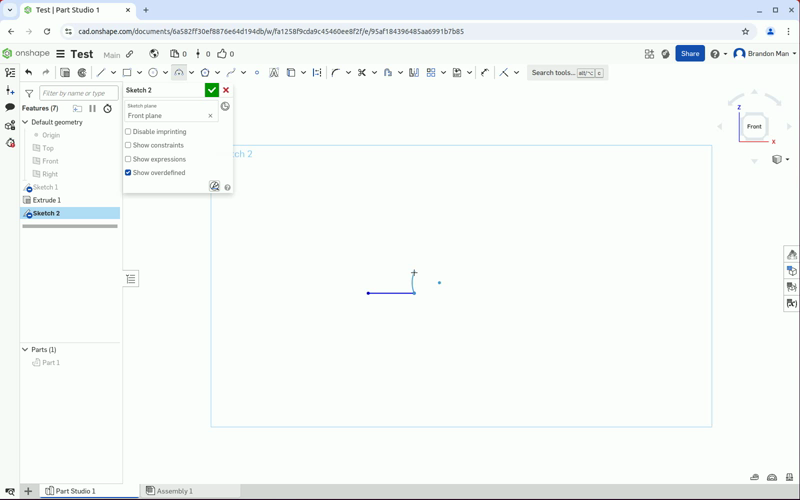
mouse_move(424, 282)
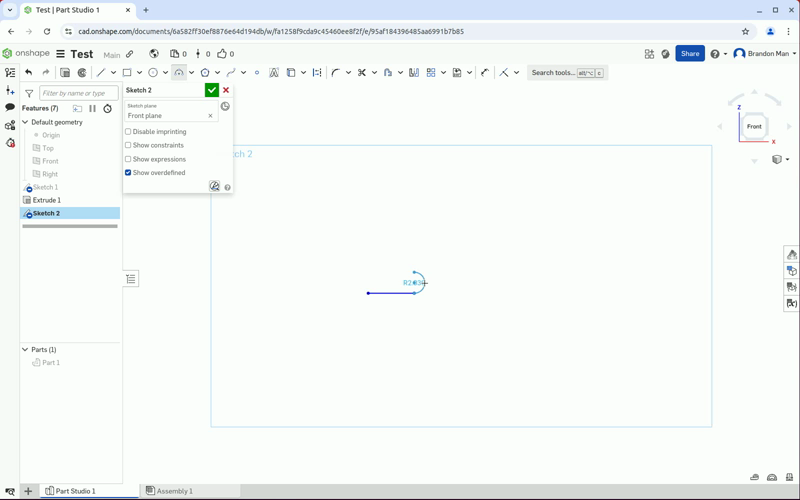
click(424, 282)
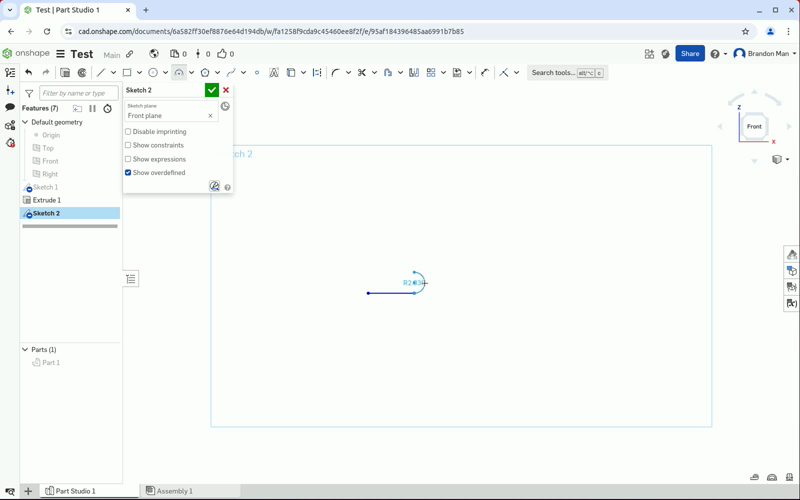
key_up(shift)
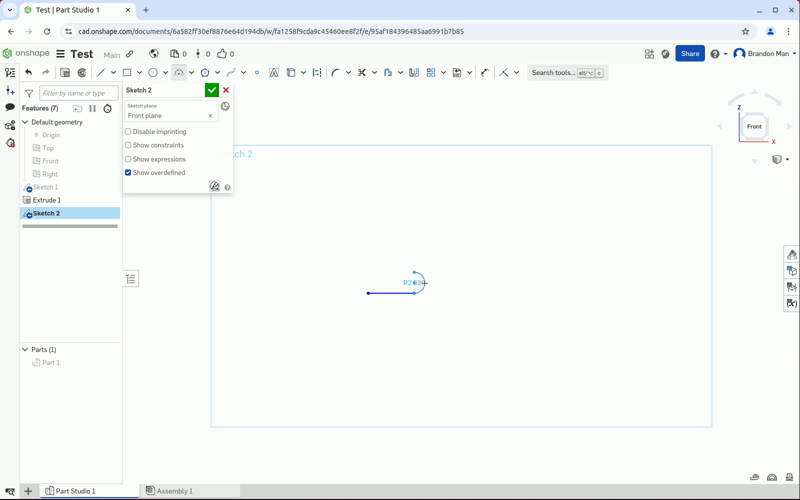
key(esc)
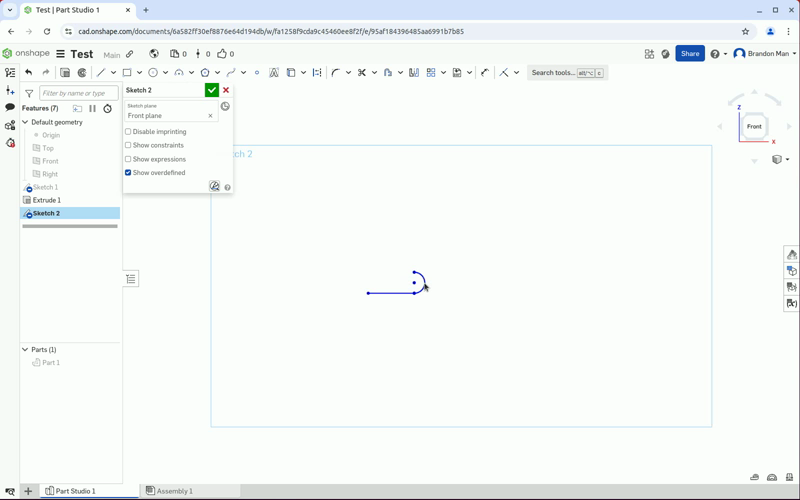
key(l)
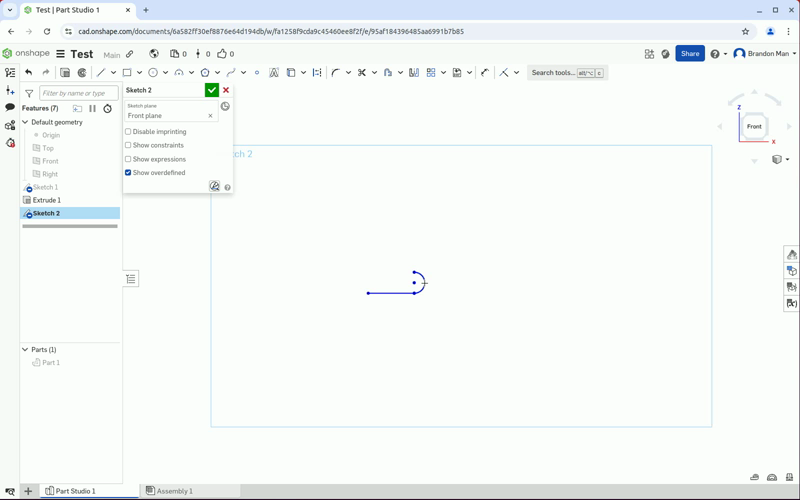
mouse_move(414, 272)
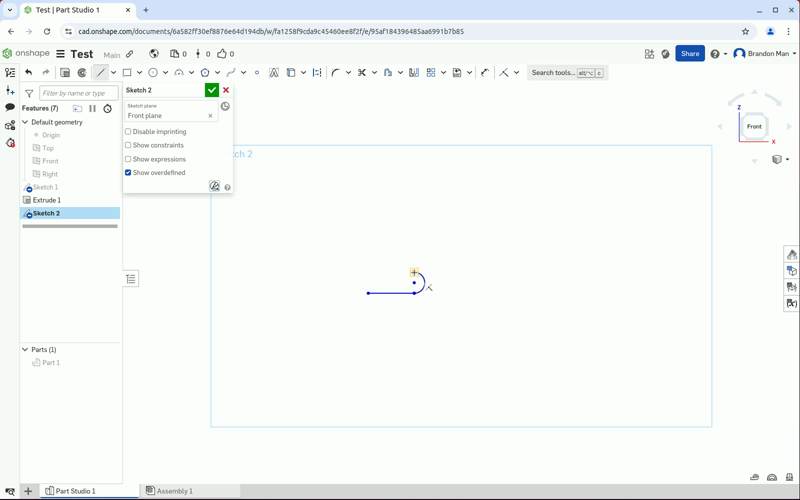
click(414, 272)
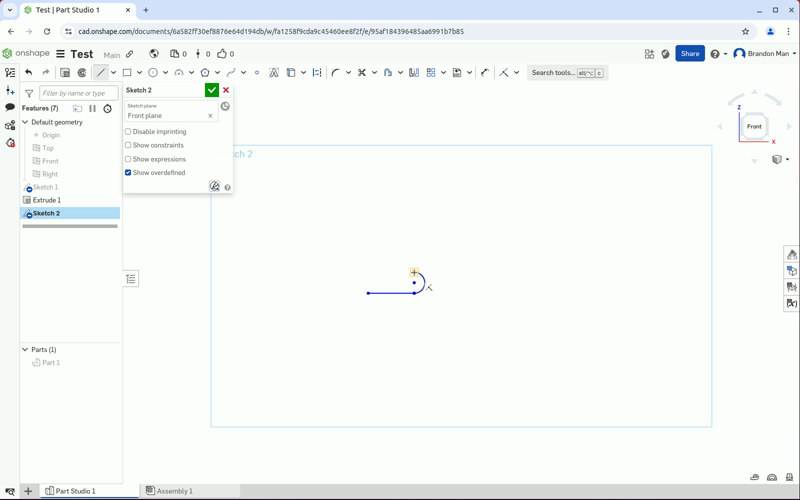
key_down(shift)
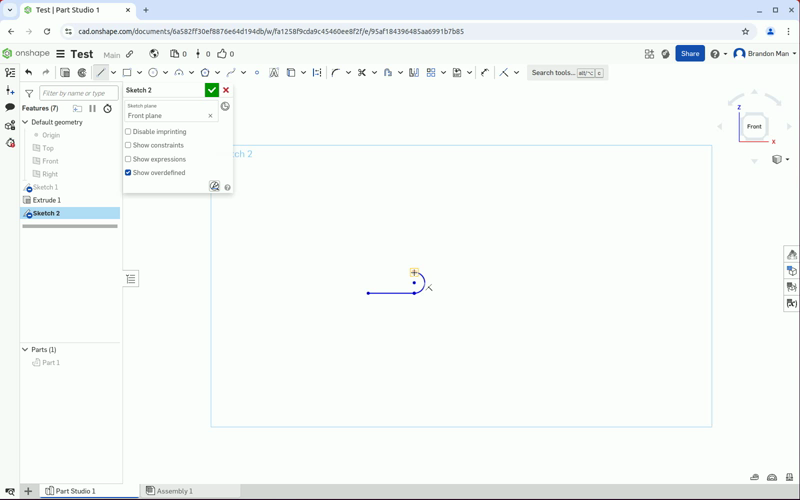
mouse_move(444, 272)
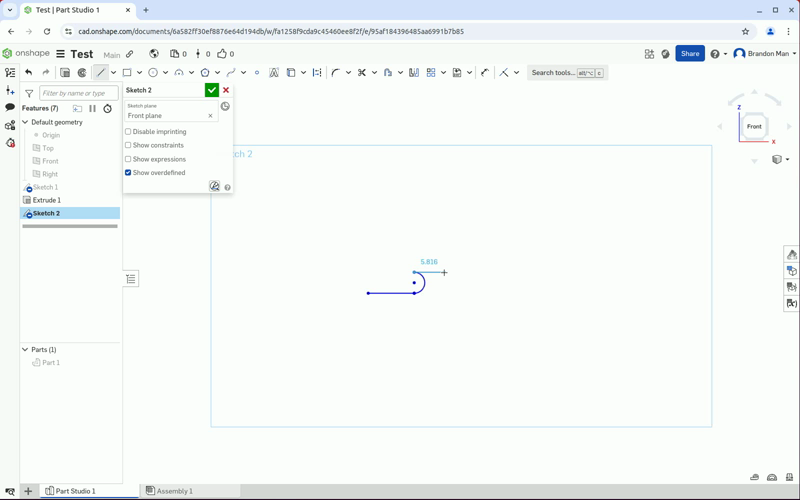
mouse_move(368, 272)
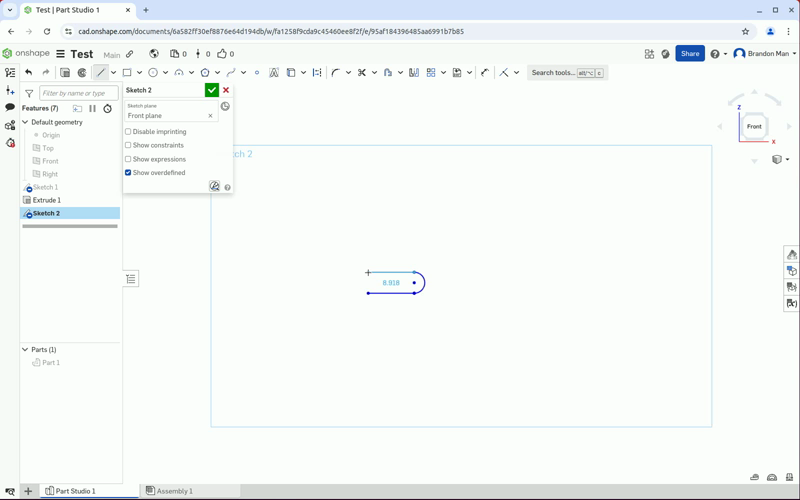
click(368, 272)
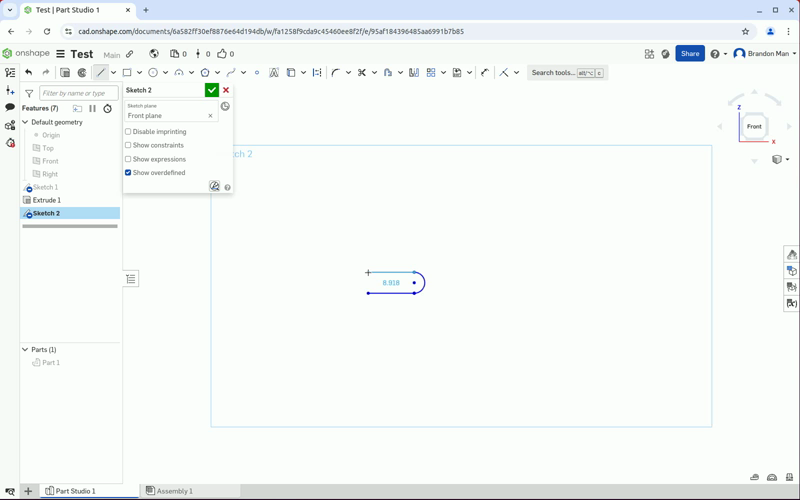
key_up(shift)
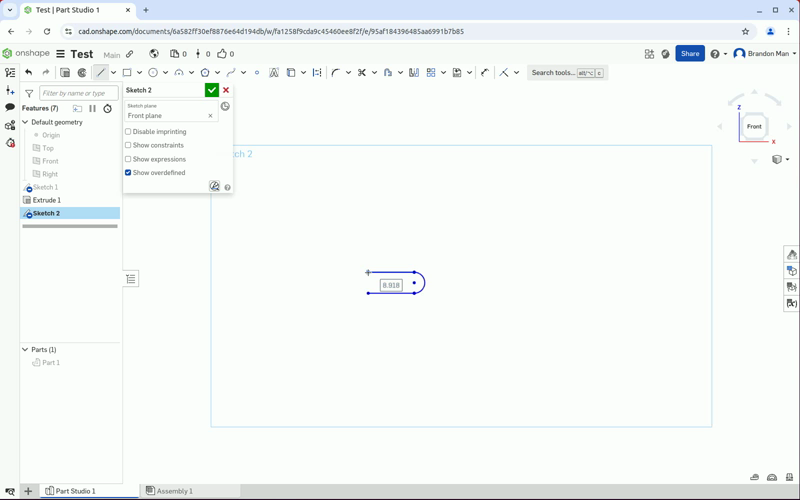
key(esc)
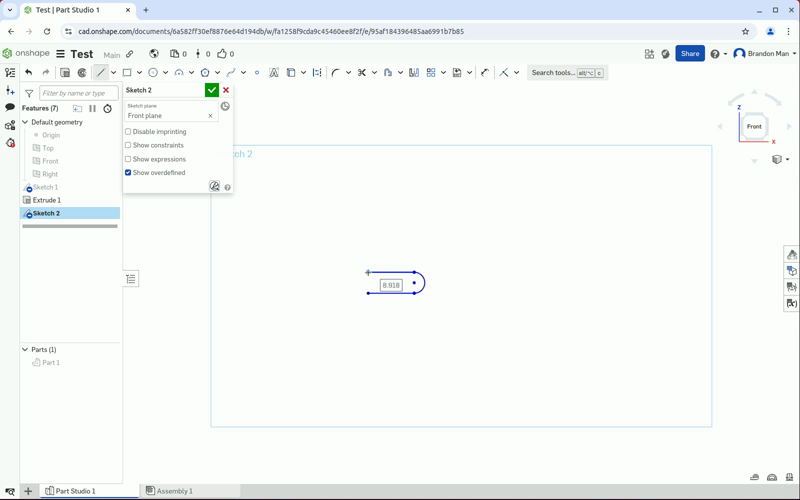
key(a)
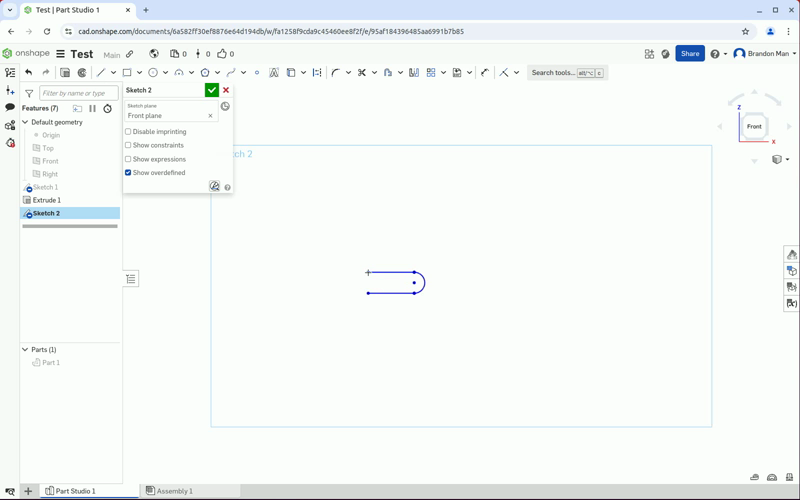
mouse_move(368, 272)
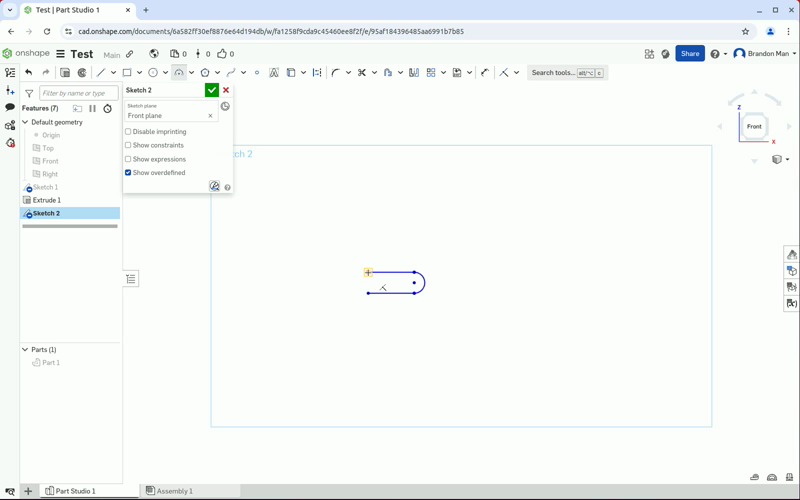
click(368, 272)
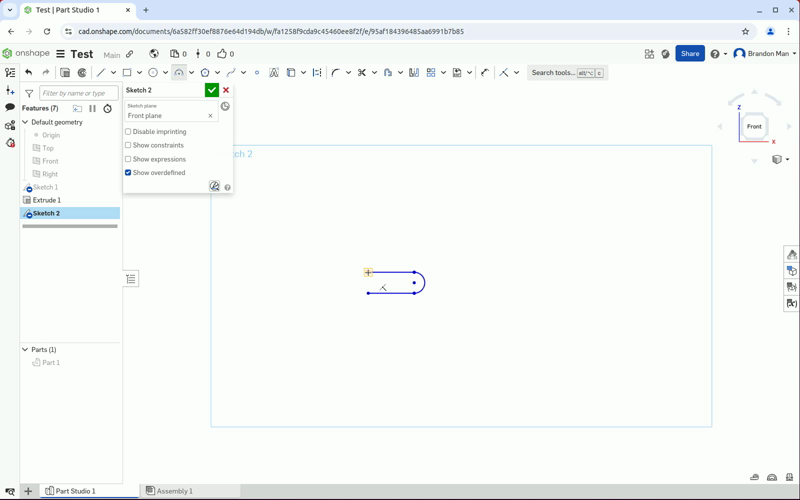
mouse_move(368, 293)
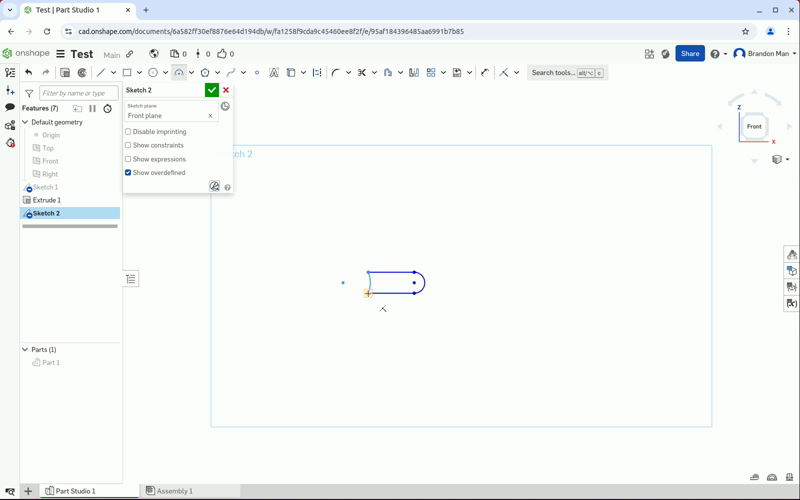
click(368, 293)
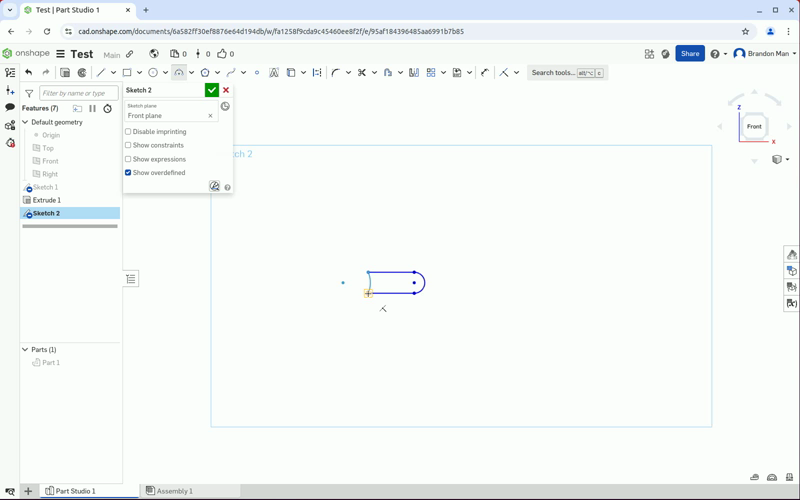
key_down(shift)
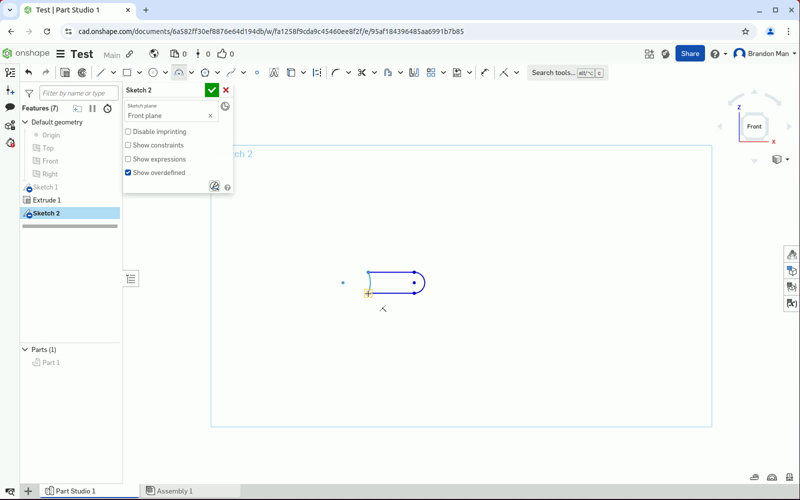
mouse_move(357, 282)
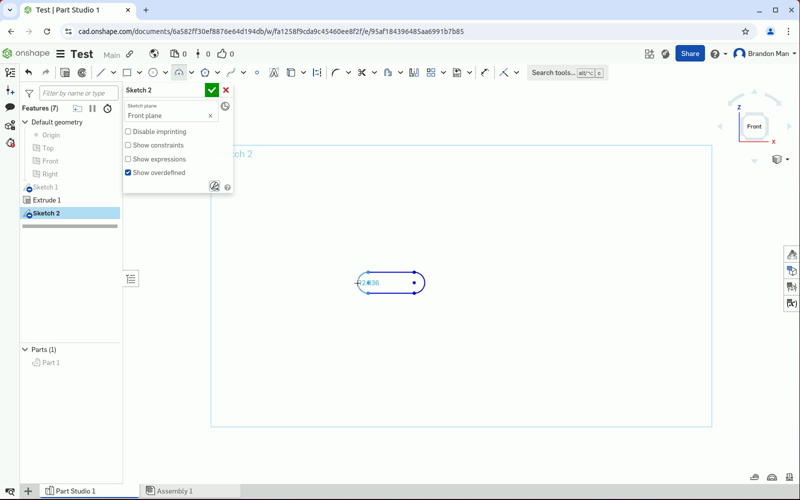
click(357, 282)
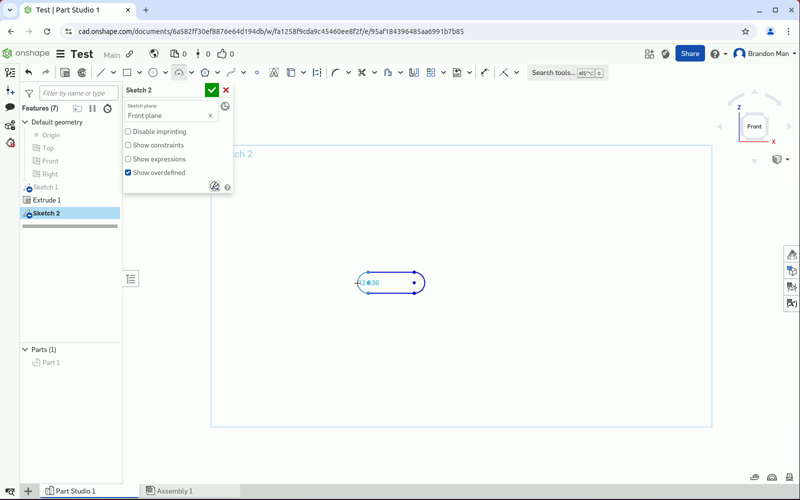
key_up(shift)
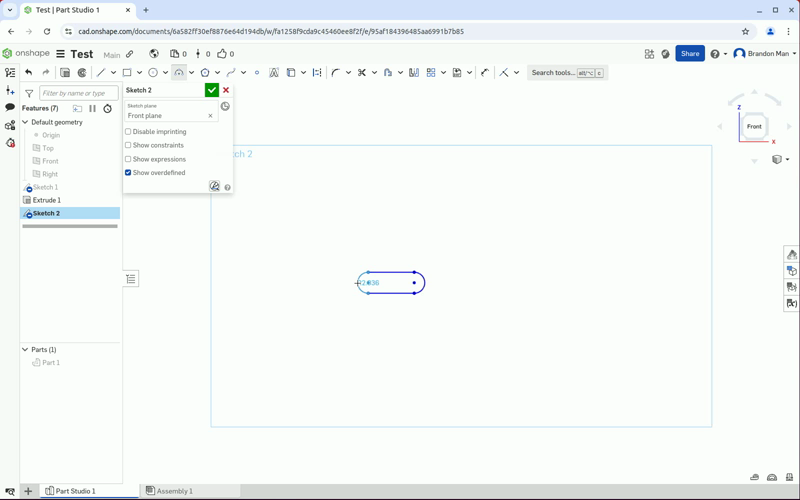
key(esc)
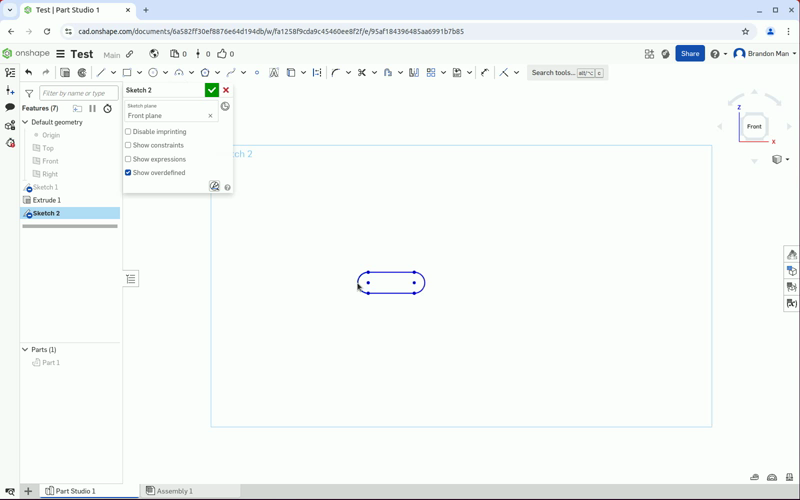
key(l)
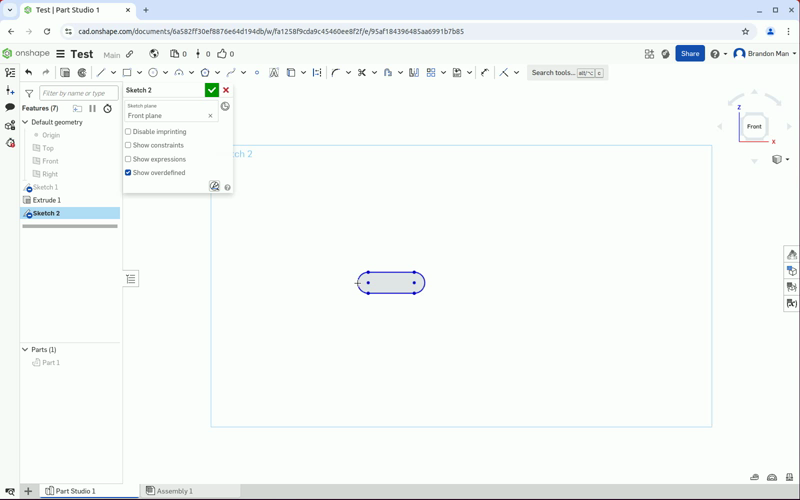
key_down(shift)
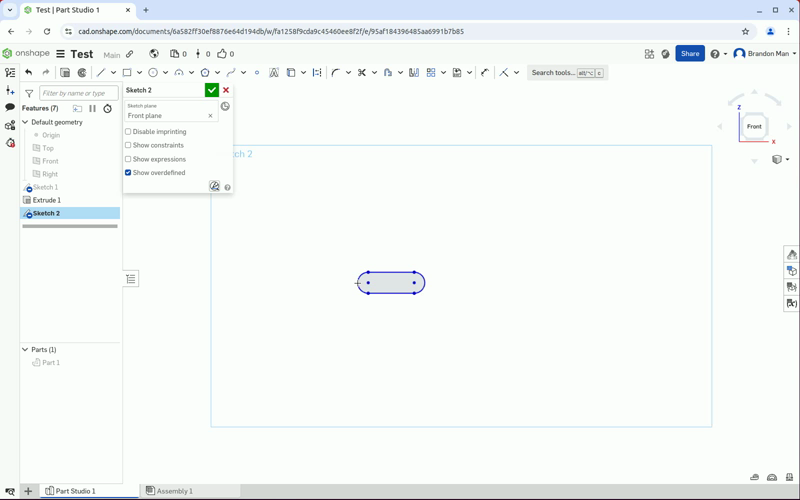
mouse_move(363, 297)
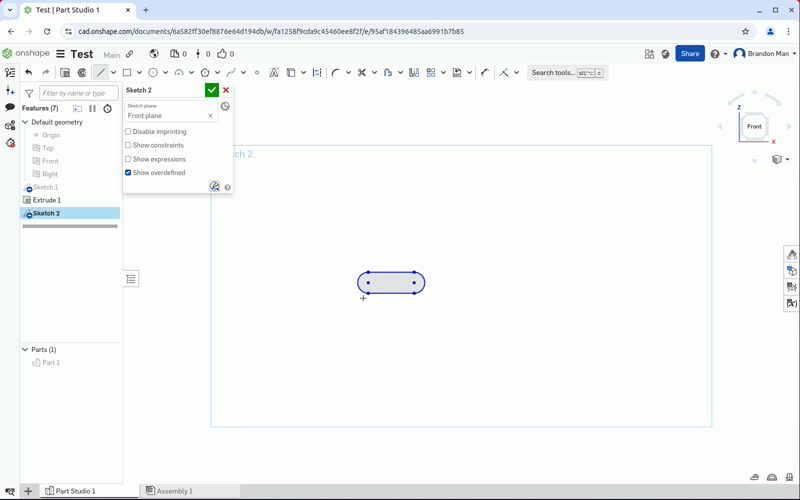
click(363, 297)
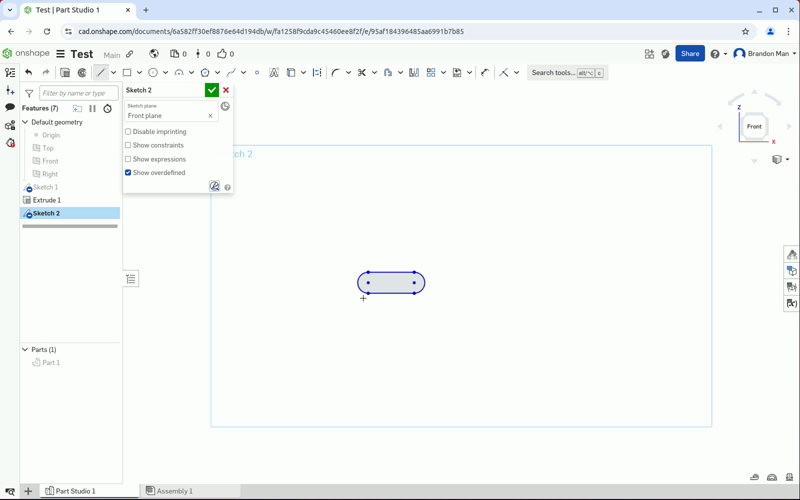
key_up(shift)
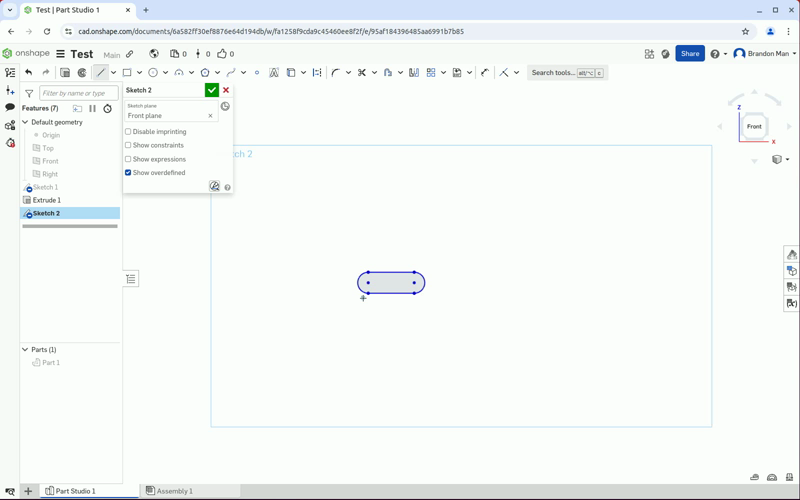
key_down(shift)
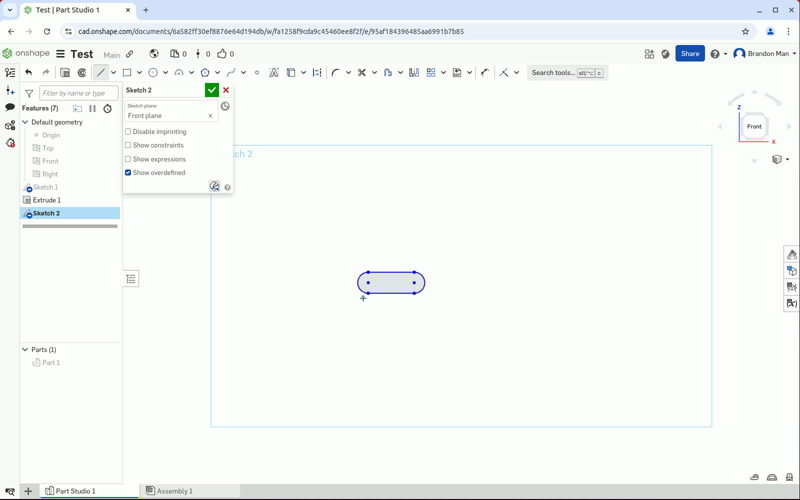
mouse_move(393, 297)
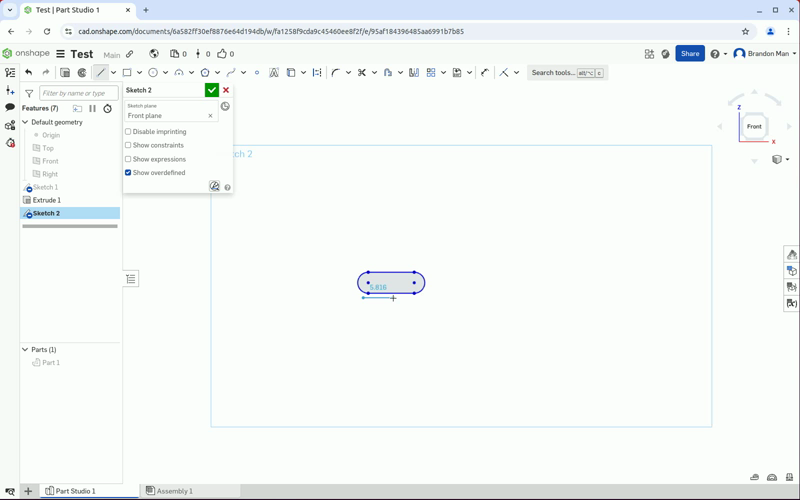
mouse_move(419, 297)
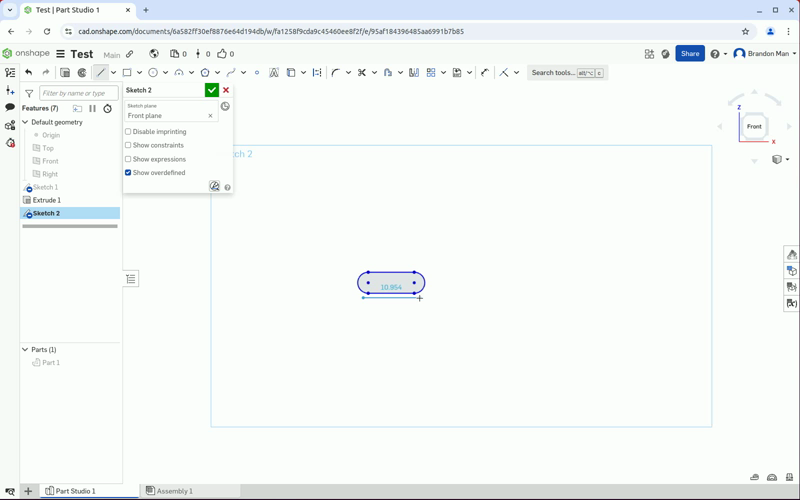
click(419, 297)
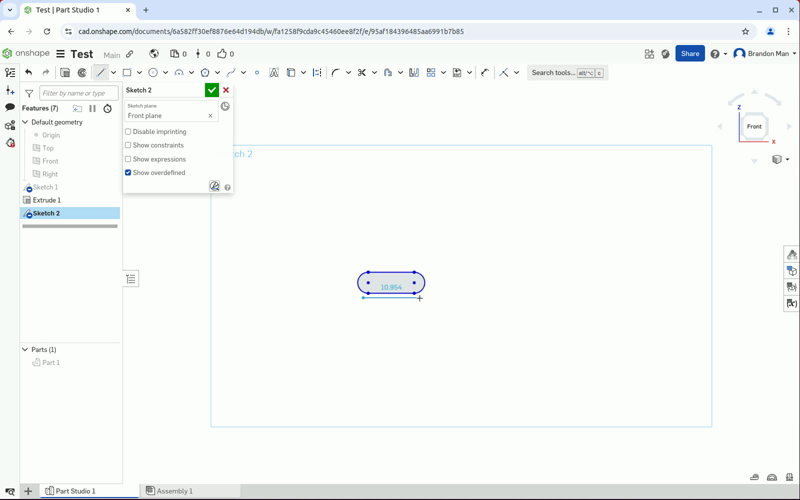
key_up(shift)
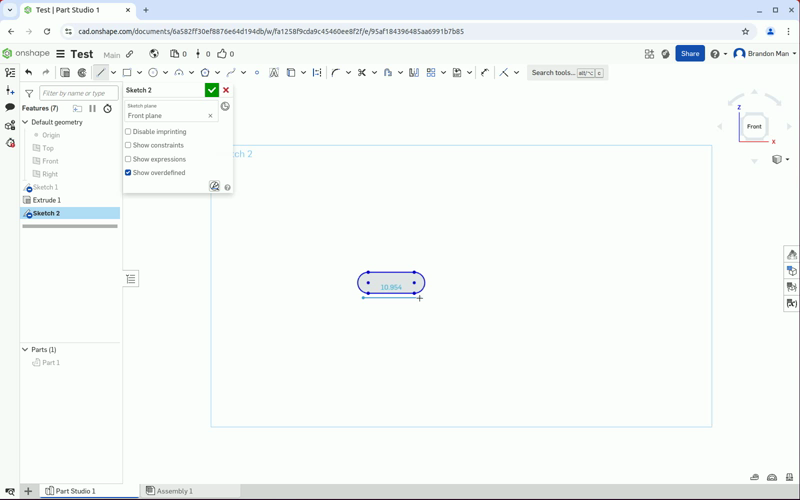
key(esc)
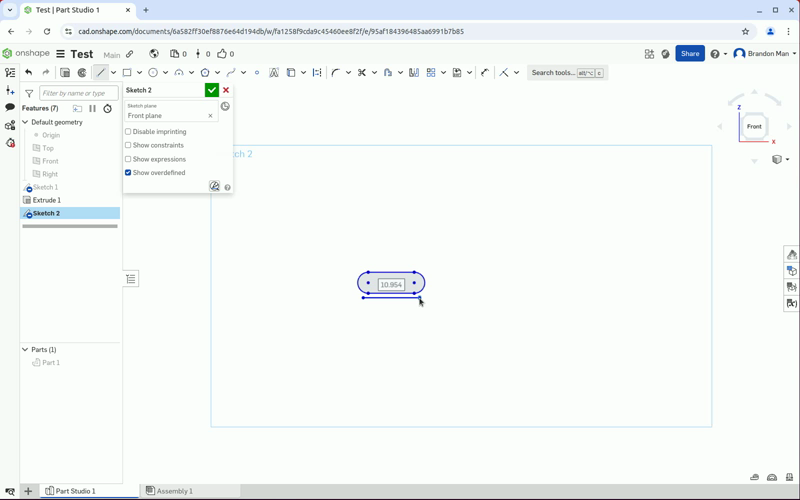
key(a)
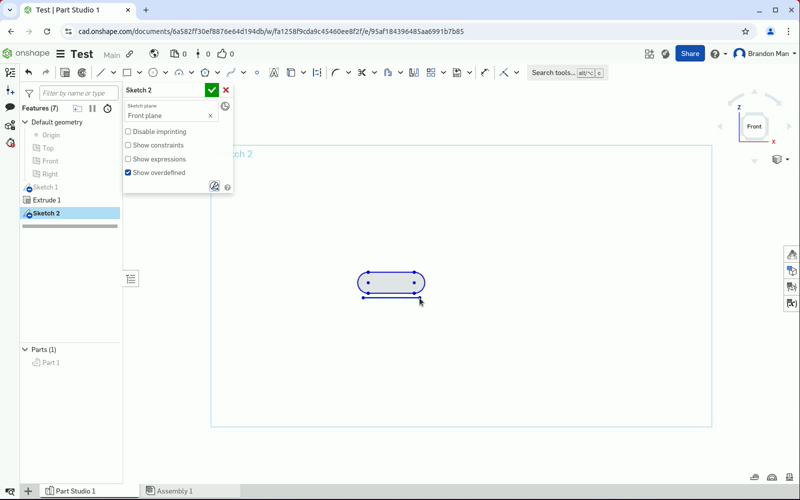
mouse_move(419, 297)
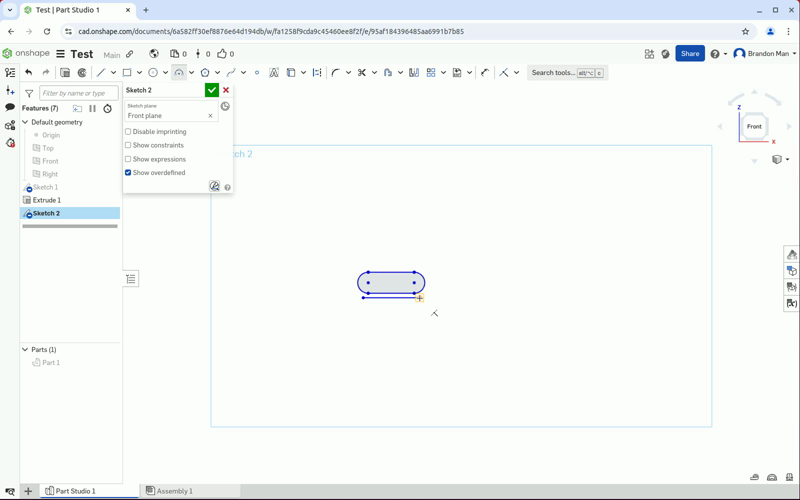
click(419, 297)
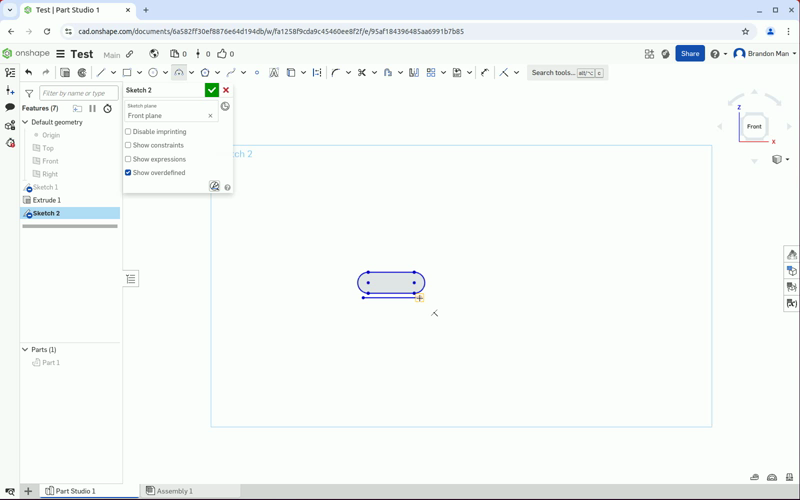
key_down(shift)
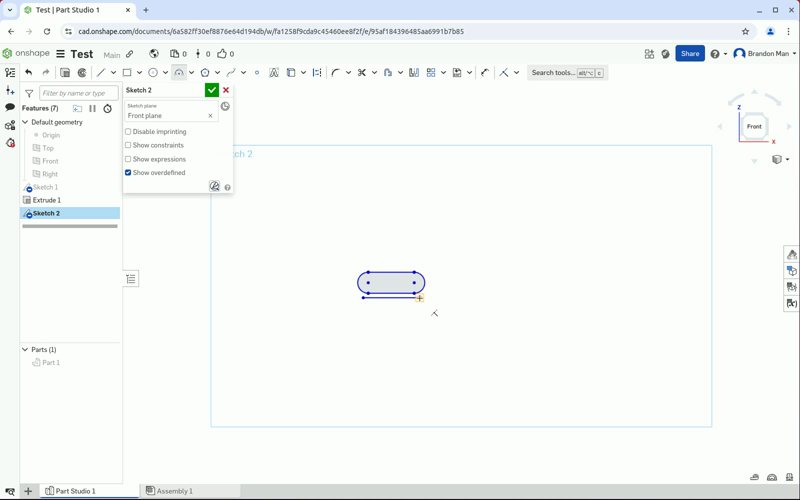
mouse_move(419, 268)
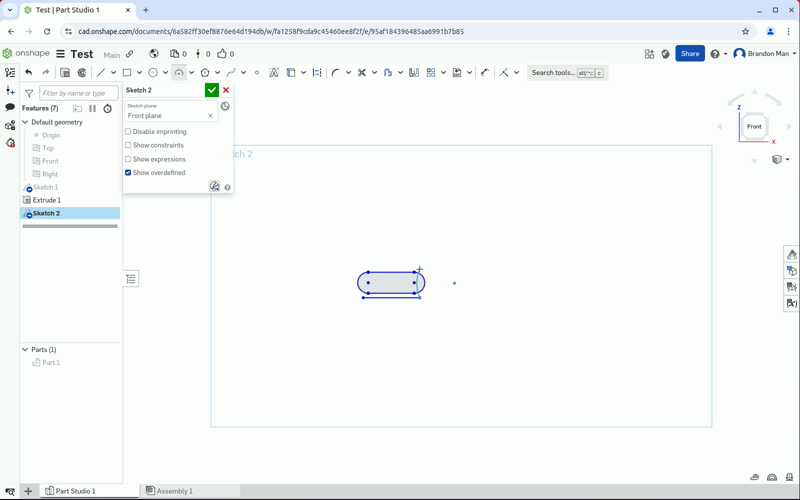
click(419, 268)
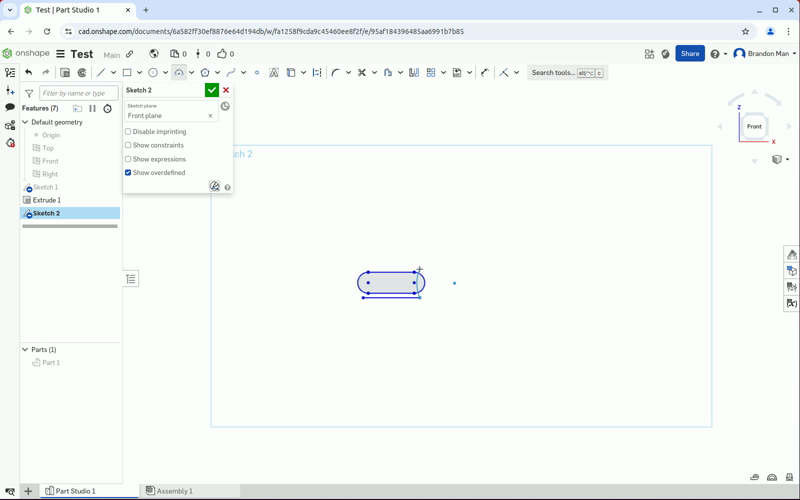
mouse_move(434, 282)
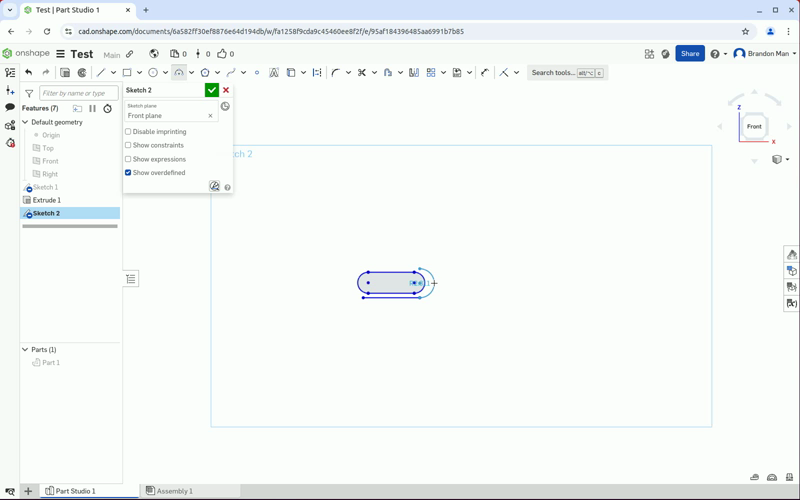
click(434, 282)
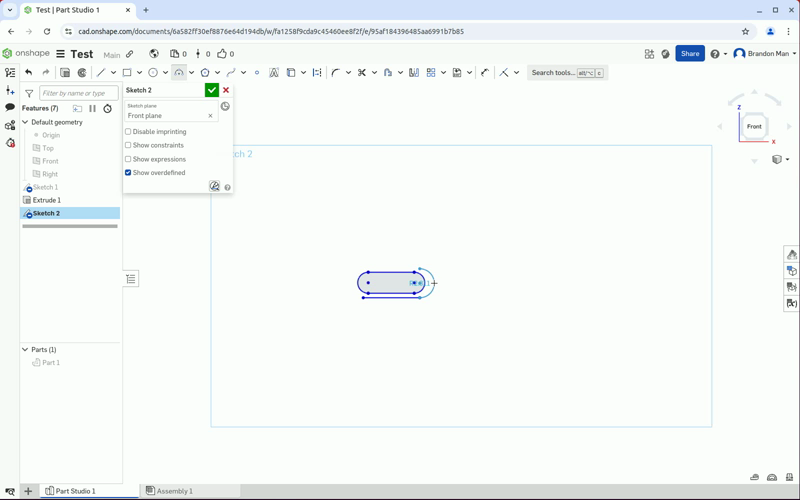
key_up(shift)
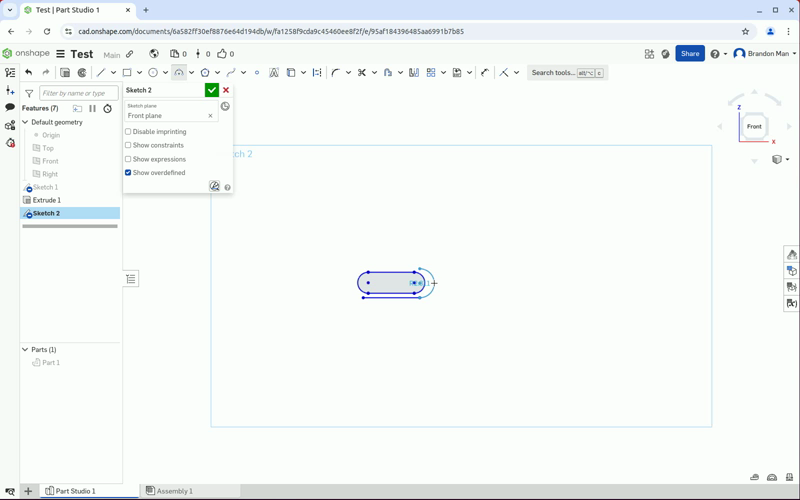
key(esc)
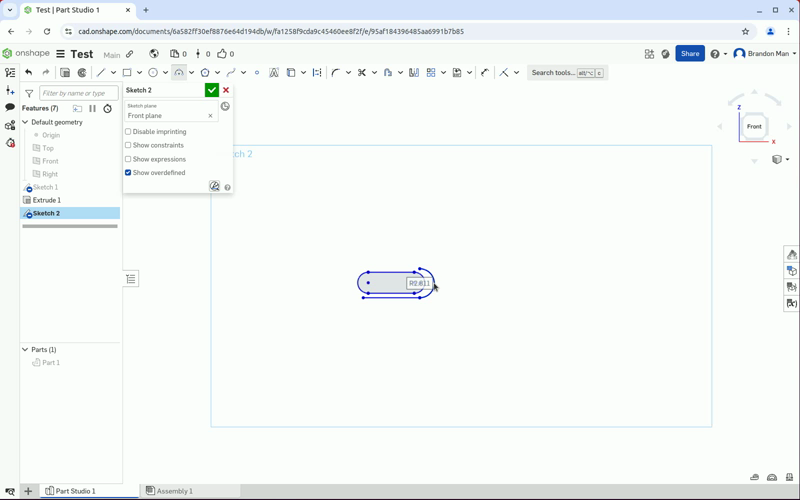
key(l)
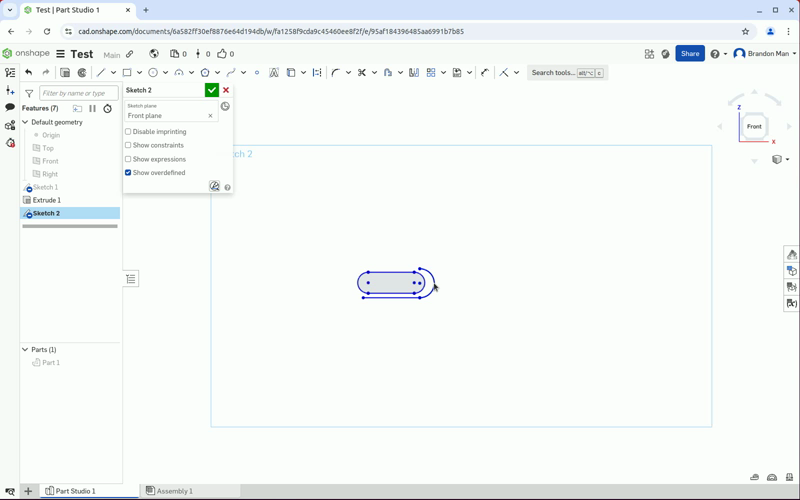
mouse_move(419, 268)
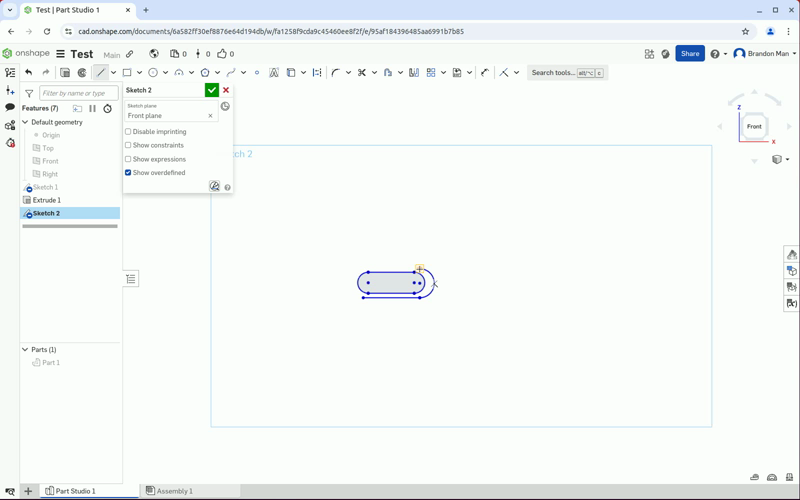
click(419, 268)
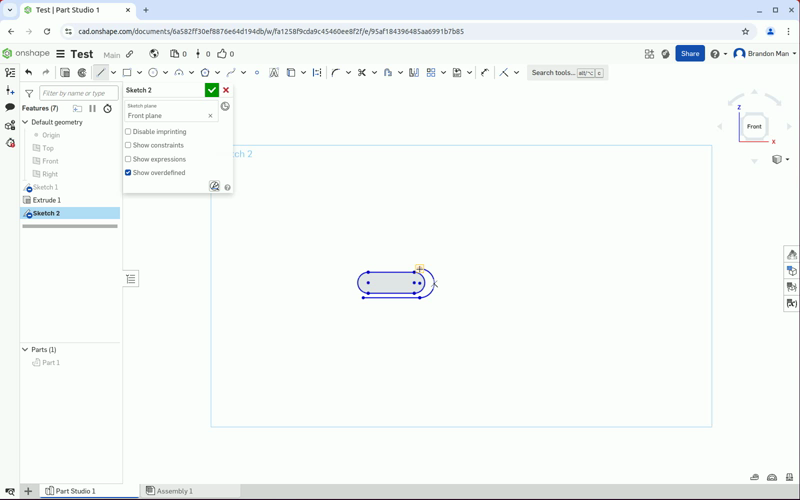
key_down(shift)
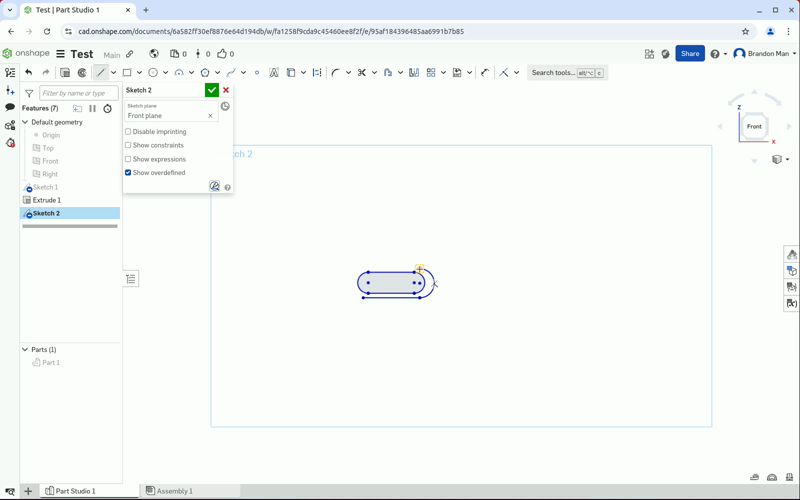
mouse_move(449, 268)
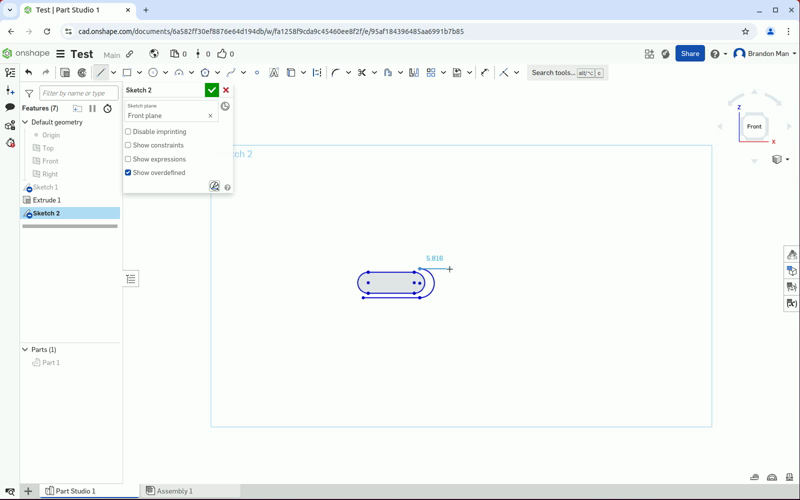
mouse_move(363, 268)
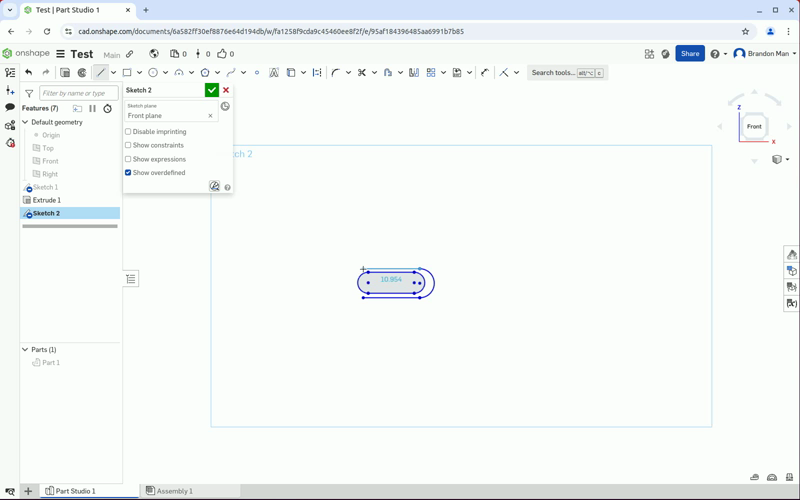
click(363, 268)
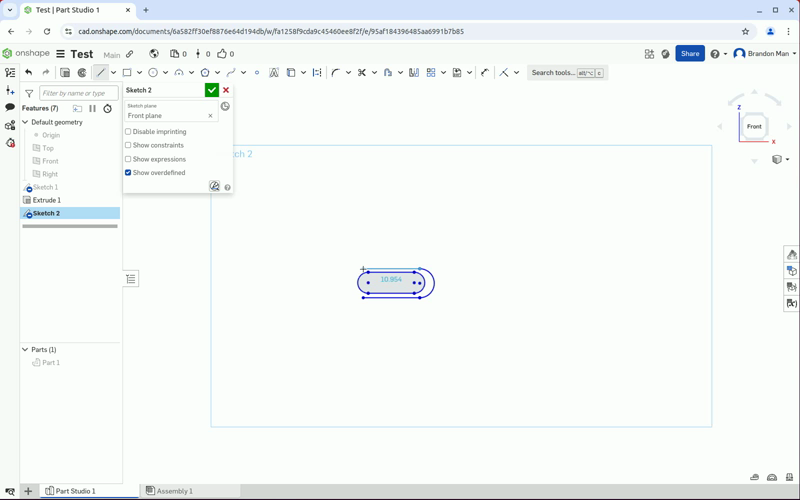
key_up(shift)
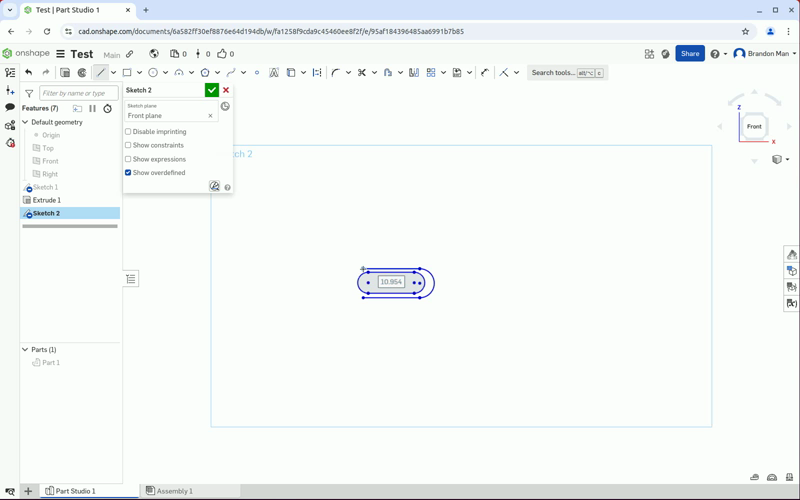
key(esc)
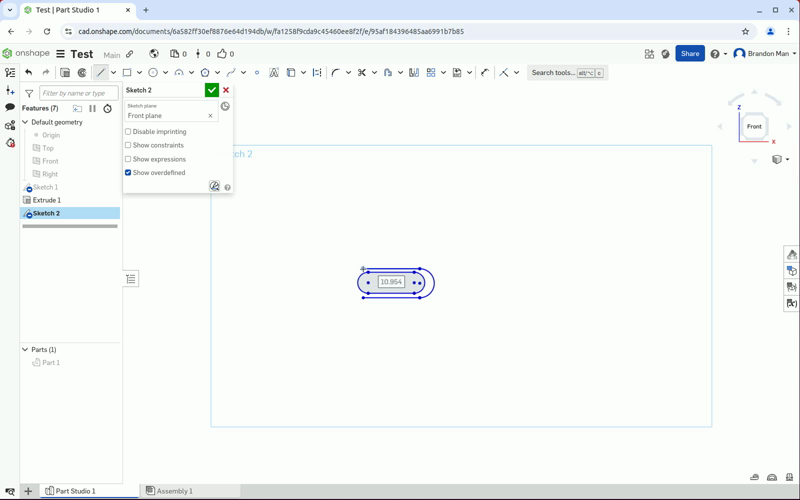
key(a)
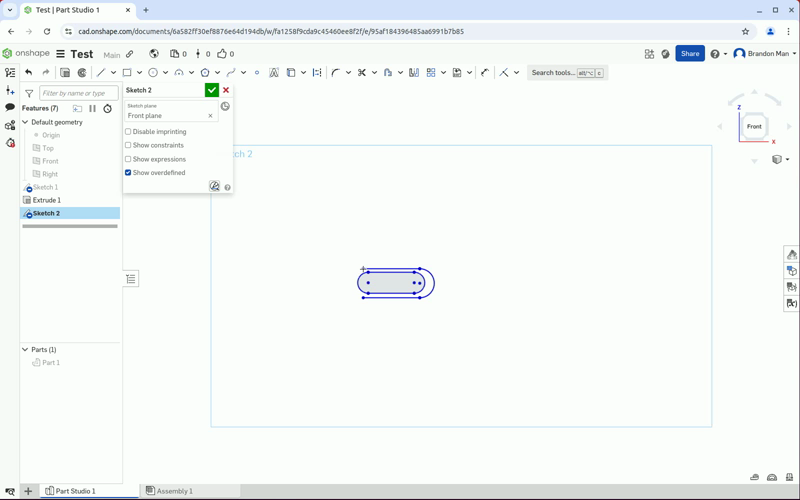
mouse_move(363, 268)
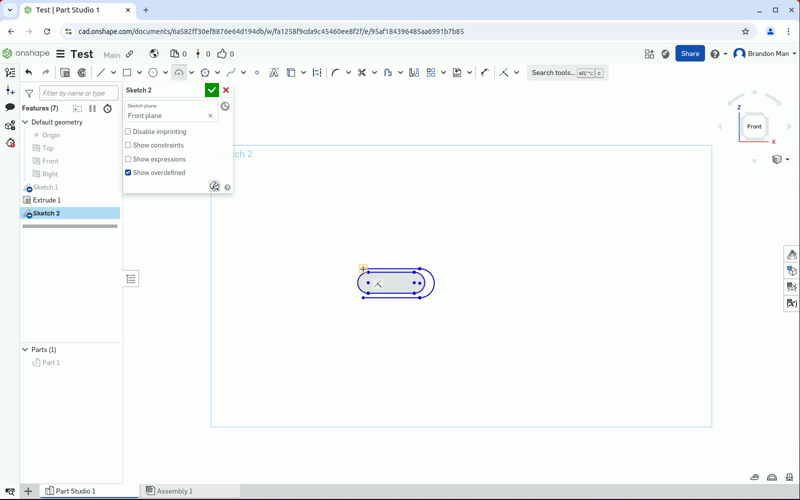
click(363, 268)
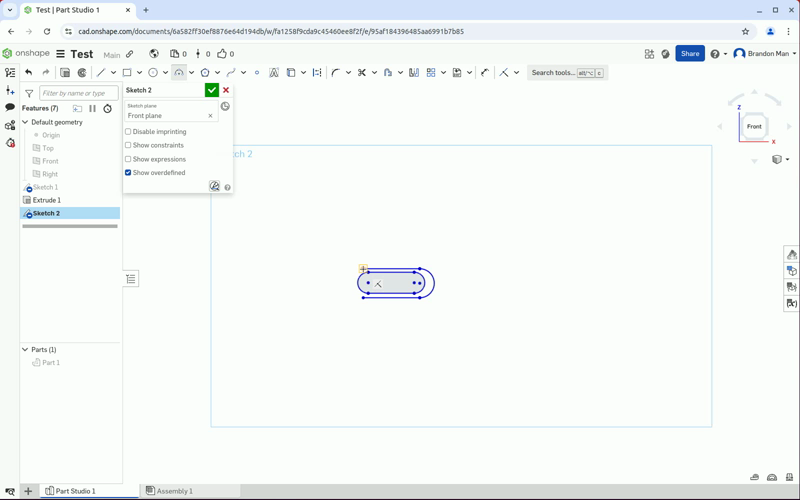
mouse_move(363, 297)
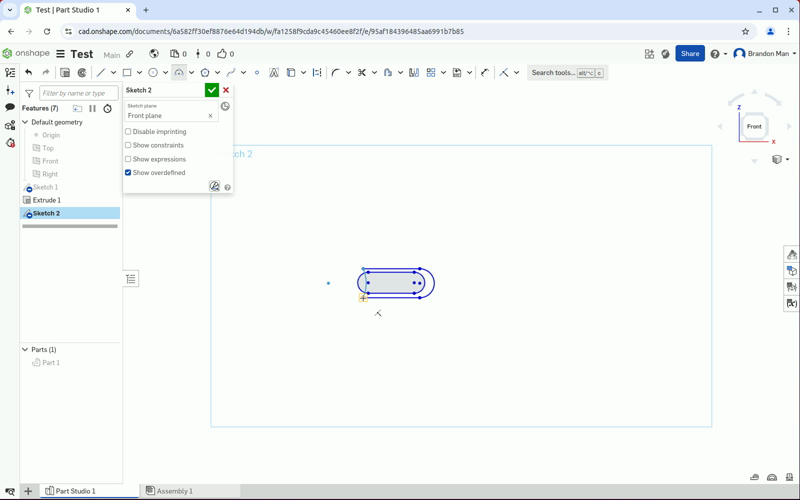
click(363, 297)
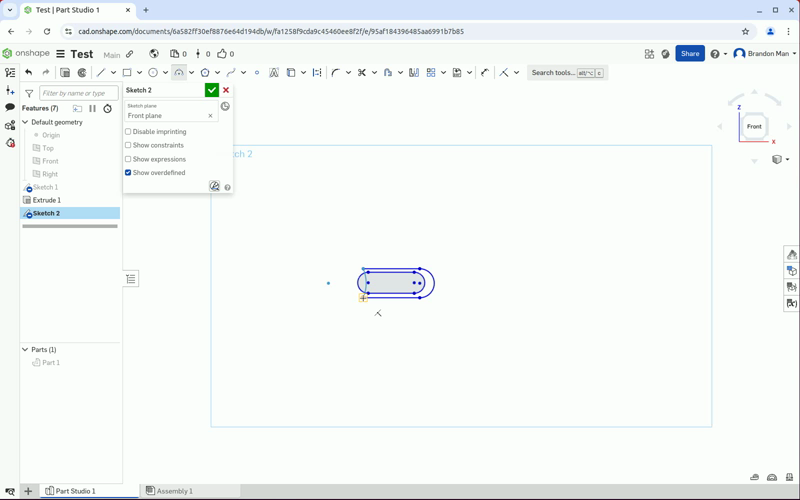
key_down(shift)
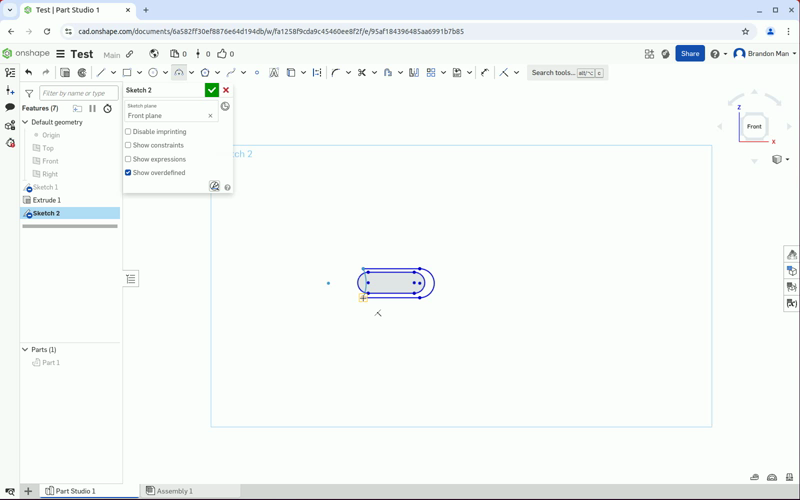
mouse_move(377, 282)
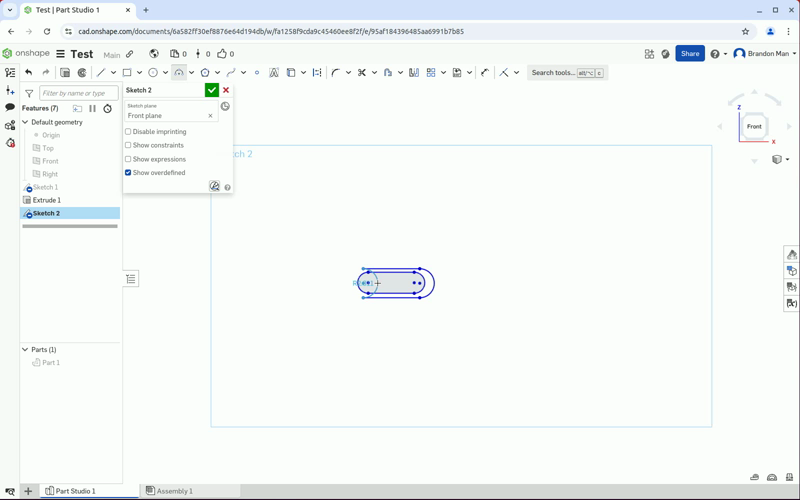
click(377, 282)
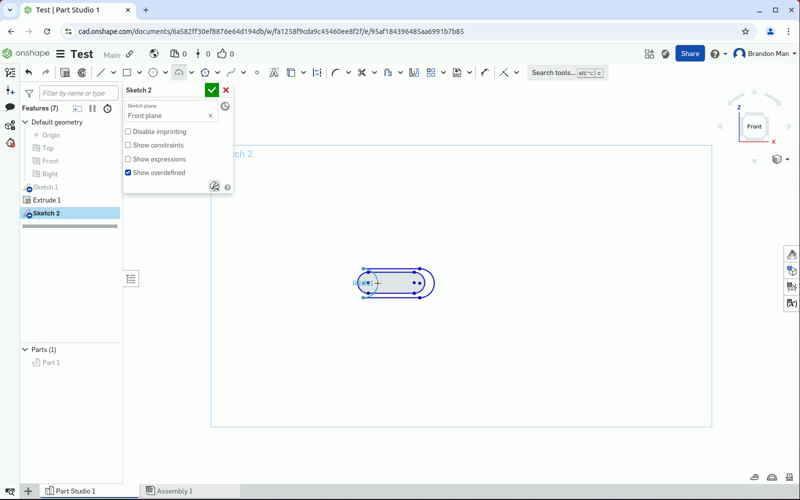
key_up(shift)
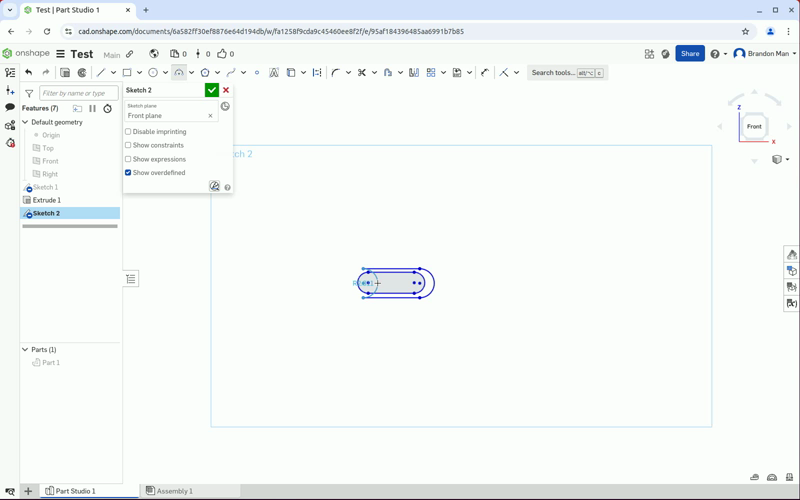
key(esc)
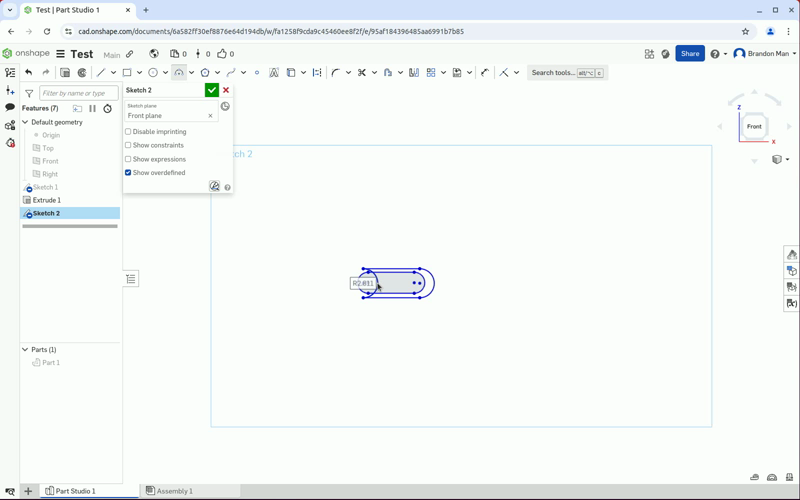
mouse_move(421, 296)
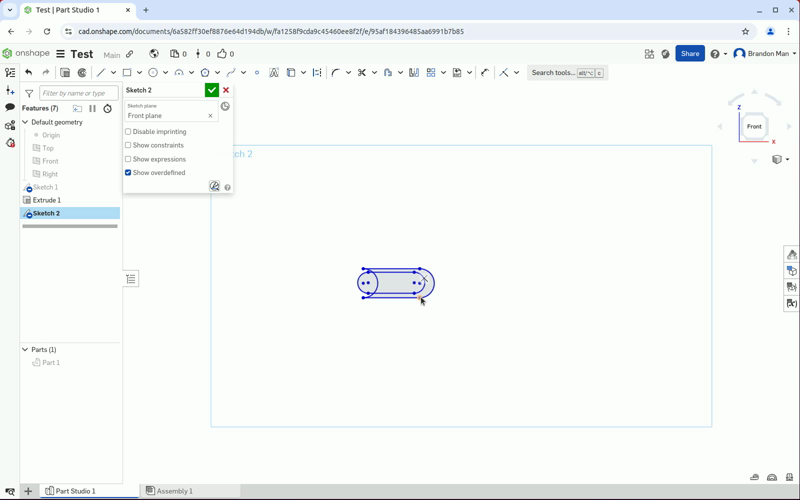
scroll(6)
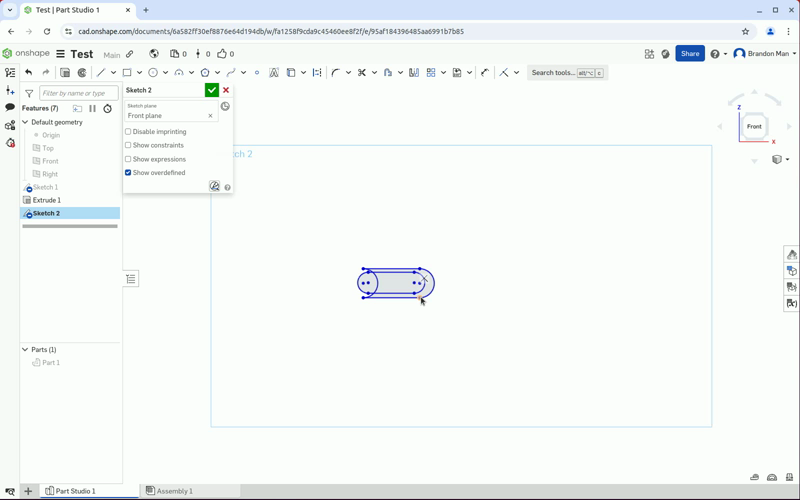
scroll(6)
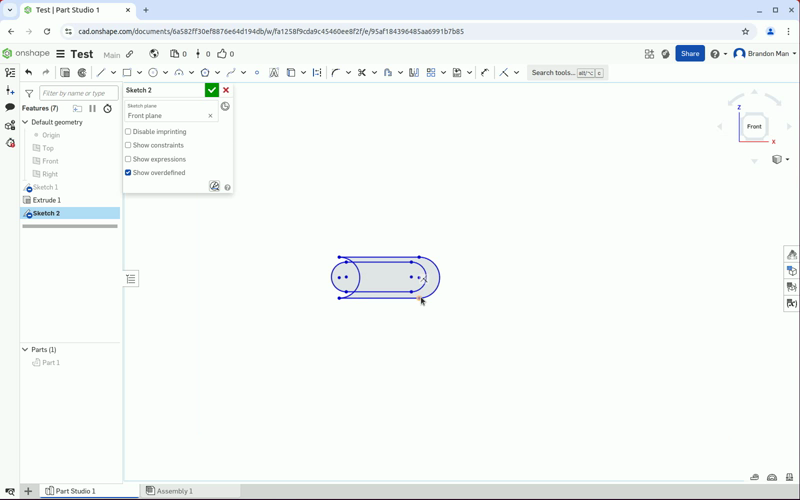
scroll(6)
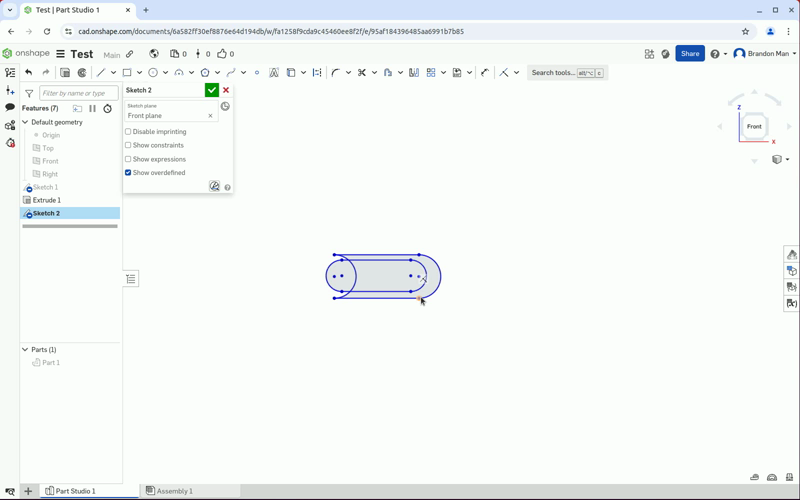
scroll(6)
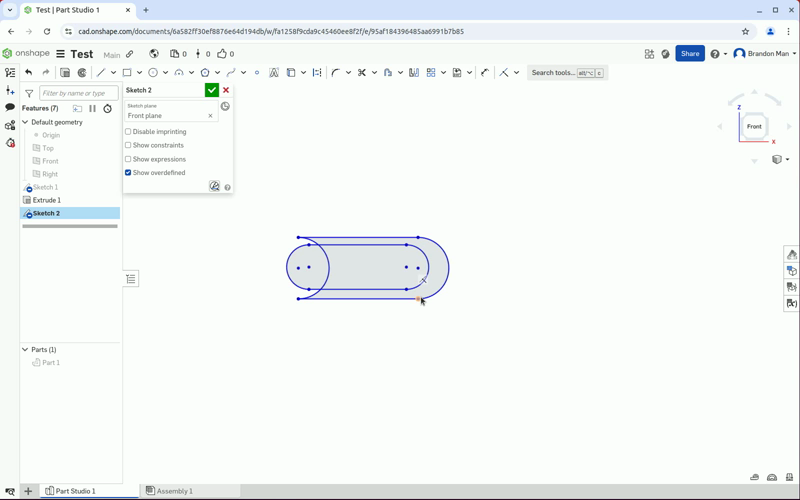
scroll(6)
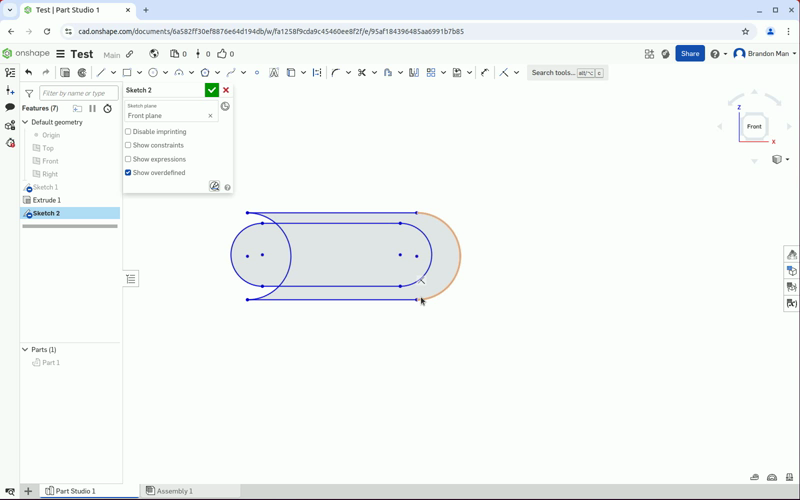
scroll(6)
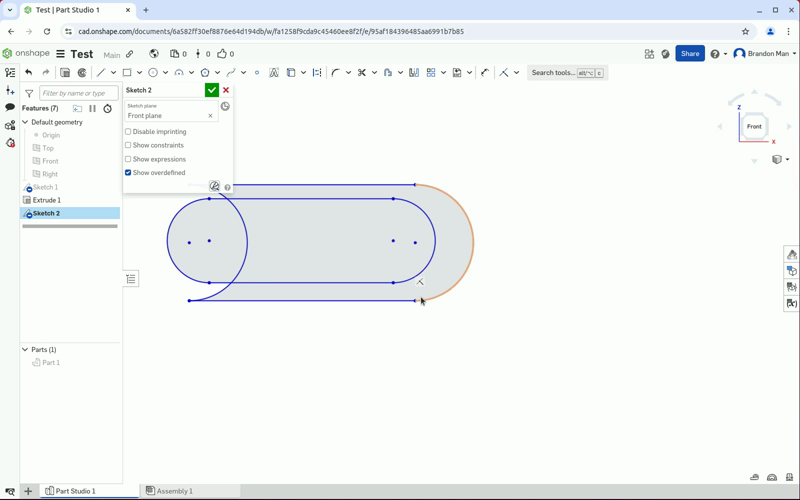
scroll(6)
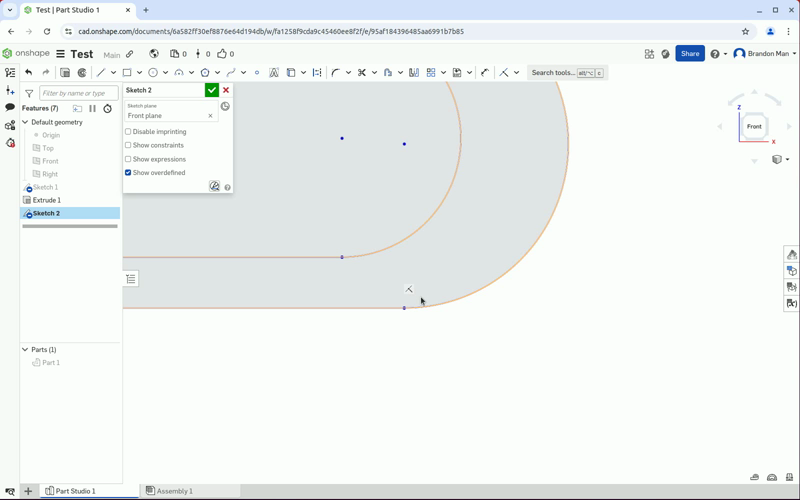
click(421, 296)
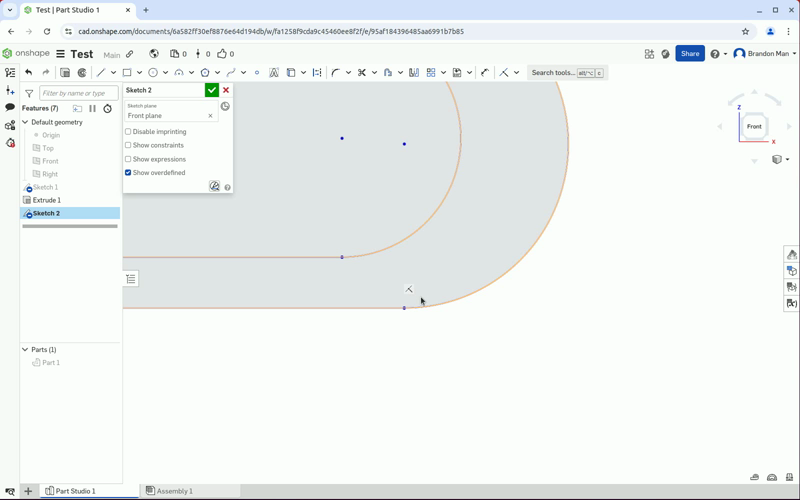
scroll(-6)
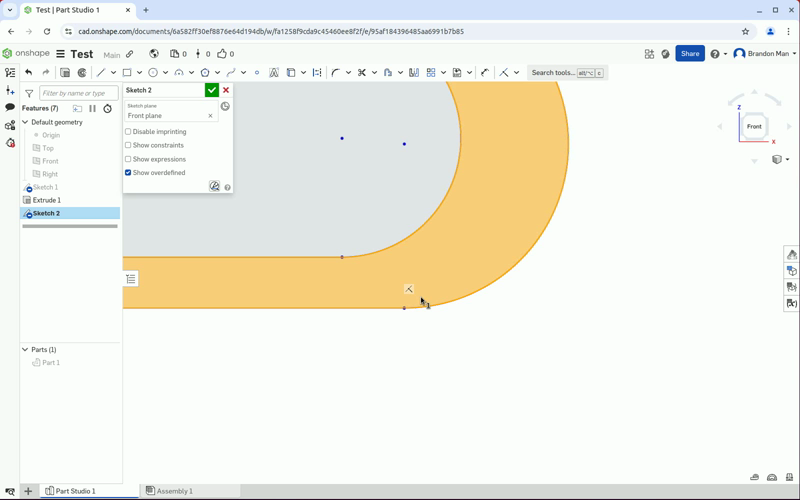
scroll(-6)
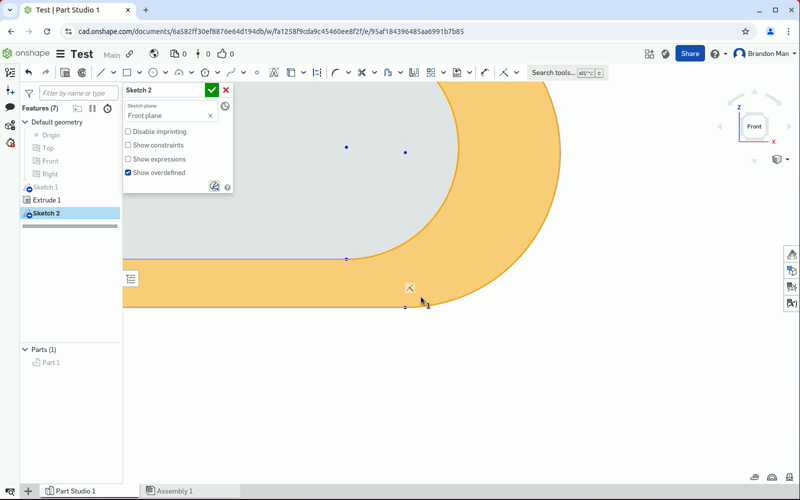
scroll(-6)
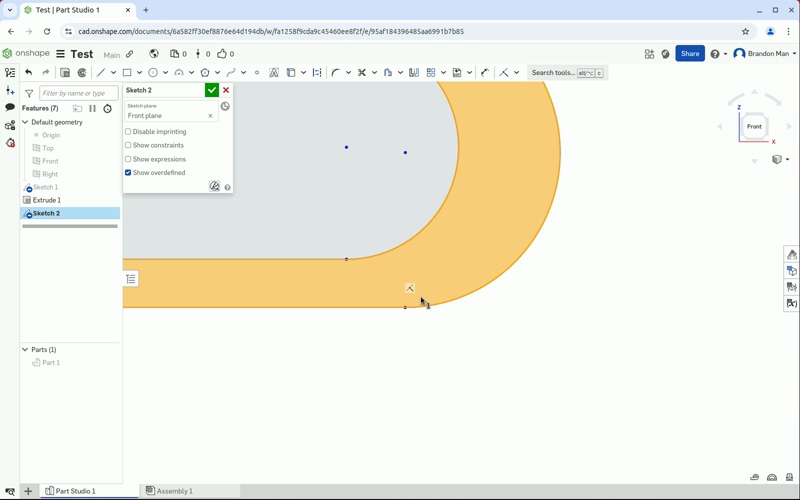
scroll(-6)
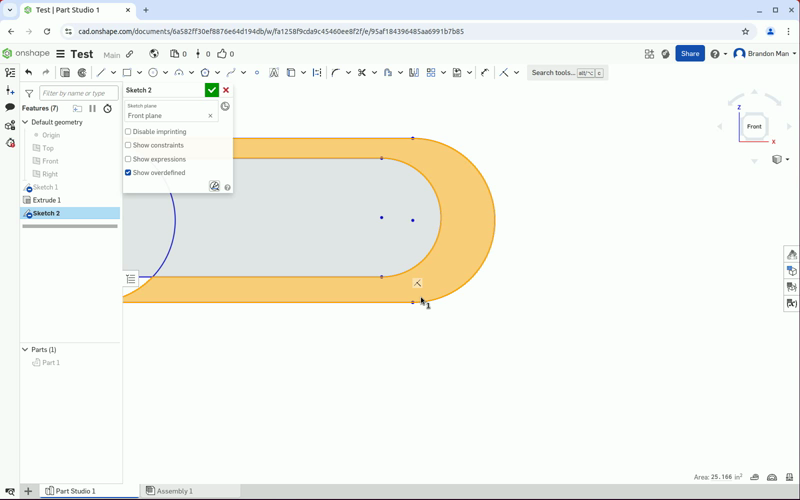
scroll(-6)
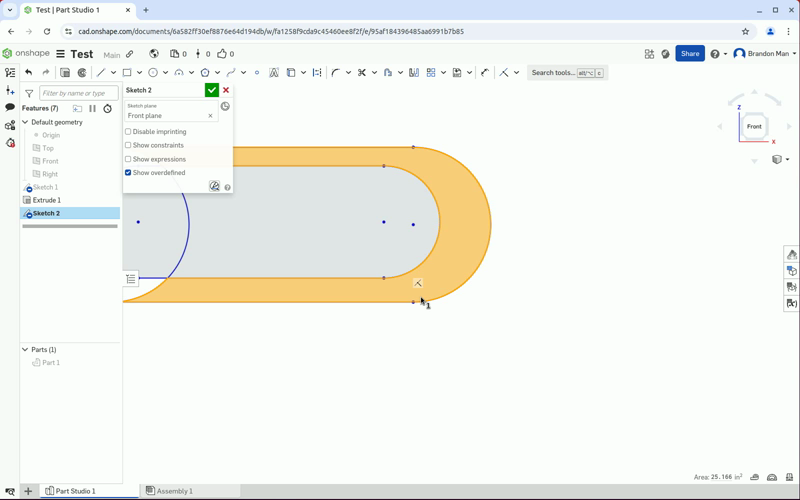
scroll(-6)
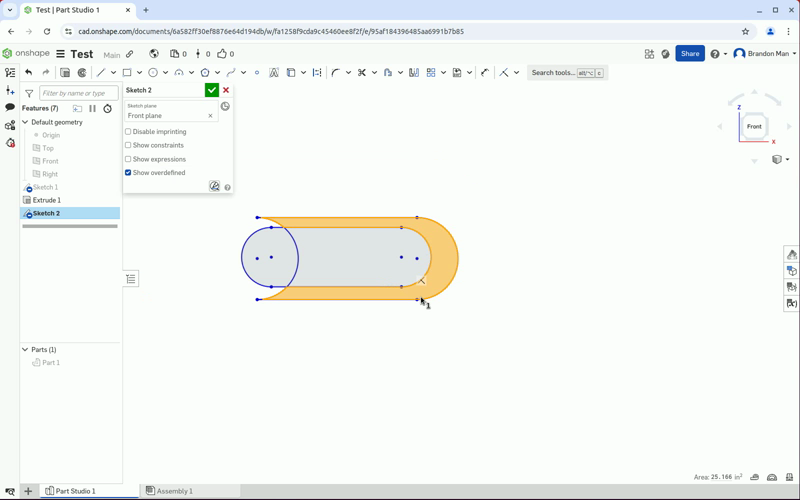
scroll(-6)
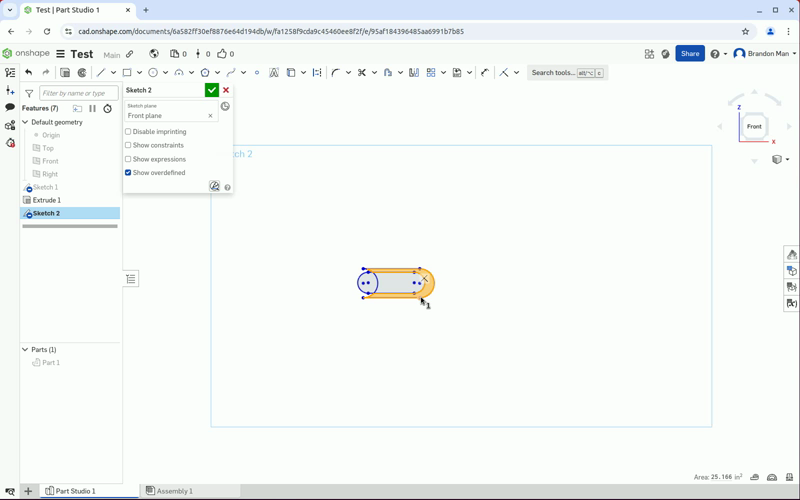
mouse_move(73, 352)
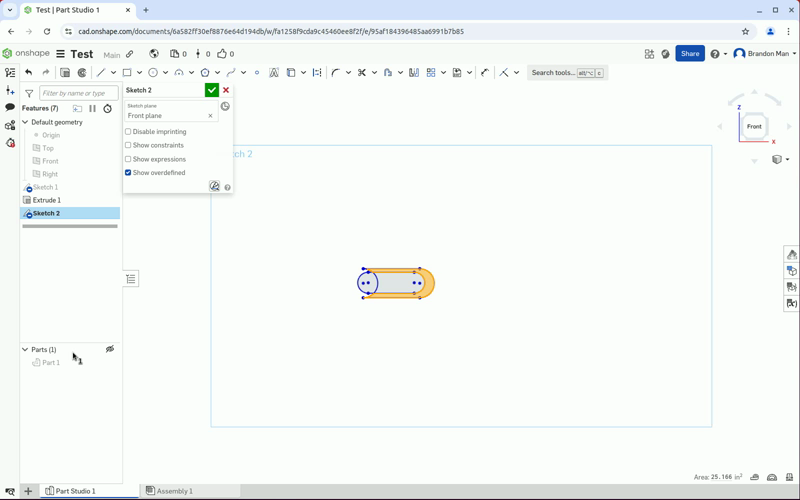
key(shift+y)
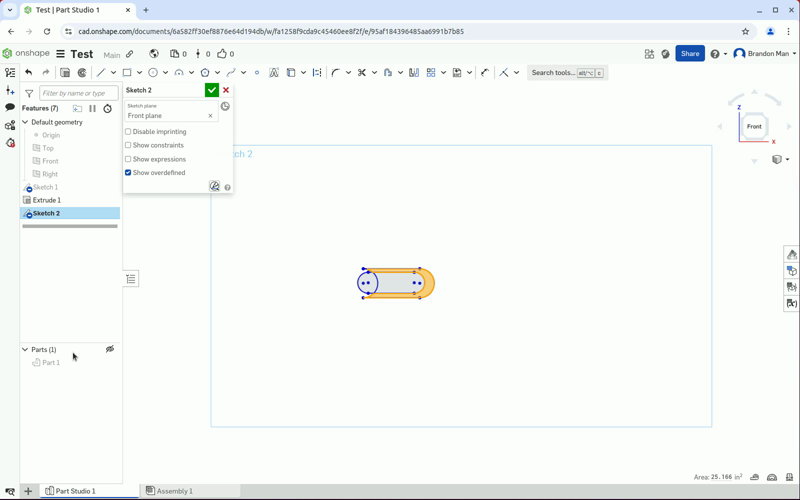
key(shift+e)
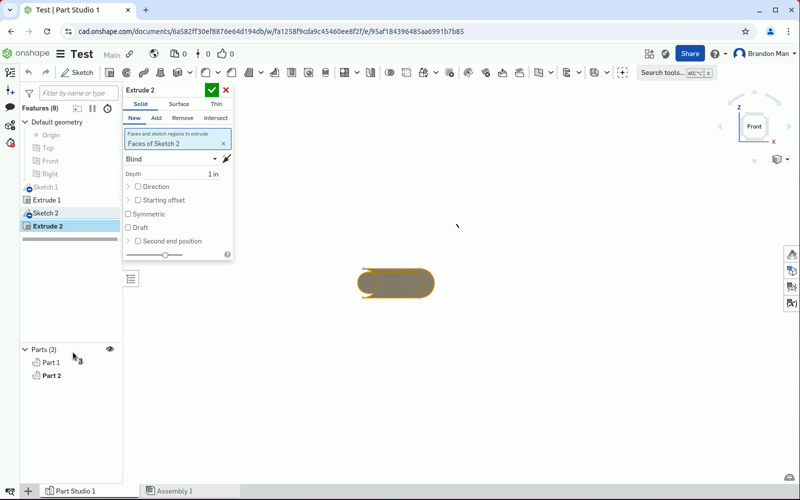
mouse_move(143, 106)
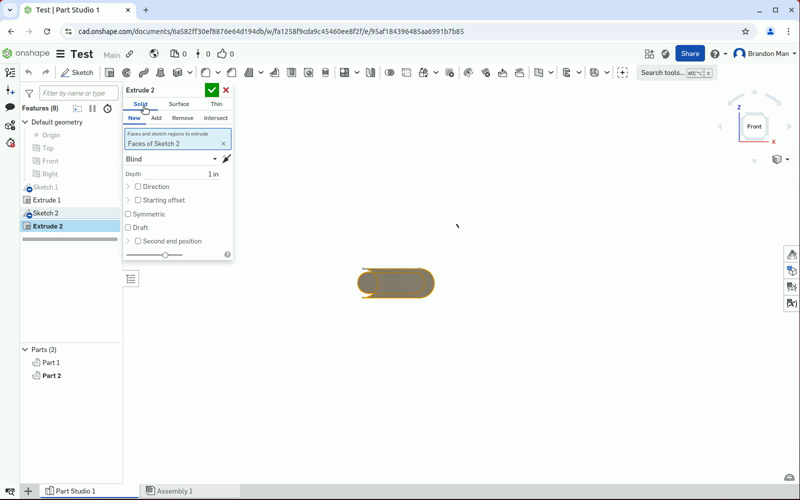
click(143, 106)
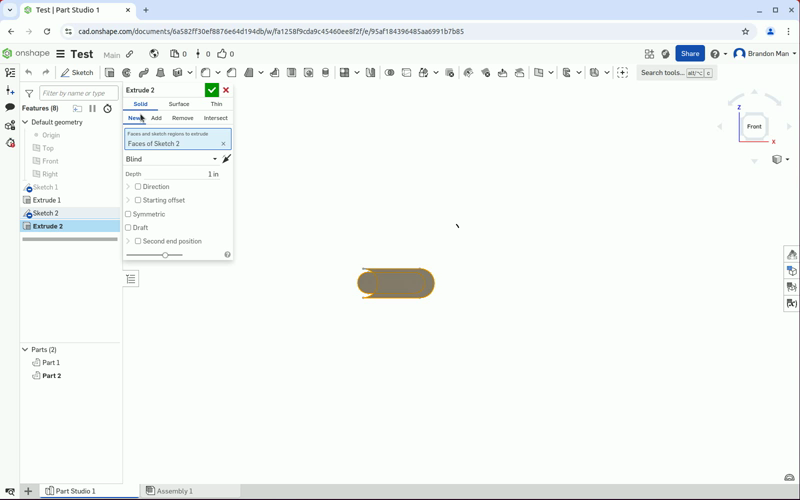
mouse_move(137, 120)
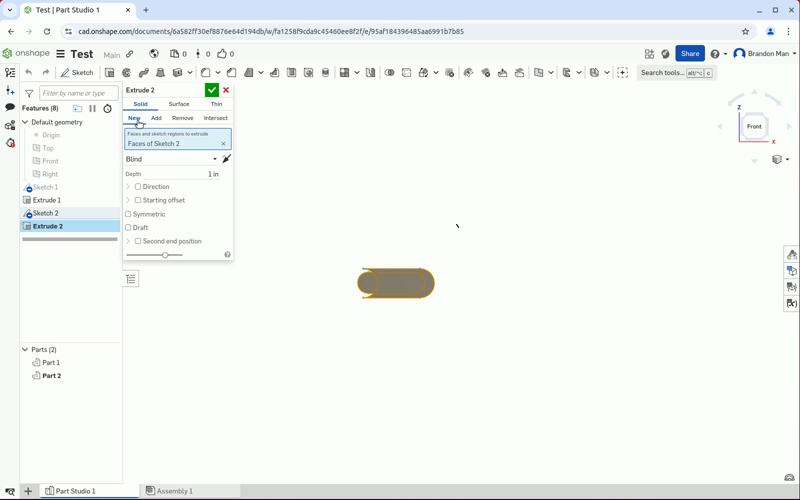
click(137, 120)
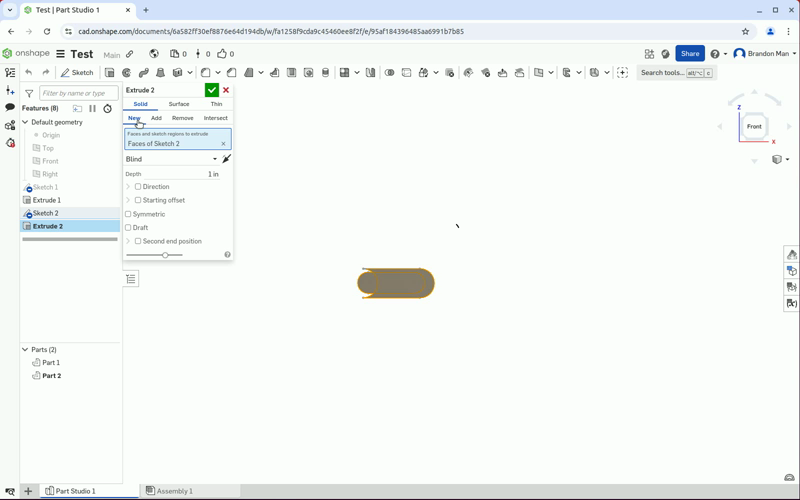
key(tab, 4)
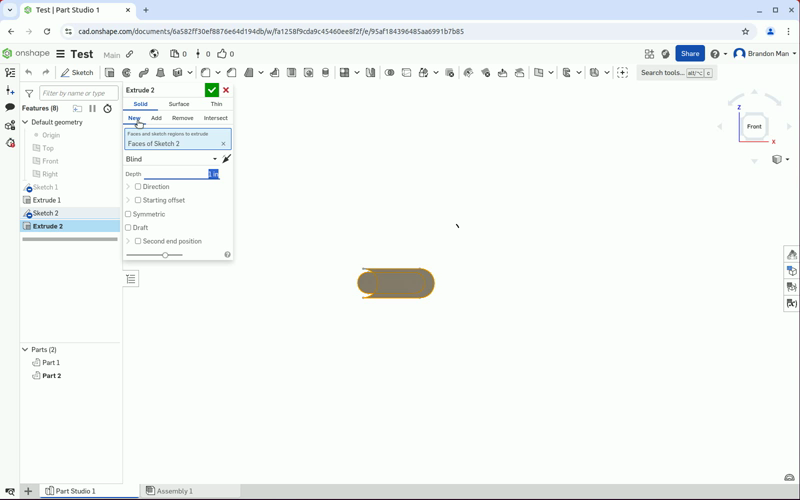
text(4.814)
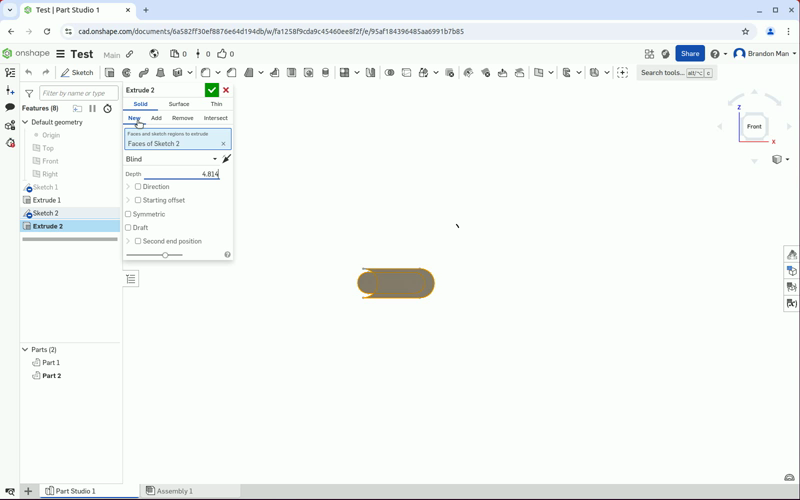
key(enter)
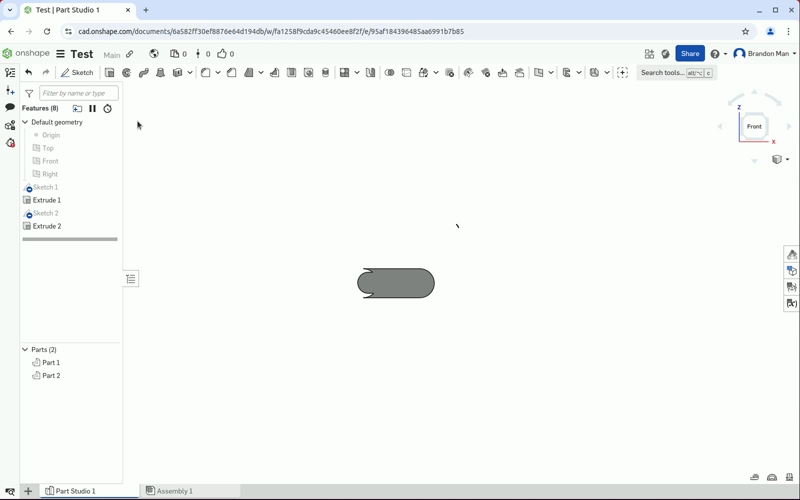
key(shift+h)
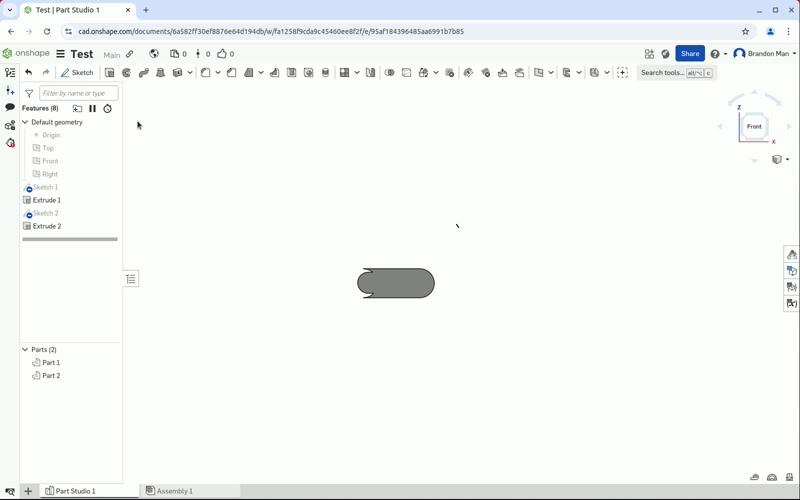
key(shift+h)
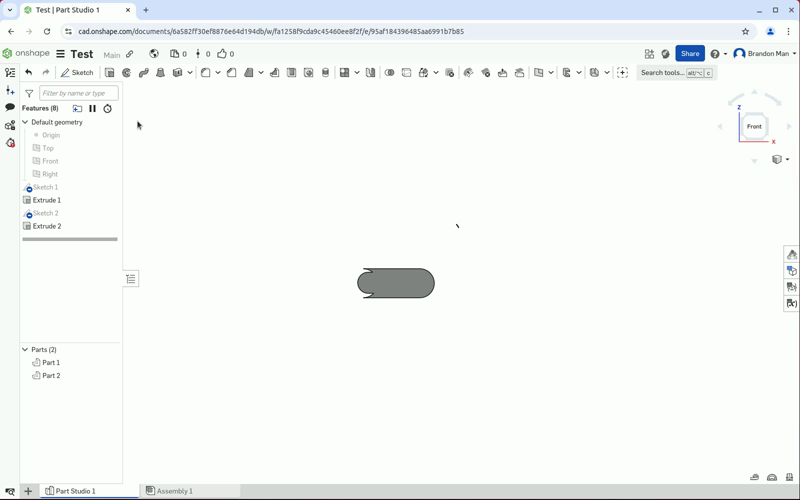
mouse_move(73, 189)
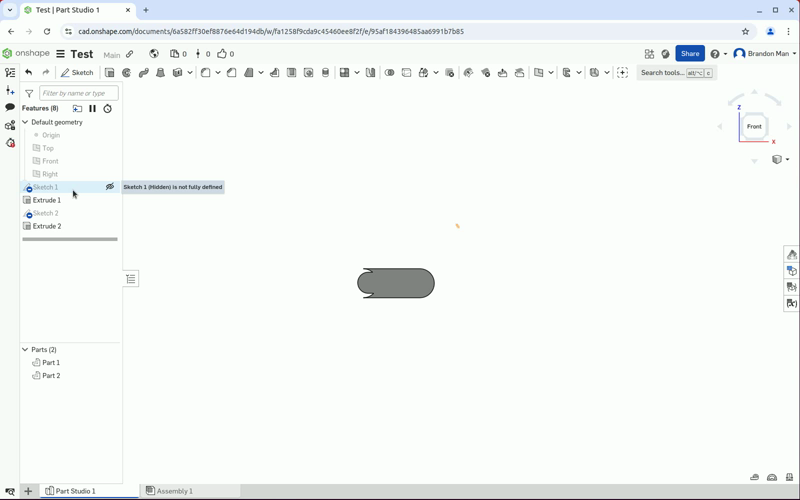
click(73, 189)
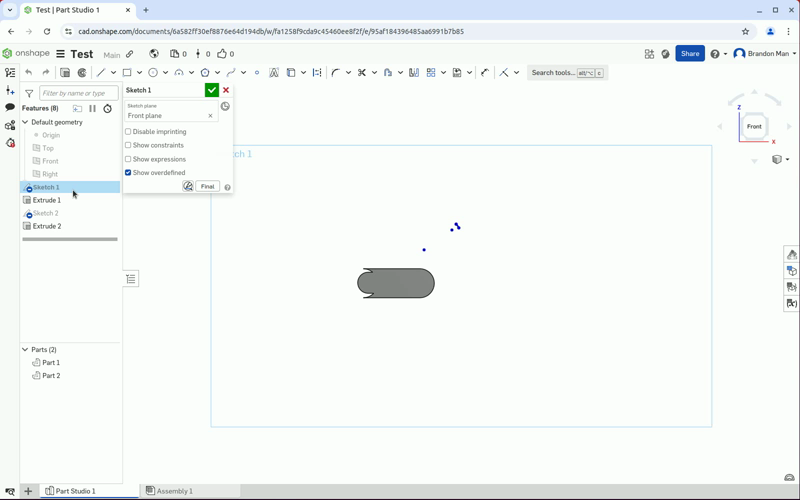
mouse_move(229, 92)
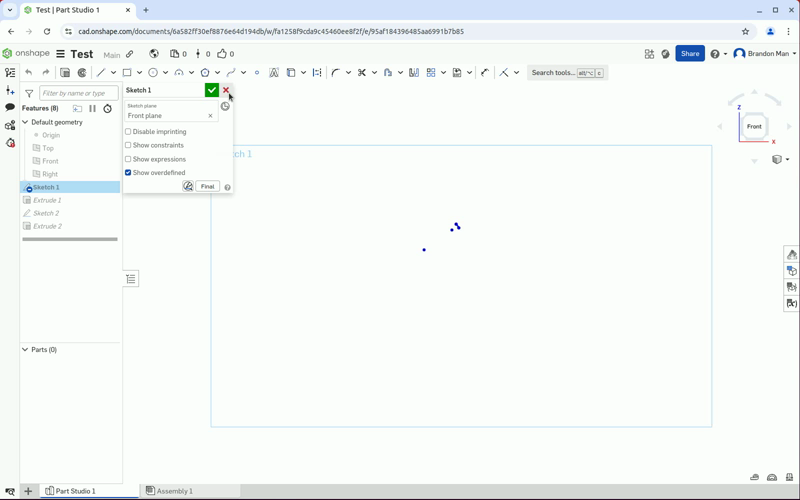
click(229, 92)
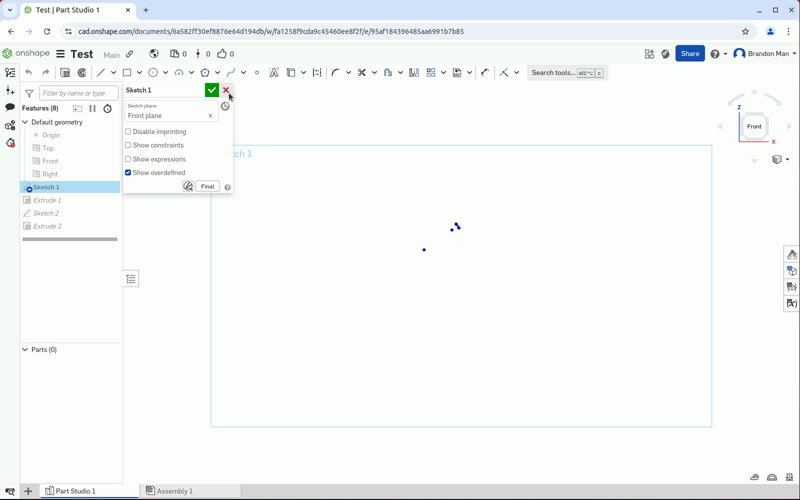
key(shift+s)
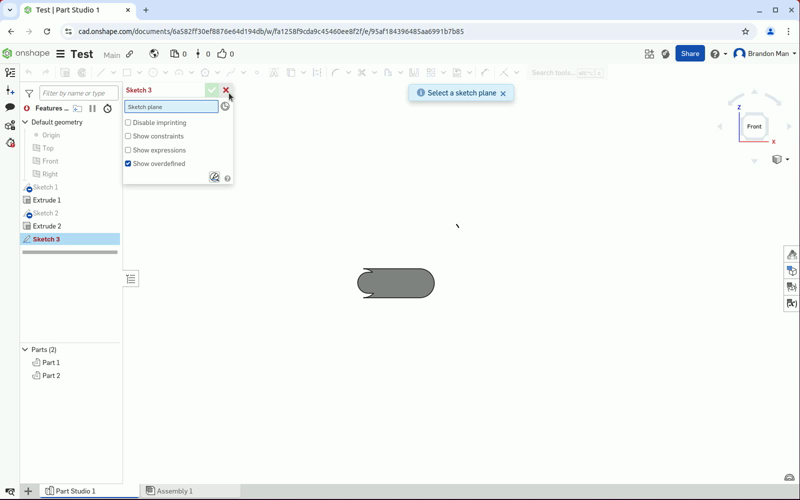
mouse_move(73, 163)
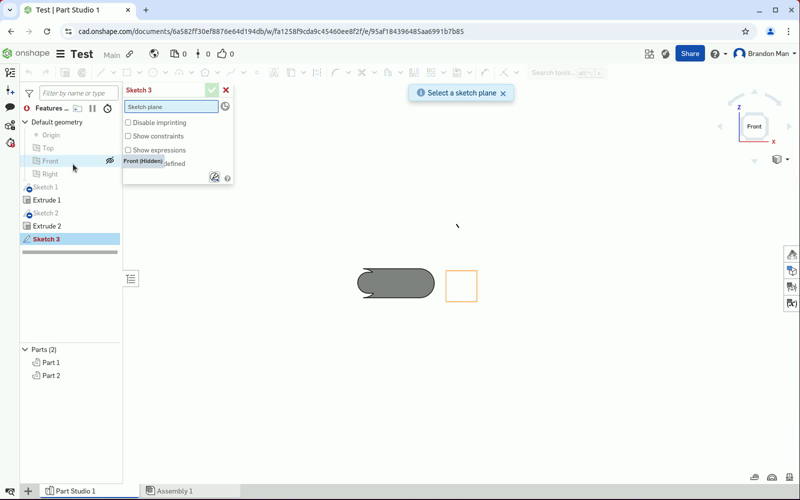
click(73, 163)
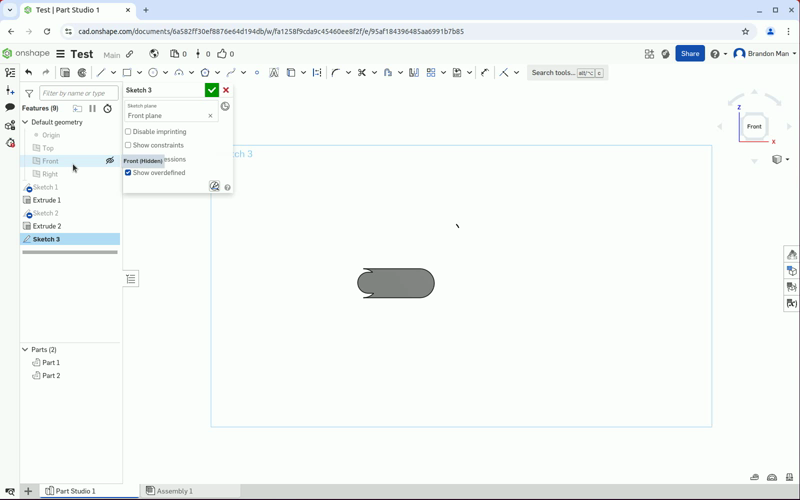
mouse_move(73, 352)
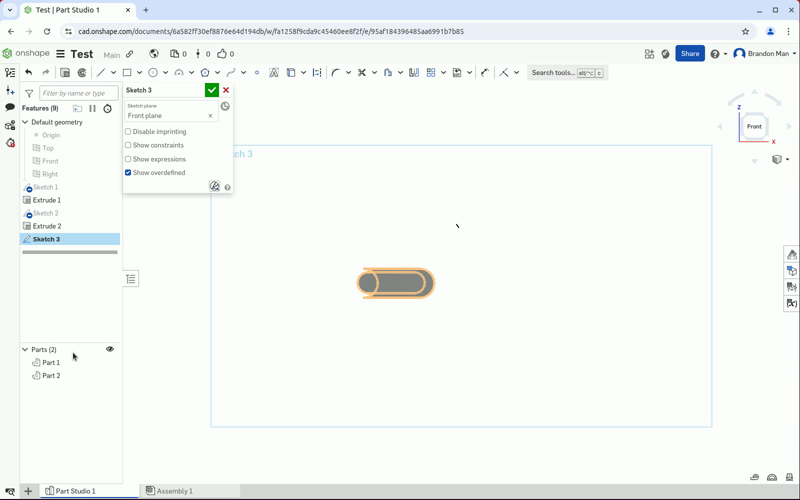
key(y)
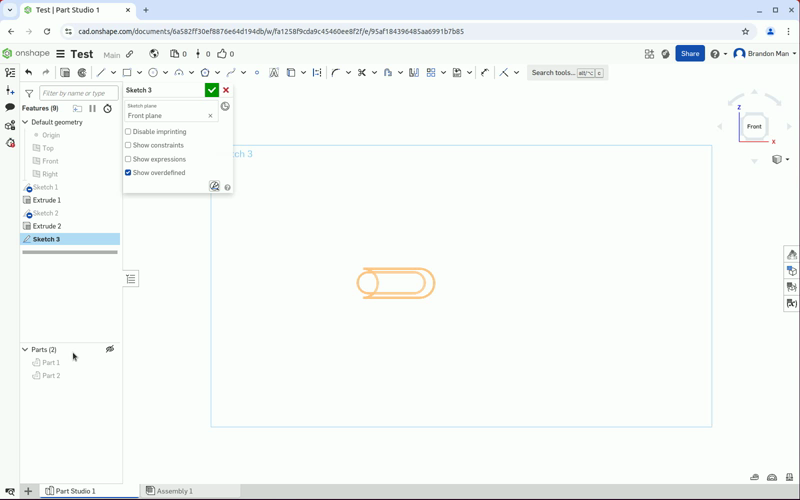
key(a)
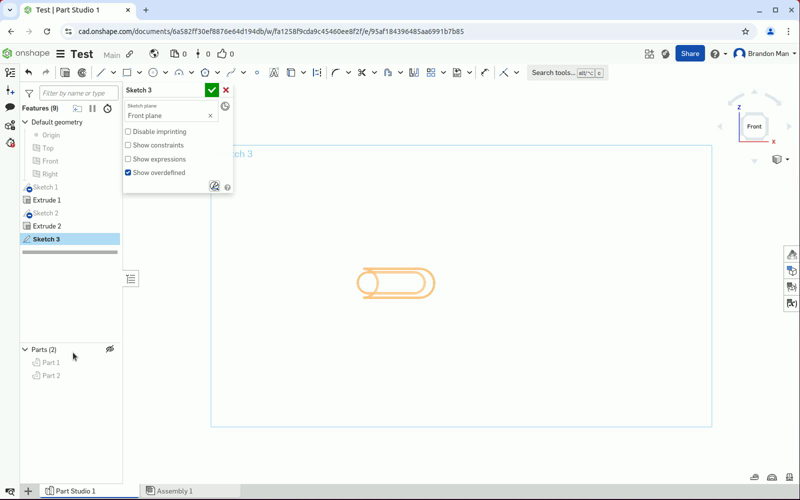
key_down(shift)
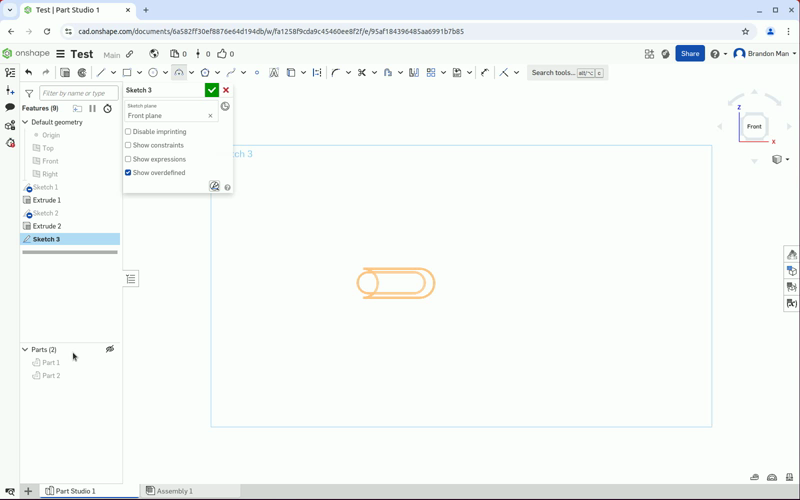
mouse_move(456, 224)
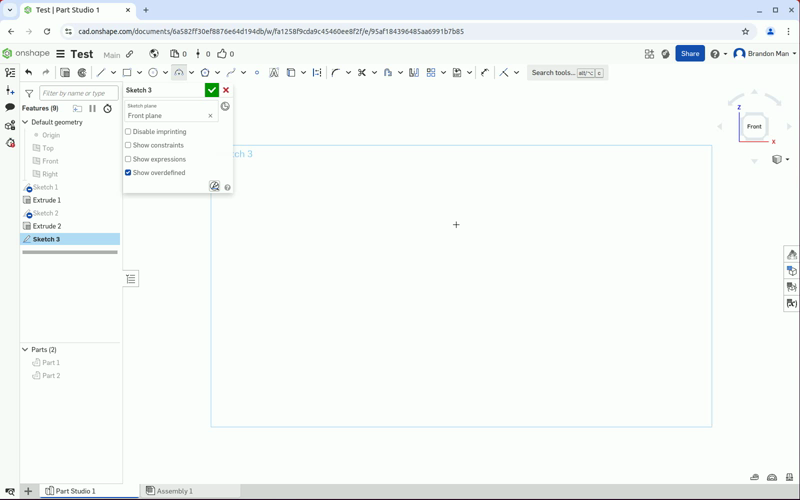
click(456, 224)
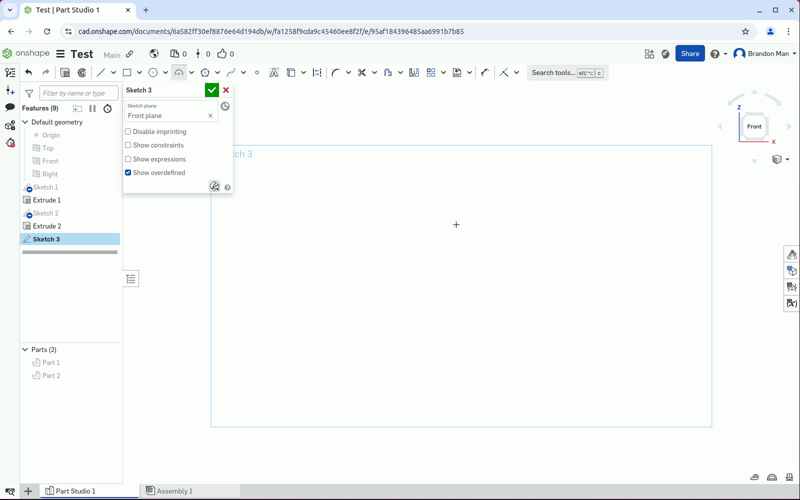
key_up(shift)
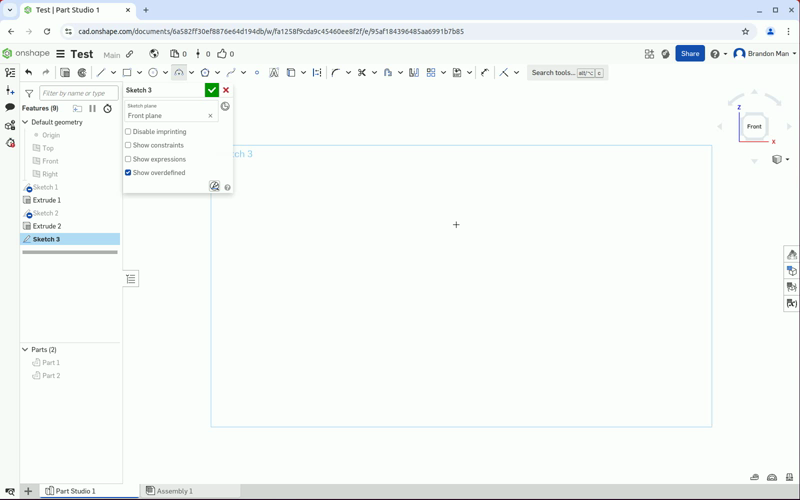
key_down(shift)
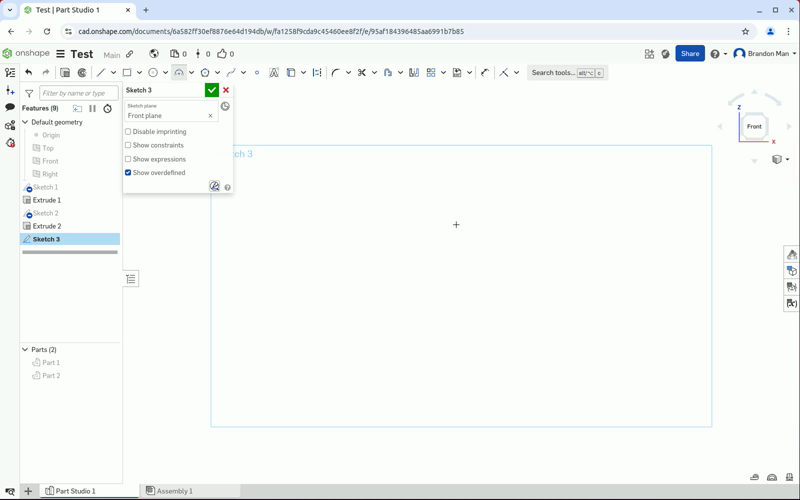
mouse_move(458, 227)
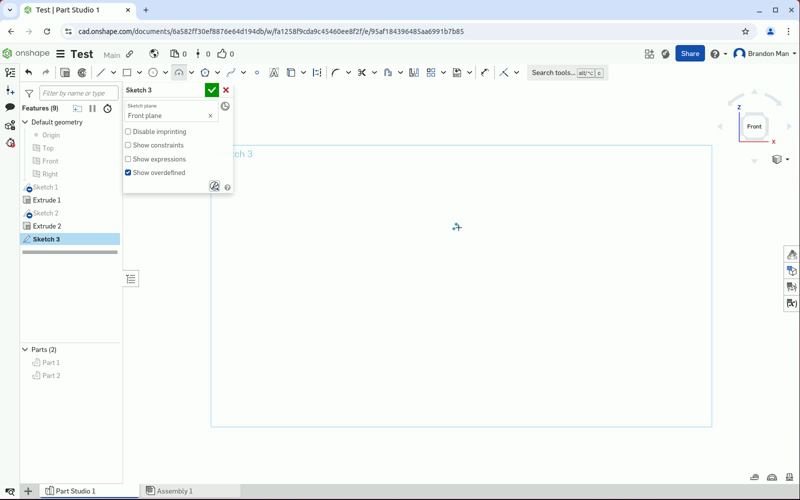
scroll(6)
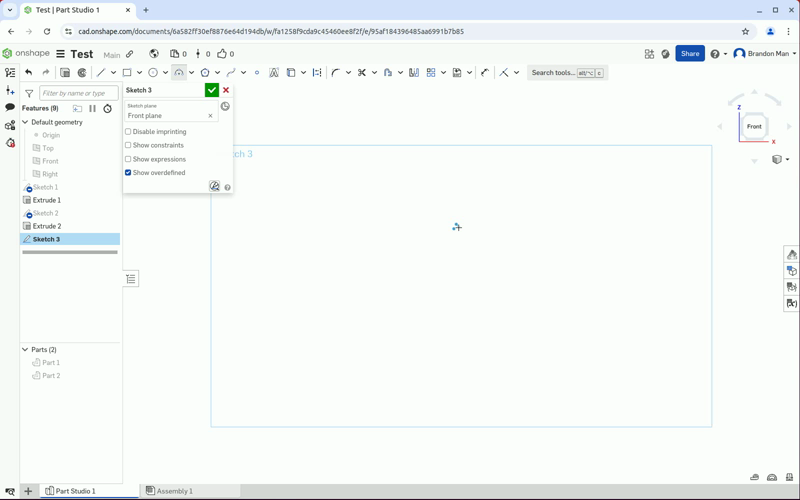
scroll(6)
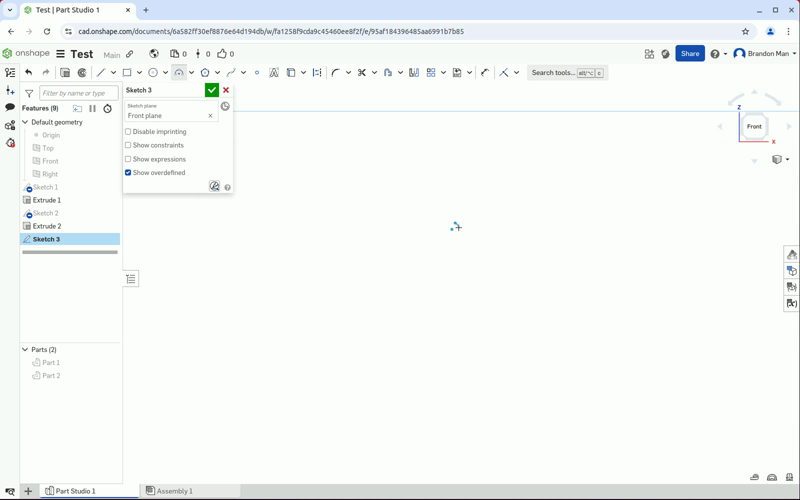
scroll(6)
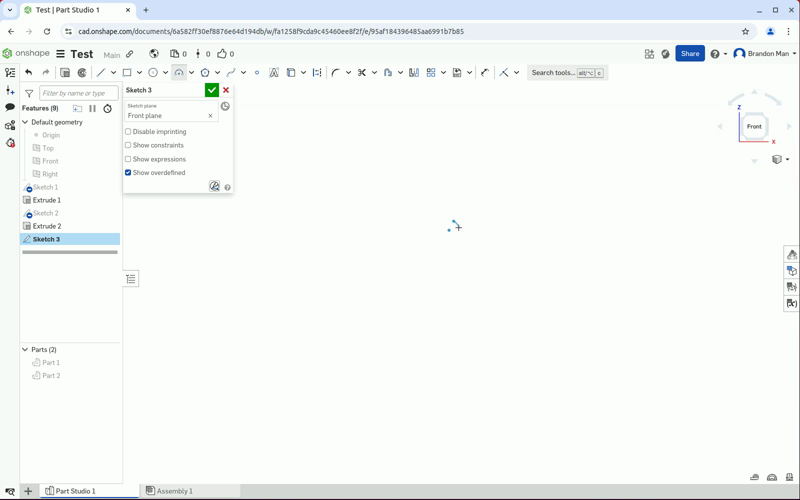
scroll(6)
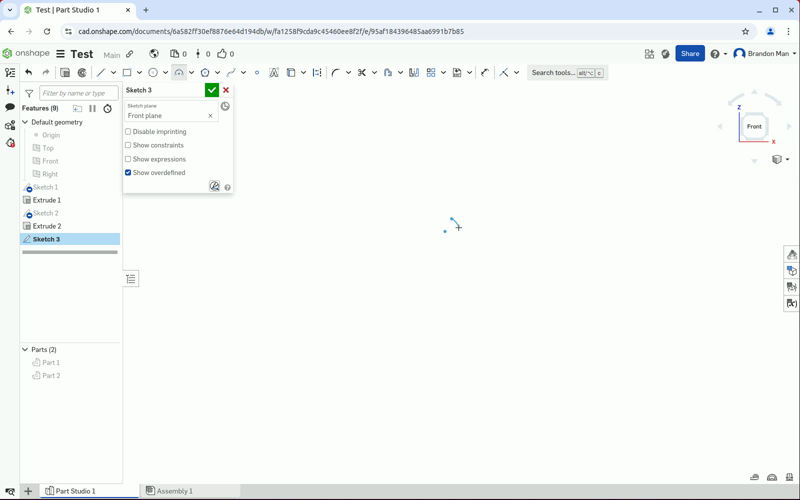
scroll(6)
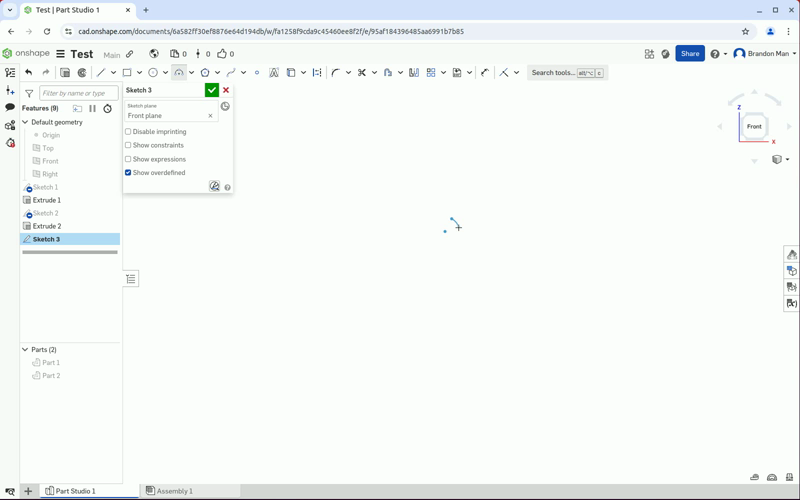
scroll(6)
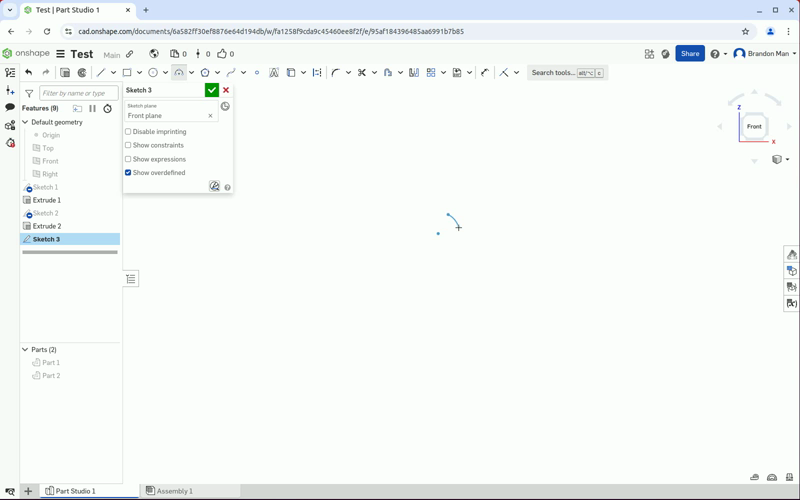
scroll(6)
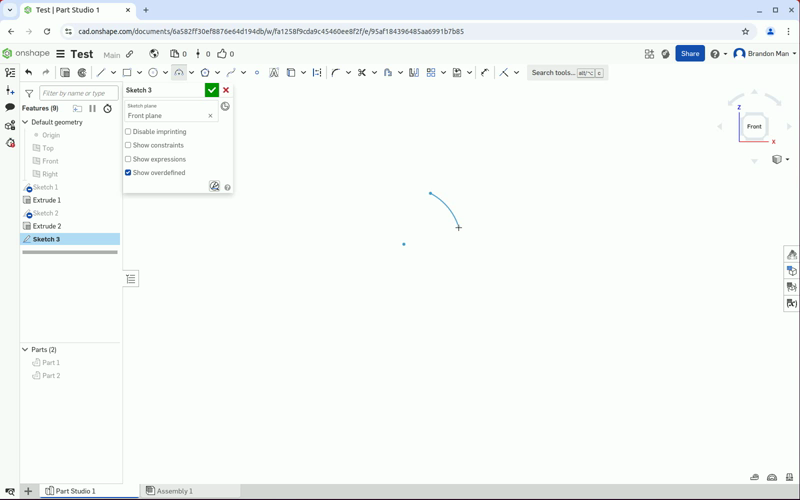
click(458, 227)
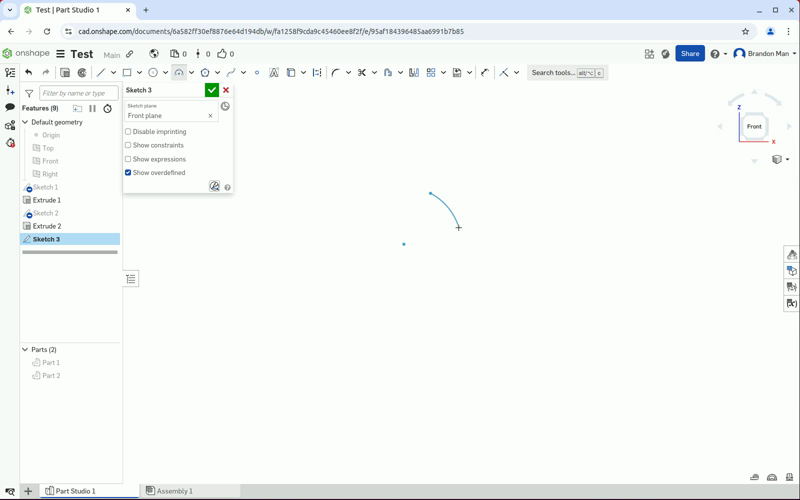
scroll(-6)
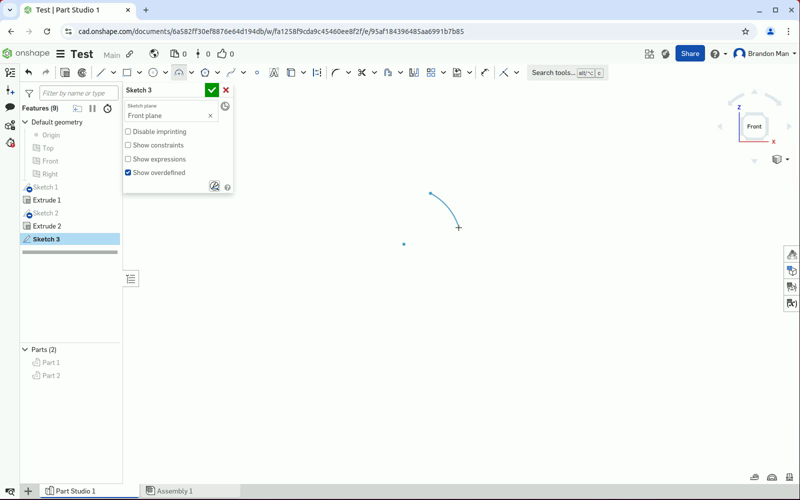
scroll(-6)
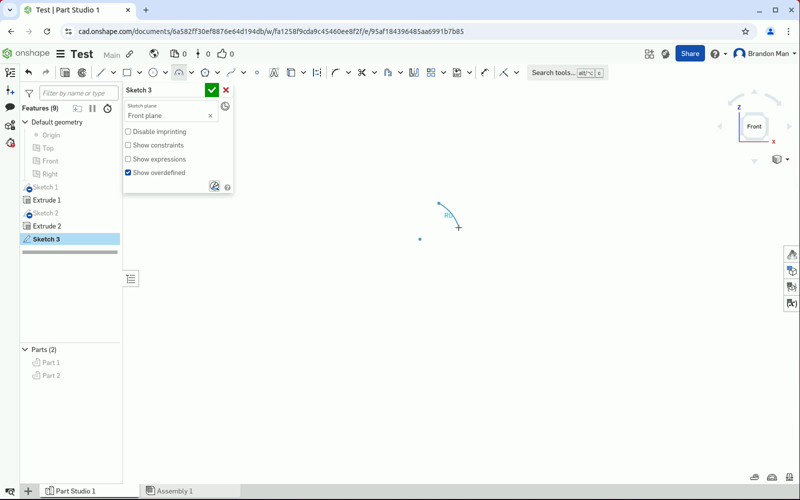
scroll(-6)
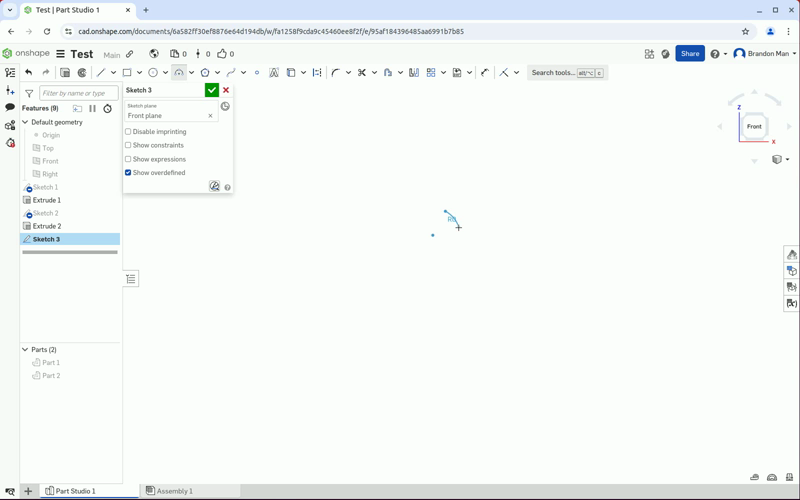
scroll(-6)
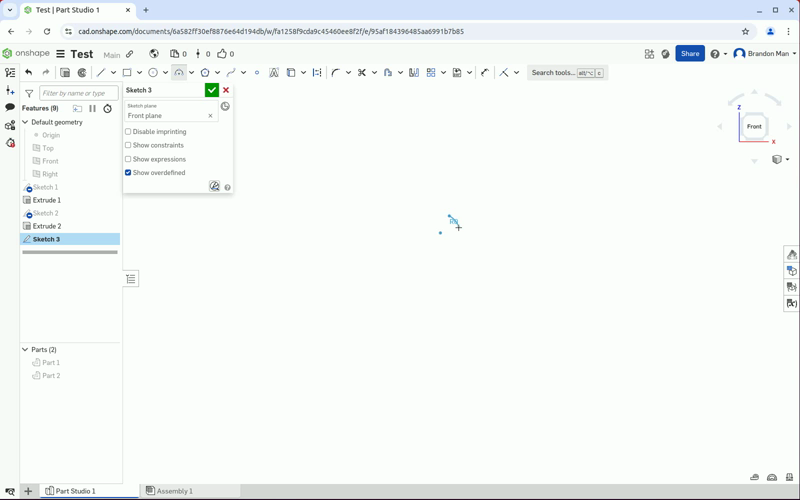
scroll(-6)
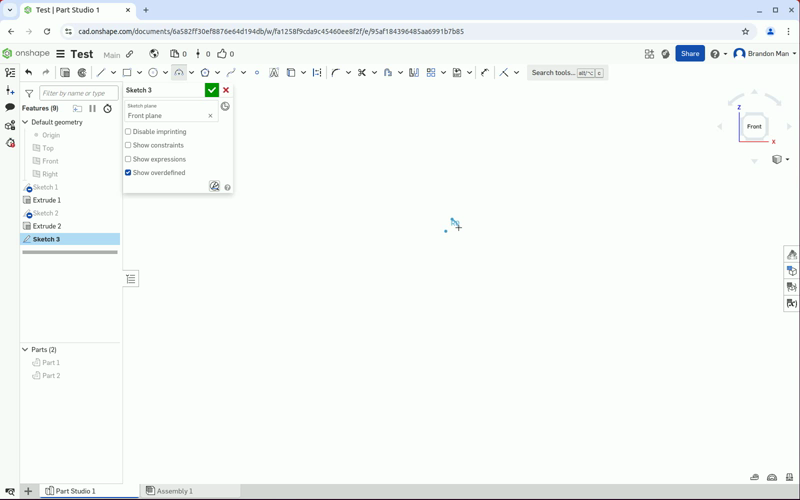
scroll(-6)
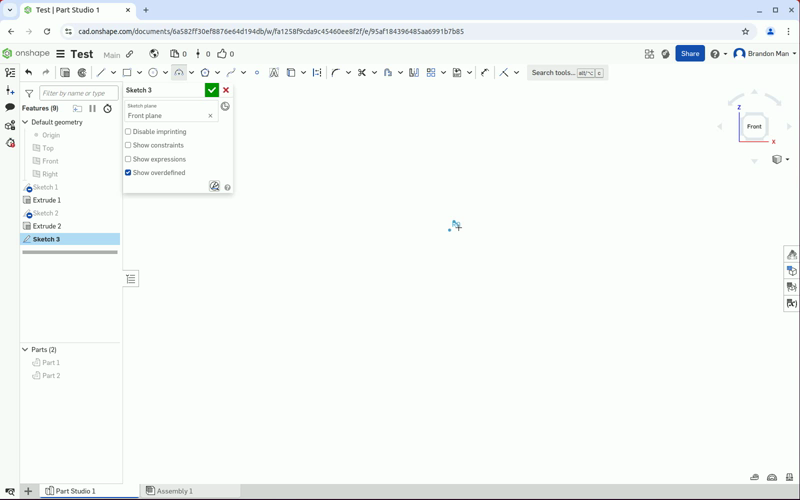
scroll(-6)
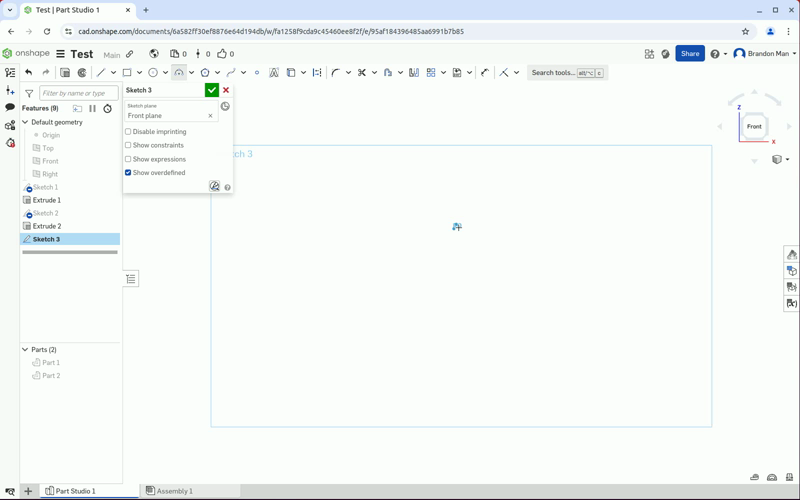
mouse_move(428, 250)
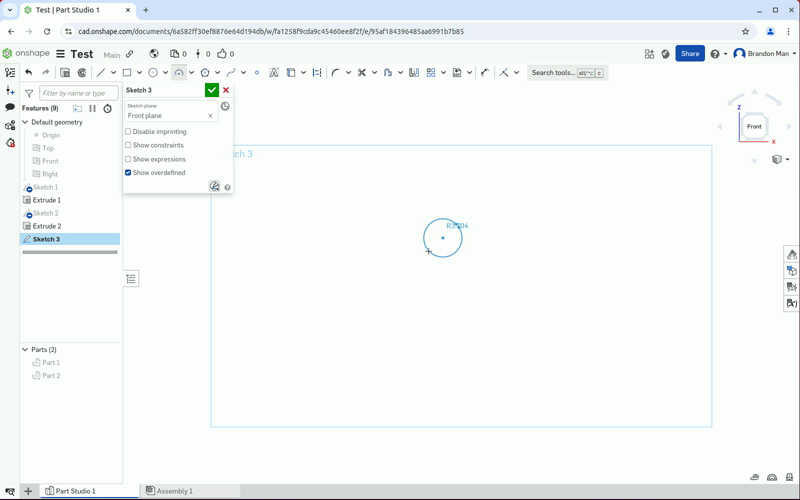
scroll(6)
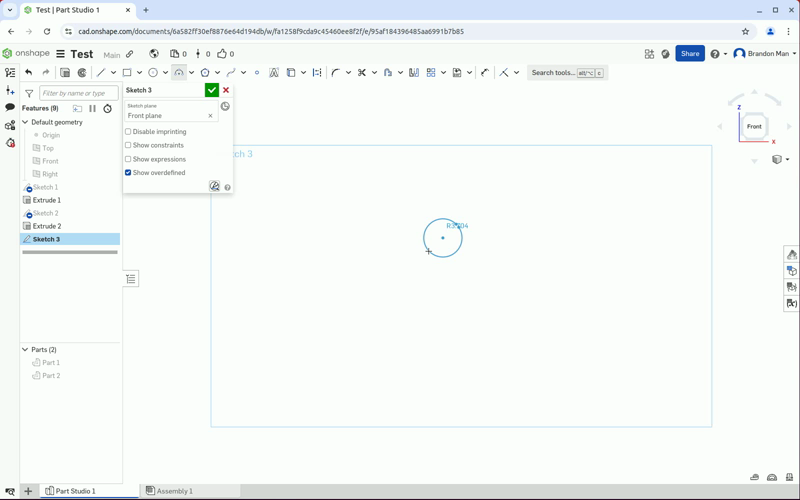
scroll(6)
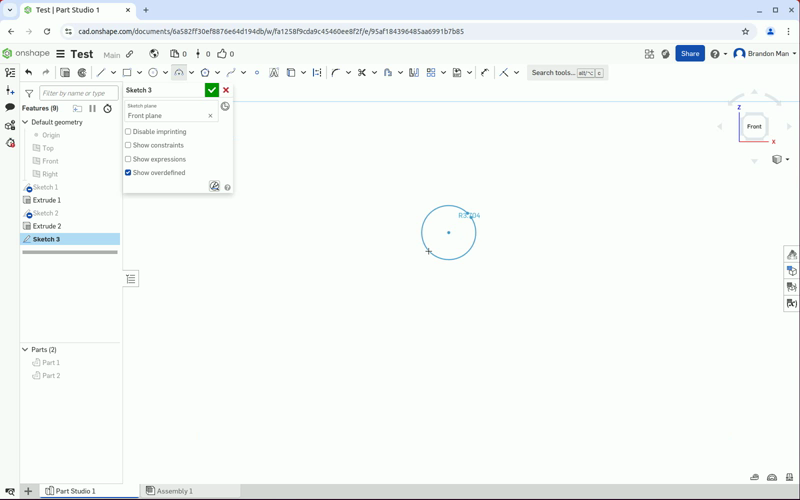
scroll(6)
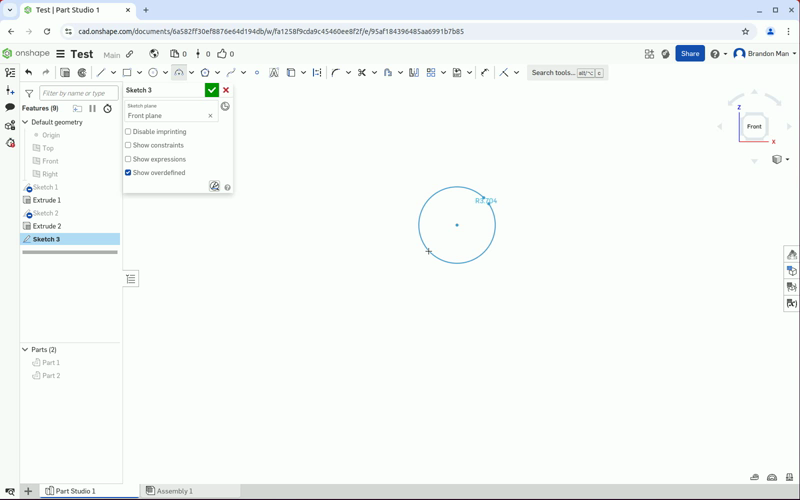
scroll(6)
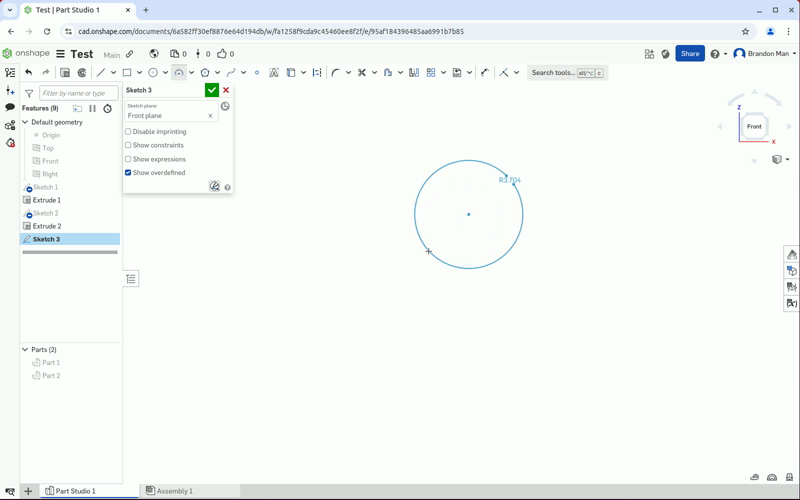
scroll(6)
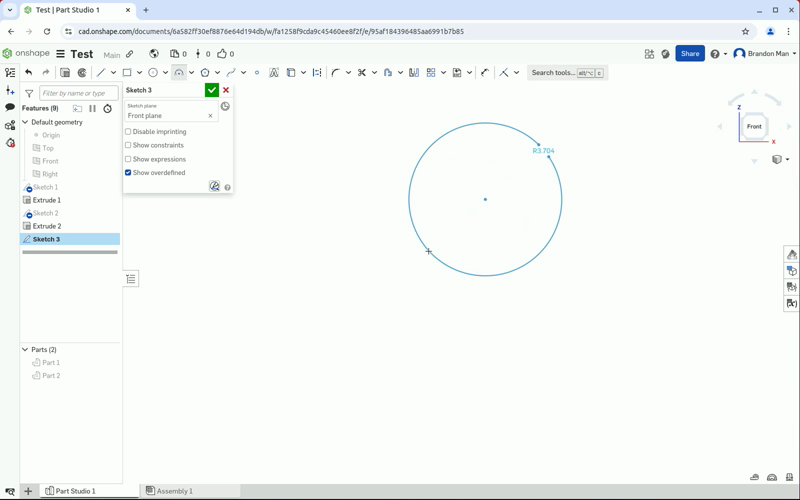
scroll(6)
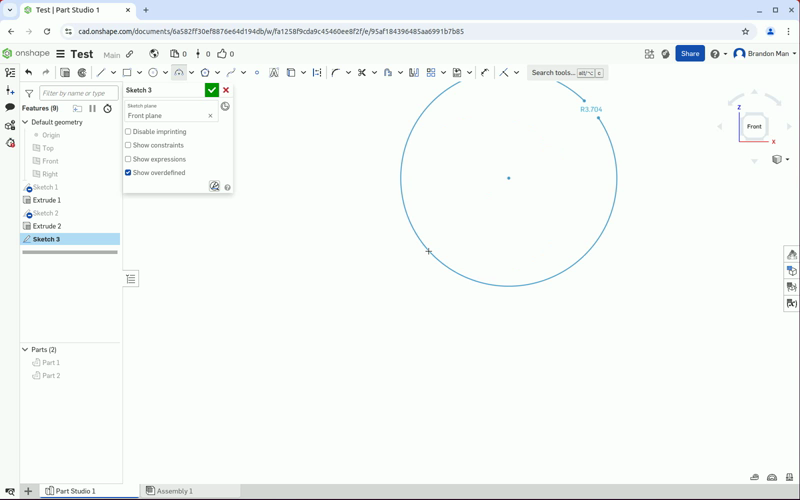
scroll(6)
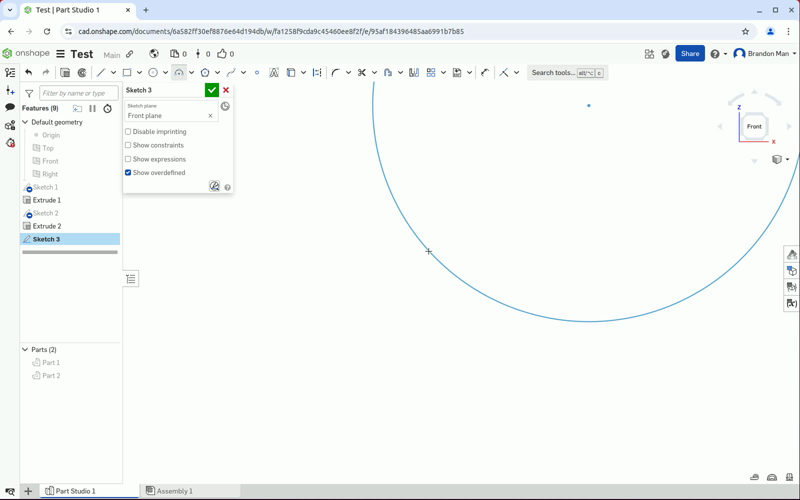
click(428, 250)
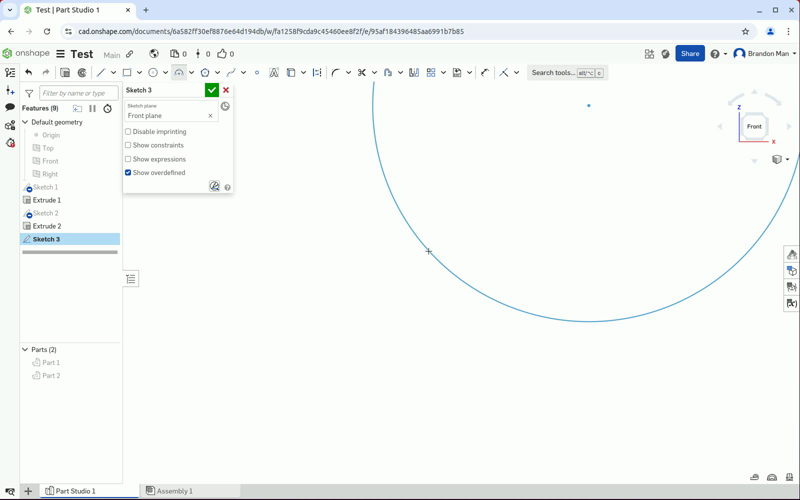
scroll(-6)
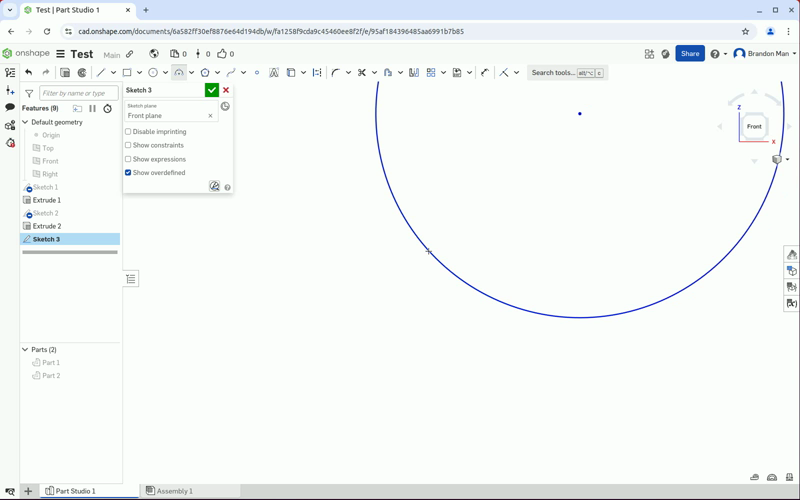
scroll(-6)
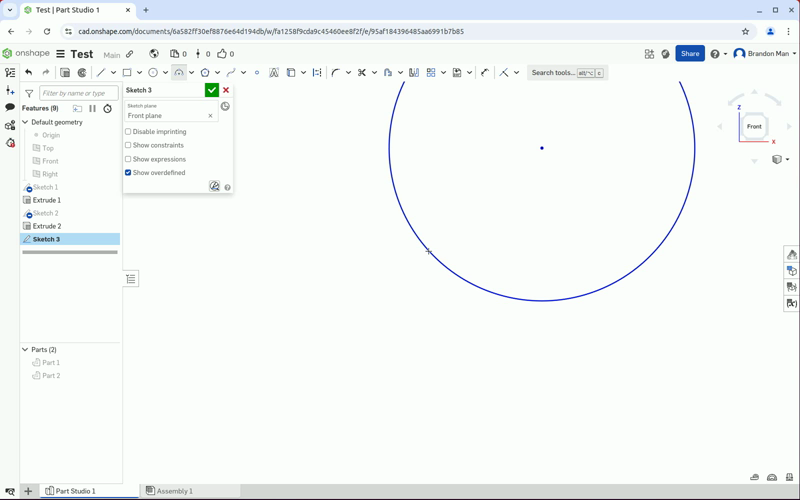
scroll(-6)
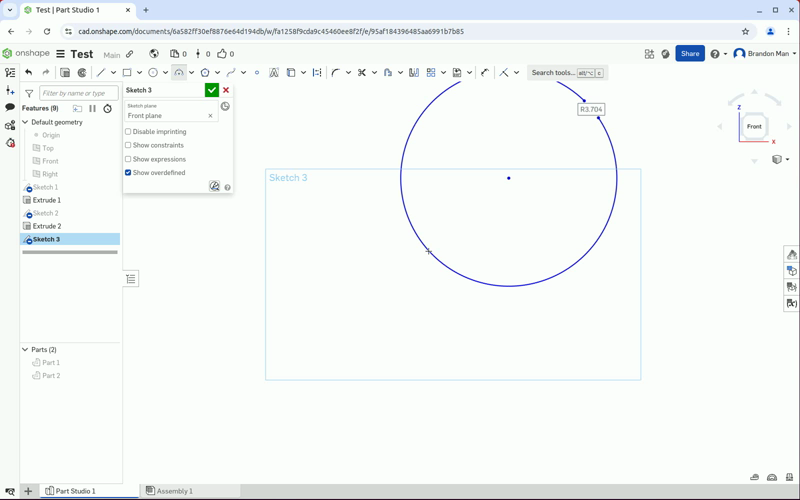
scroll(-6)
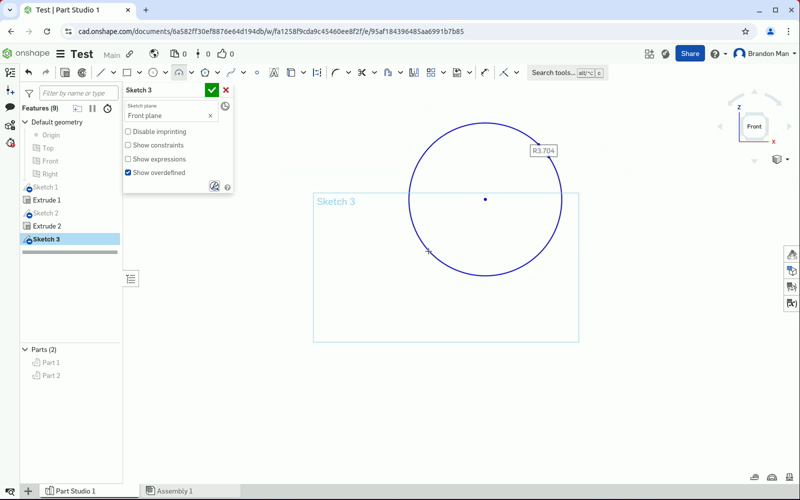
scroll(-6)
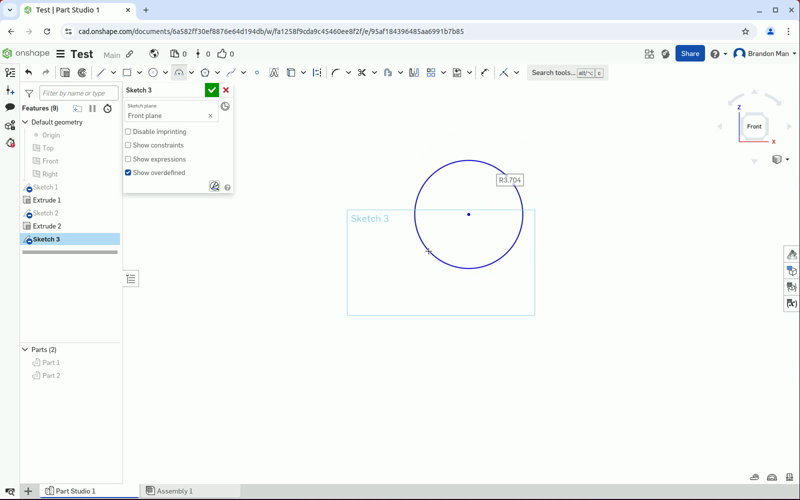
scroll(-6)
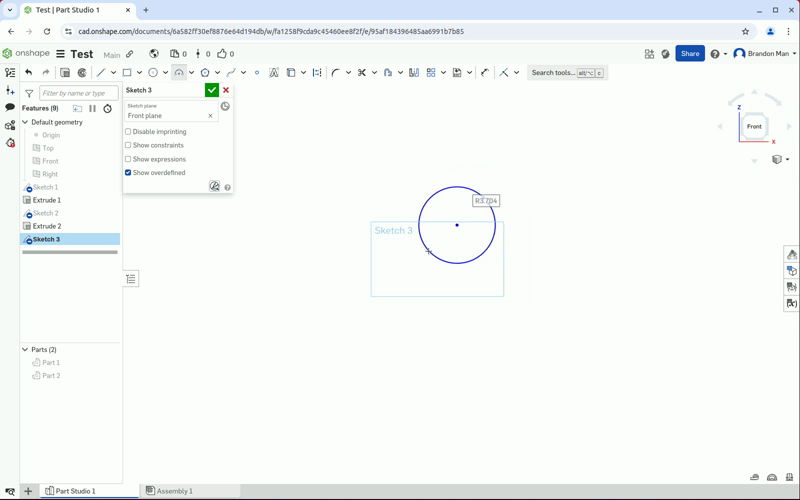
scroll(-6)
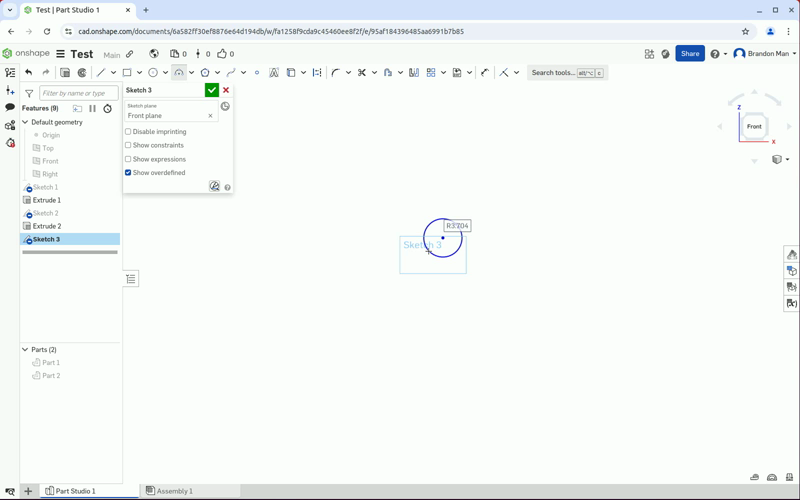
key_up(shift)
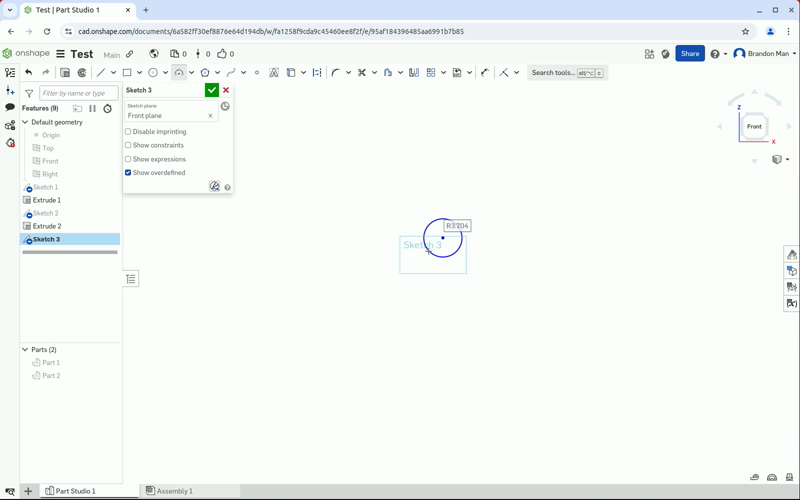
mouse_move(458, 227)
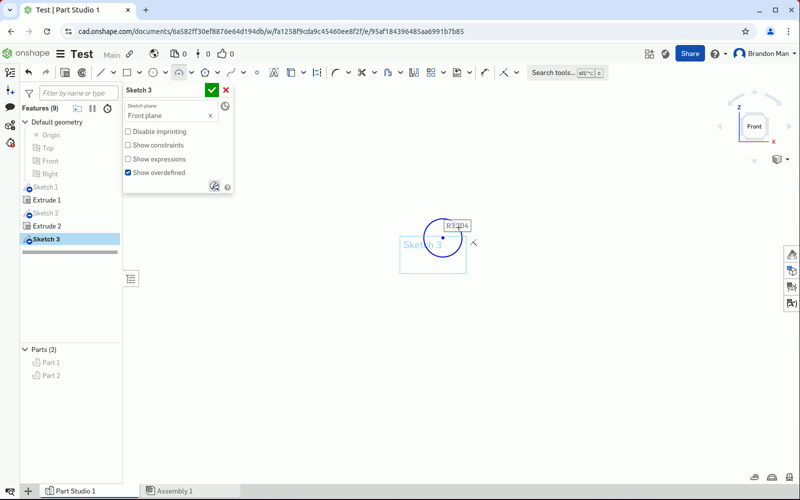
scroll(6)
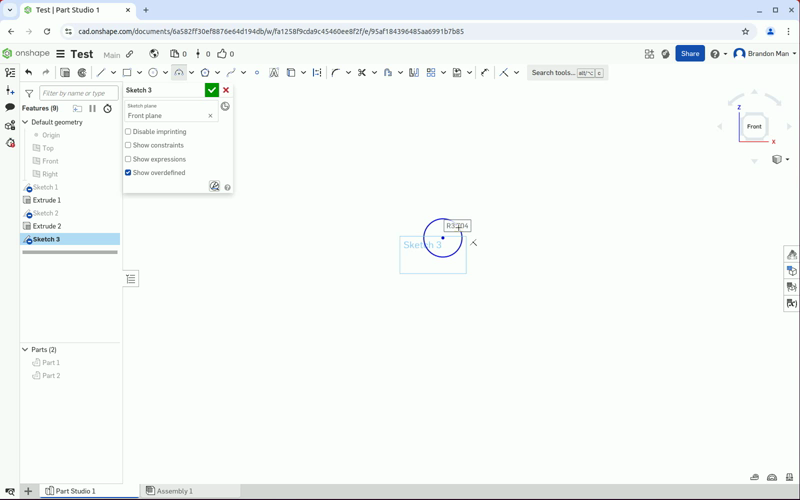
scroll(6)
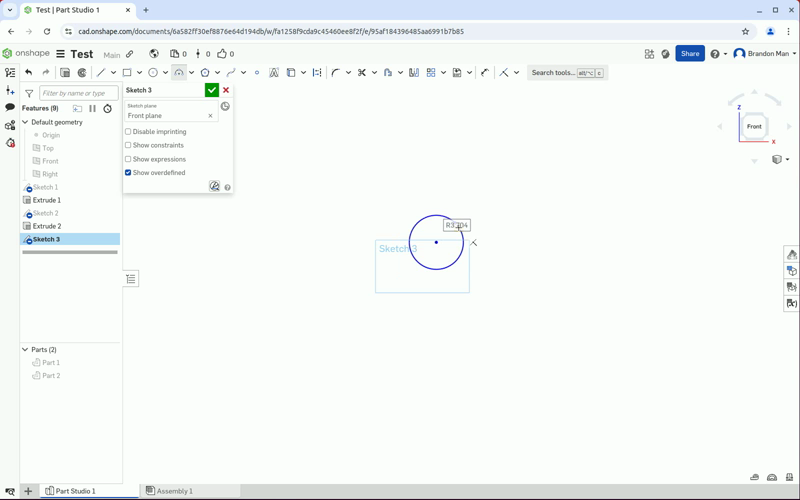
scroll(6)
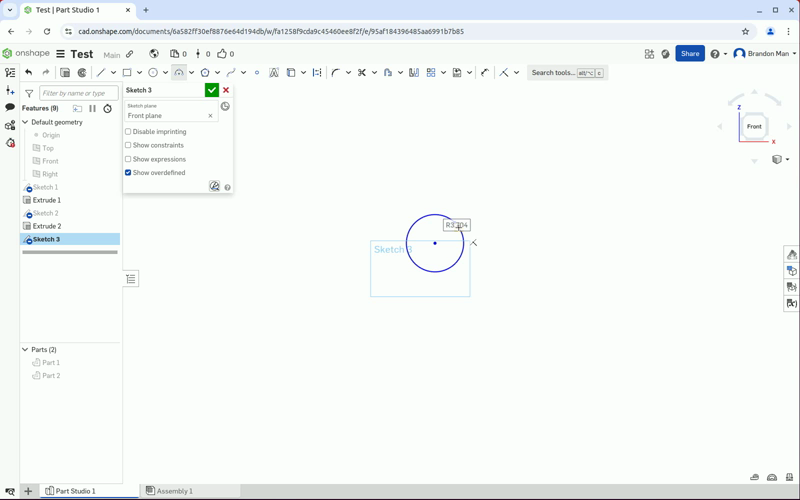
scroll(6)
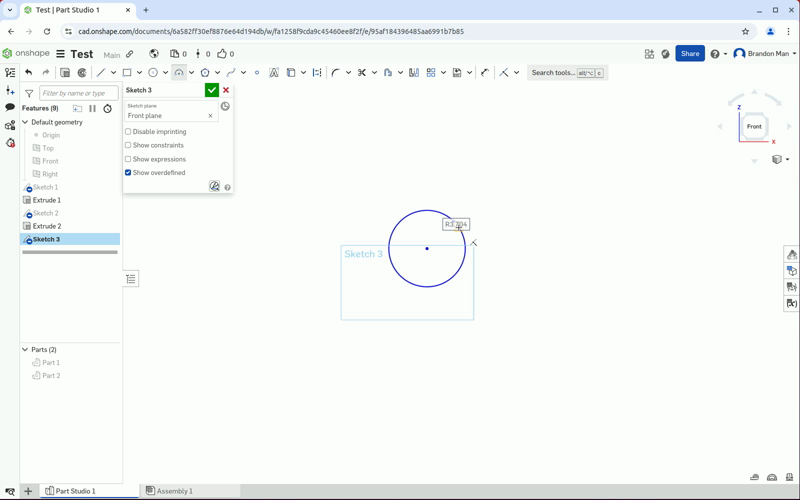
scroll(6)
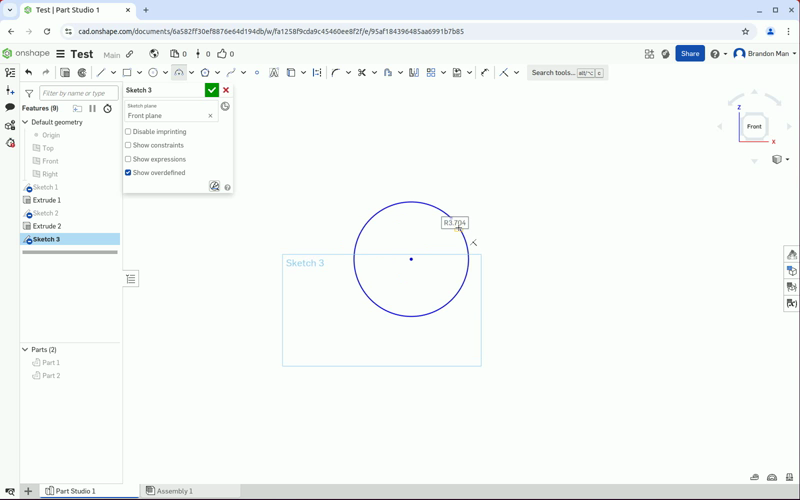
scroll(6)
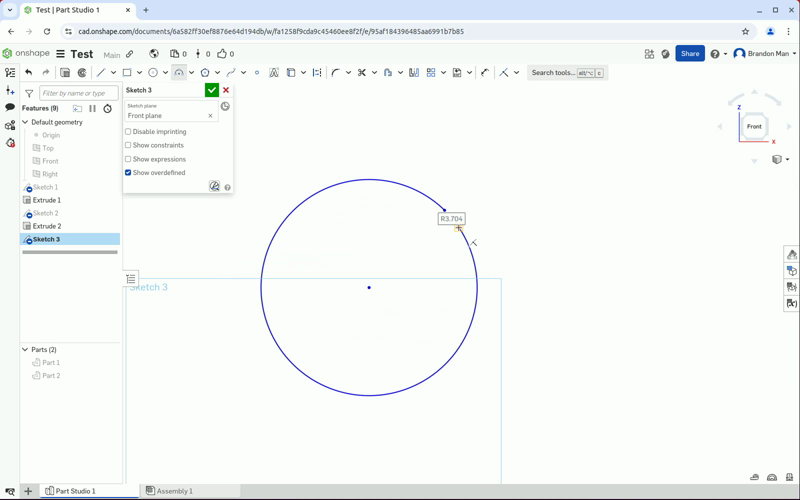
scroll(6)
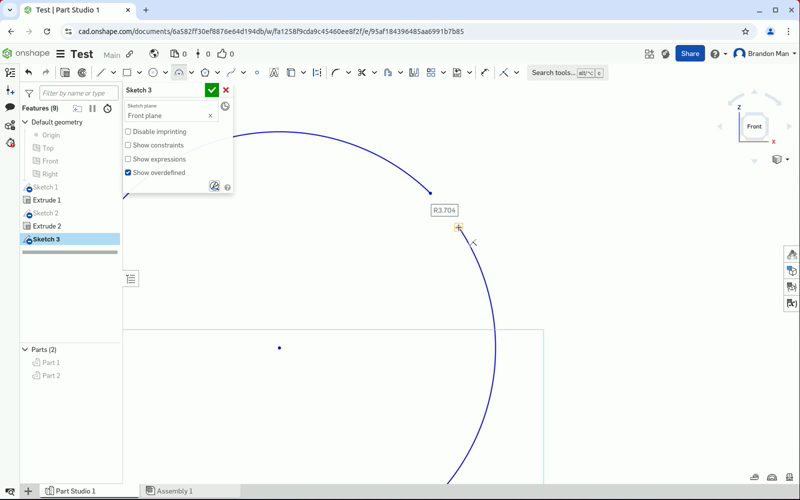
click(458, 227)
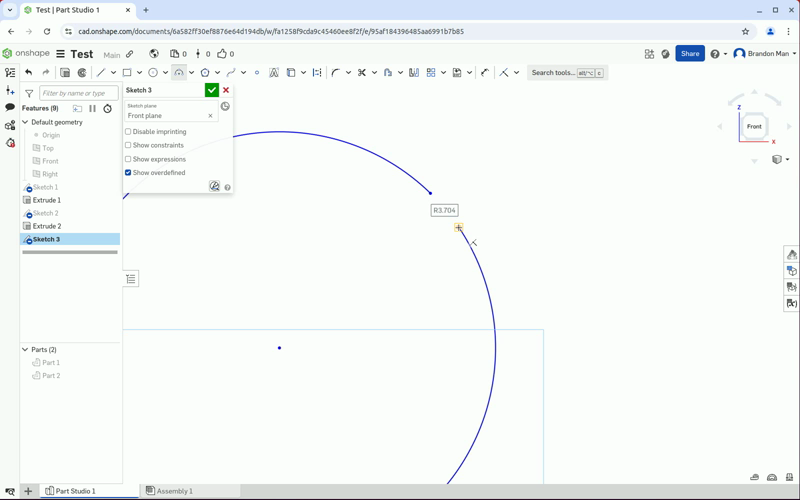
scroll(-6)
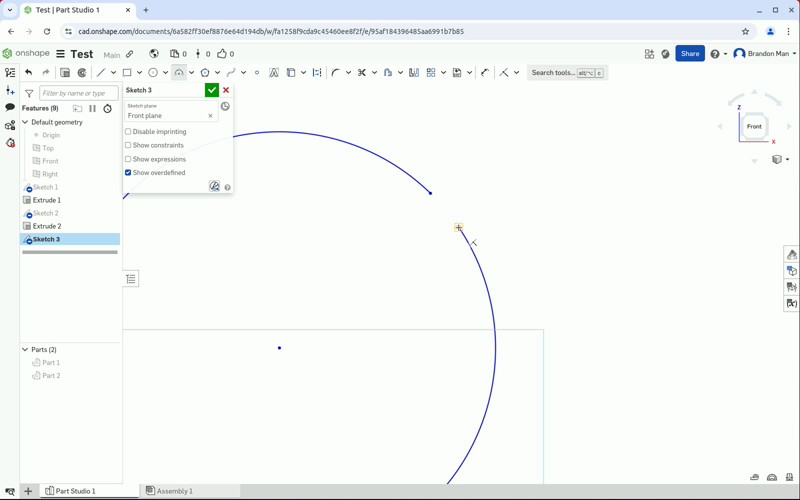
scroll(-6)
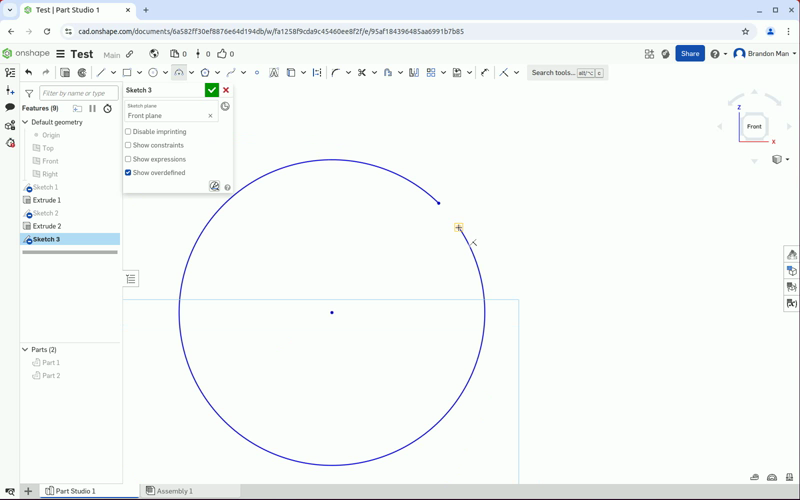
scroll(-6)
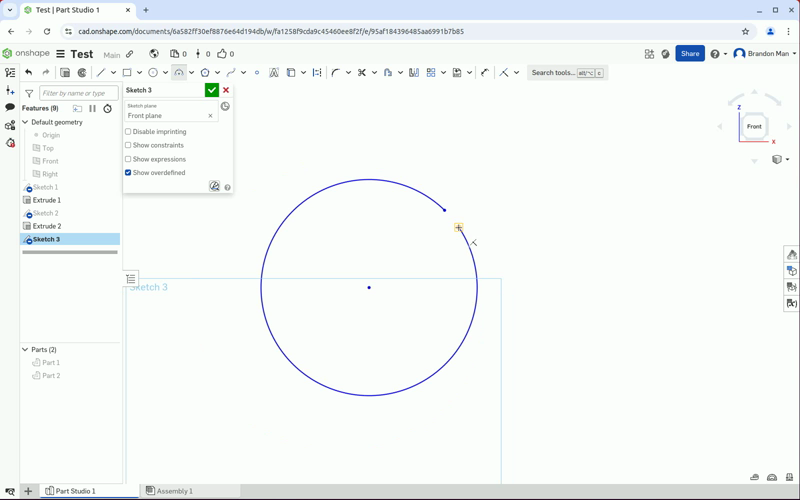
scroll(-6)
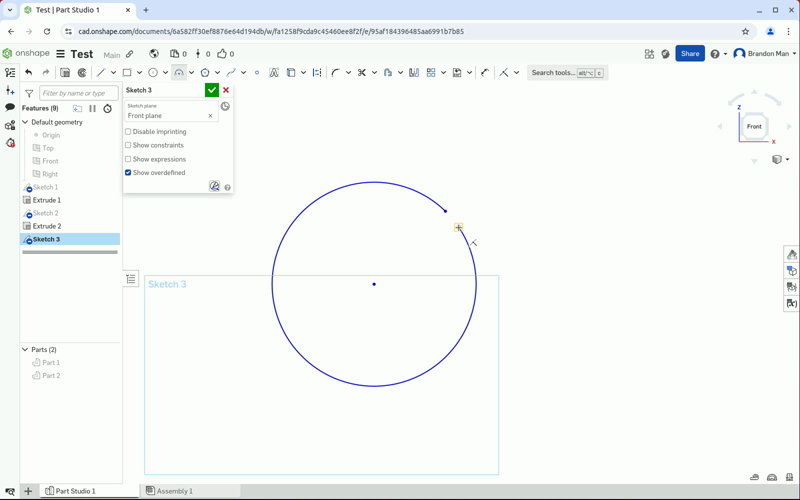
scroll(-6)
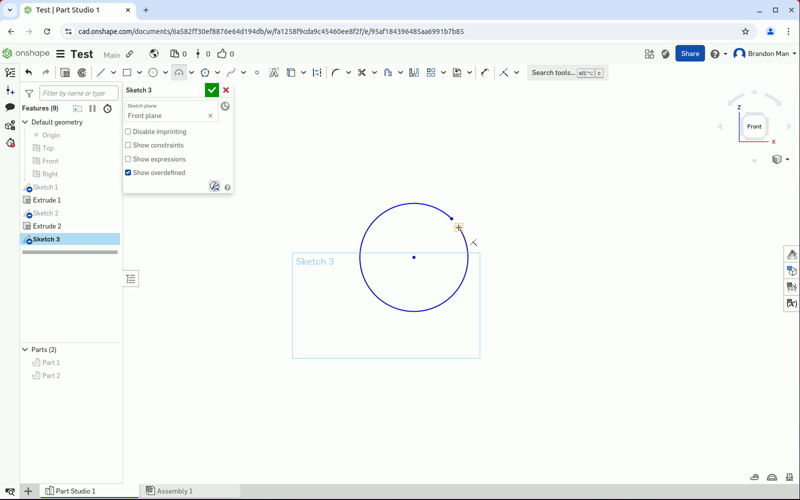
scroll(-6)
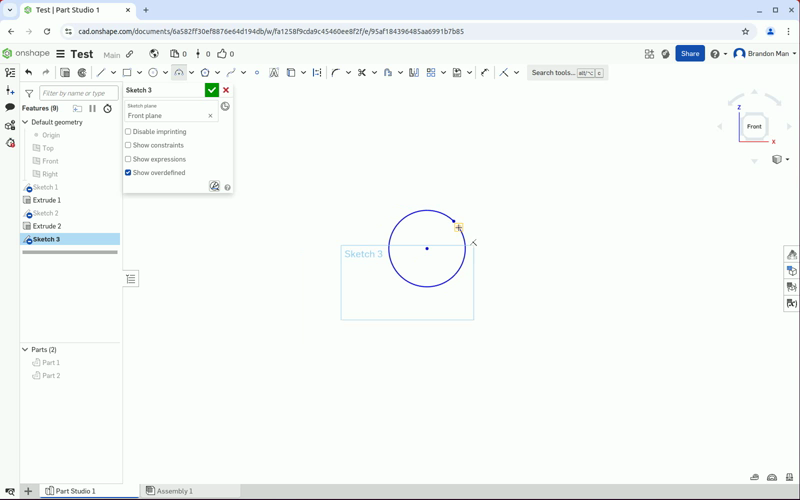
scroll(-6)
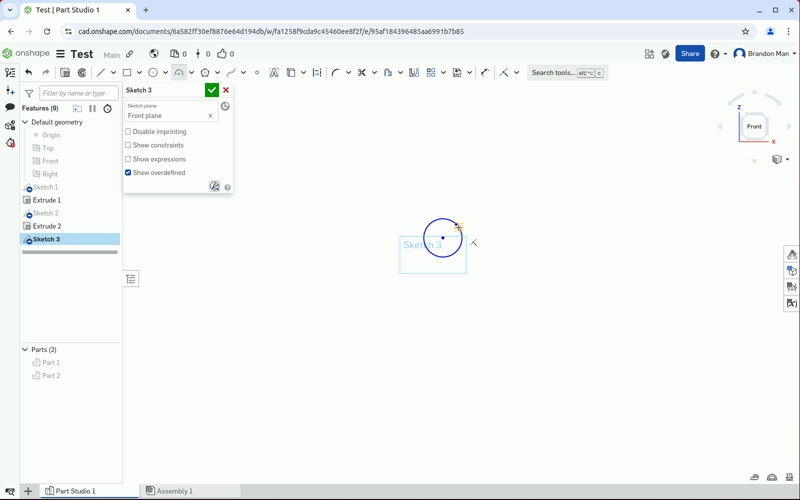
mouse_move(456, 224)
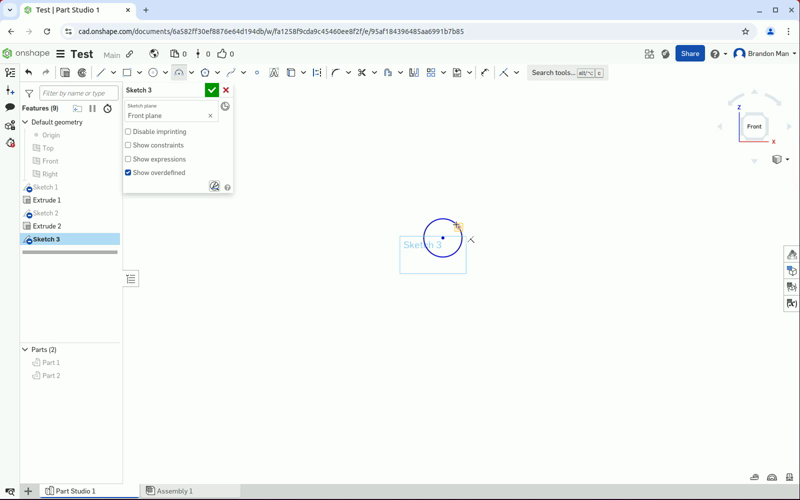
scroll(6)
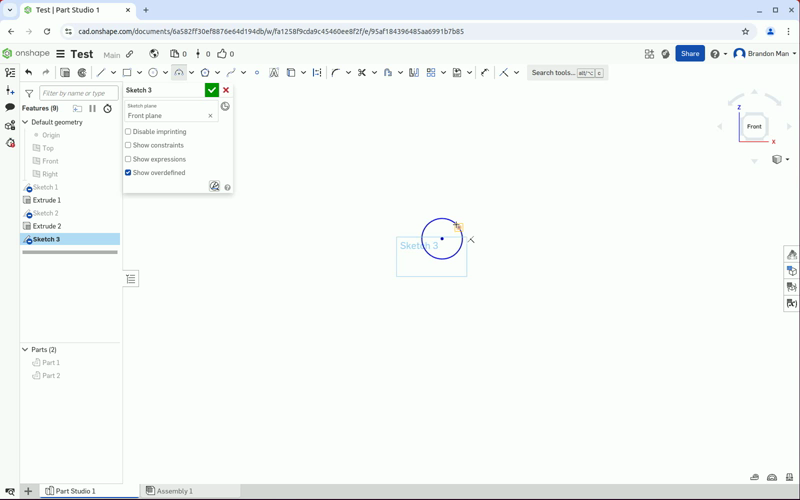
scroll(6)
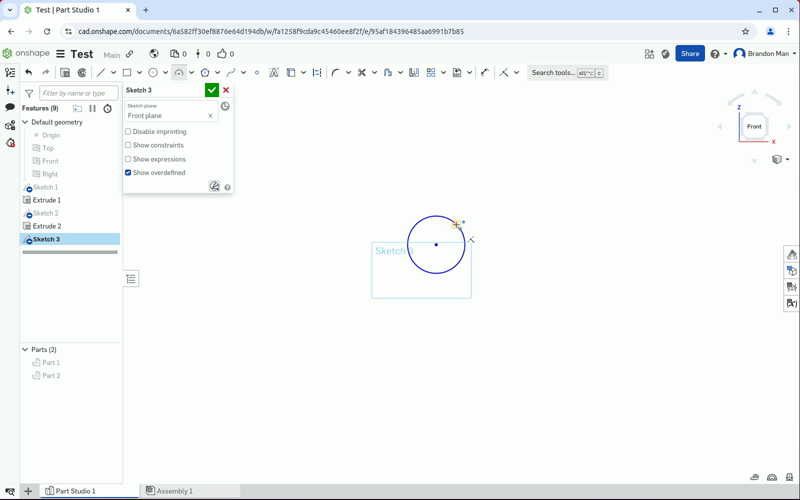
scroll(6)
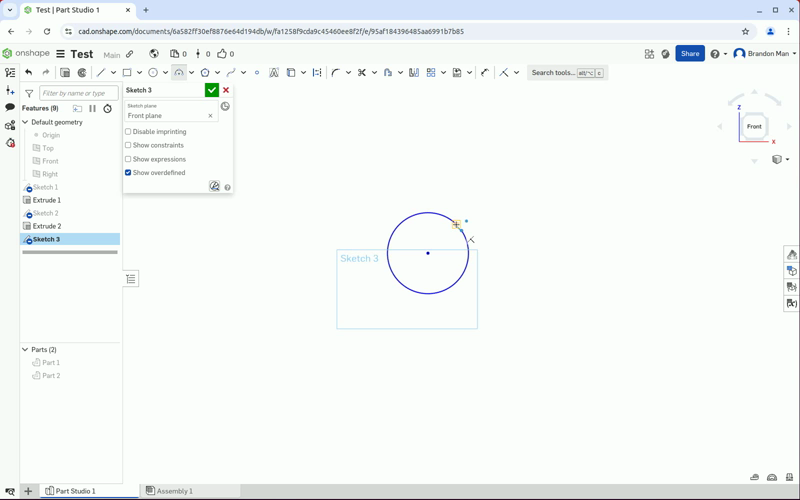
scroll(6)
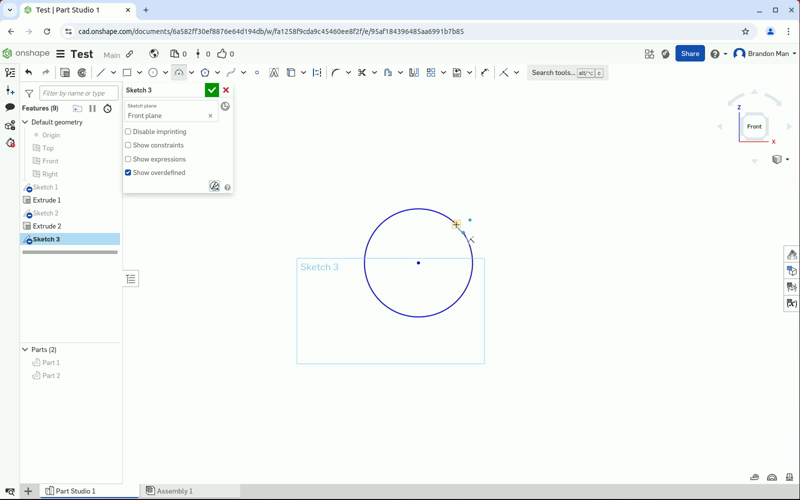
scroll(6)
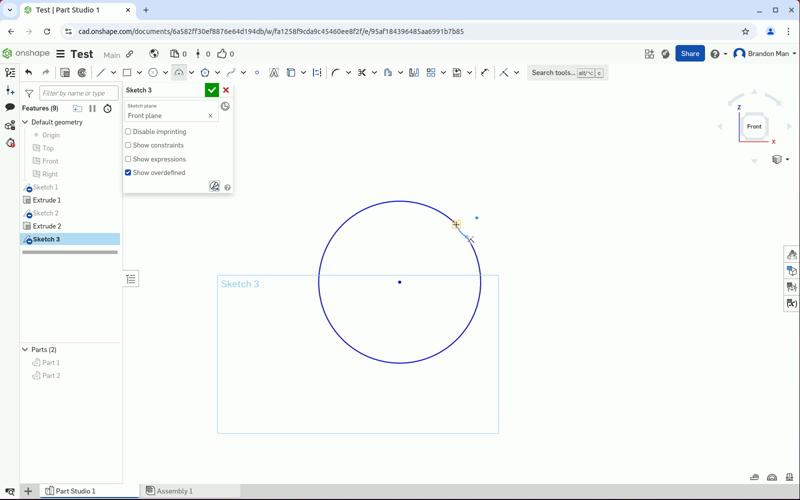
scroll(6)
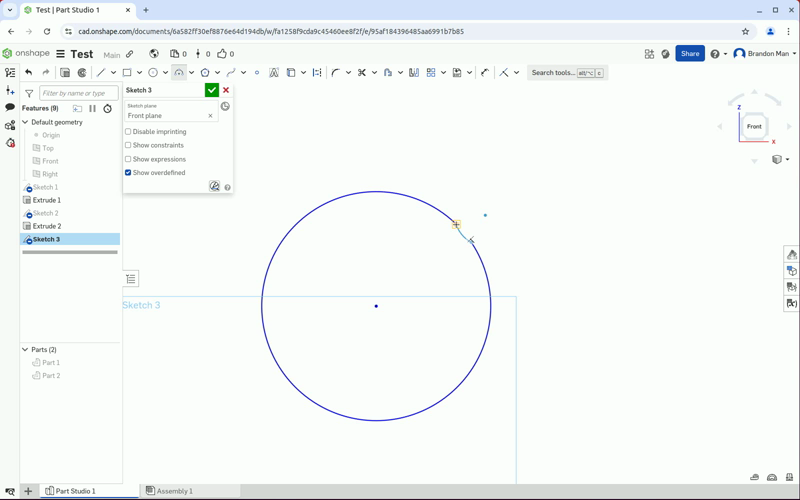
scroll(6)
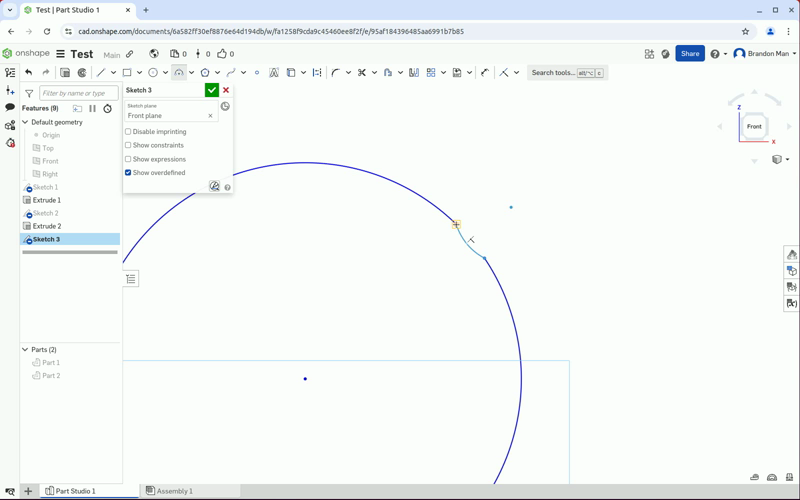
click(456, 224)
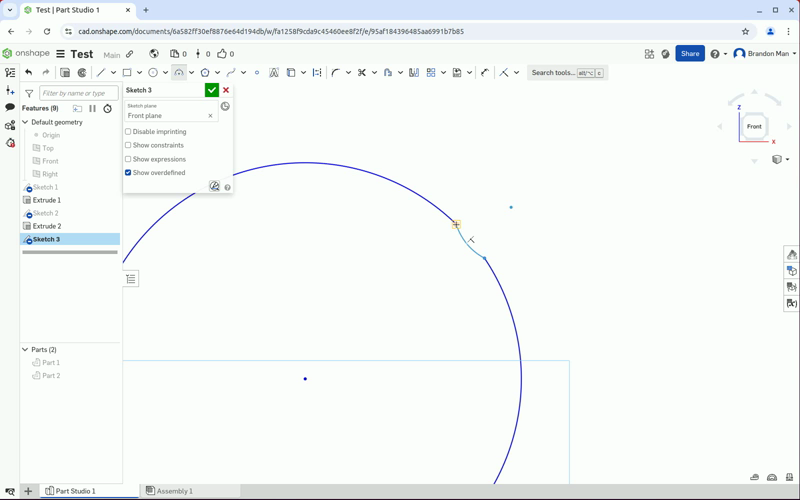
scroll(-6)
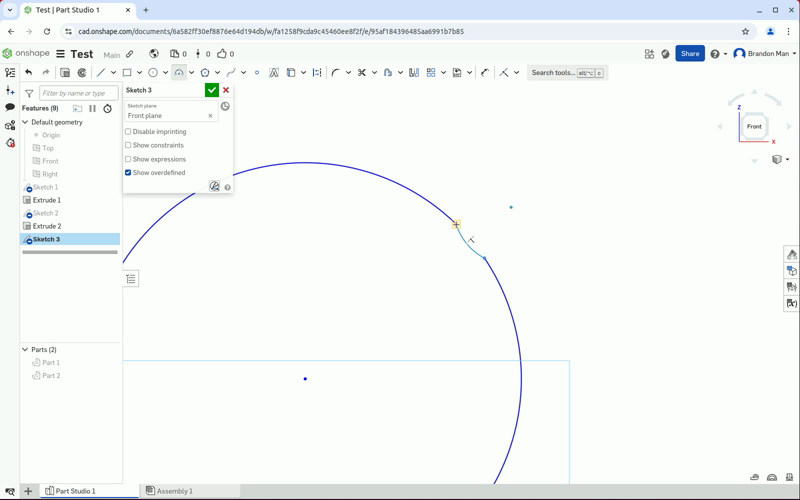
scroll(-6)
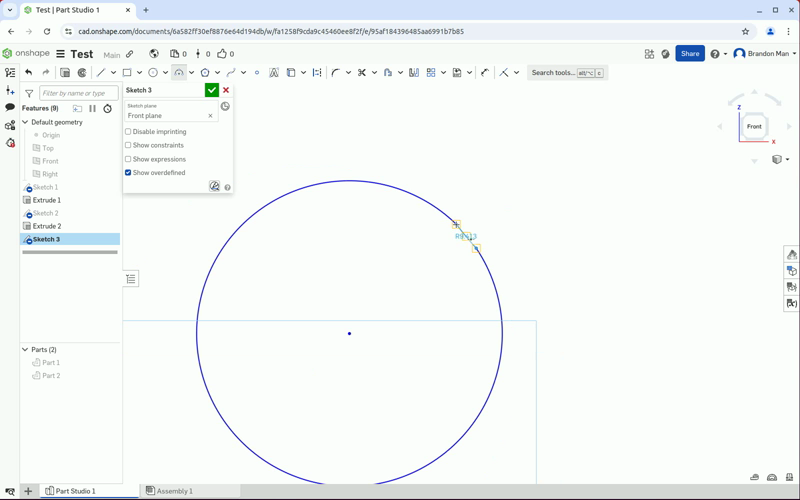
scroll(-6)
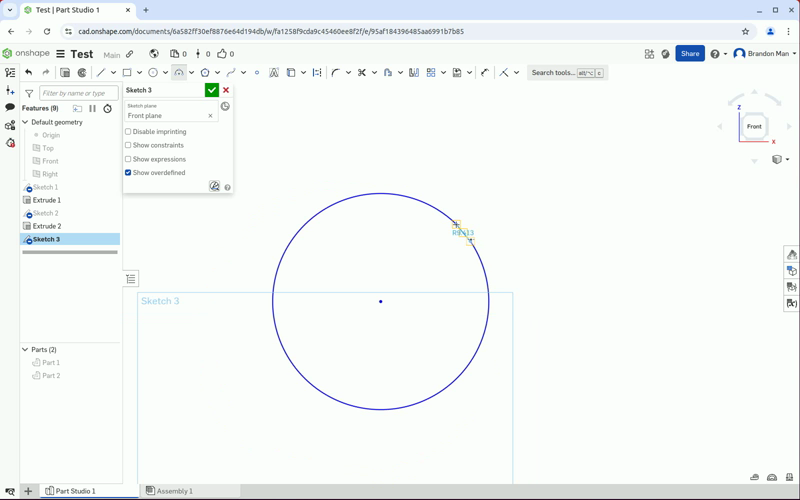
scroll(-6)
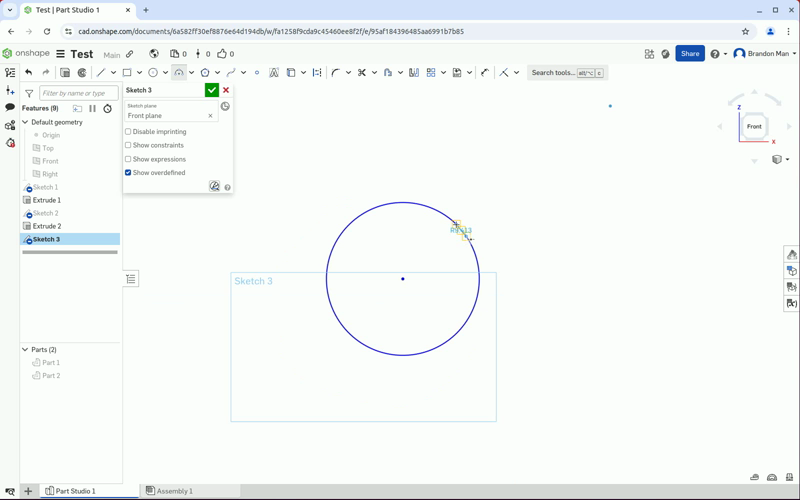
scroll(-6)
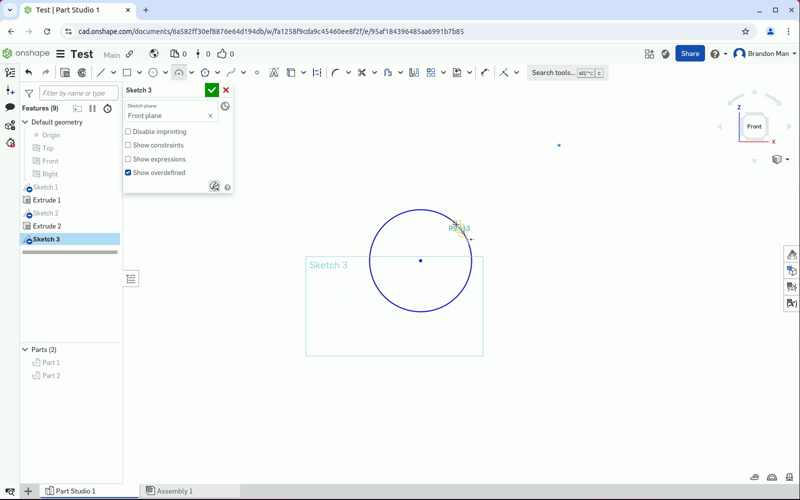
scroll(-6)
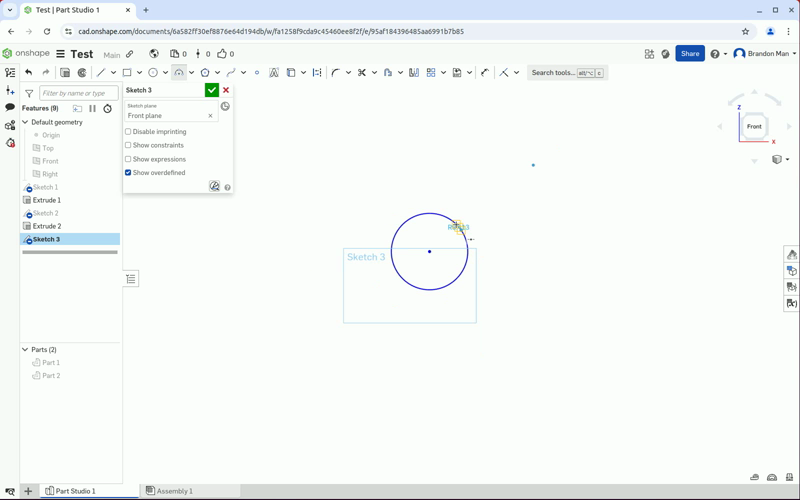
scroll(-6)
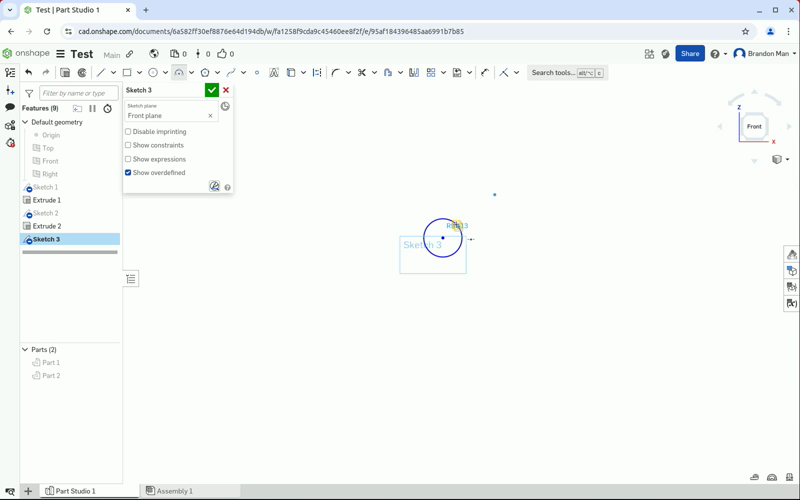
key_down(shift)
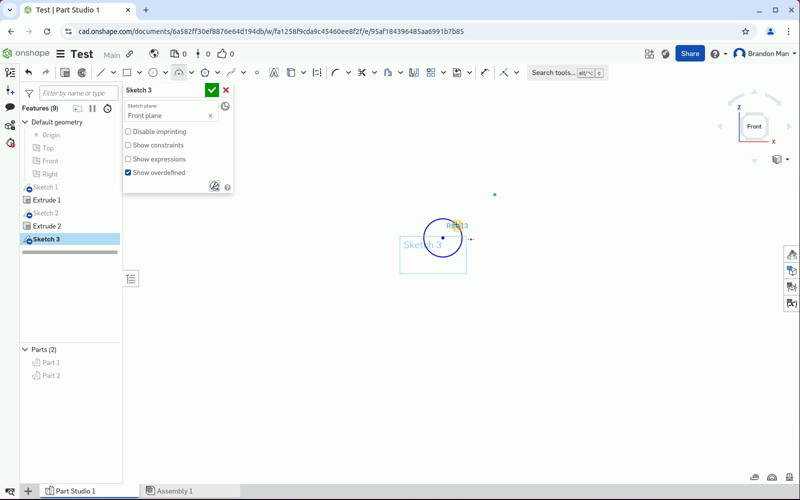
mouse_move(457, 225)
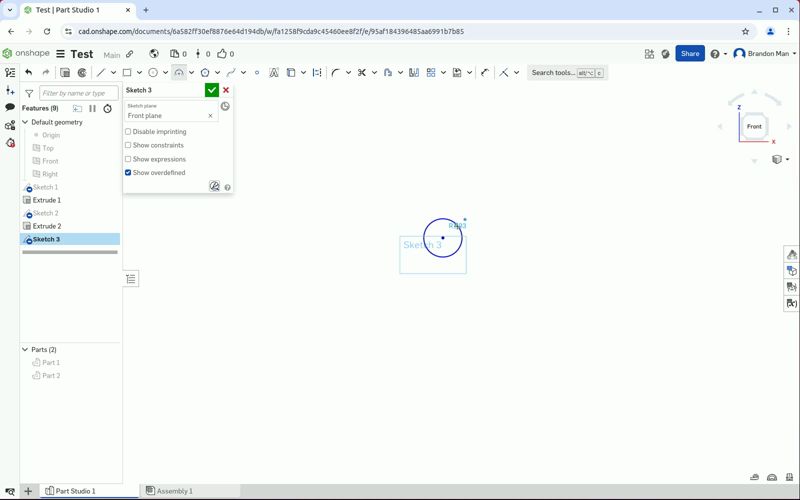
scroll(6)
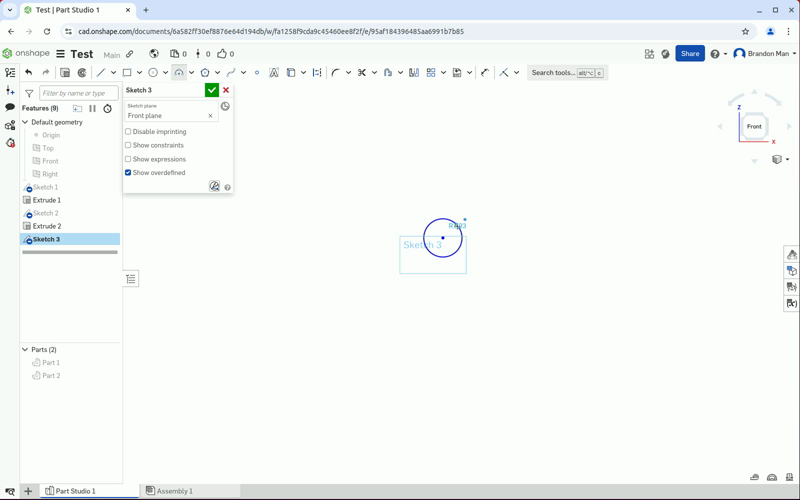
scroll(6)
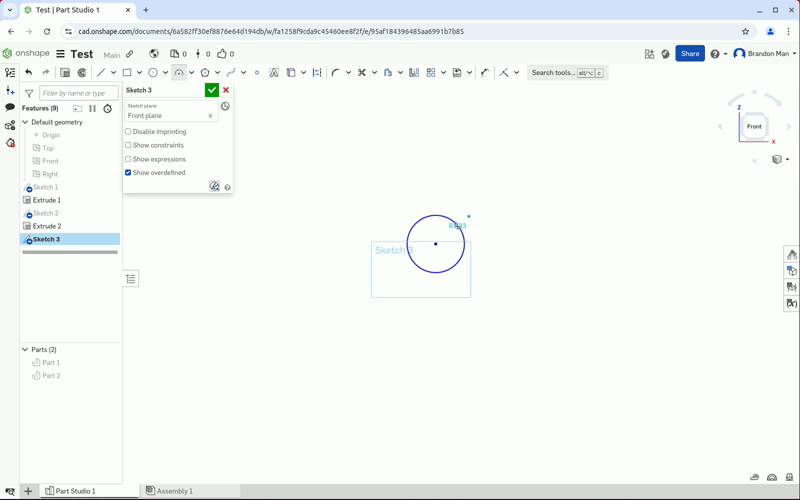
scroll(6)
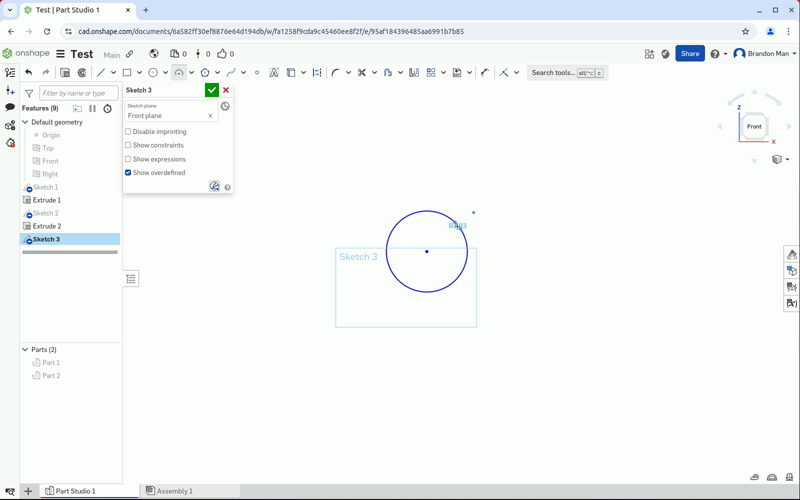
scroll(6)
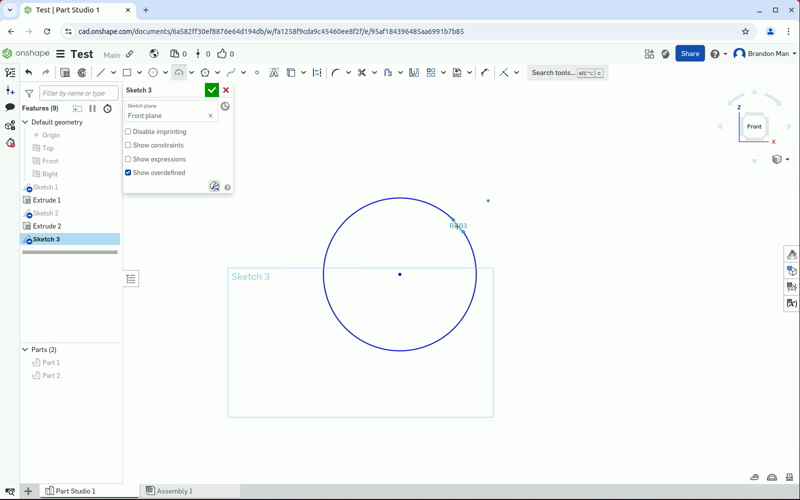
scroll(6)
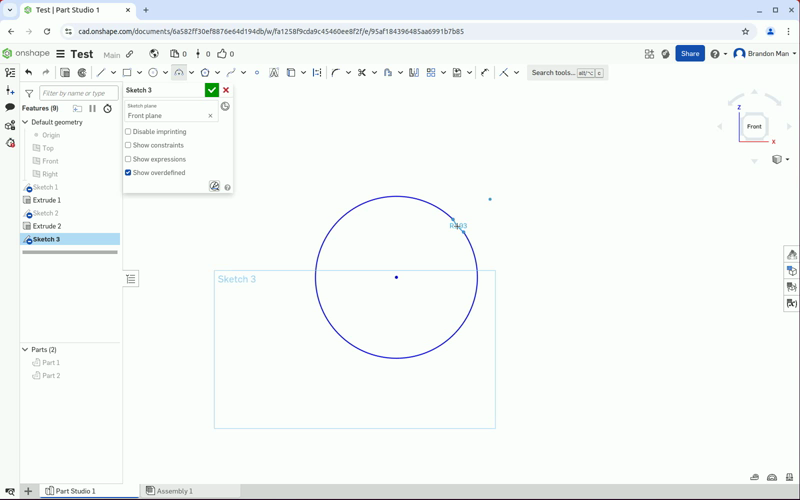
scroll(6)
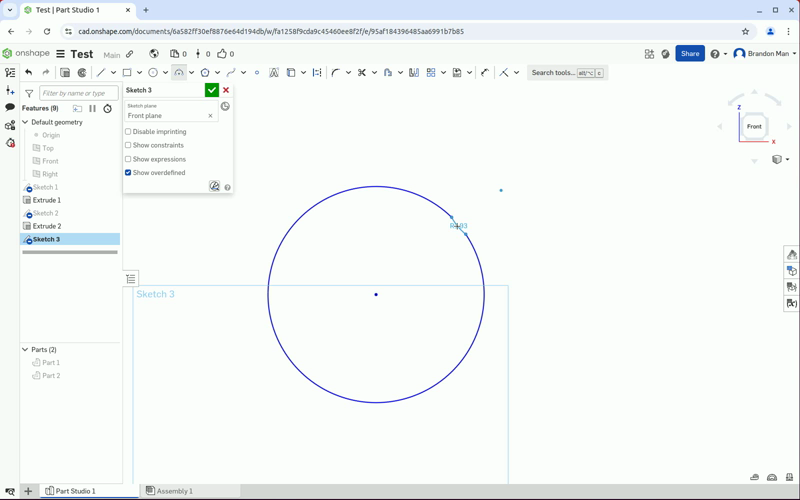
scroll(6)
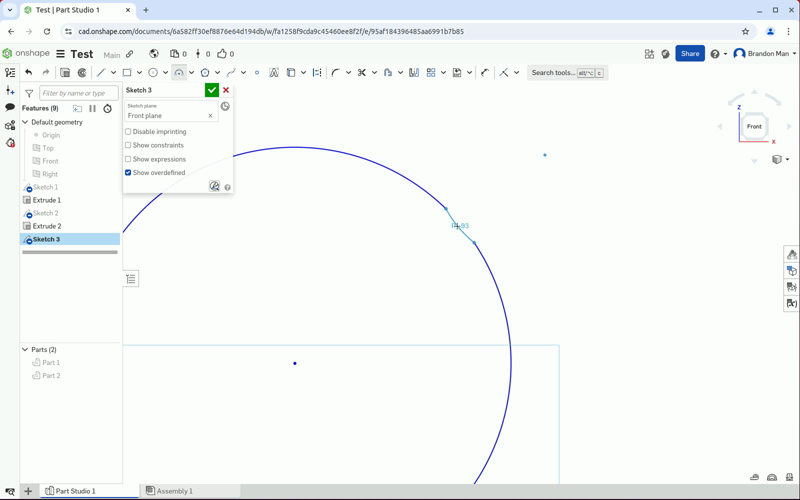
click(457, 225)
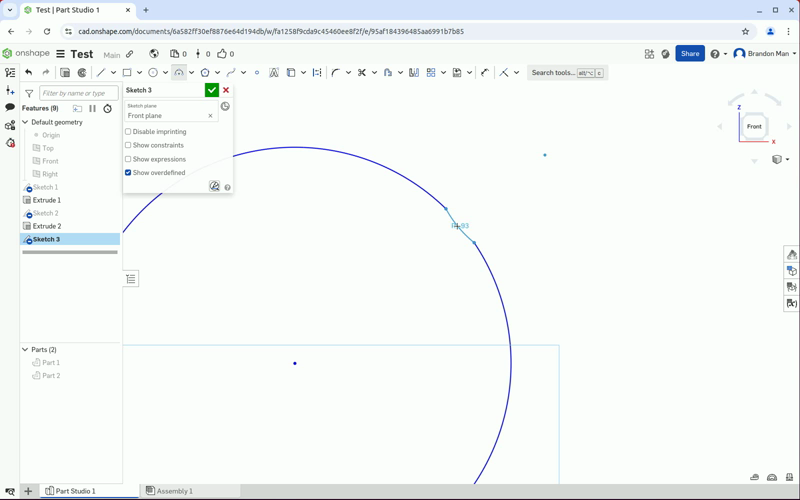
scroll(-6)
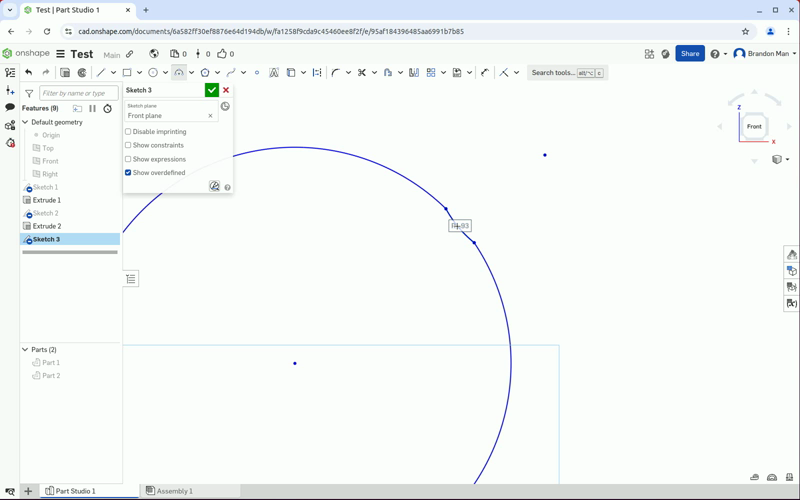
scroll(-6)
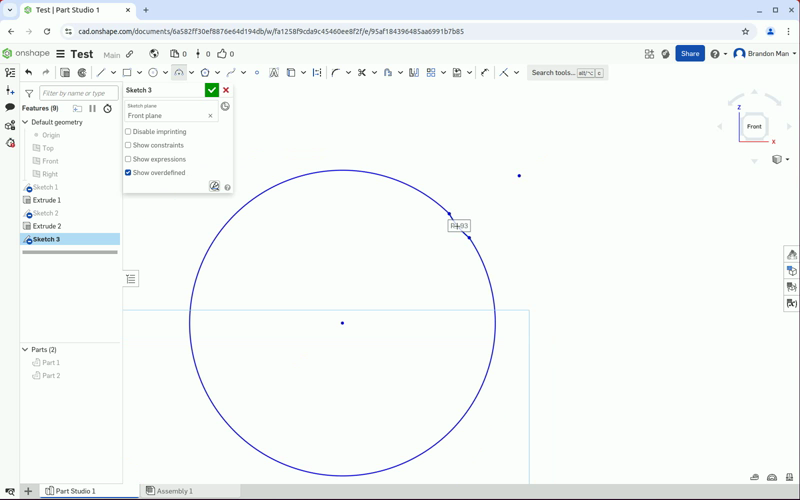
scroll(-6)
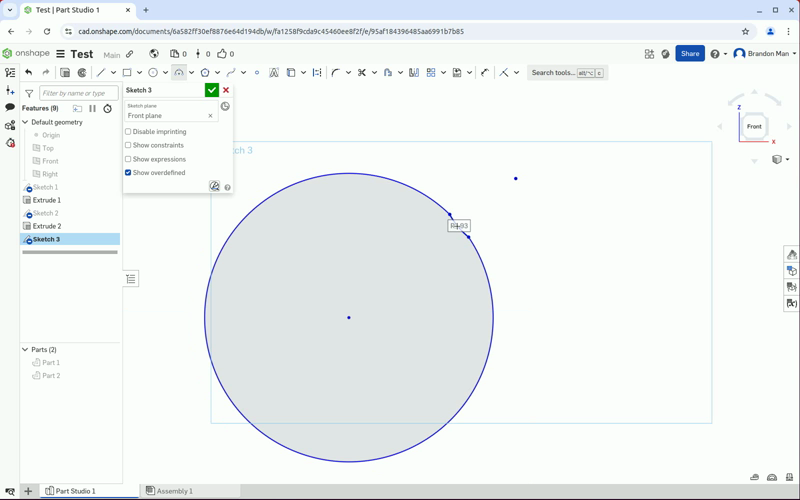
scroll(-6)
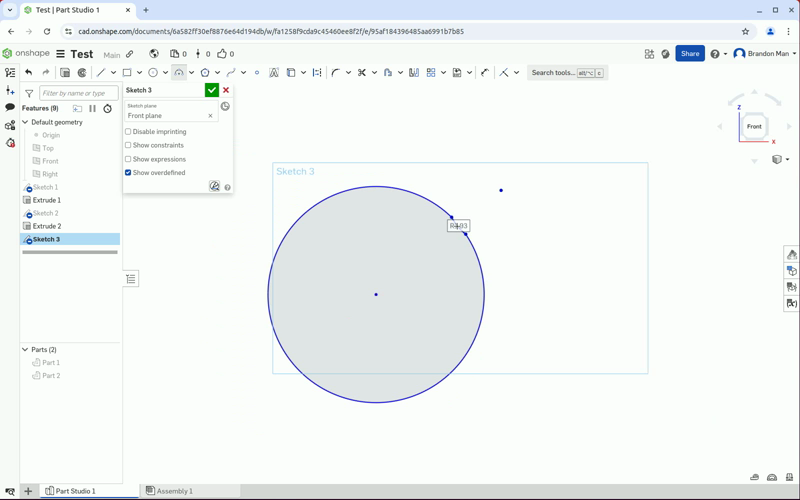
scroll(-6)
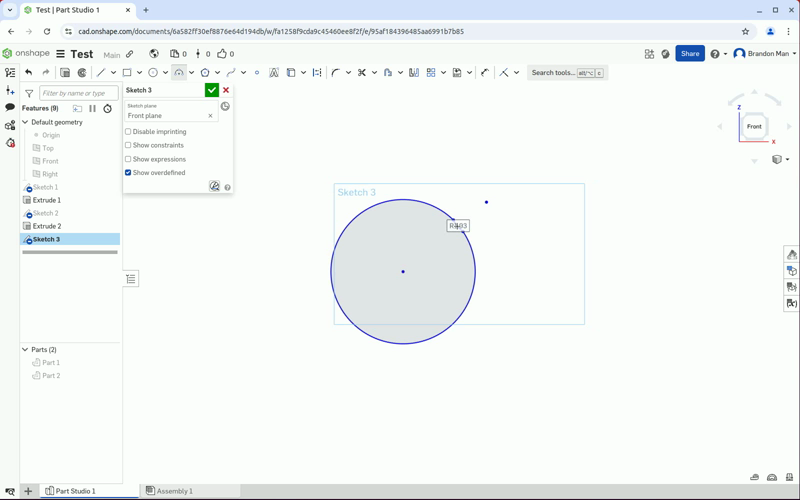
scroll(-6)
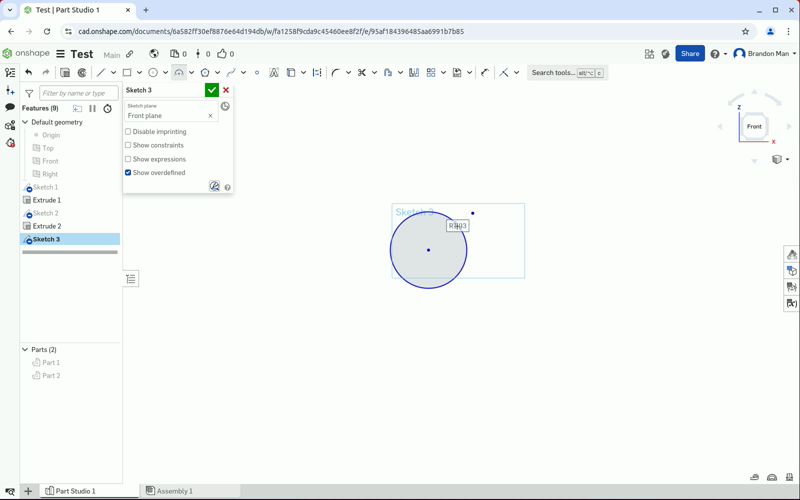
scroll(-6)
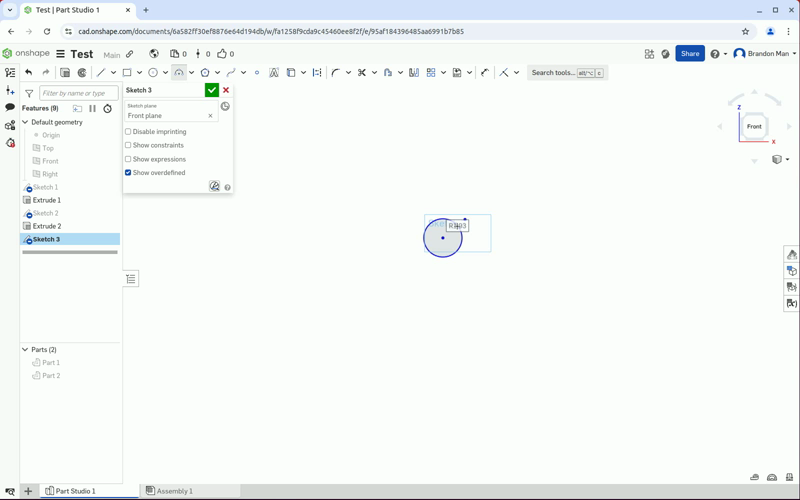
key_up(shift)
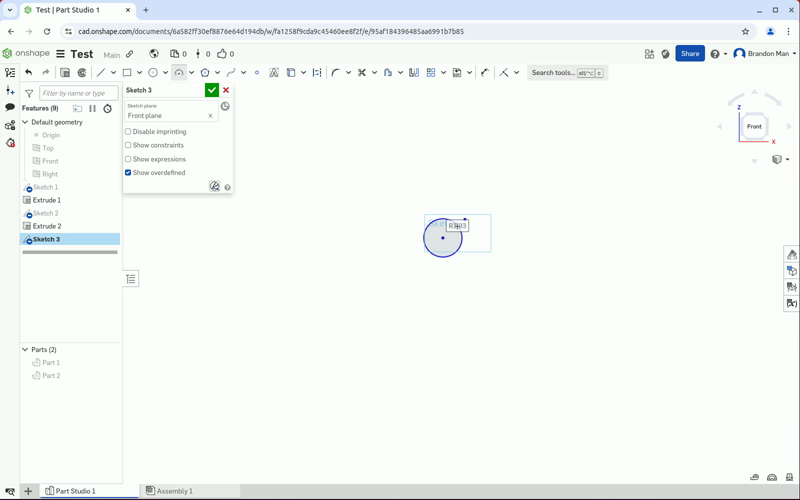
key(esc)
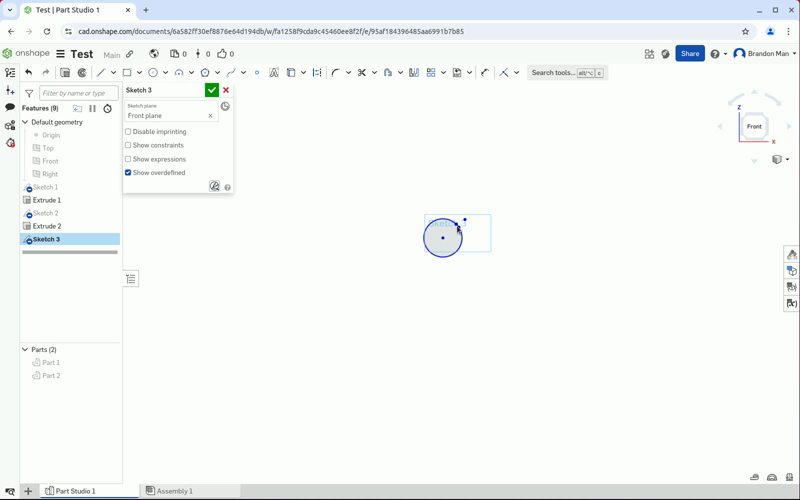
key(c)
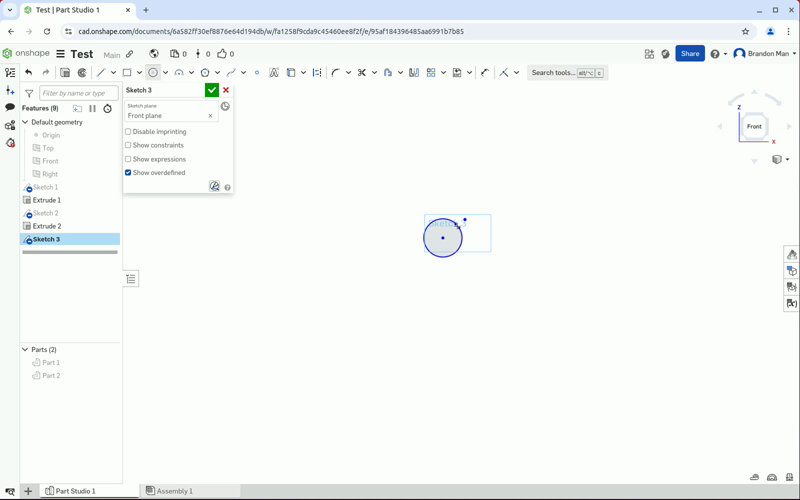
key_down(shift)
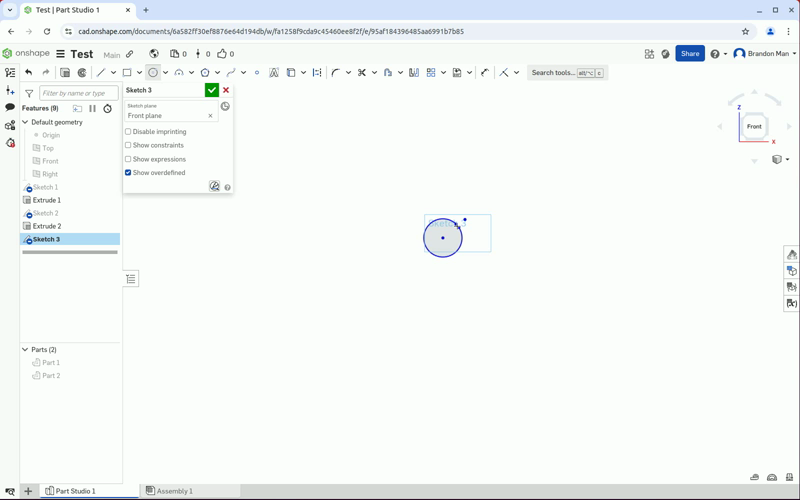
mouse_move(442, 238)
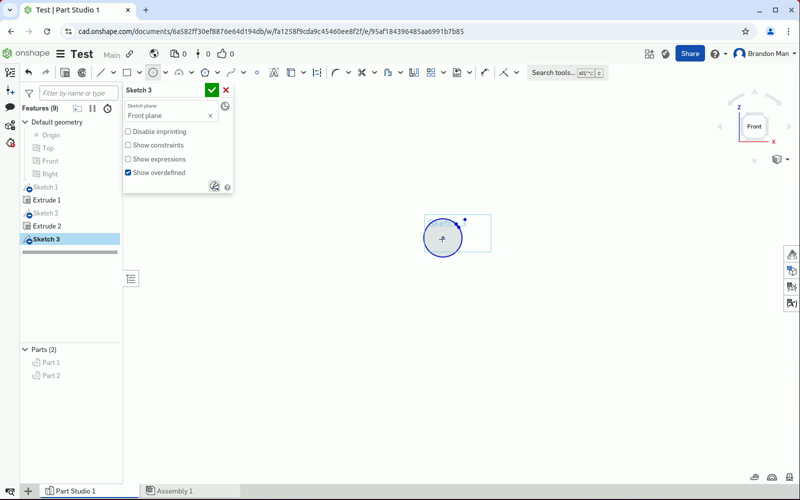
scroll(6)
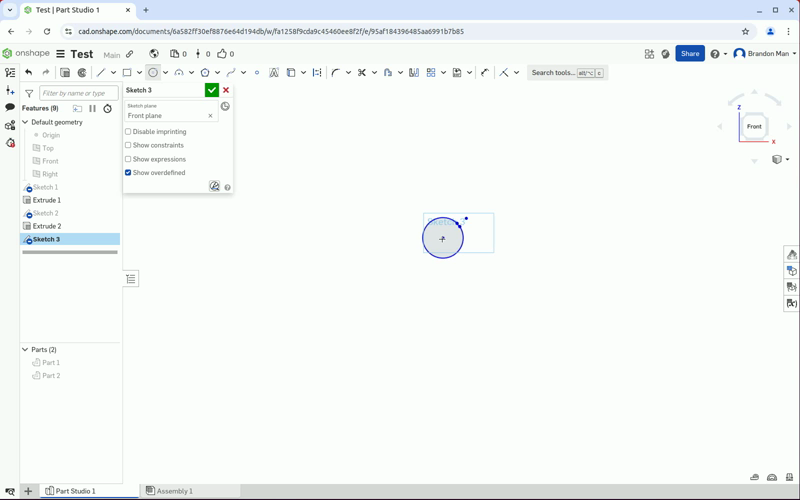
scroll(6)
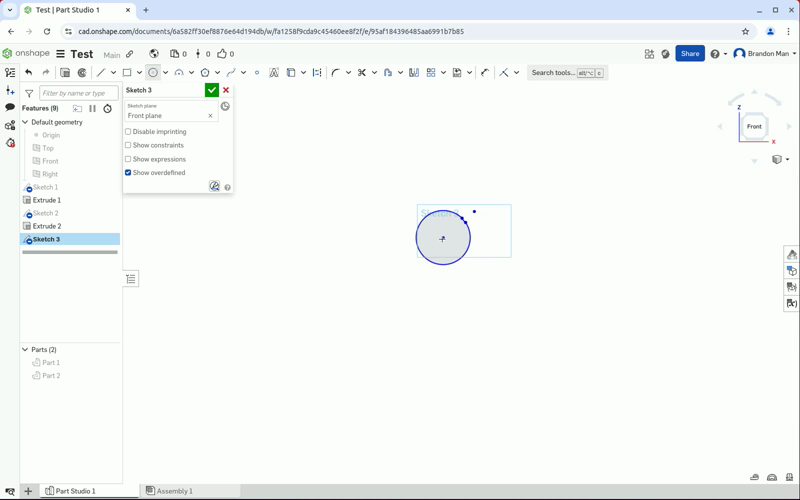
scroll(6)
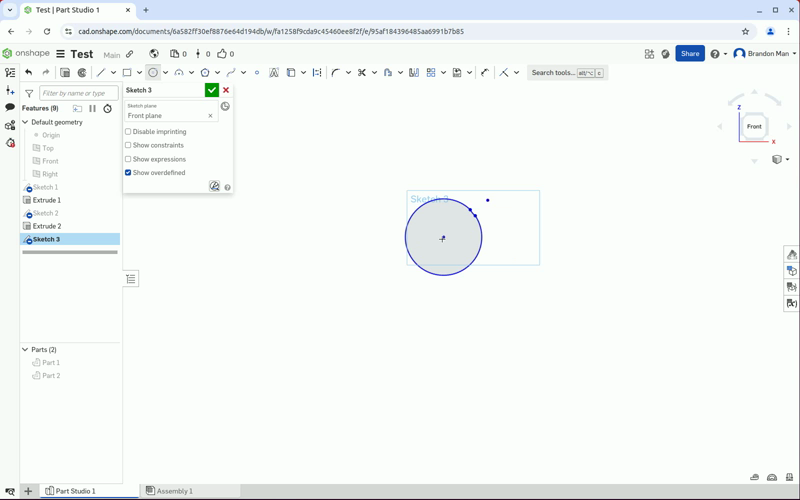
scroll(6)
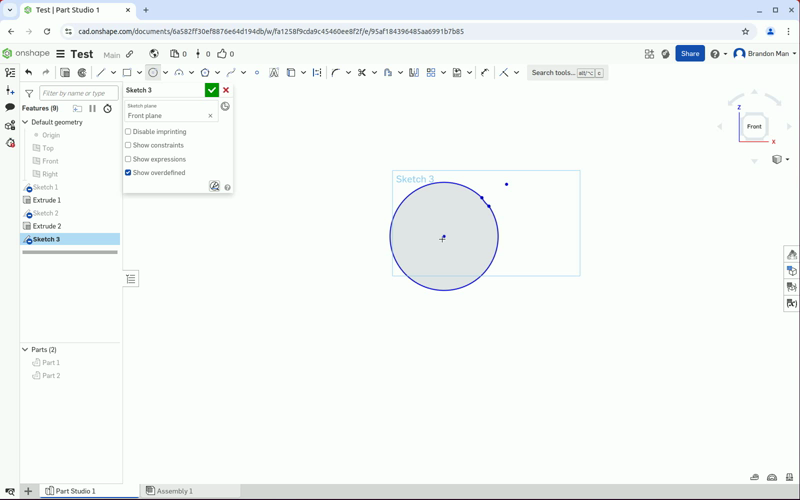
scroll(6)
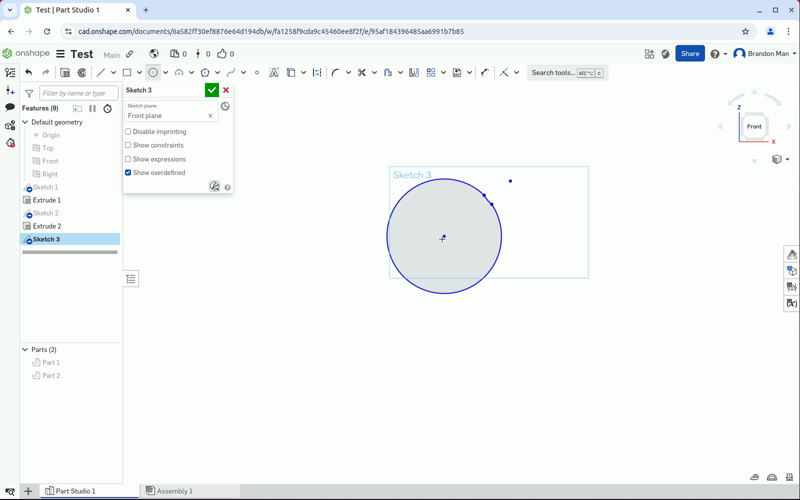
scroll(6)
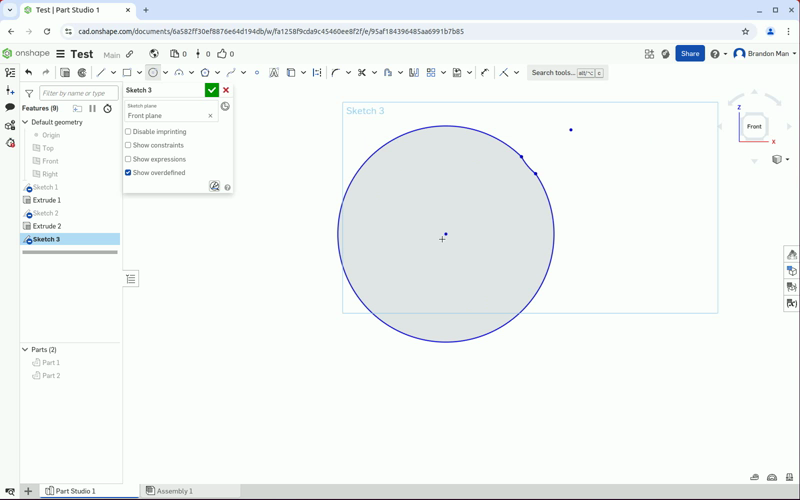
scroll(6)
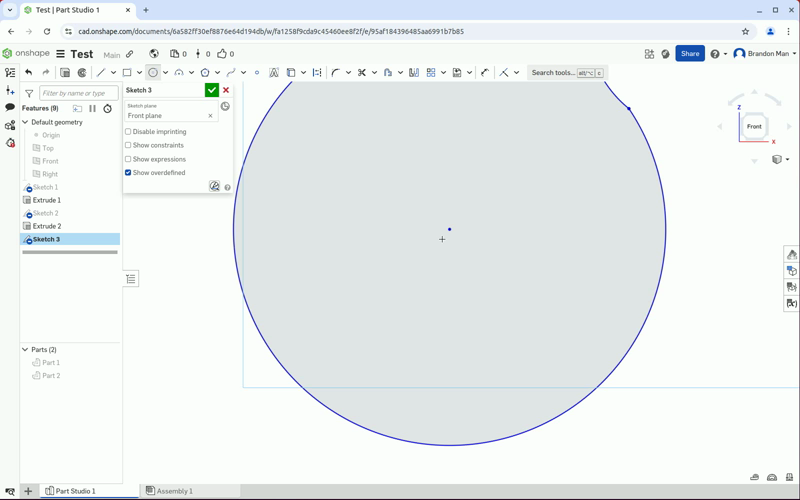
click(442, 238)
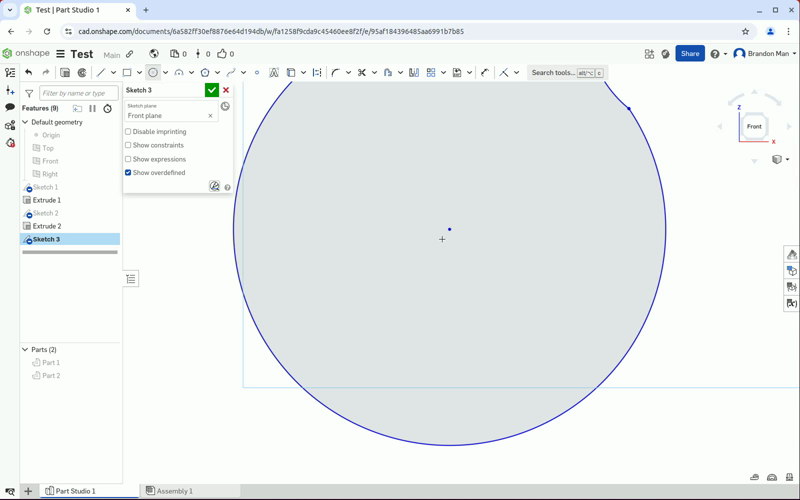
scroll(-6)
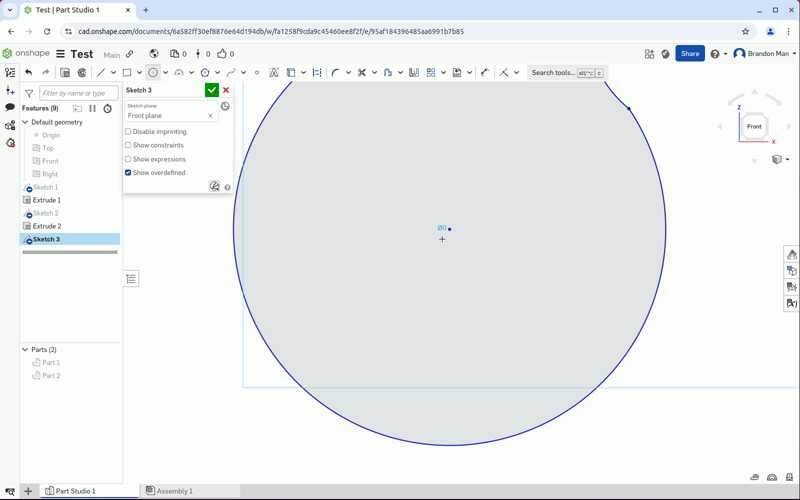
scroll(-6)
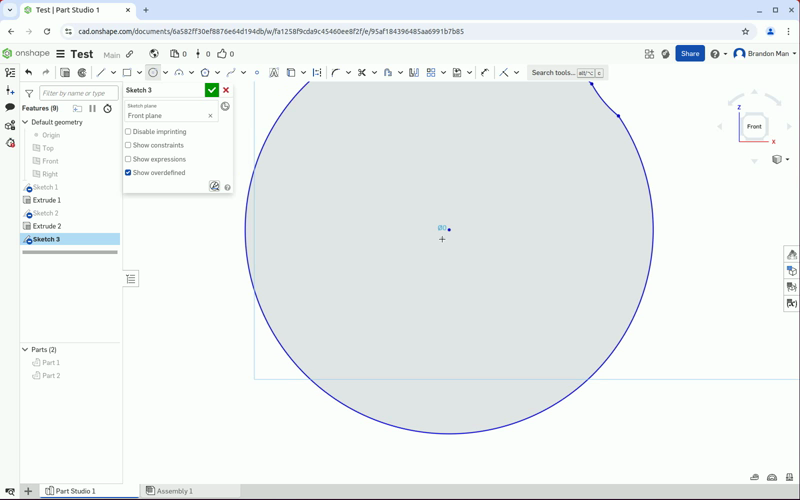
scroll(-6)
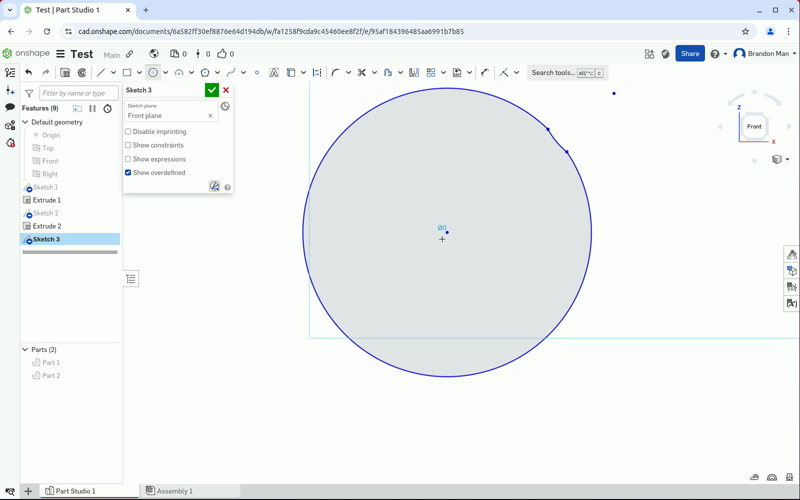
scroll(-6)
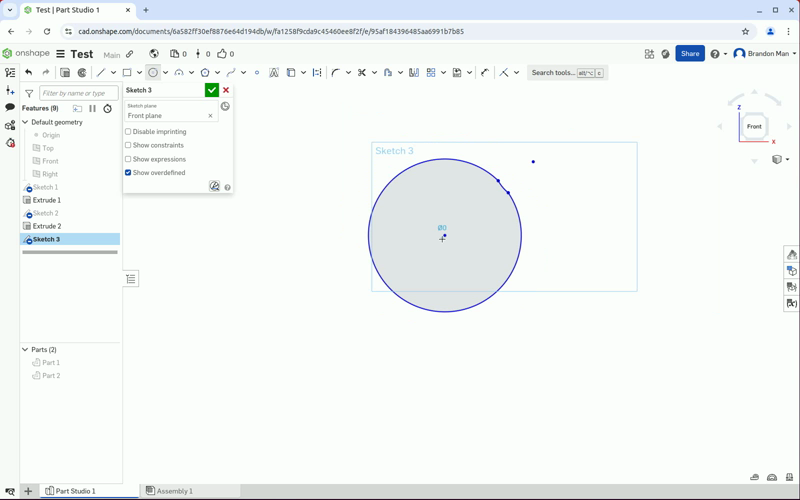
scroll(-6)
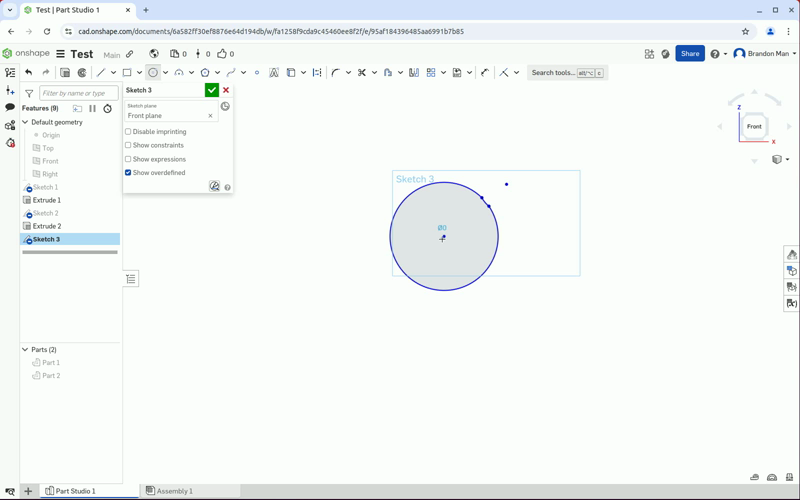
scroll(-6)
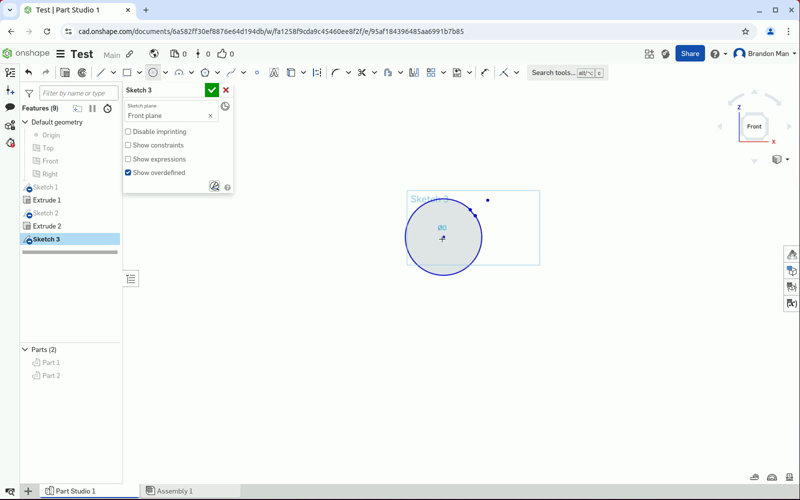
scroll(-6)
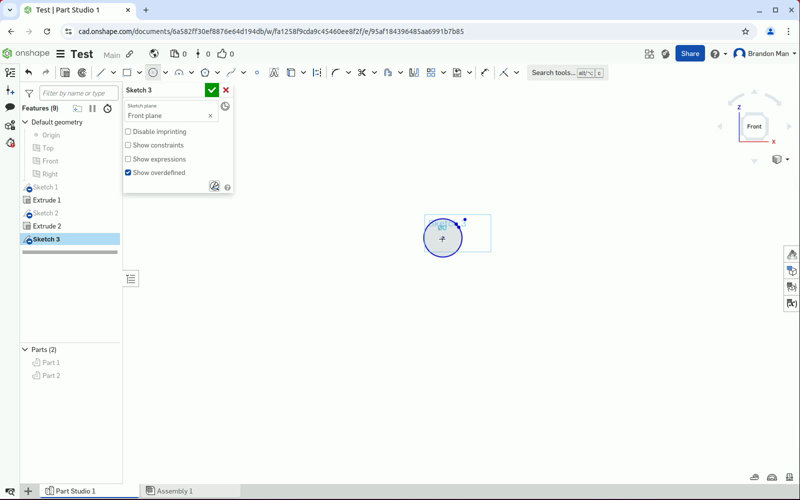
key_up(shift)
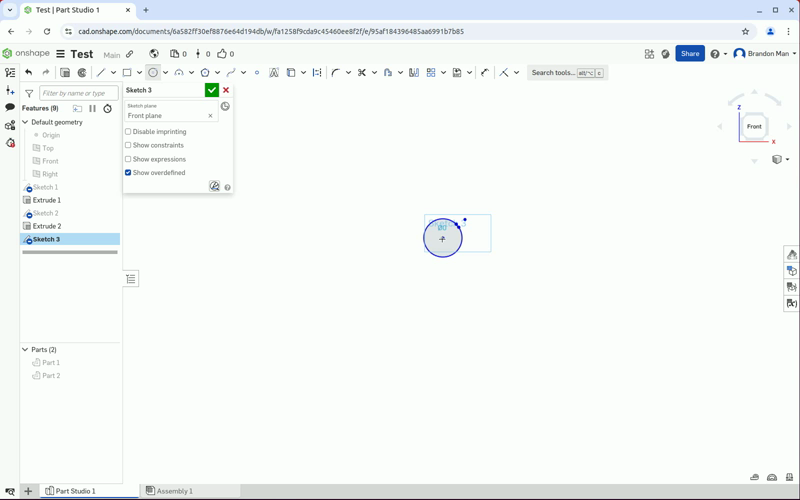
mouse_move(451, 238)
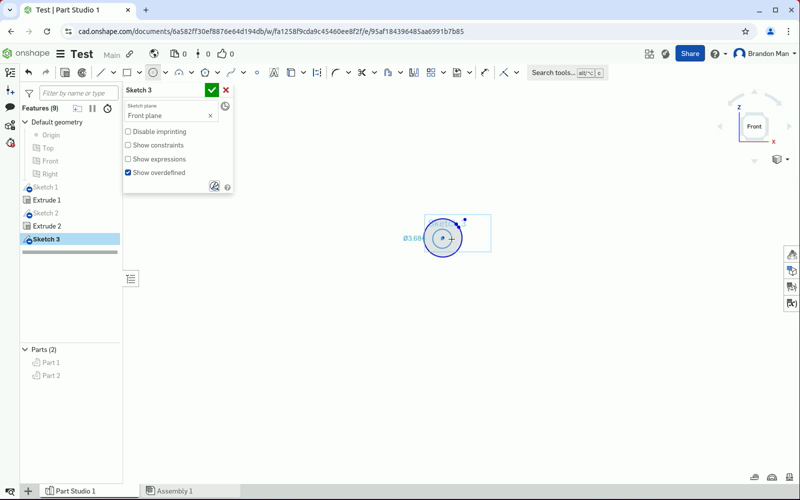
click(451, 238)
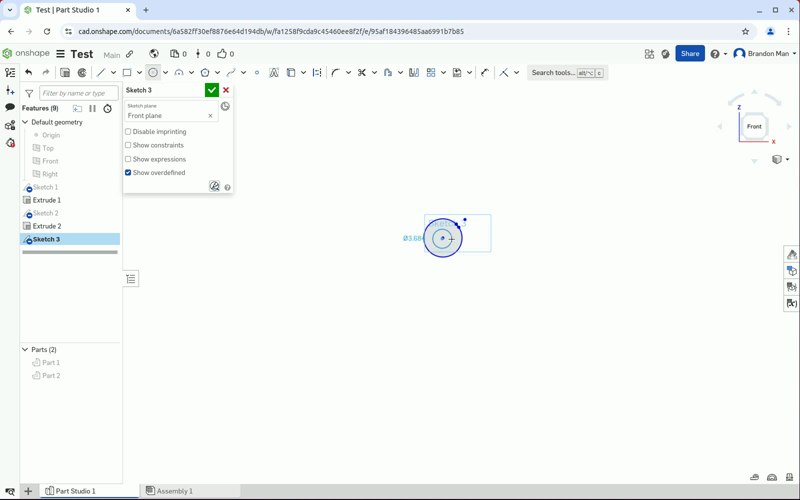
key(esc)
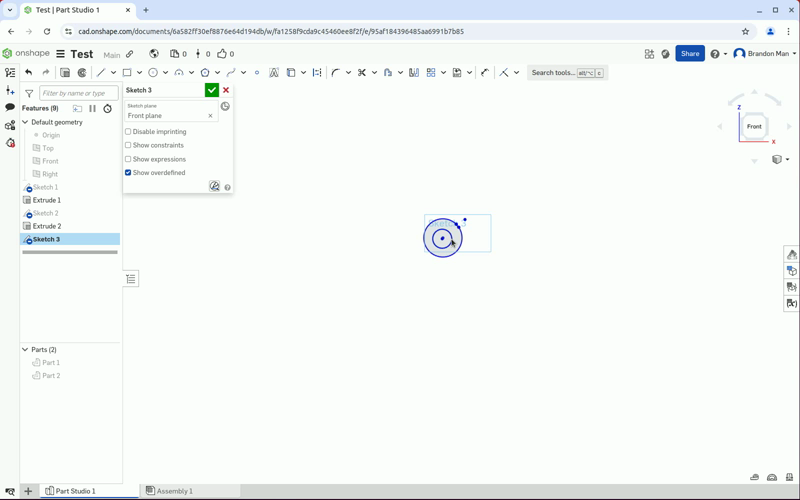
mouse_move(448, 248)
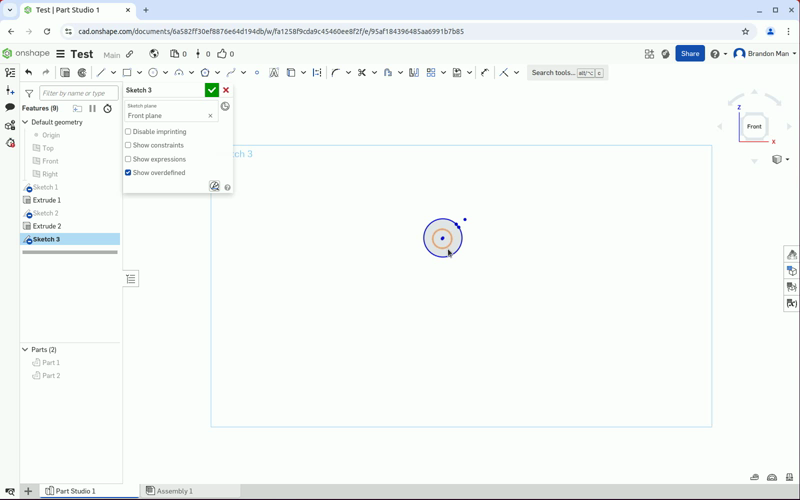
scroll(6)
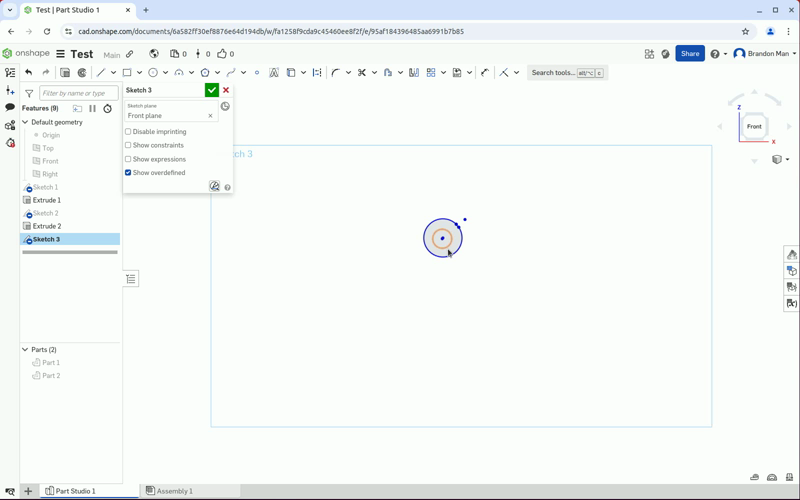
scroll(6)
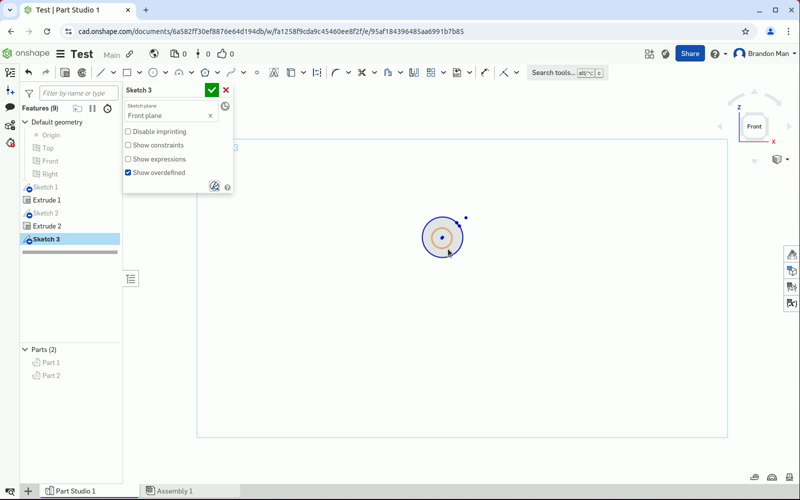
scroll(6)
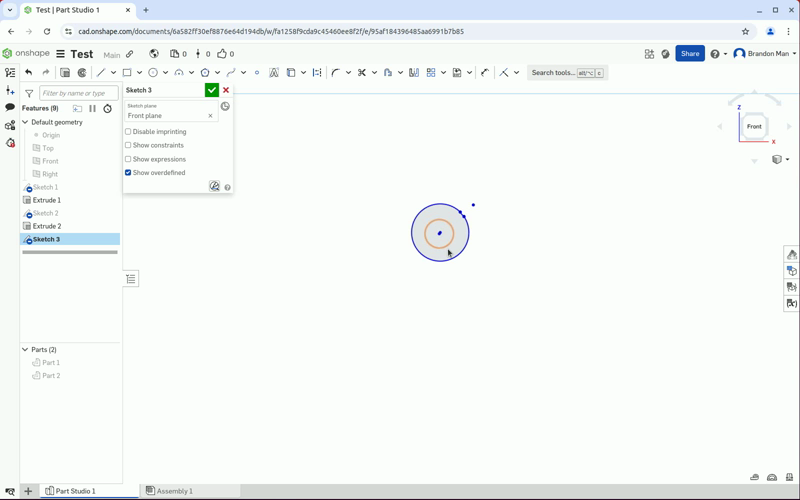
scroll(6)
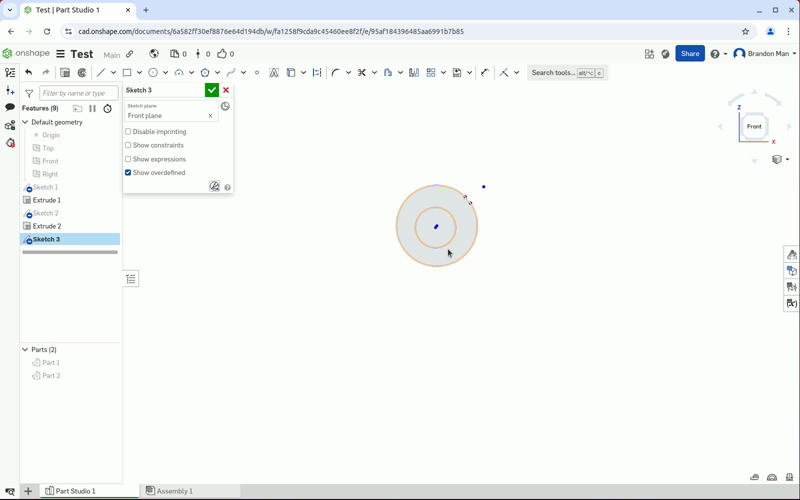
scroll(6)
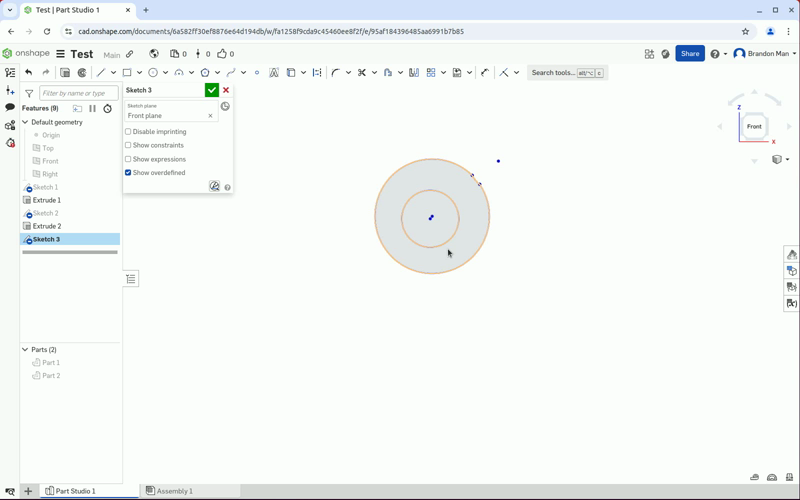
scroll(6)
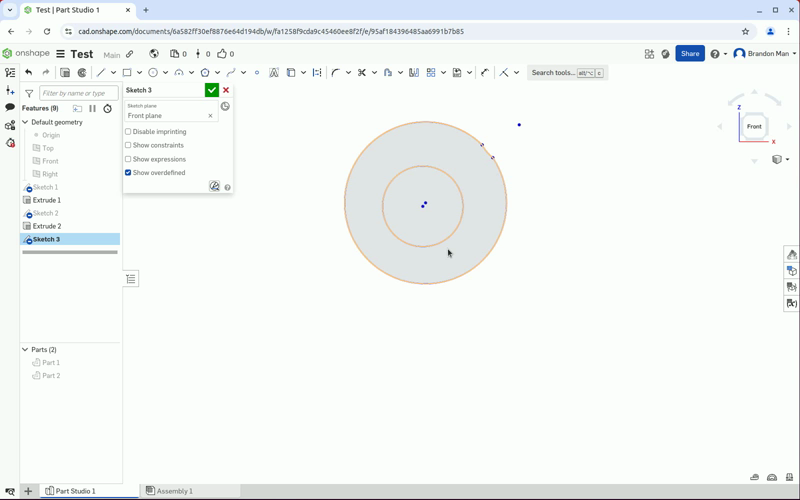
scroll(6)
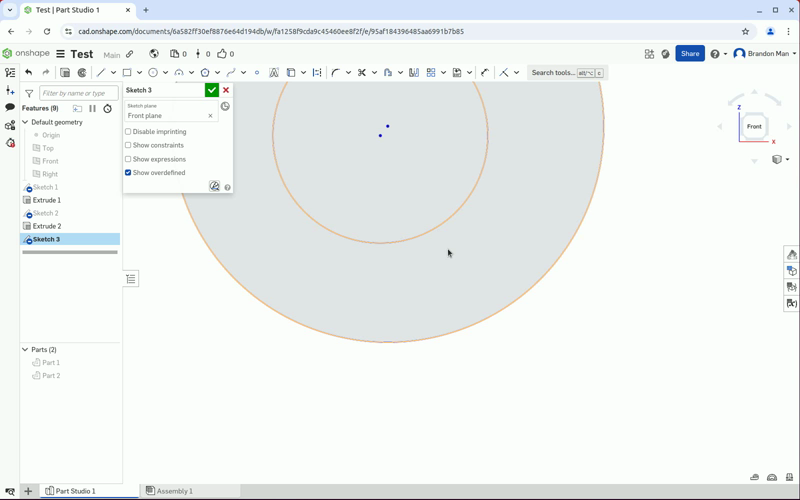
click(448, 248)
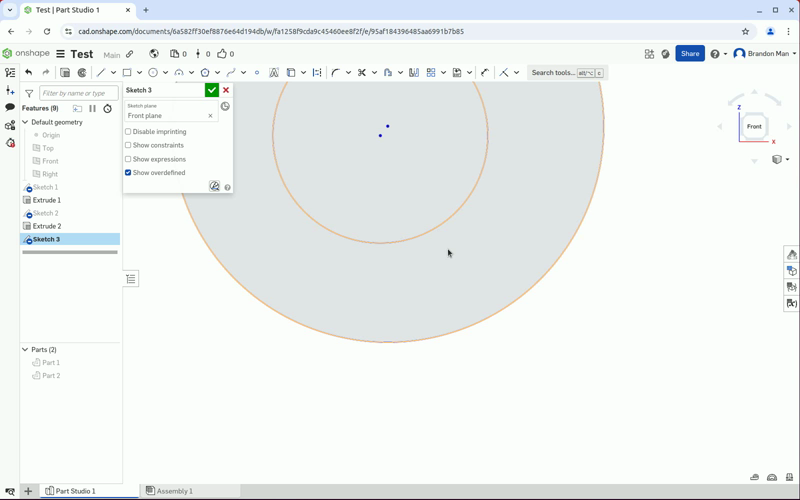
scroll(-6)
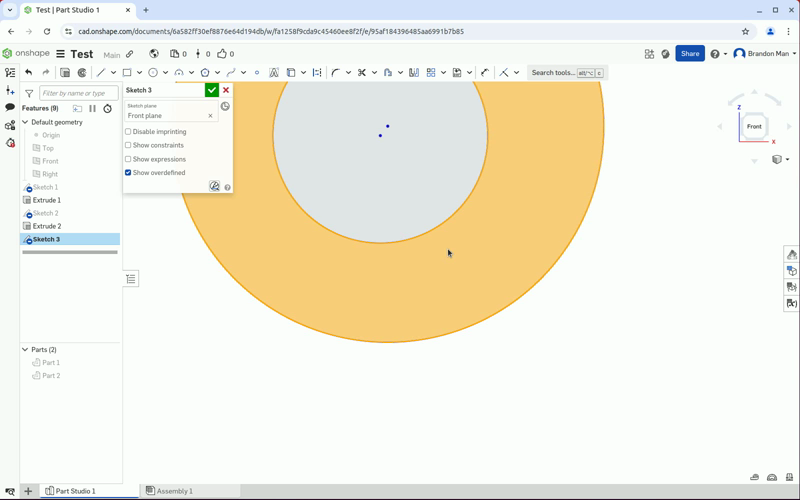
scroll(-6)
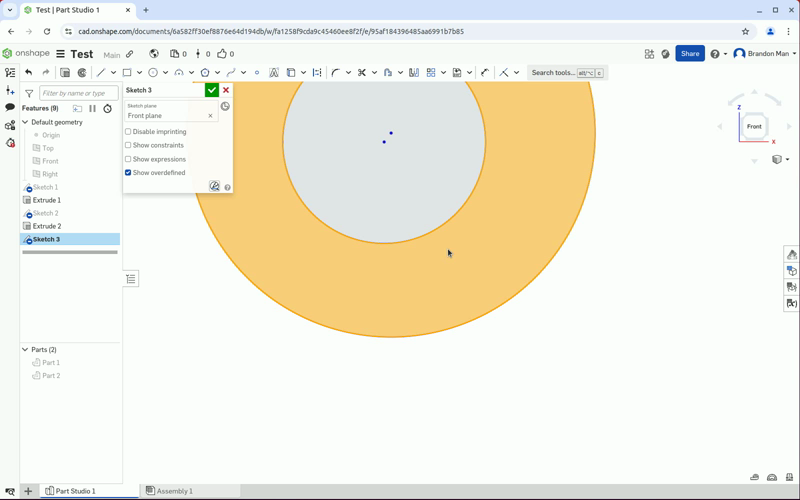
scroll(-6)
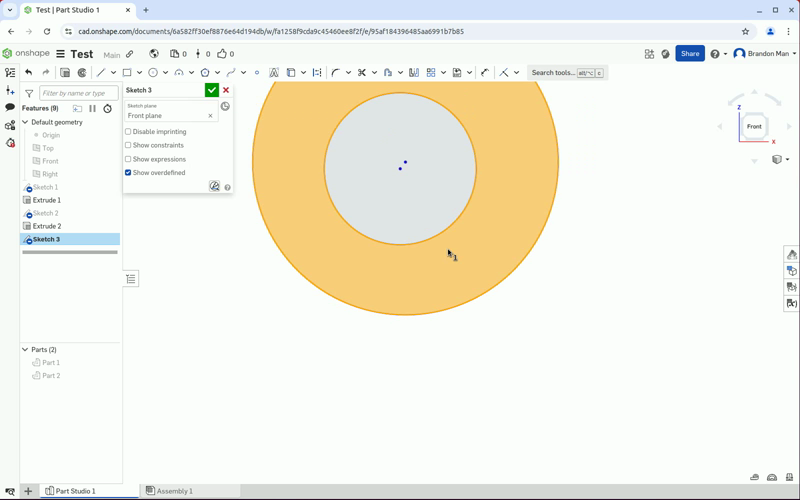
scroll(-6)
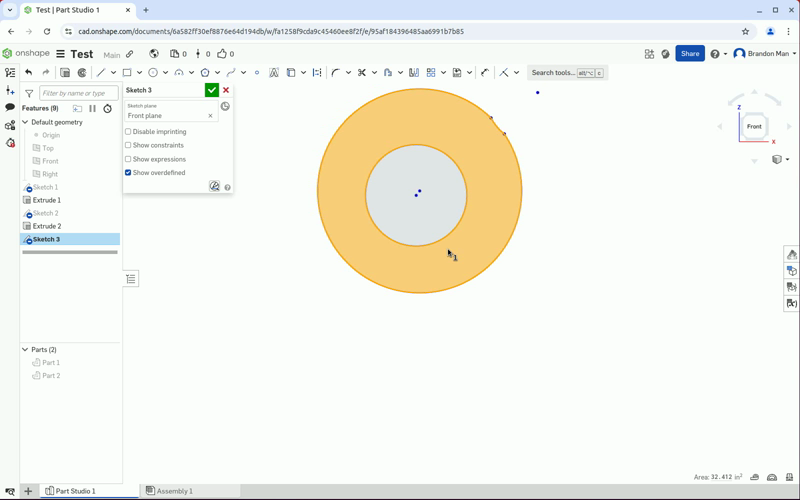
scroll(-6)
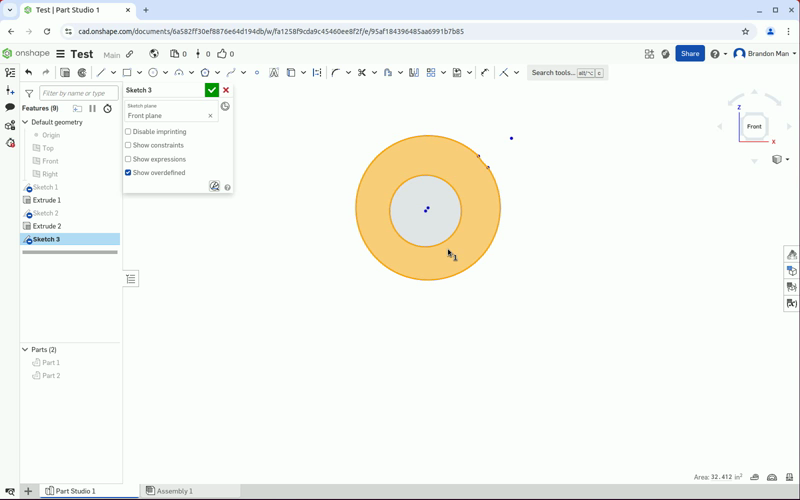
scroll(-6)
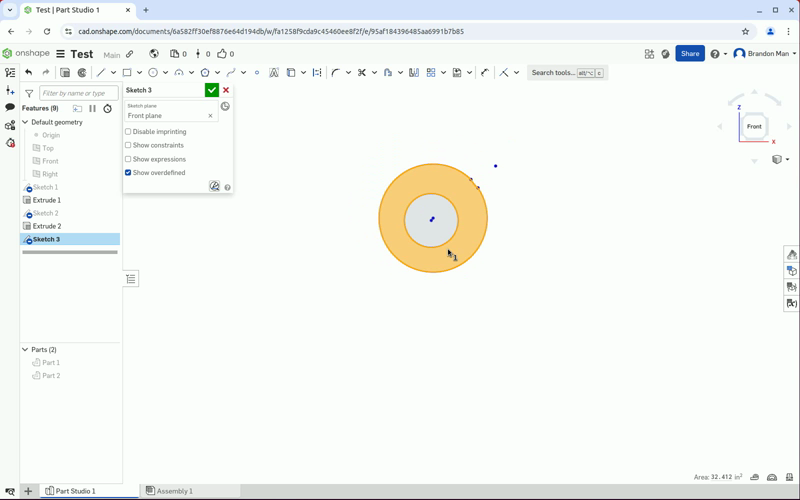
scroll(-6)
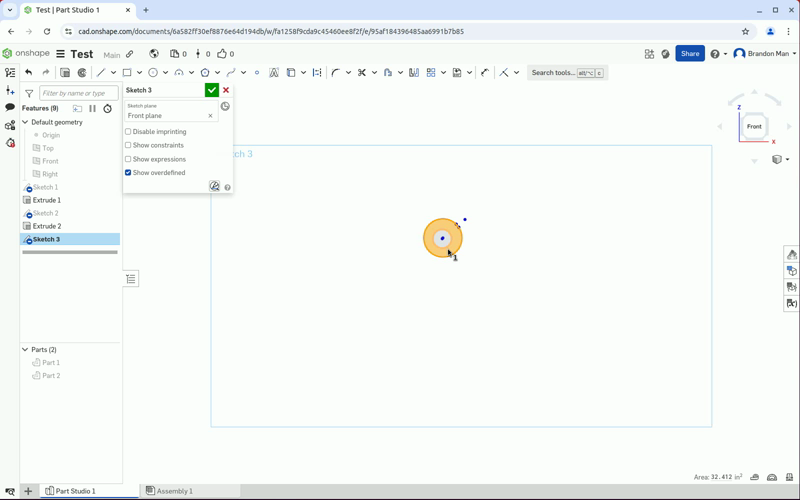
mouse_move(73, 352)
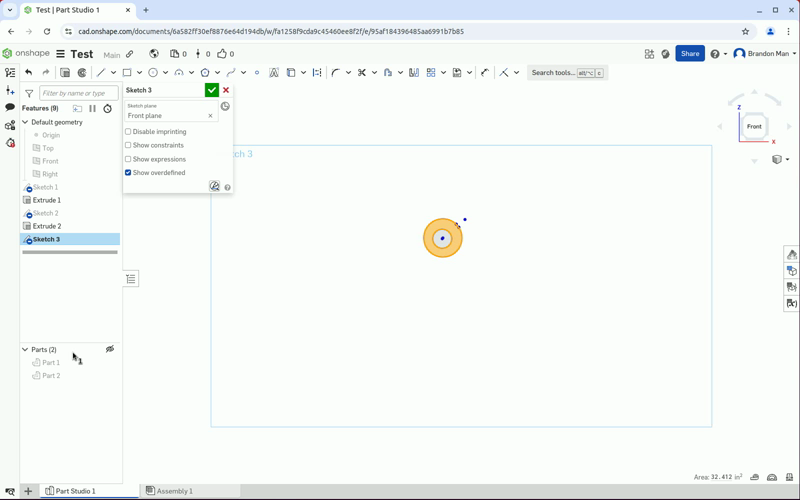
key(shift+y)
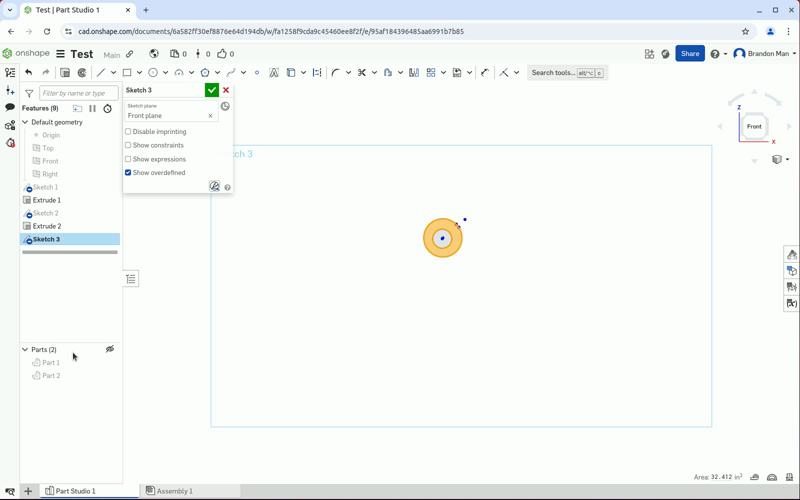
key(shift+e)
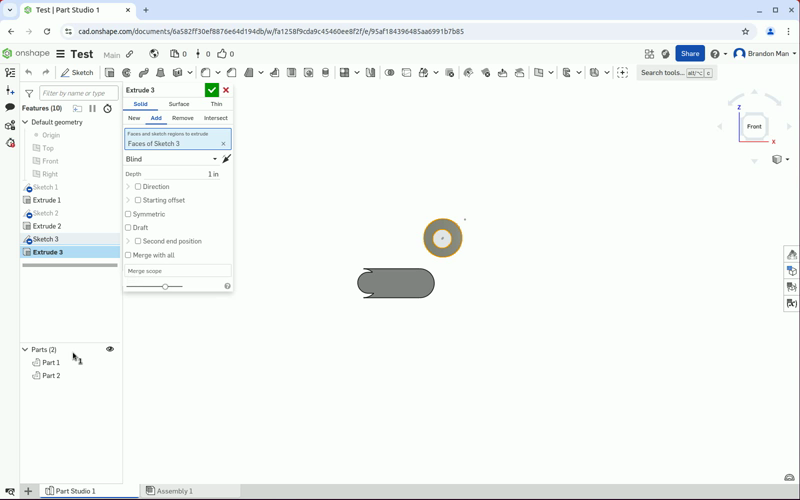
mouse_move(143, 106)
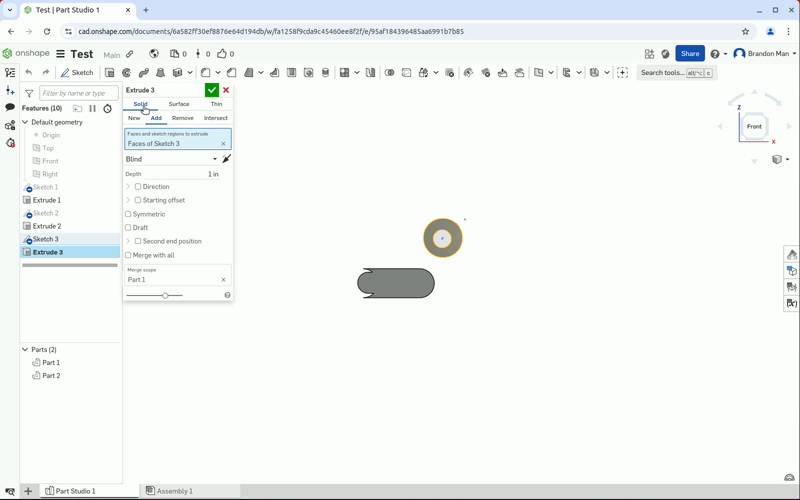
click(143, 106)
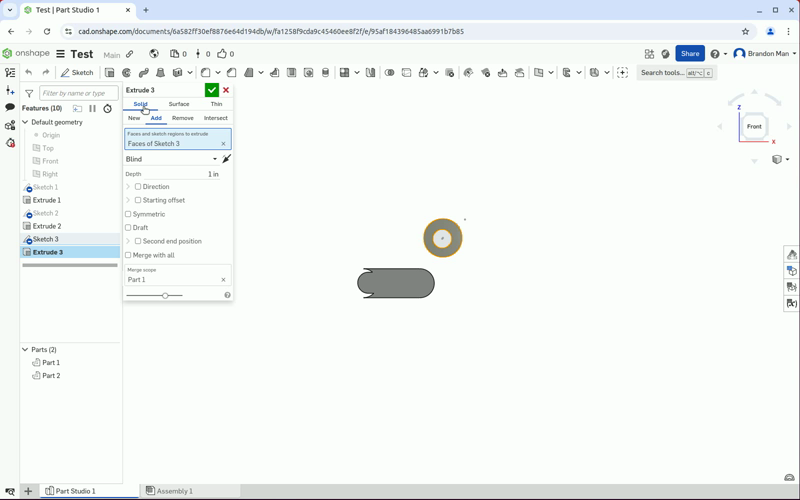
mouse_move(137, 120)
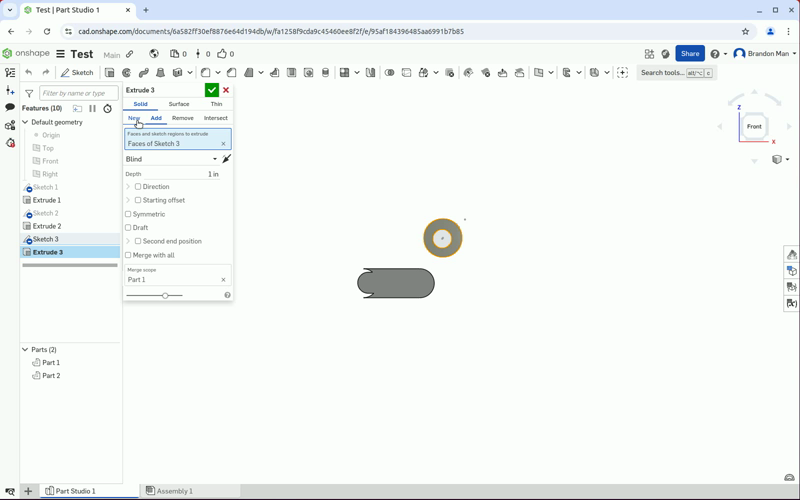
click(137, 120)
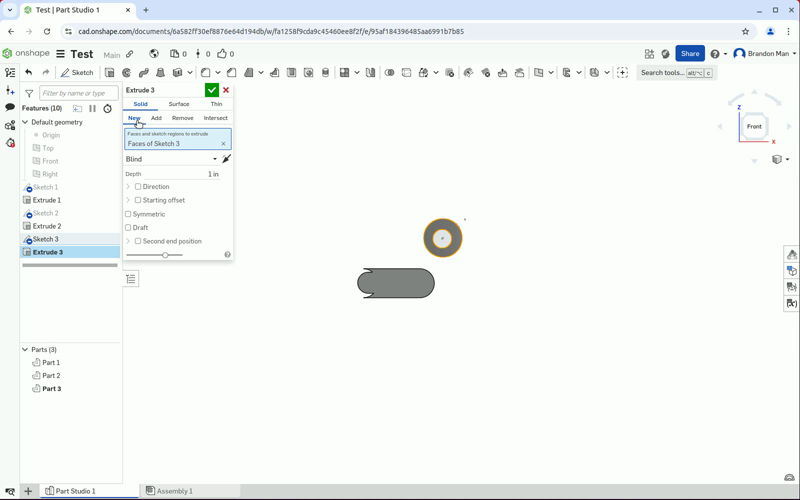
key(tab, 4)
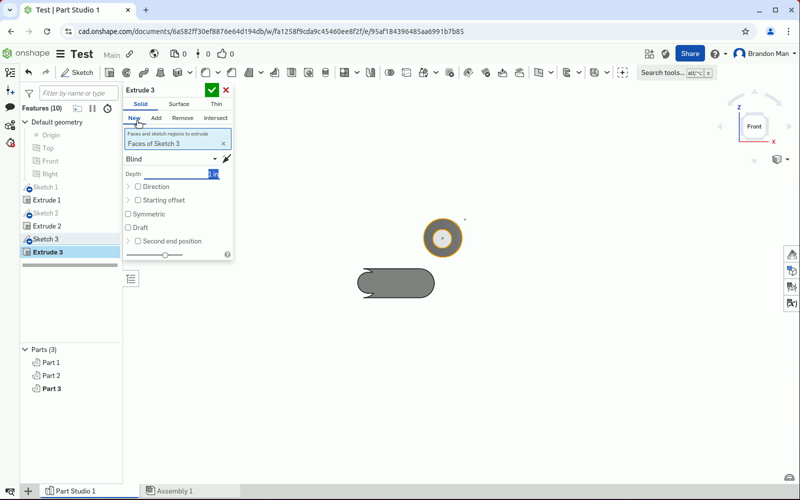
text(4.814)
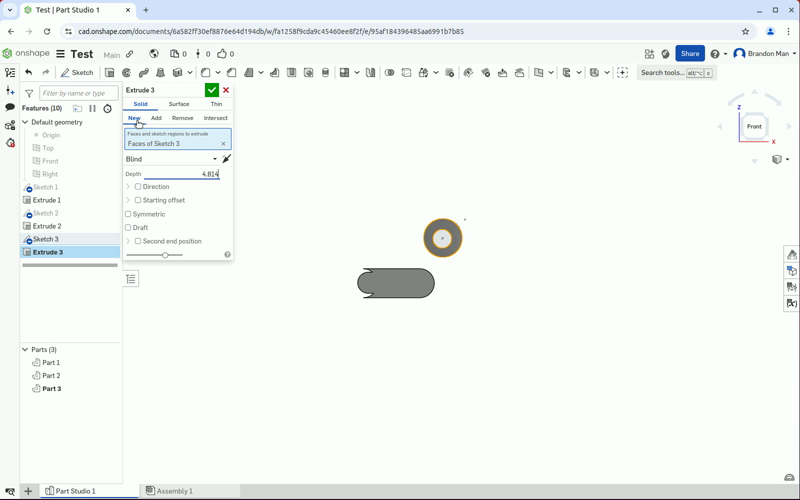
key(enter)
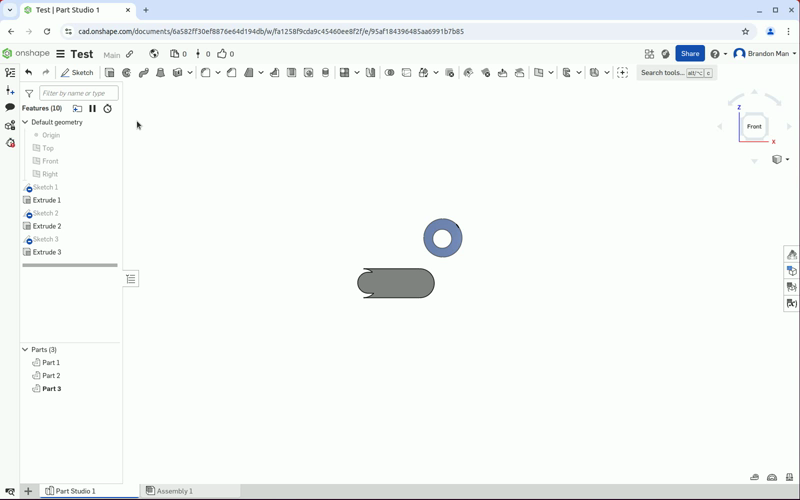
key(shift+h)
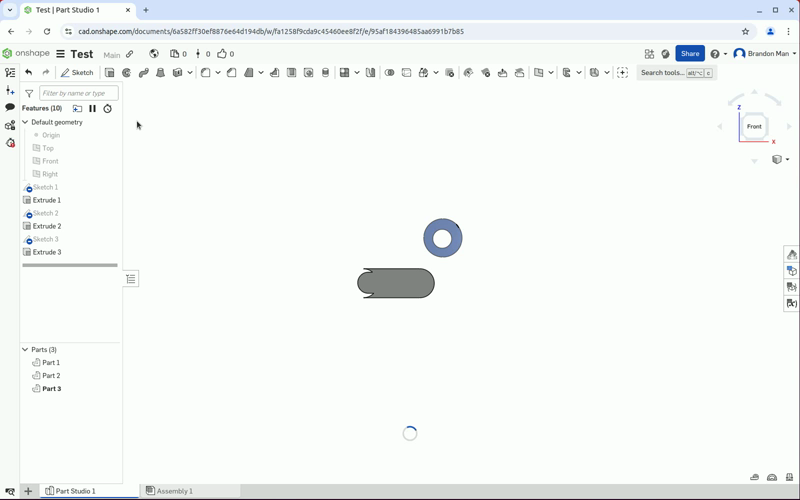
key(shift+h)
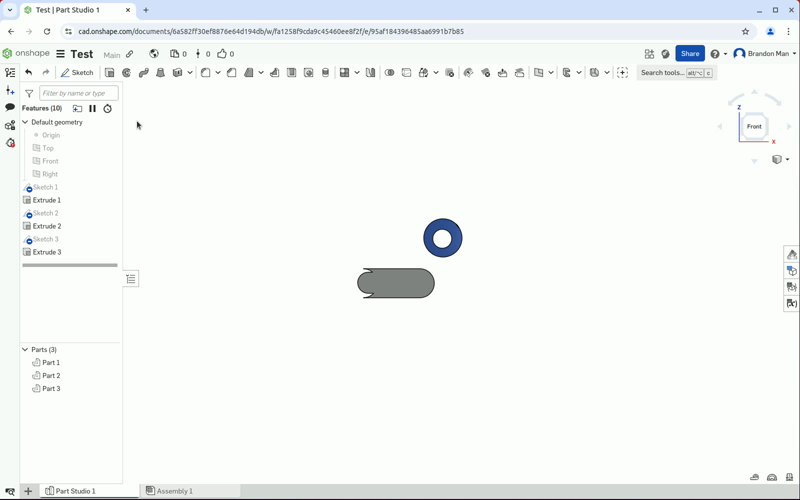
mouse_move(73, 189)
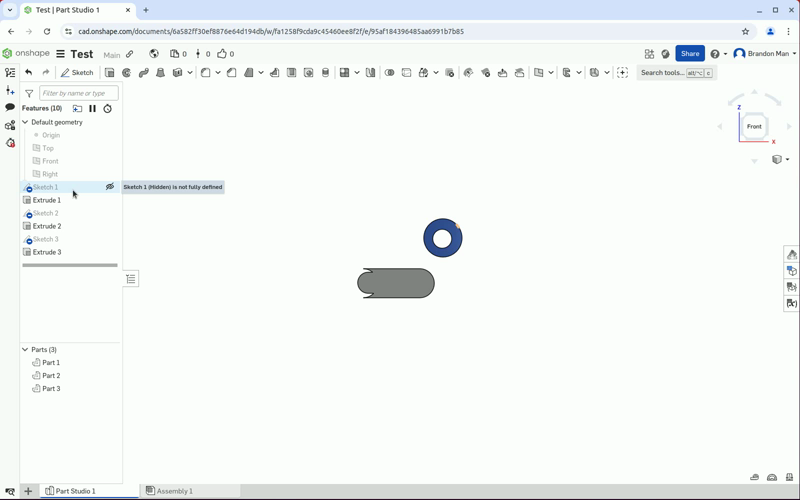
click(73, 189)
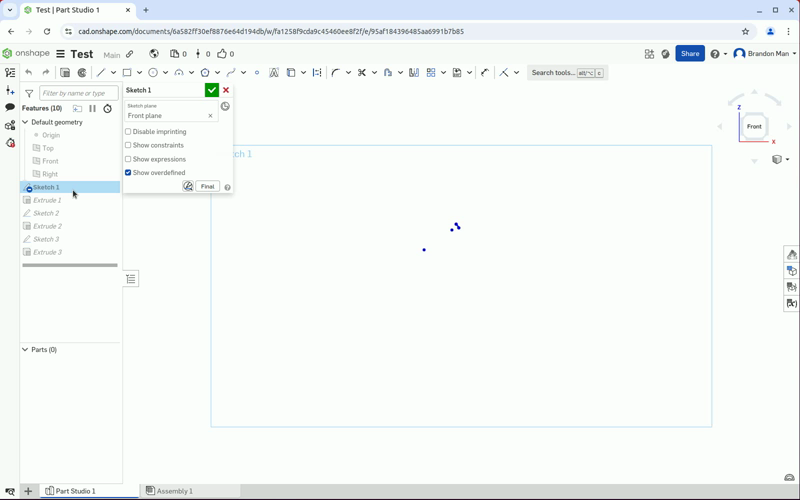
mouse_move(229, 92)
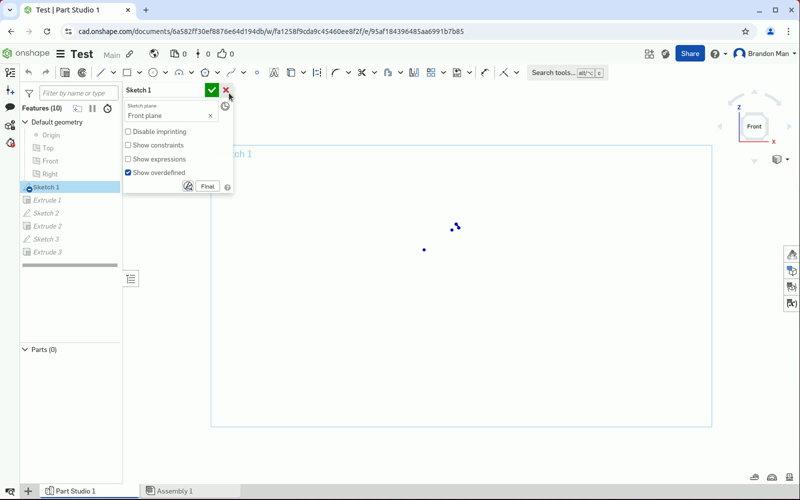
click(229, 92)
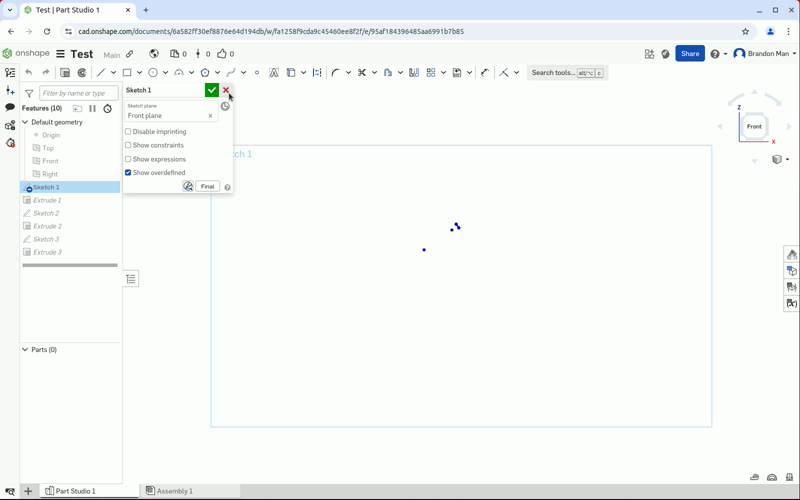
key(shift+s)
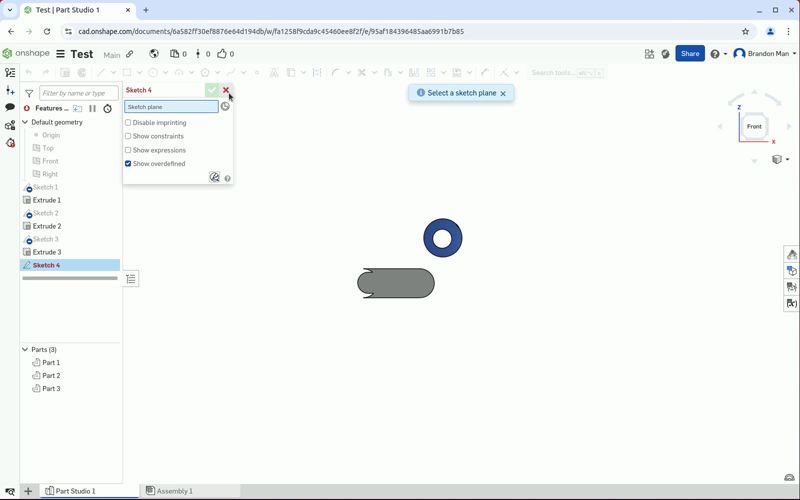
mouse_move(73, 163)
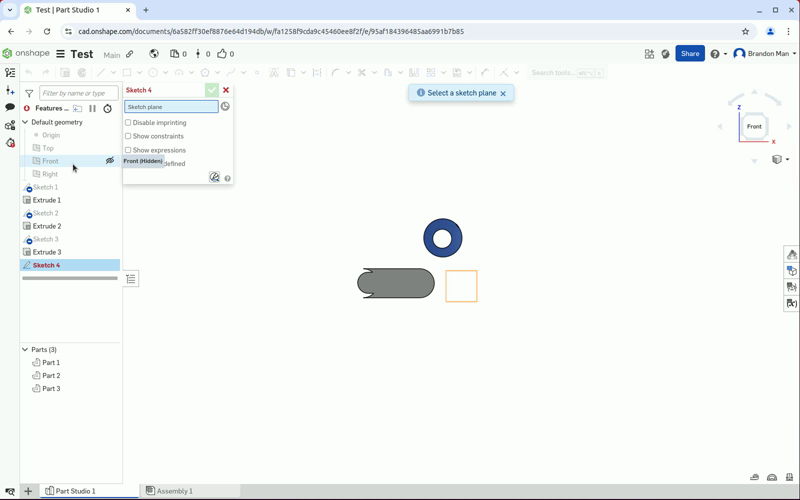
click(73, 163)
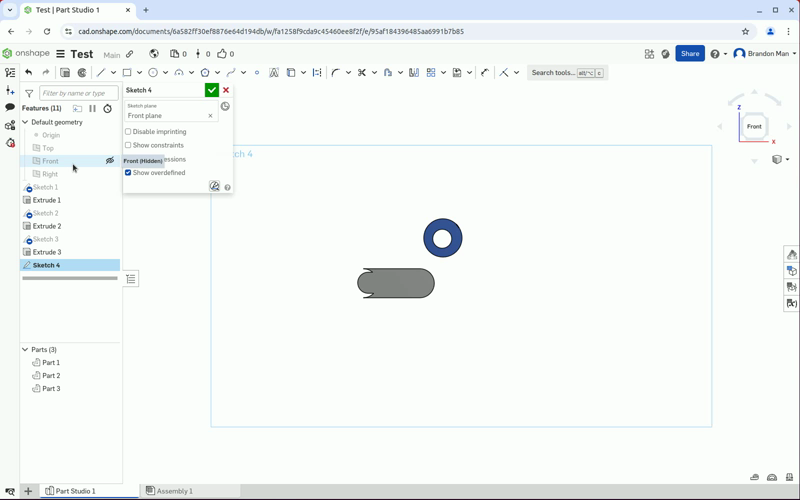
mouse_move(73, 352)
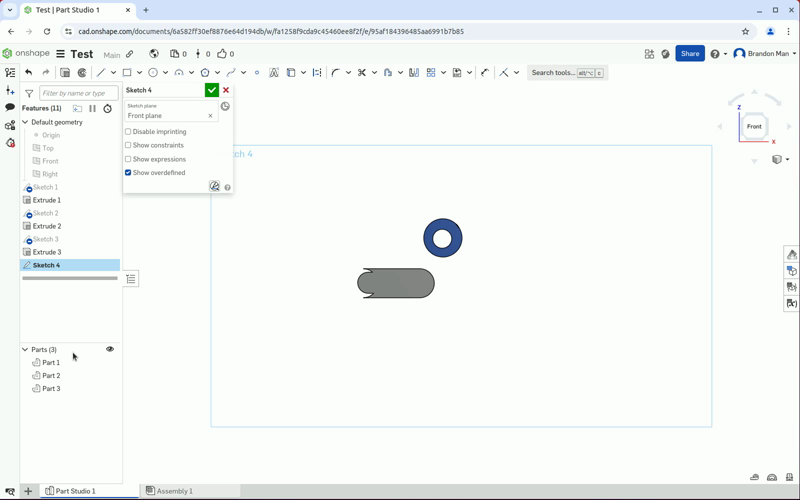
key(y)
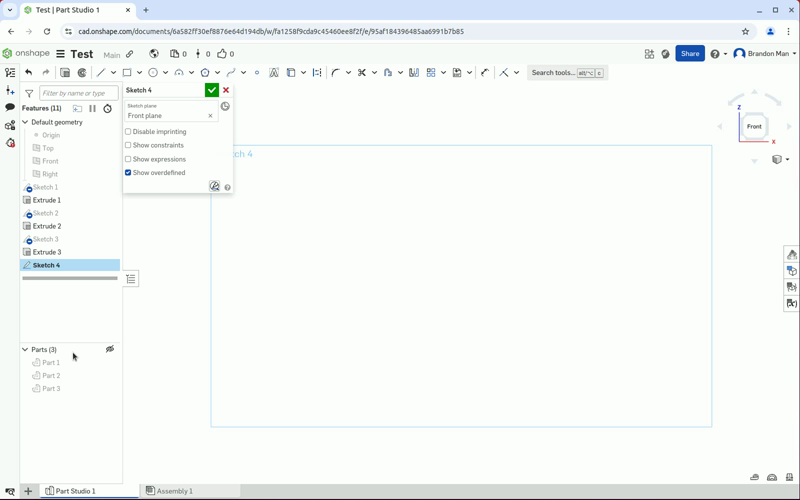
key(l)
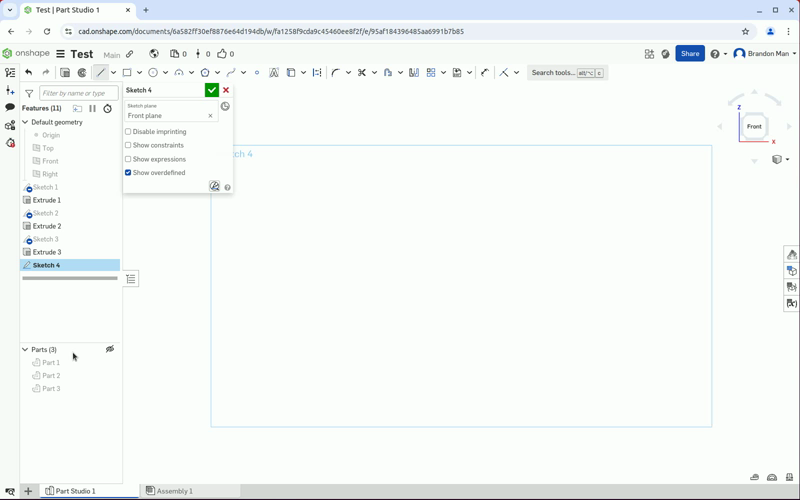
key_down(shift)
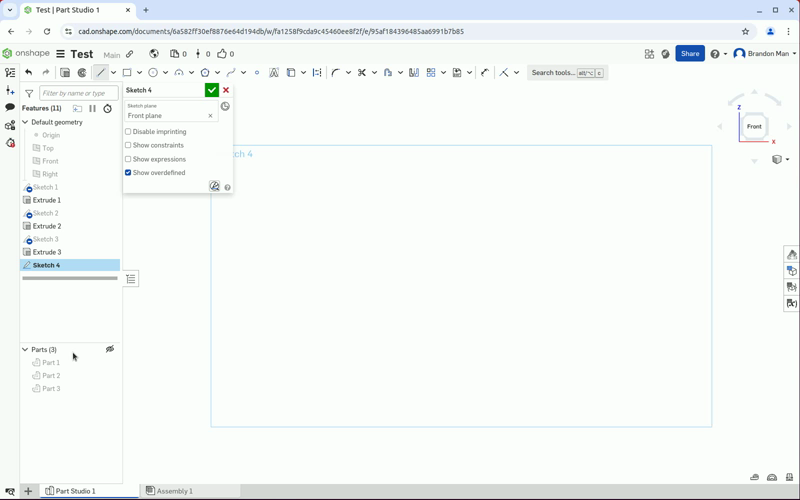
mouse_move(363, 298)
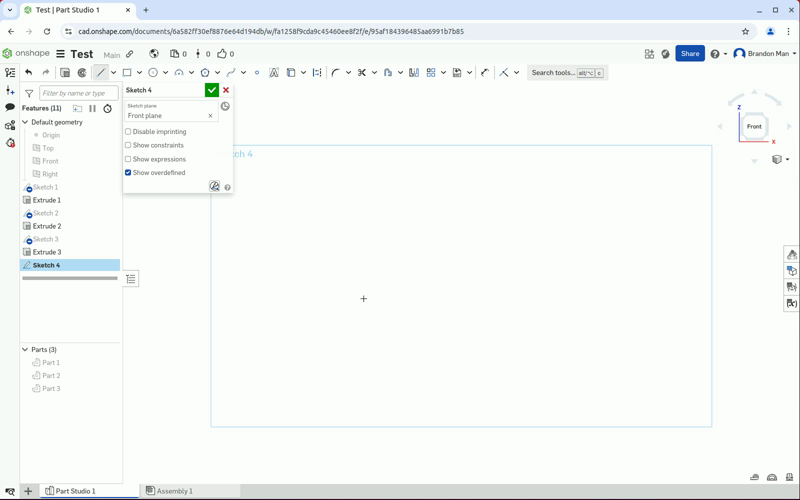
click(363, 298)
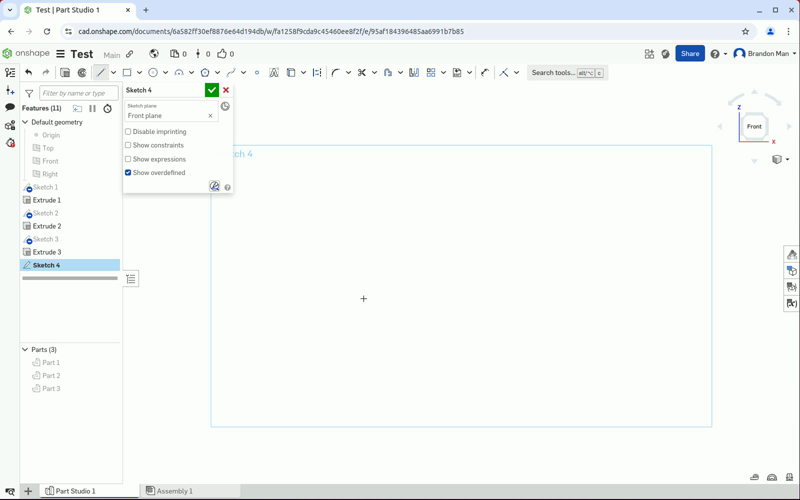
key_up(shift)
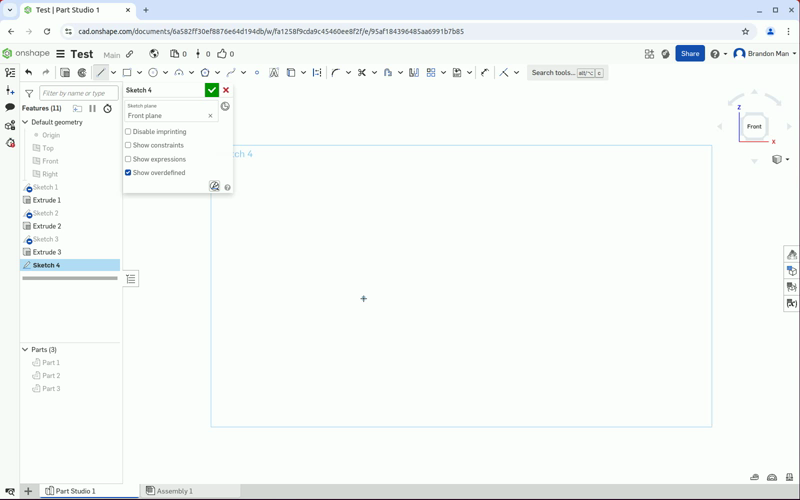
key_down(shift)
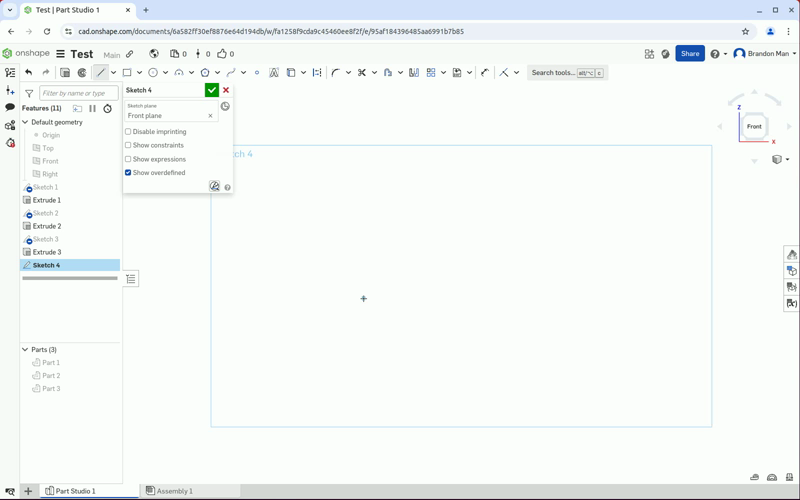
mouse_move(460, 317)
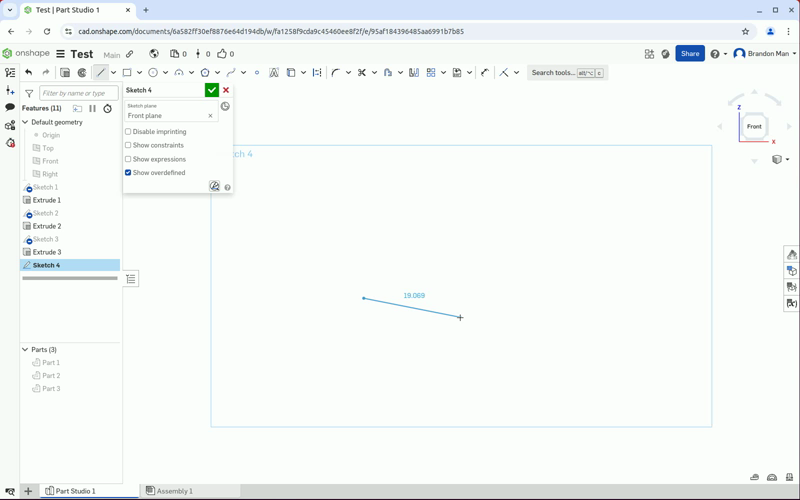
click(460, 317)
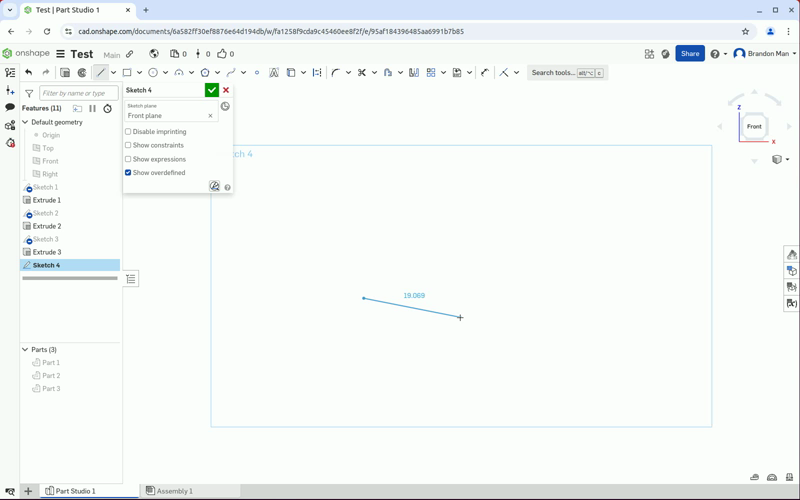
key_up(shift)
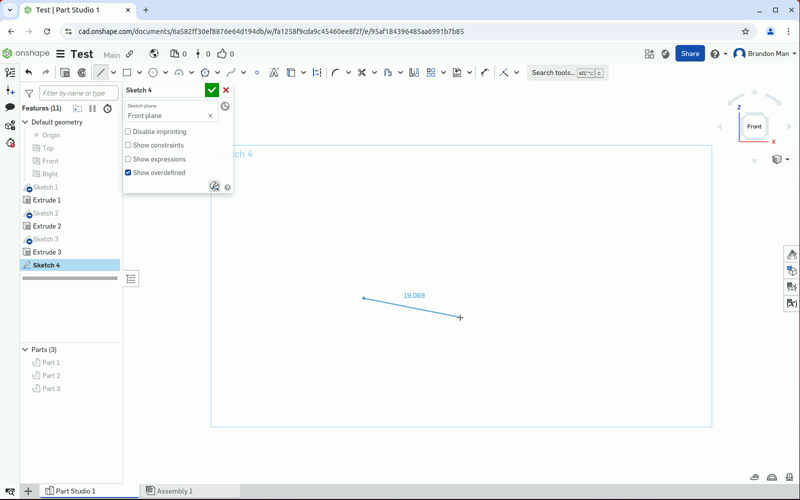
key(esc)
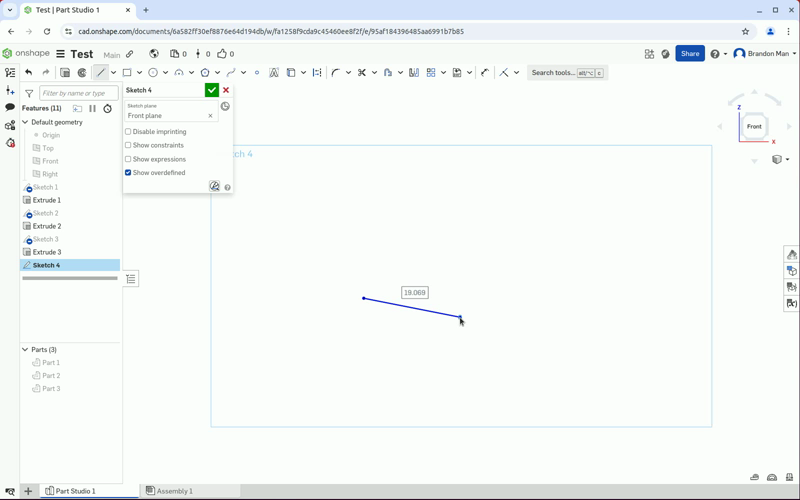
key(a)
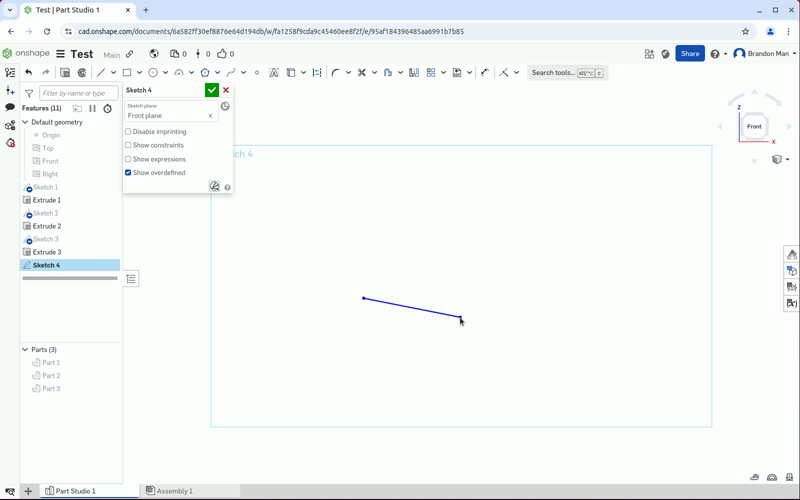
mouse_move(460, 317)
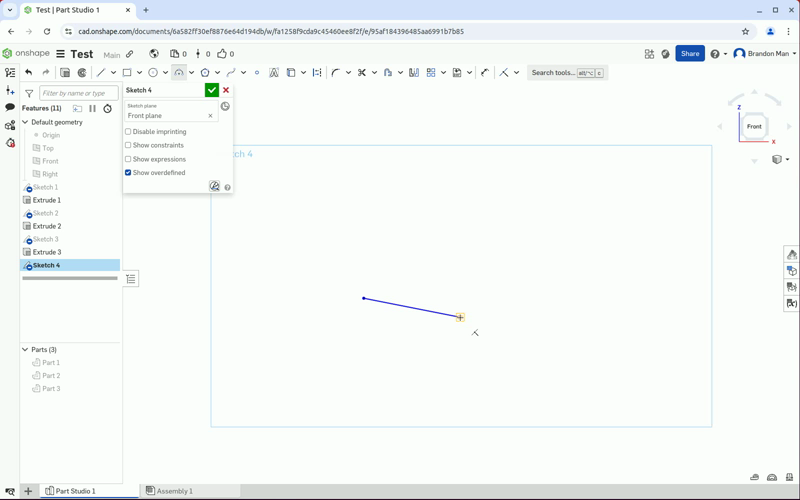
click(460, 317)
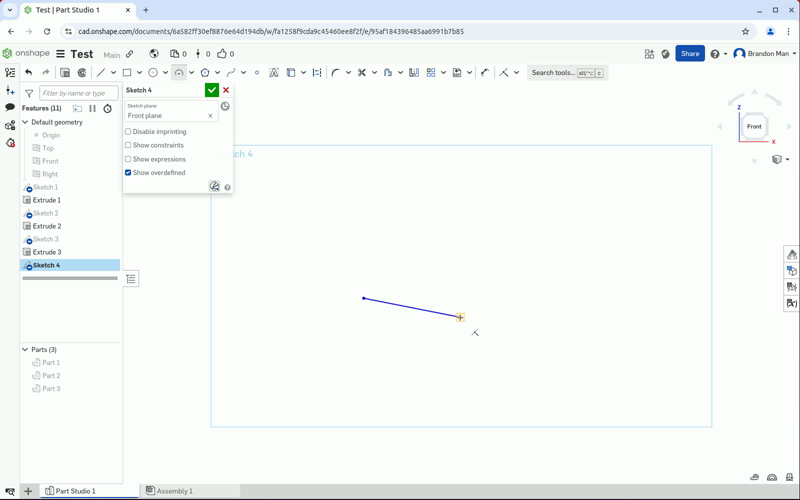
key_down(shift)
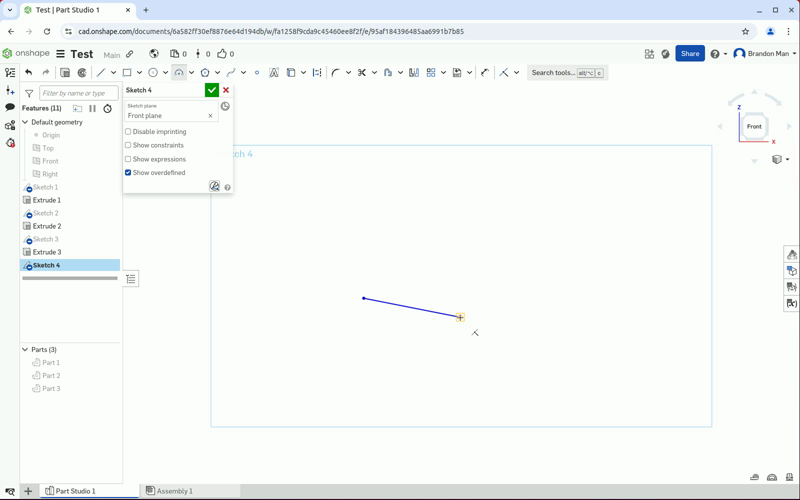
mouse_move(490, 306)
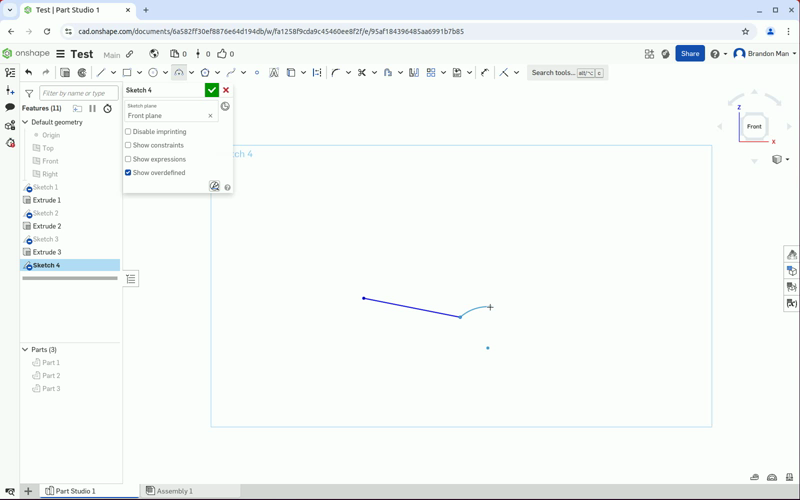
click(490, 306)
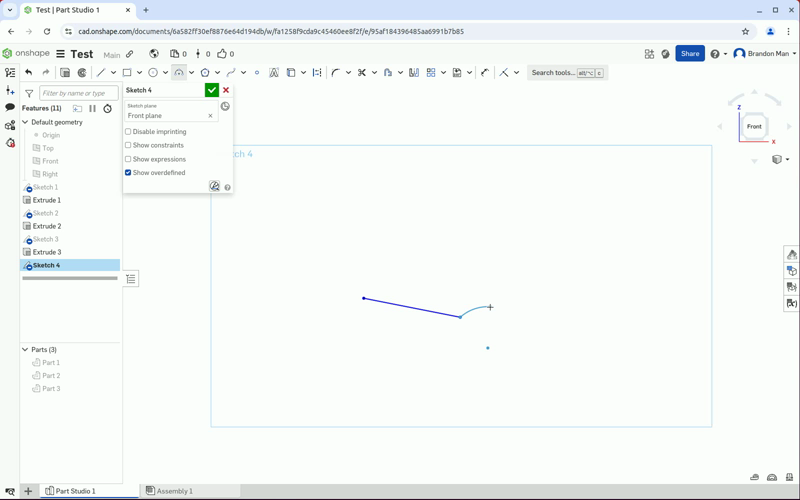
mouse_move(476, 316)
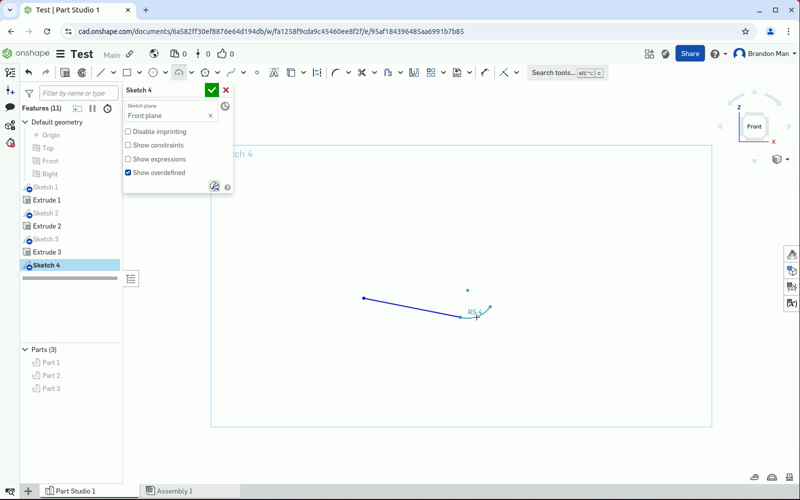
click(476, 316)
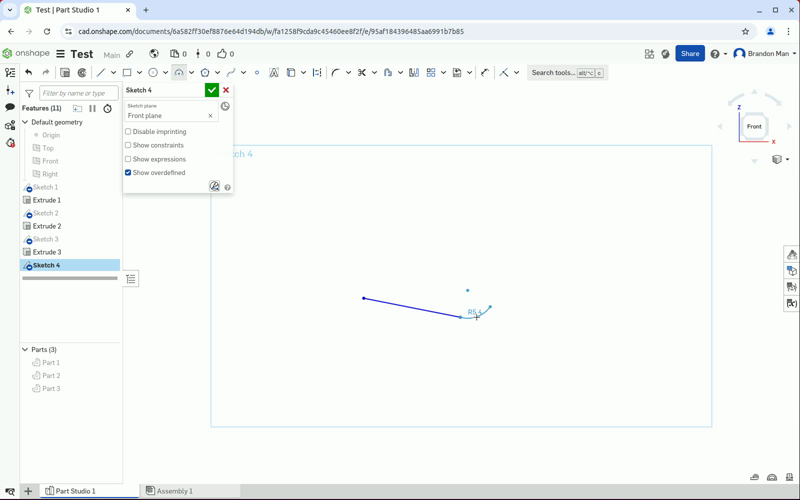
key_up(shift)
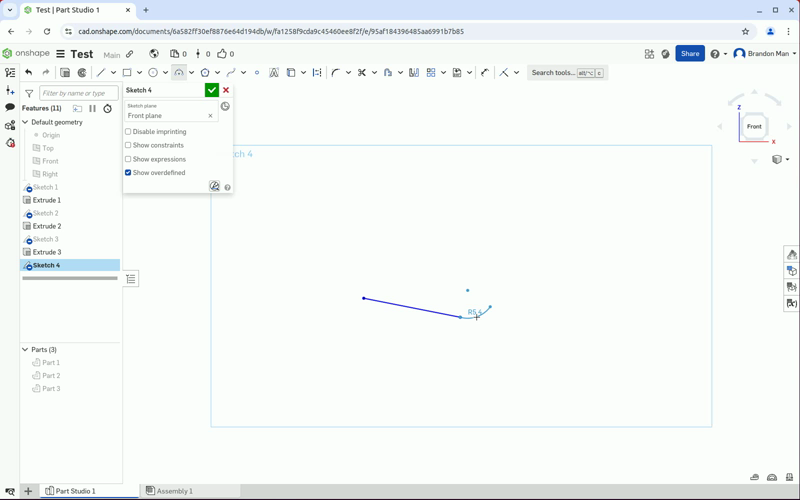
mouse_move(490, 306)
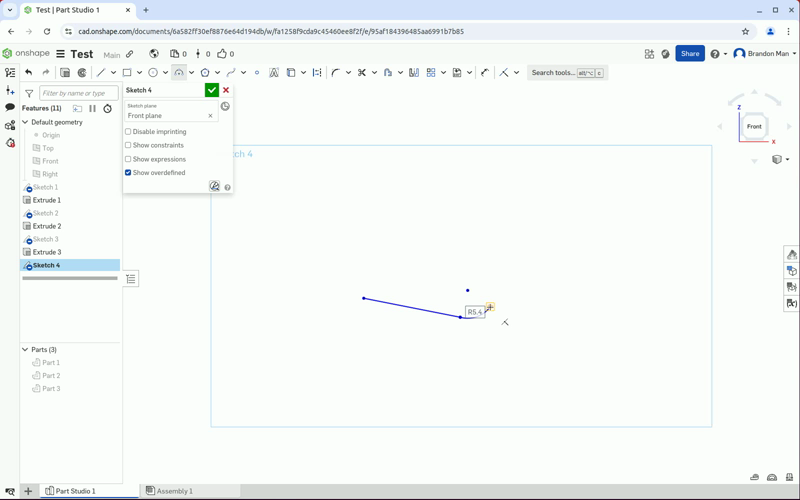
click(490, 306)
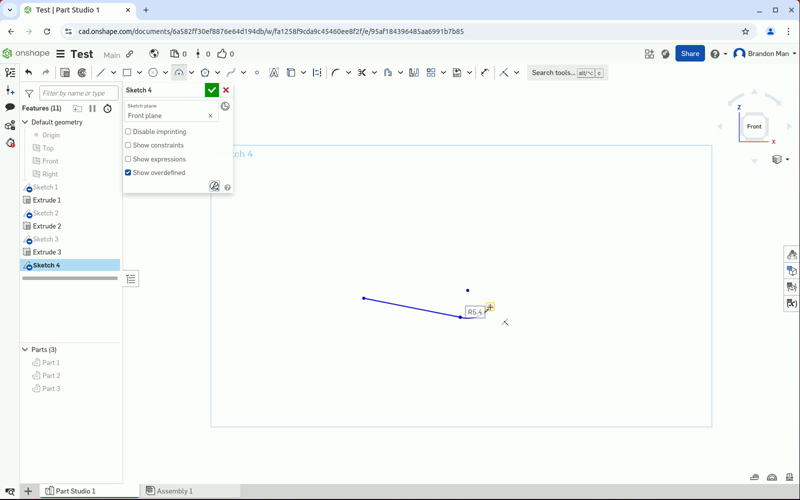
key_down(shift)
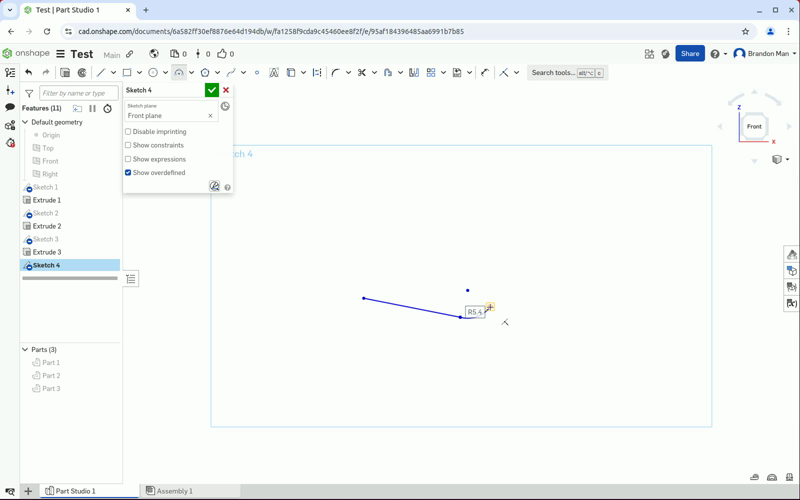
mouse_move(497, 298)
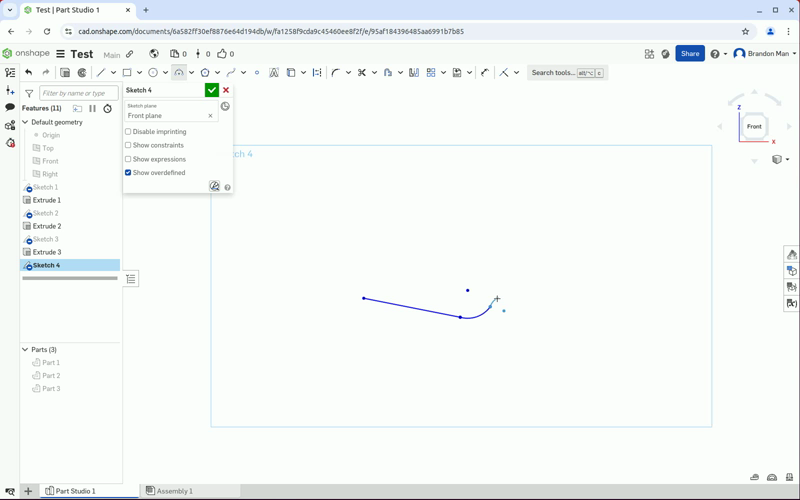
click(497, 298)
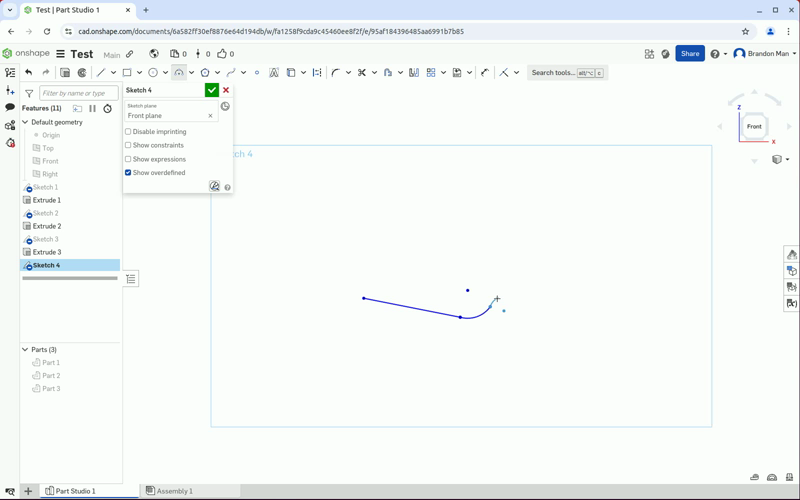
mouse_move(491, 300)
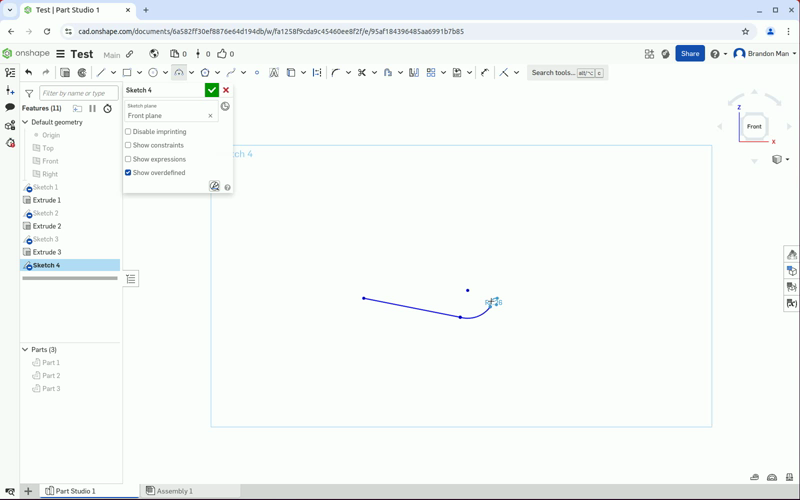
click(491, 300)
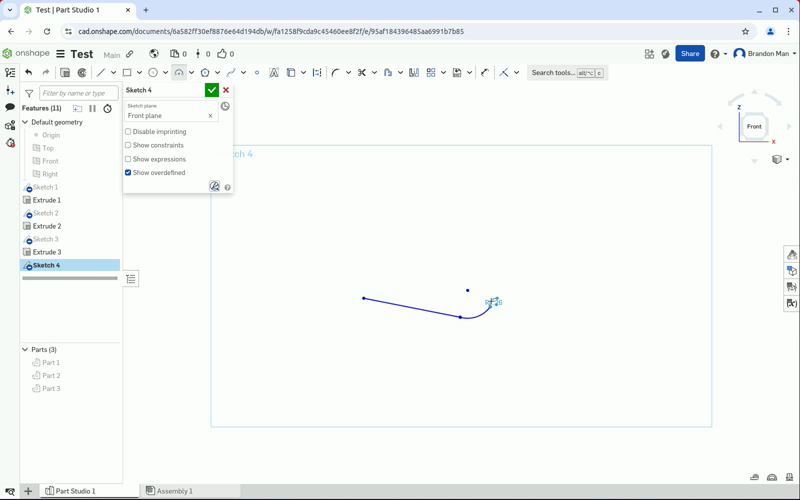
key_up(shift)
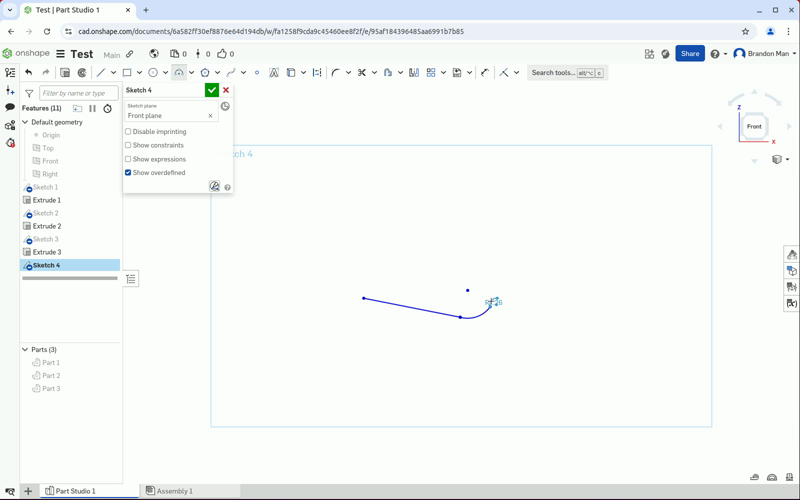
mouse_move(497, 298)
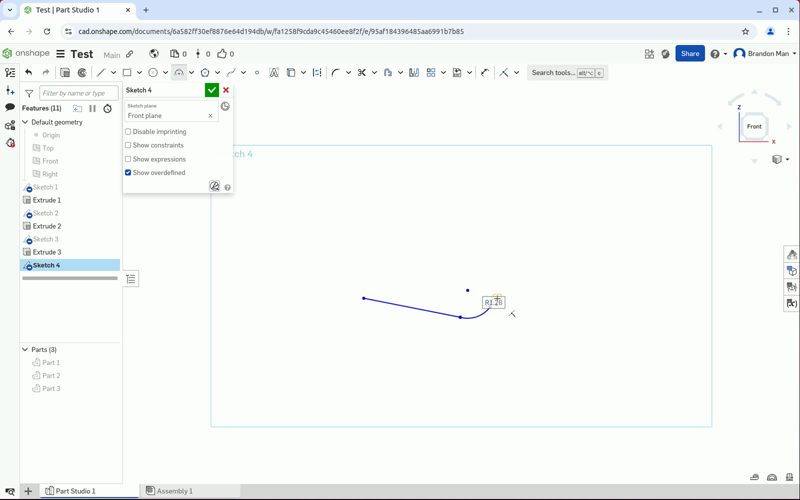
click(497, 298)
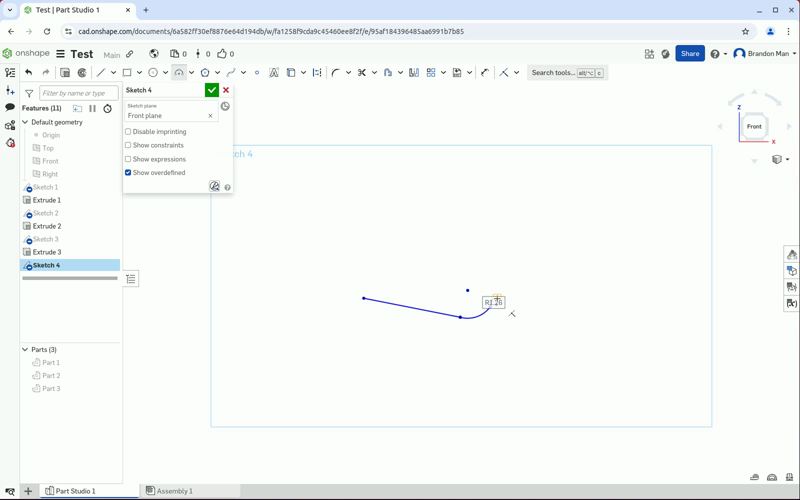
key_down(shift)
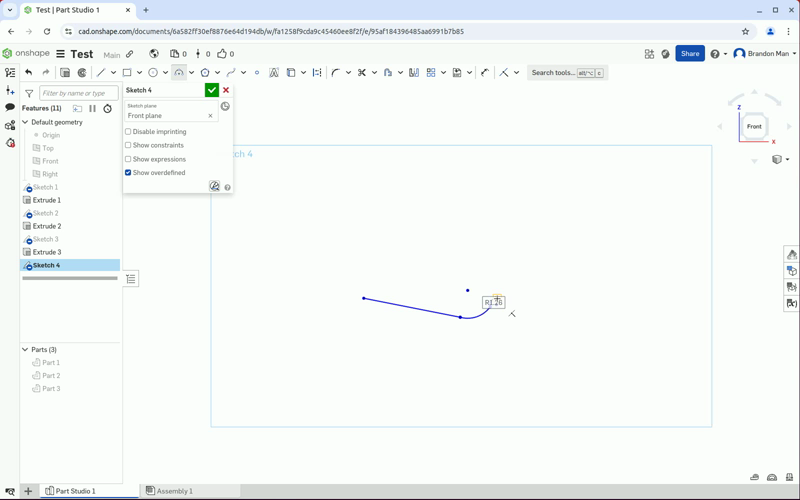
mouse_move(518, 298)
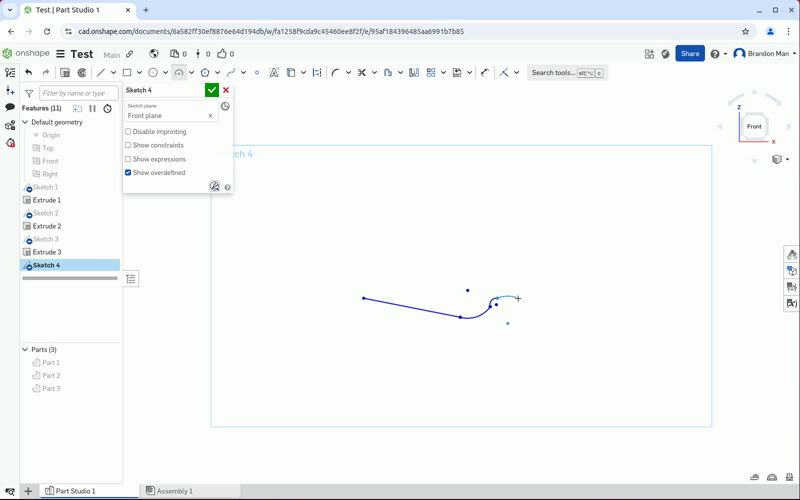
click(518, 298)
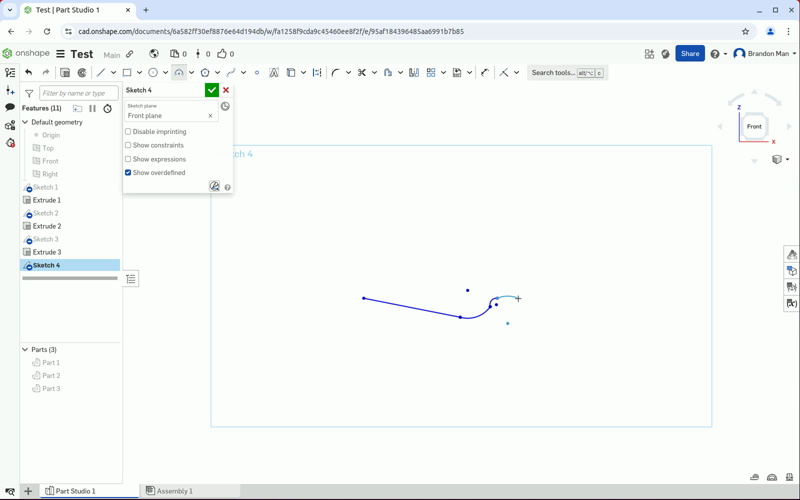
mouse_move(507, 301)
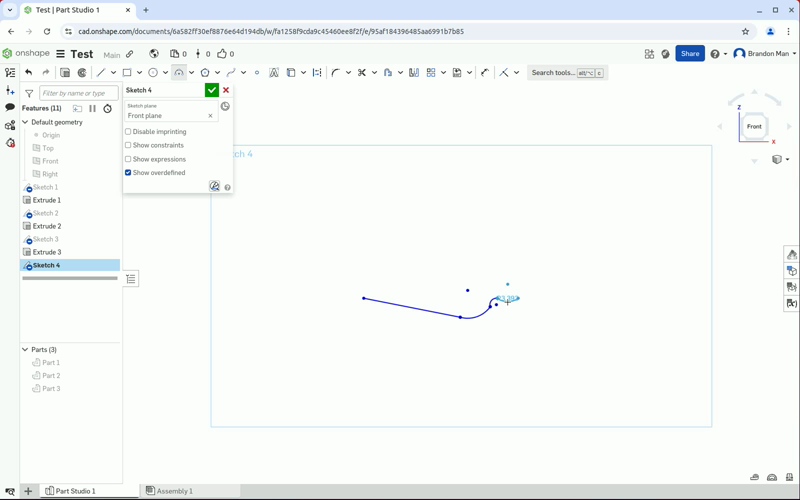
click(507, 301)
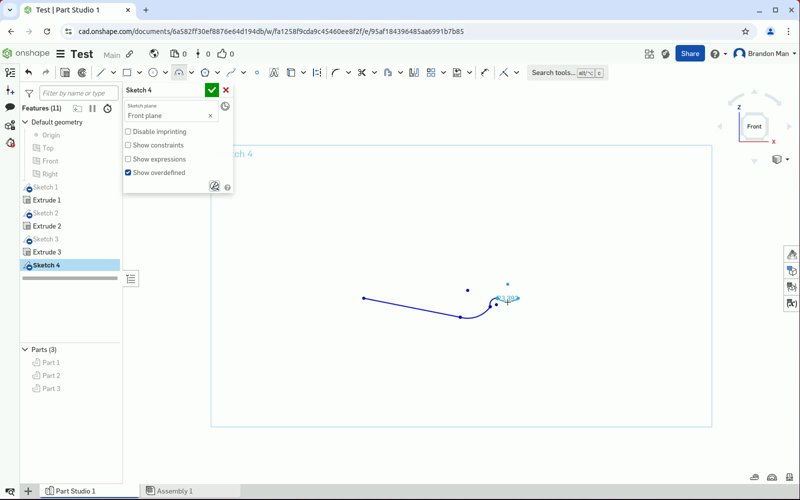
key_up(shift)
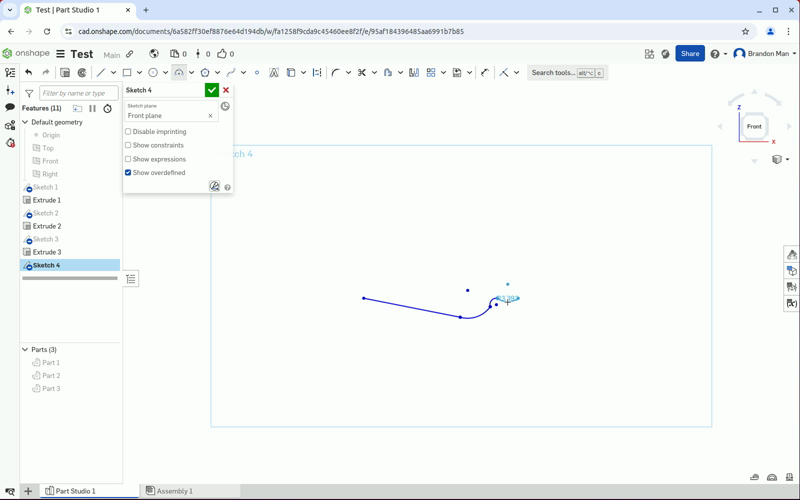
mouse_move(518, 298)
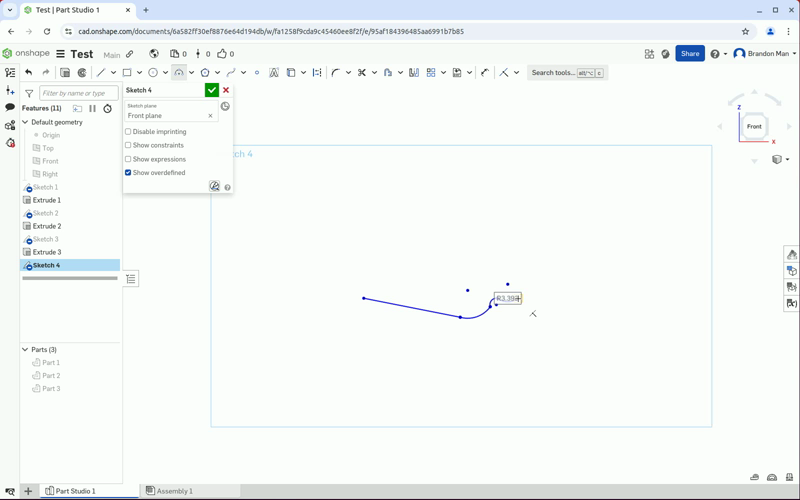
click(518, 298)
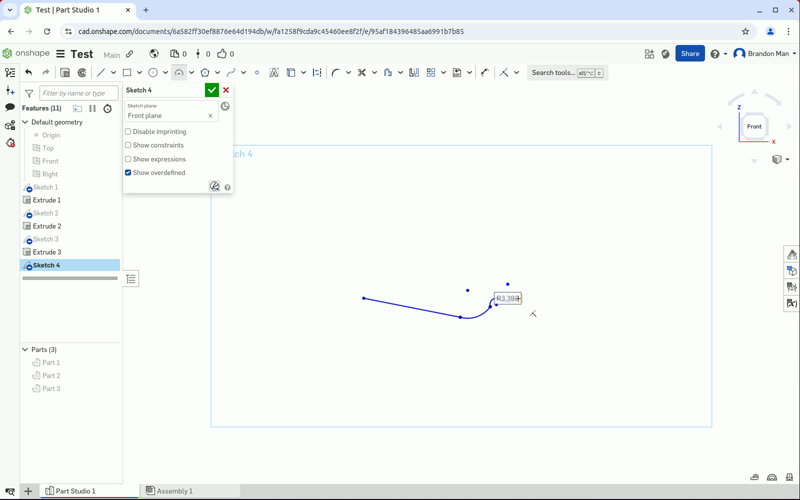
key_down(shift)
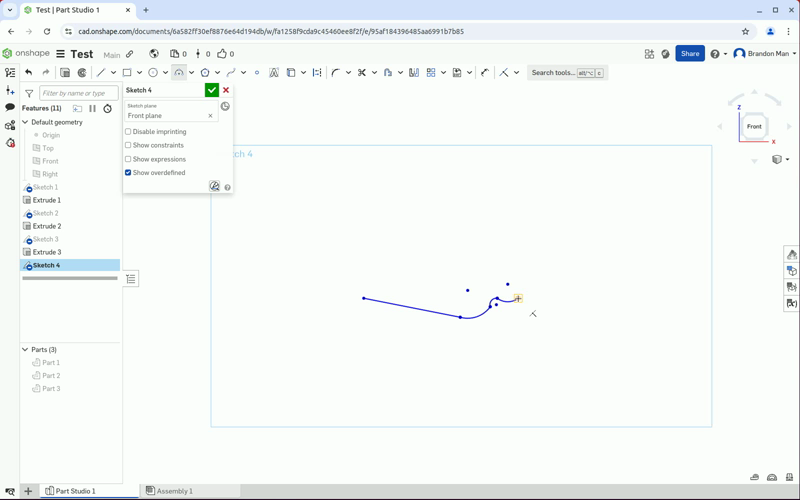
mouse_move(497, 213)
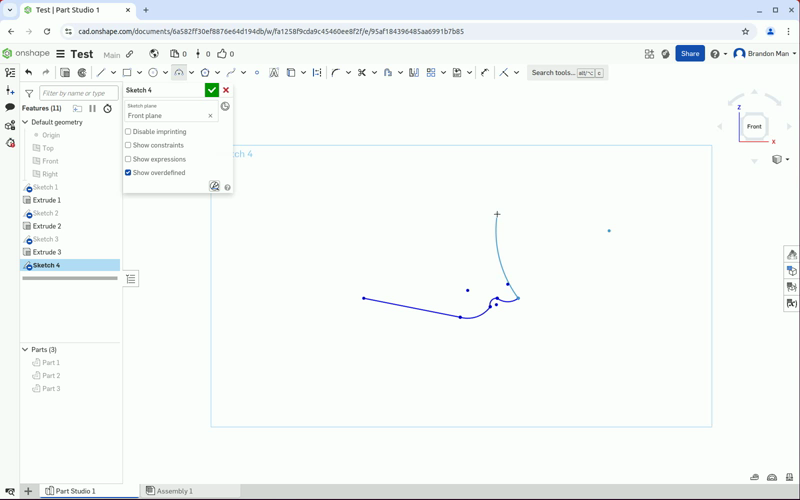
click(497, 213)
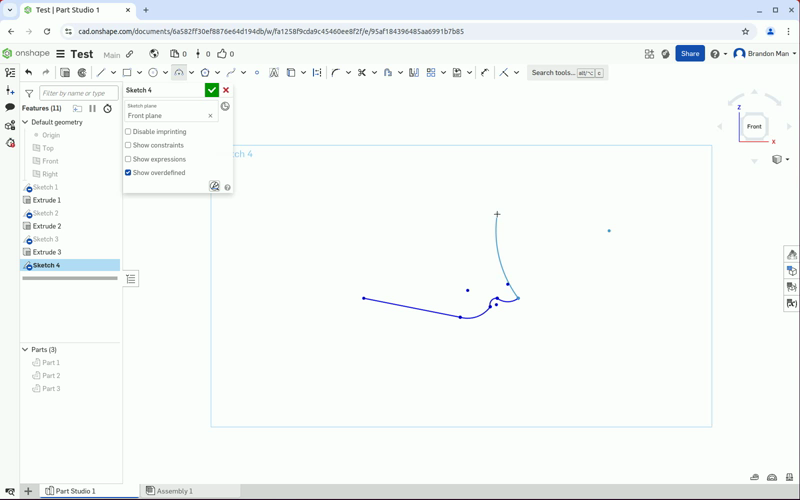
mouse_move(528, 250)
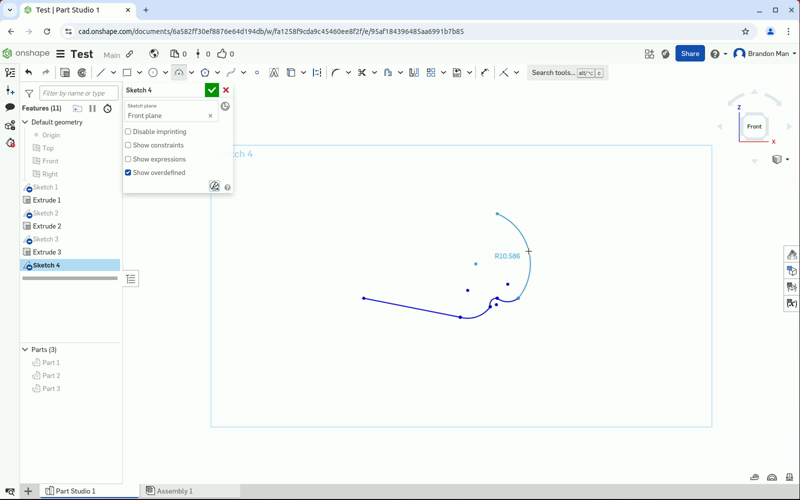
click(528, 250)
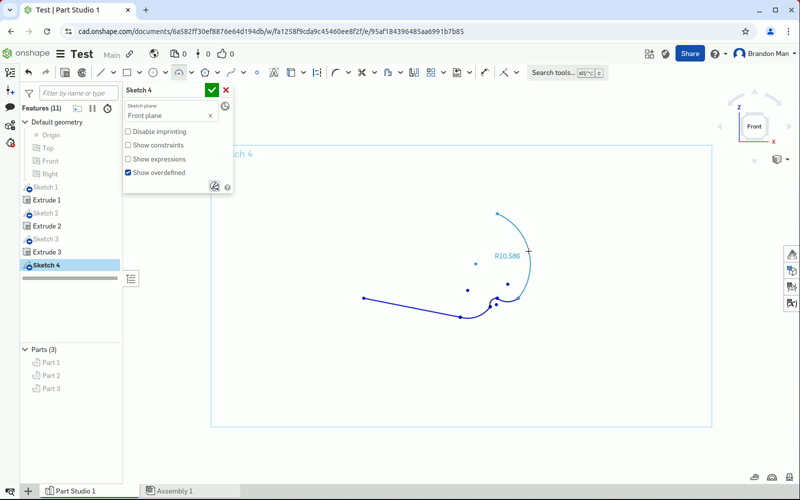
key_up(shift)
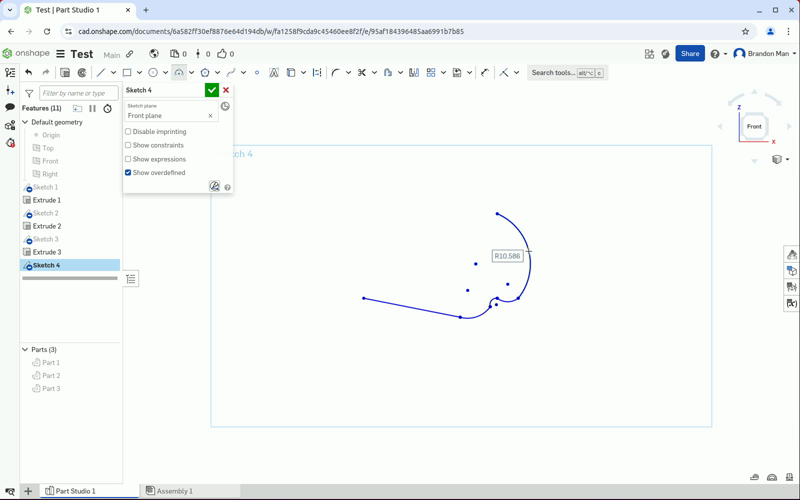
mouse_move(497, 213)
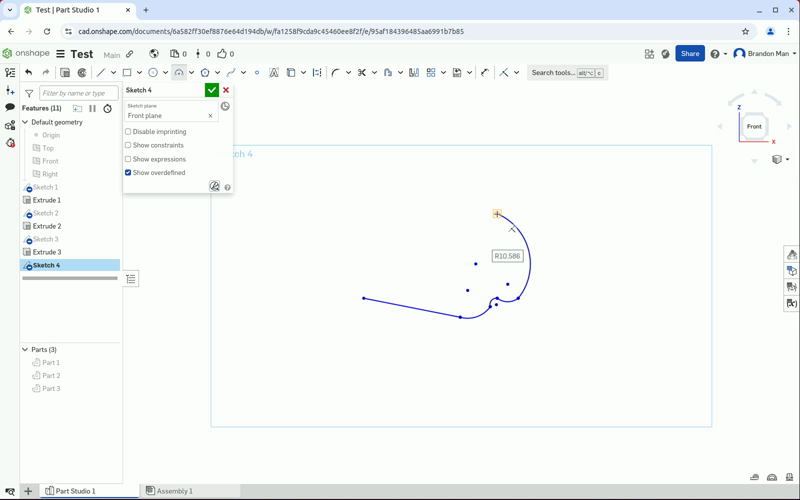
click(497, 213)
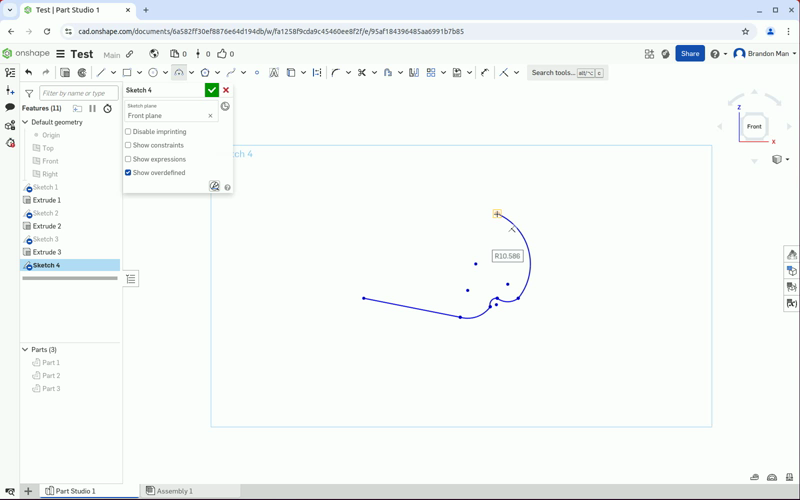
key_down(shift)
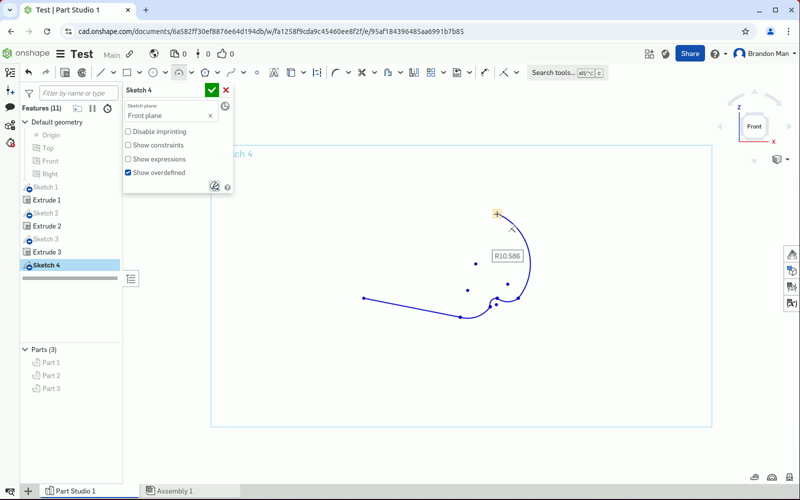
mouse_move(479, 222)
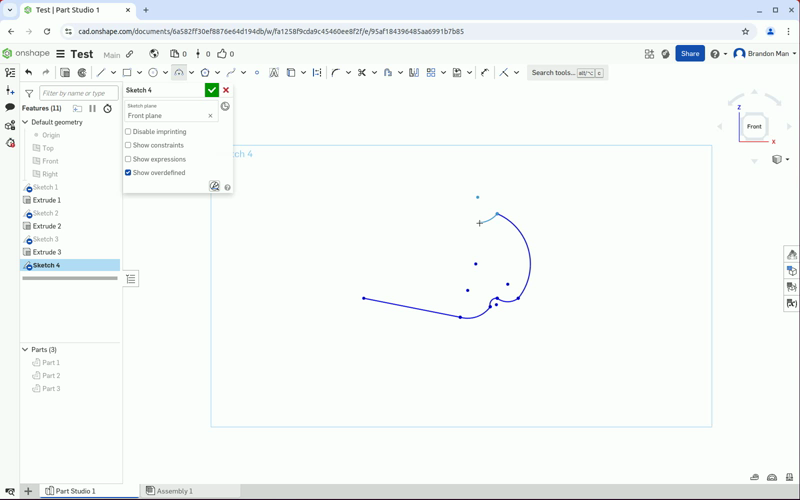
click(479, 222)
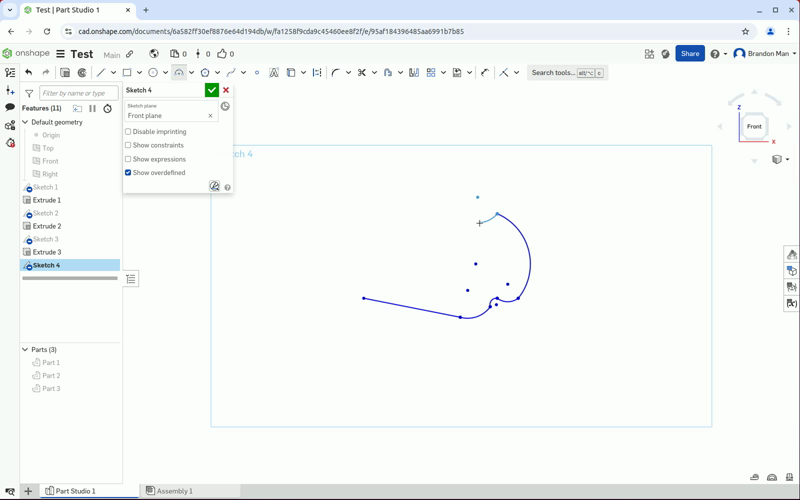
mouse_move(486, 213)
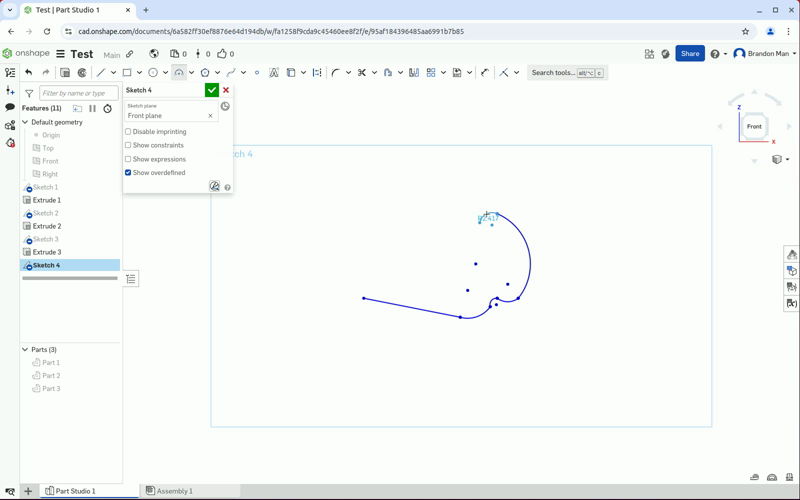
click(486, 213)
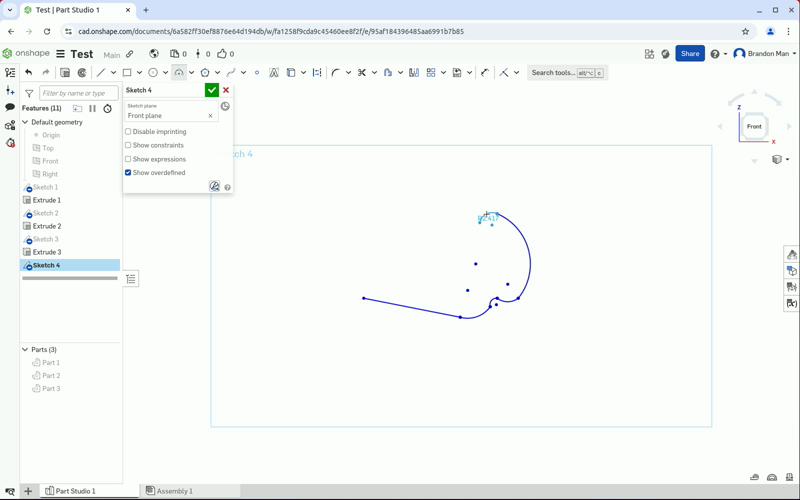
key_up(shift)
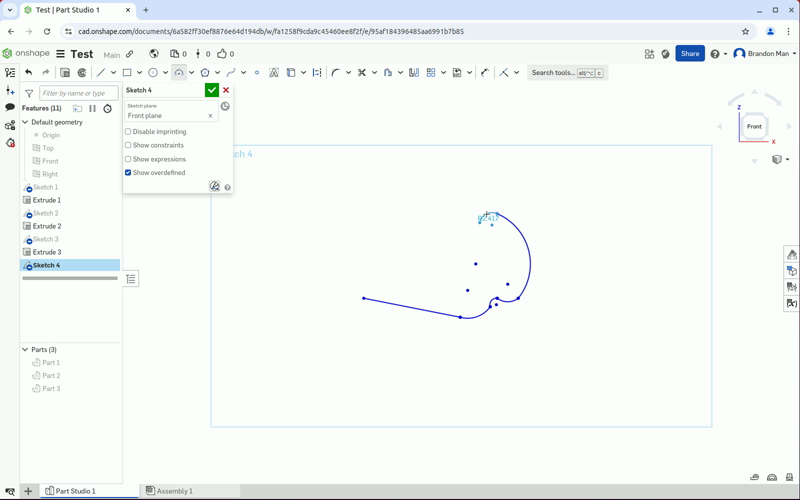
mouse_move(479, 222)
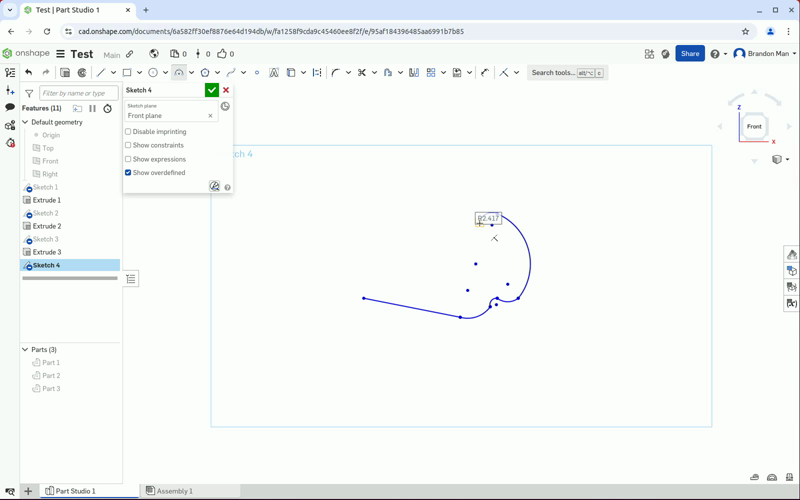
click(479, 222)
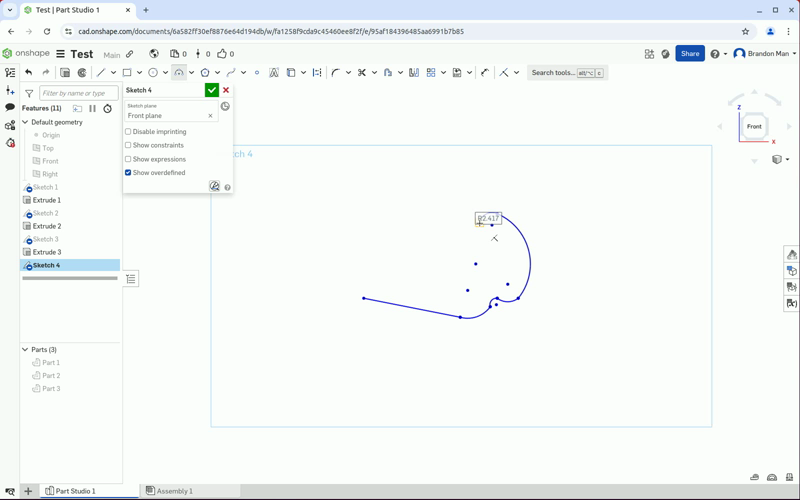
key_down(shift)
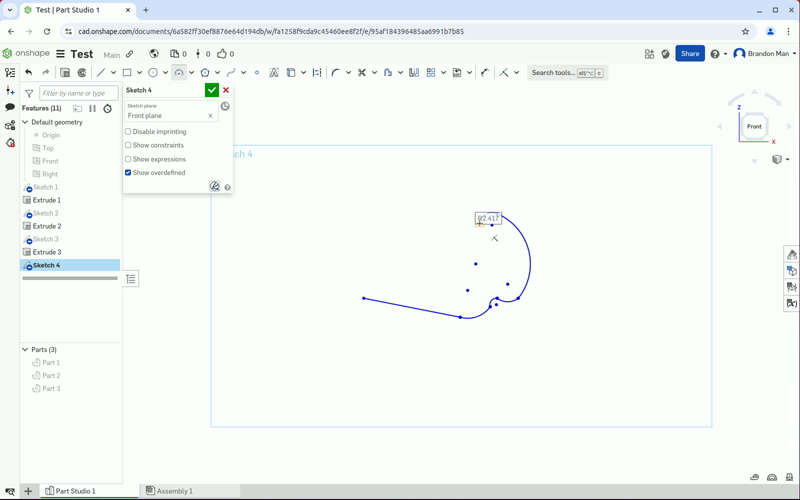
mouse_move(458, 228)
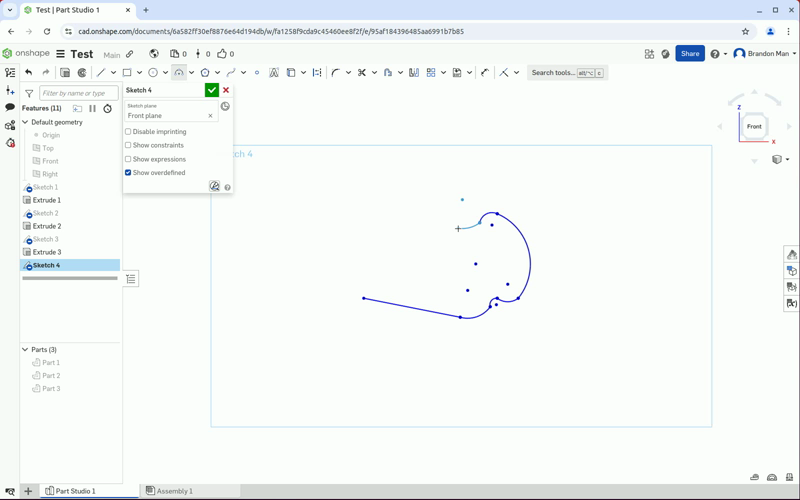
click(458, 228)
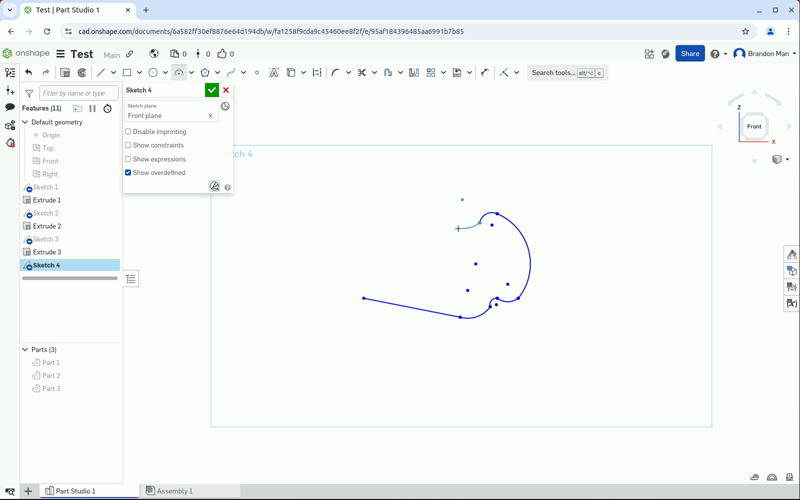
mouse_move(470, 230)
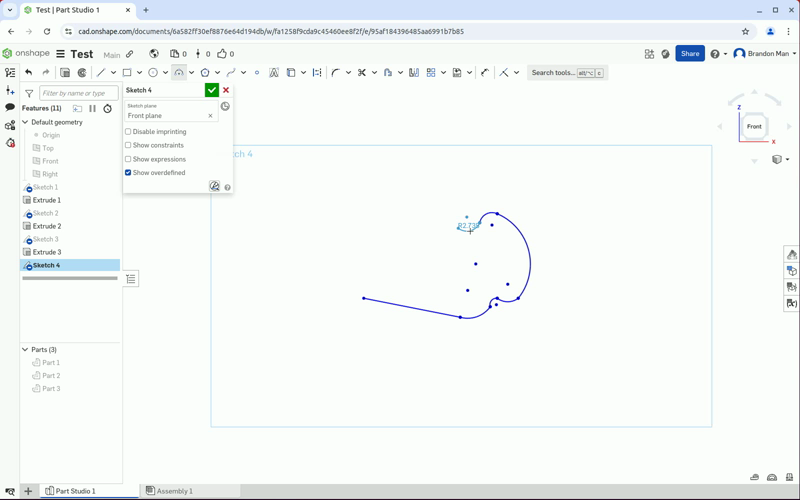
click(470, 230)
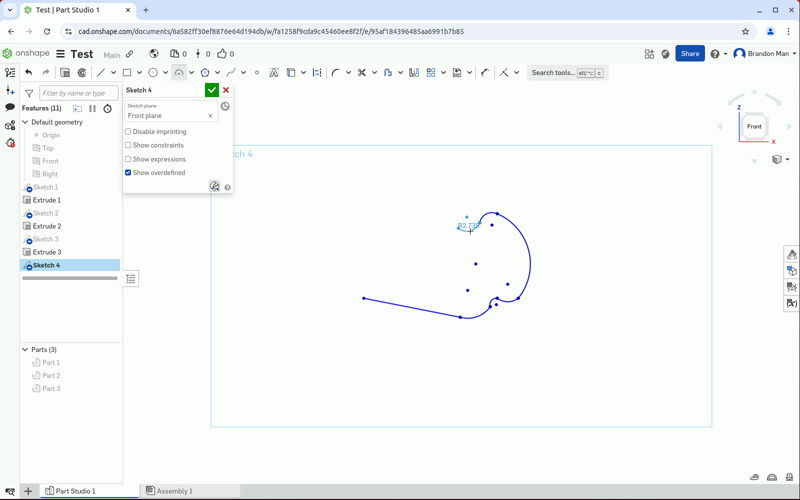
key_up(shift)
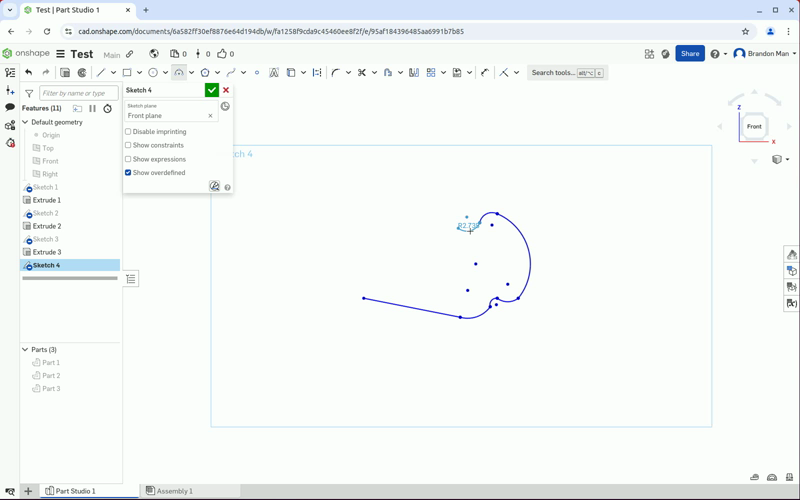
mouse_move(458, 228)
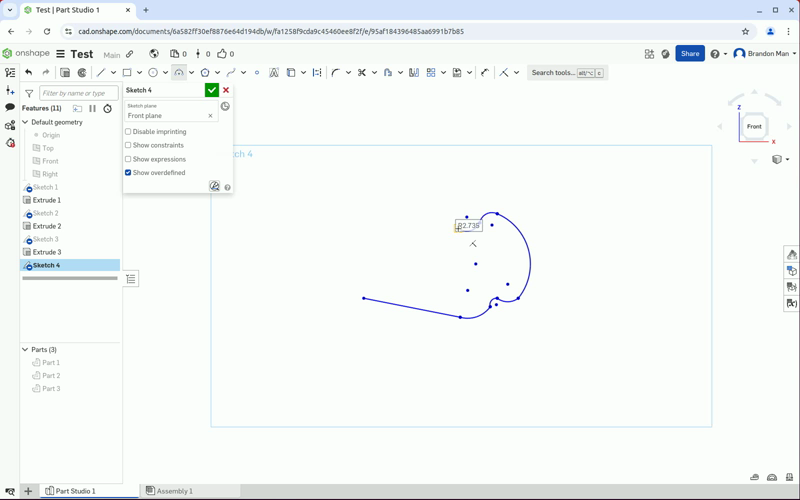
click(458, 228)
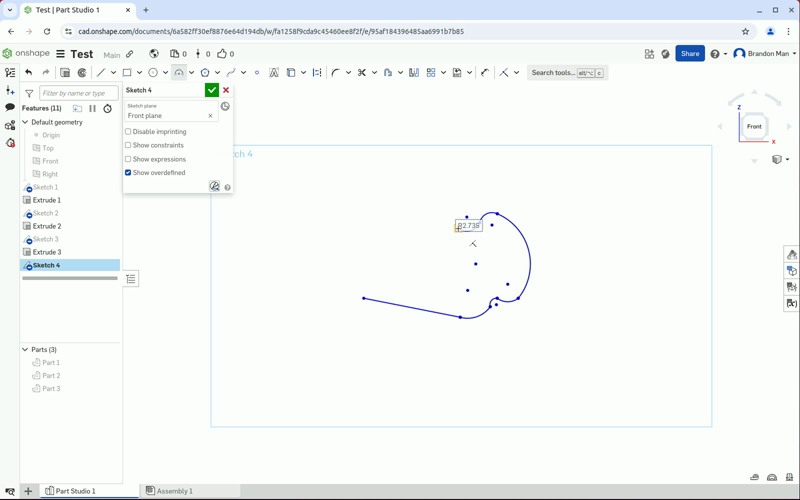
key_down(shift)
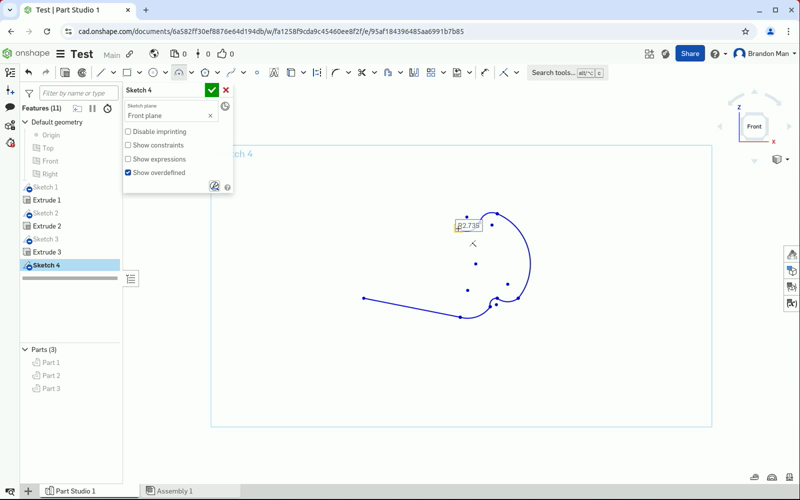
mouse_move(425, 234)
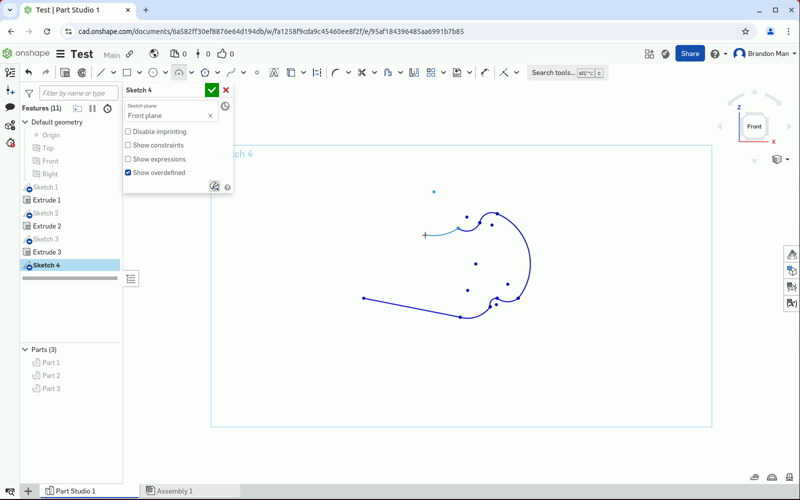
click(425, 234)
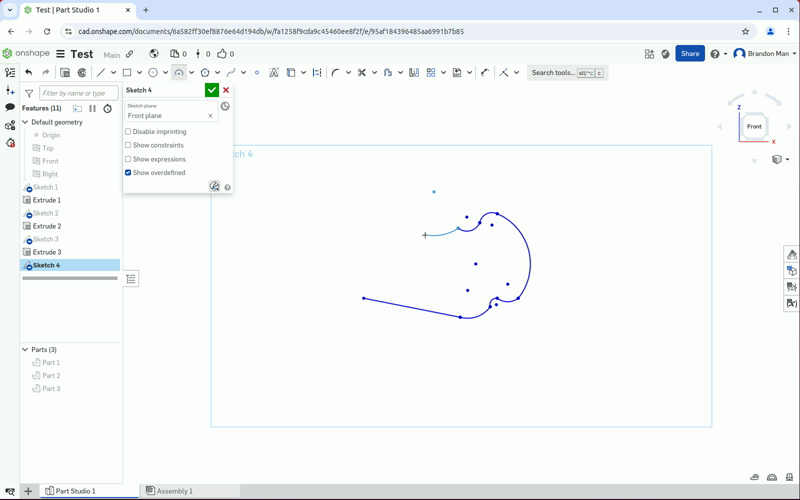
mouse_move(447, 257)
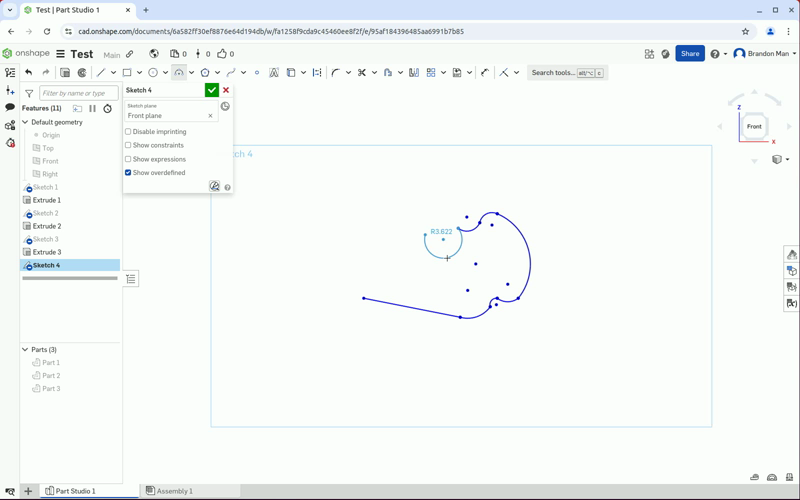
click(447, 257)
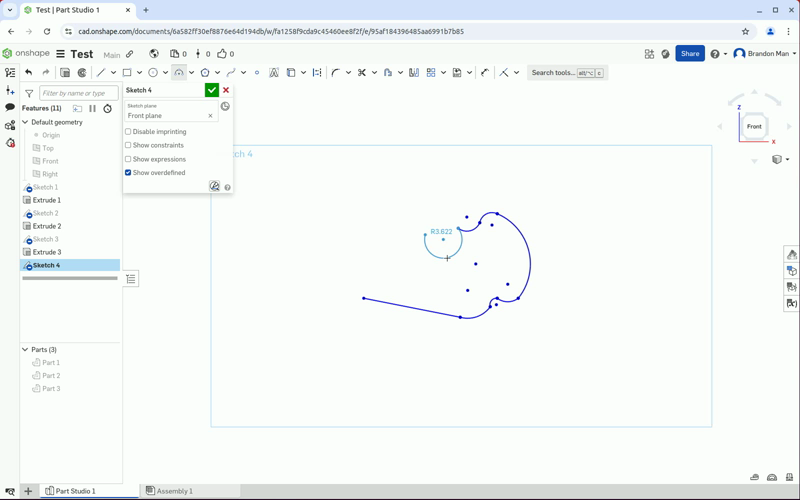
key_up(shift)
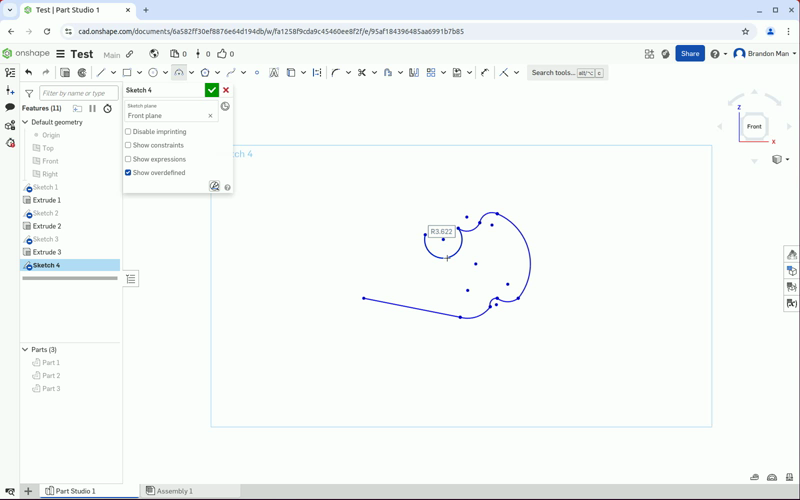
mouse_move(425, 234)
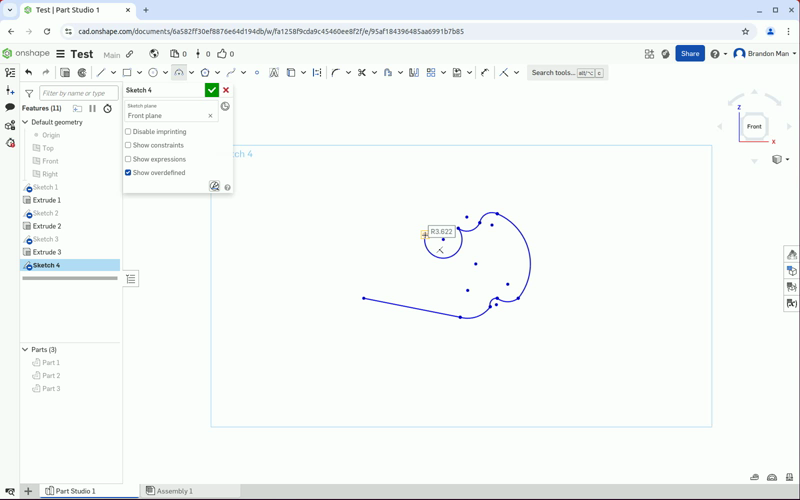
click(425, 234)
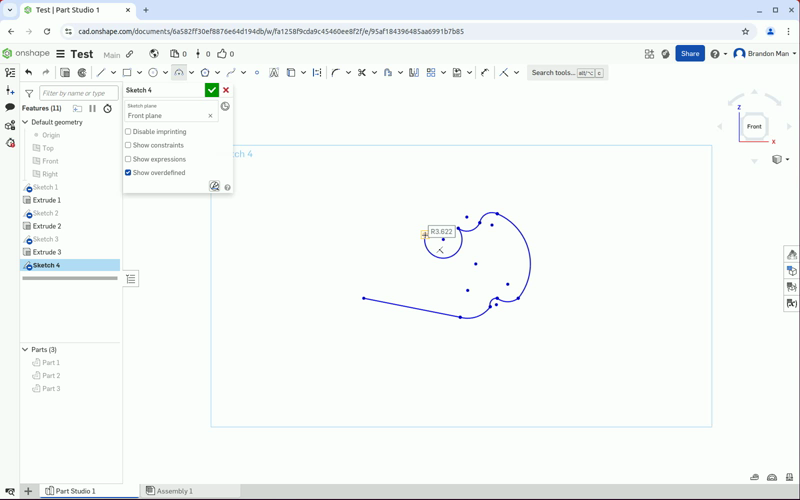
key_down(shift)
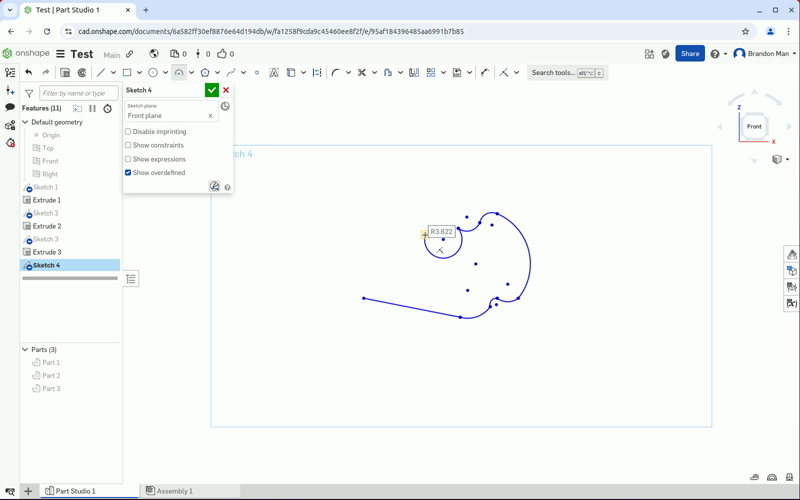
mouse_move(363, 268)
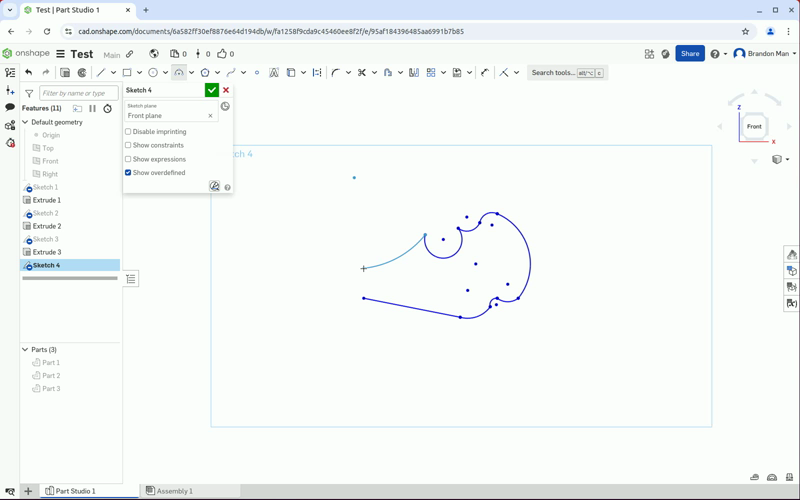
click(363, 268)
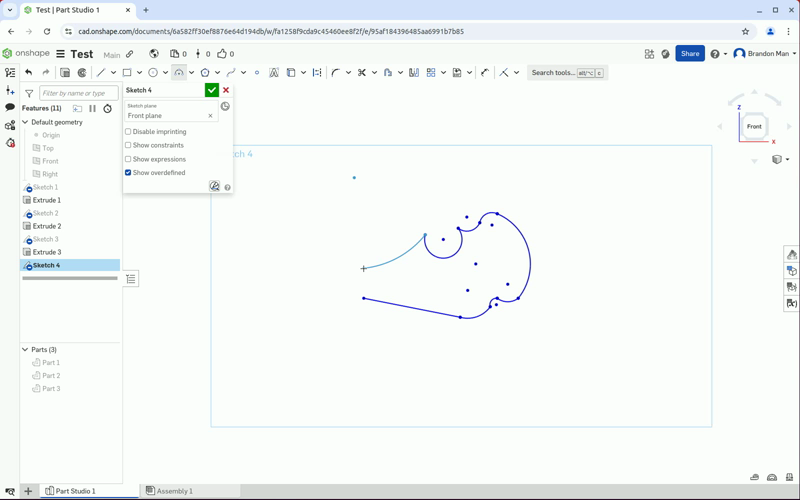
mouse_move(398, 259)
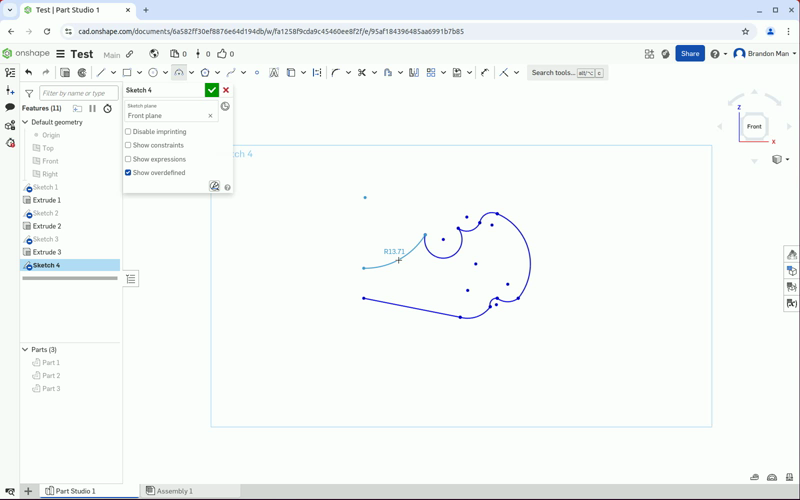
click(398, 259)
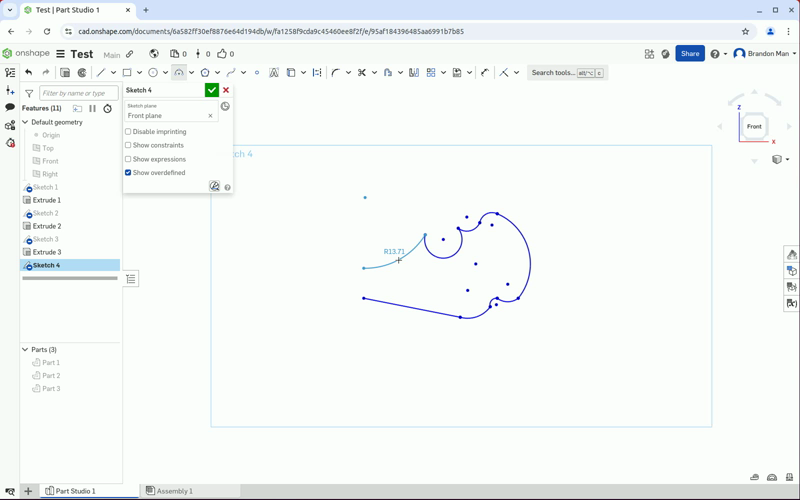
key_up(shift)
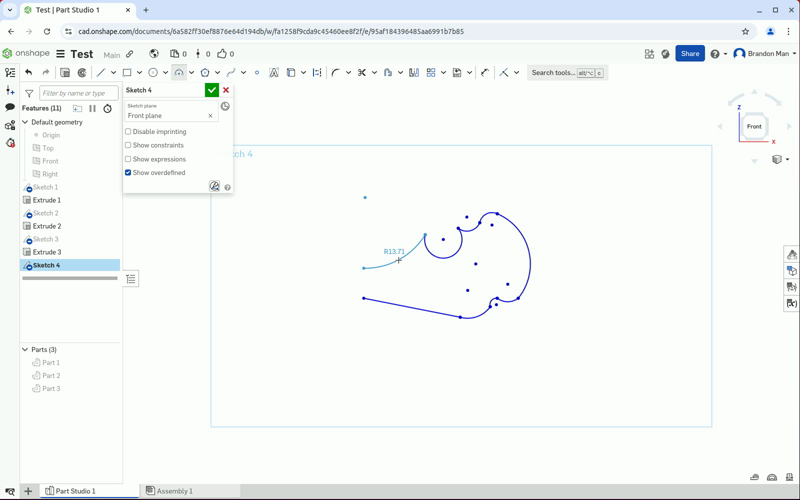
key(esc)
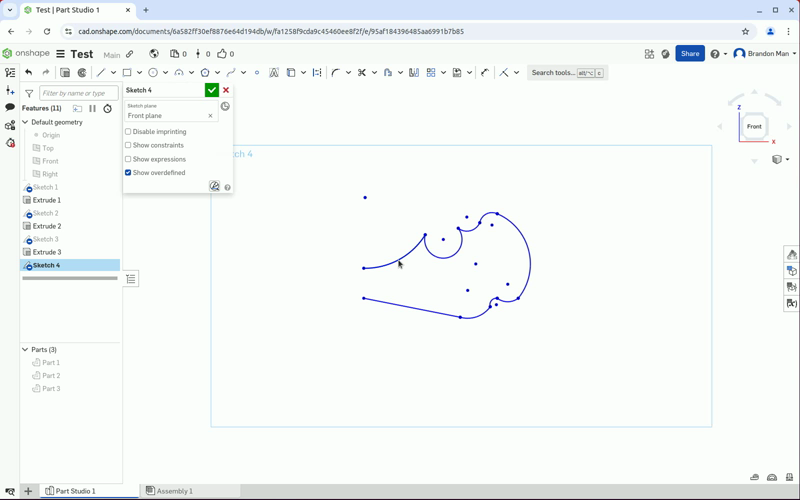
key(l)
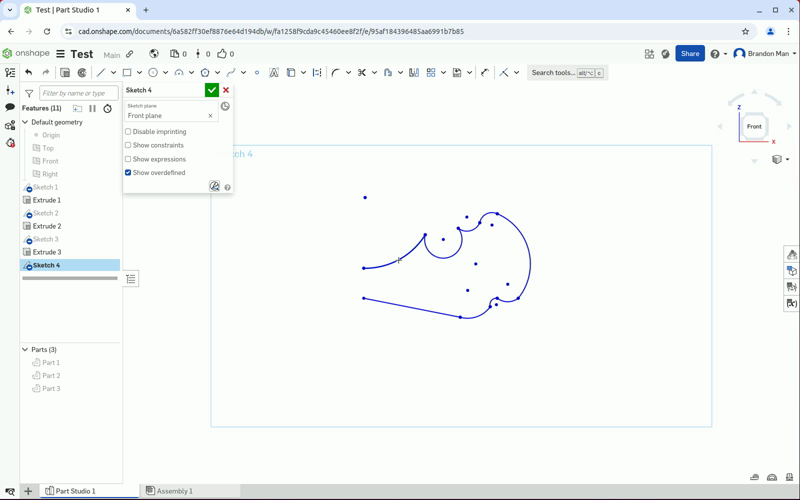
mouse_move(363, 268)
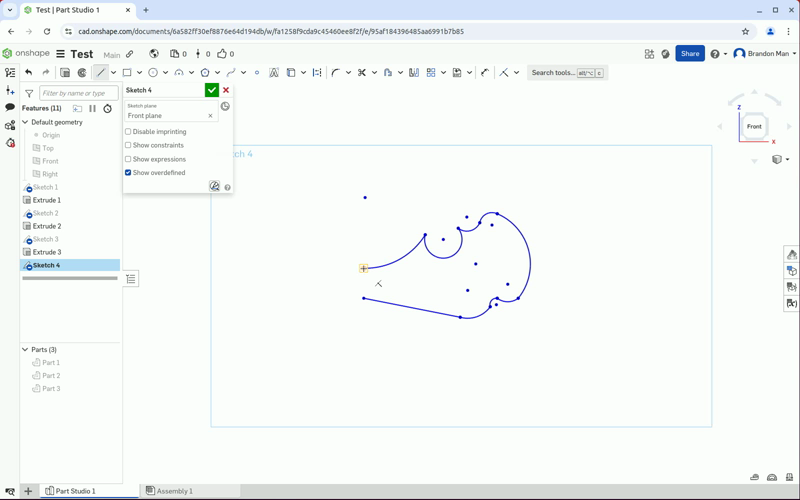
click(363, 268)
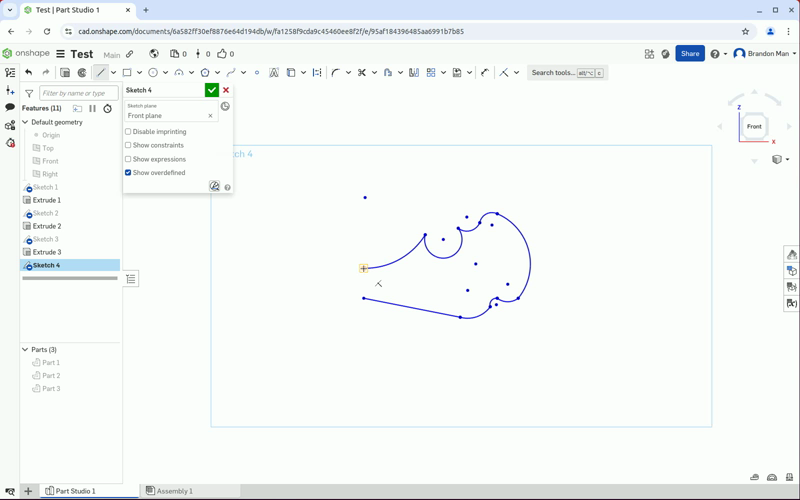
key_down(shift)
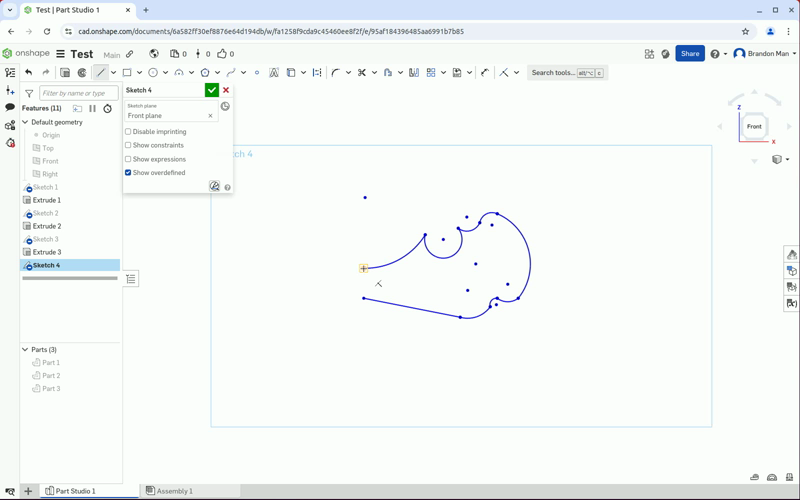
mouse_move(393, 268)
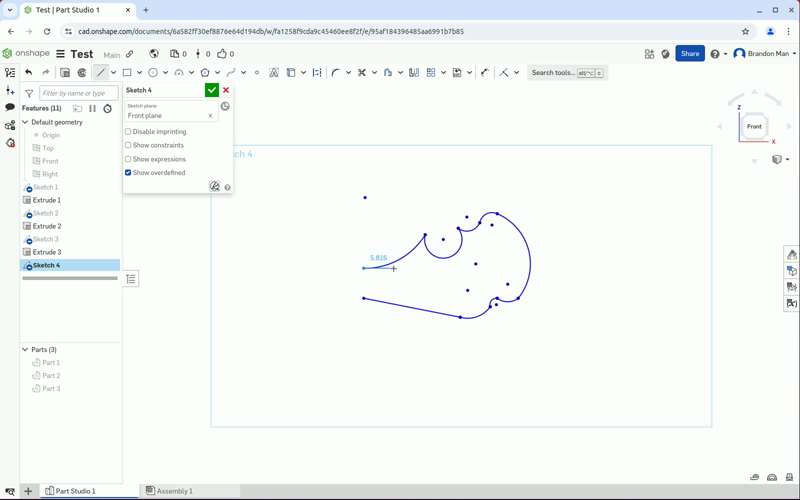
mouse_move(419, 268)
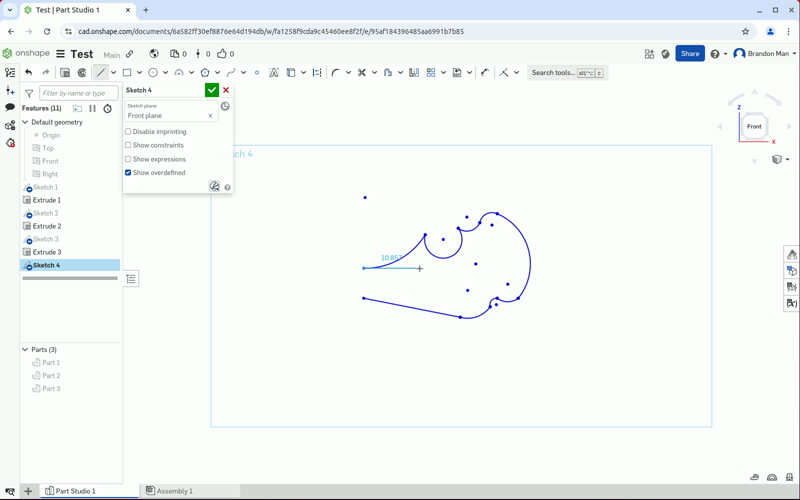
click(419, 268)
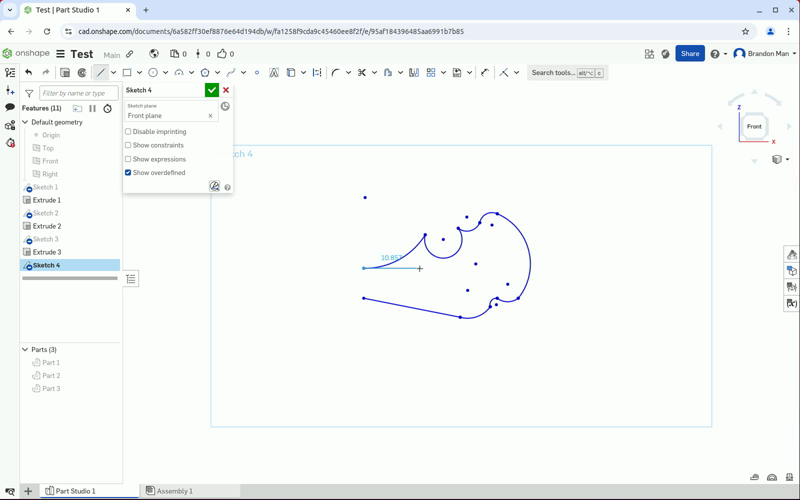
key_up(shift)
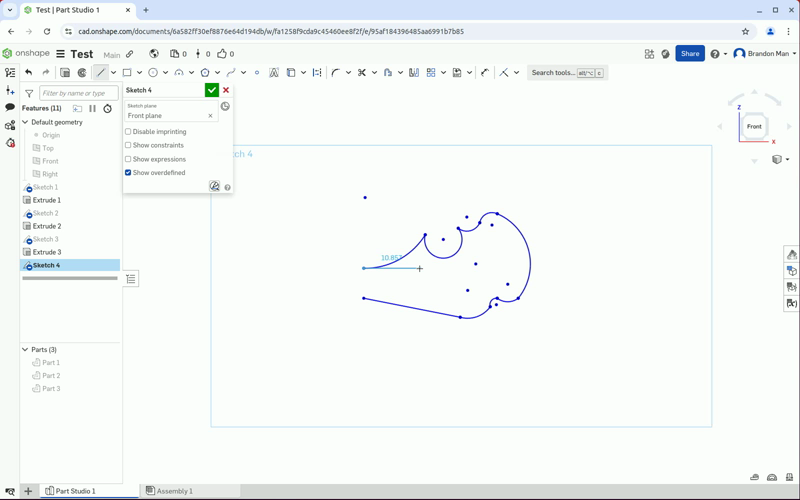
key(esc)
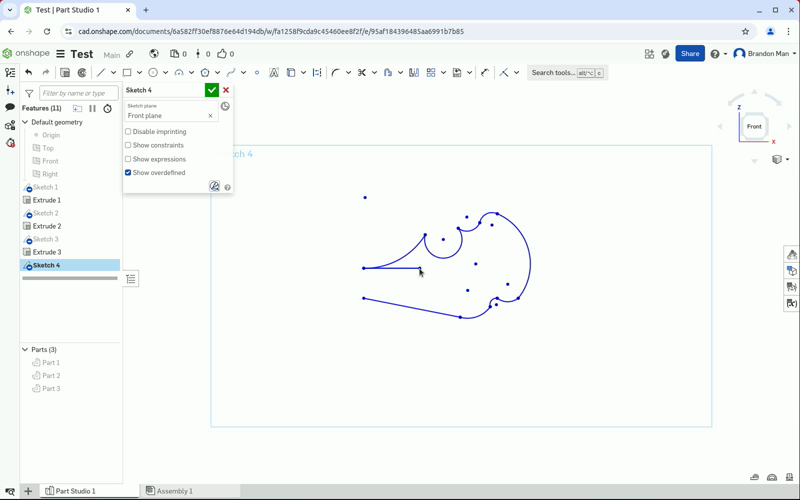
key(a)
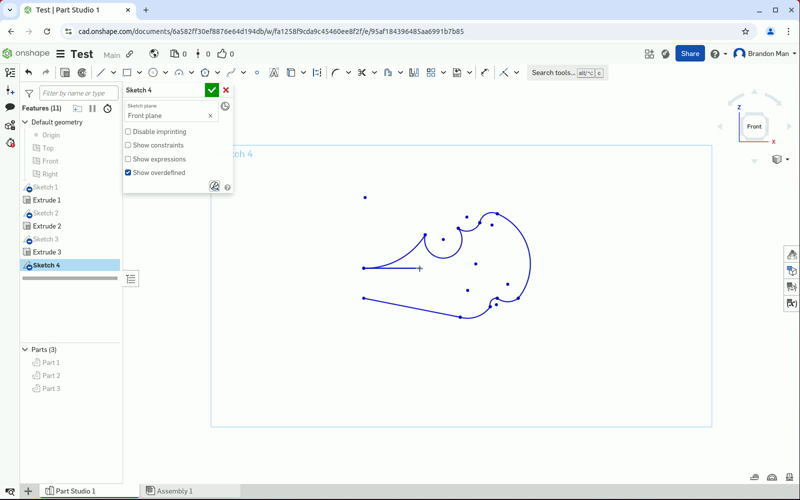
mouse_move(419, 268)
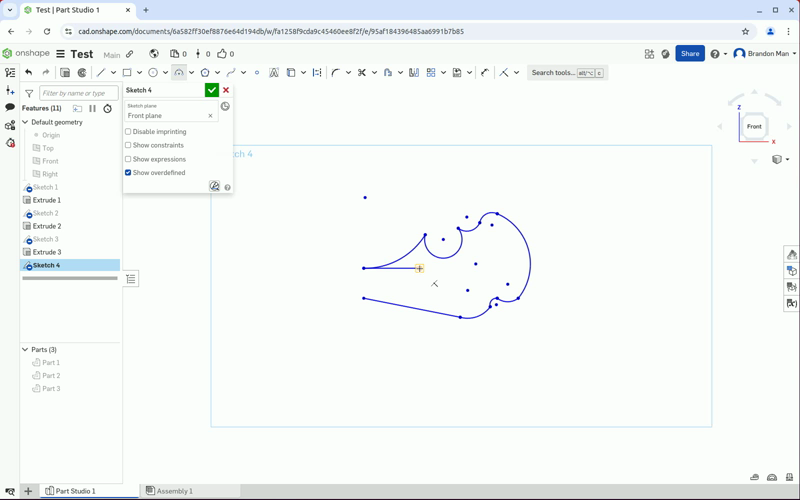
click(419, 268)
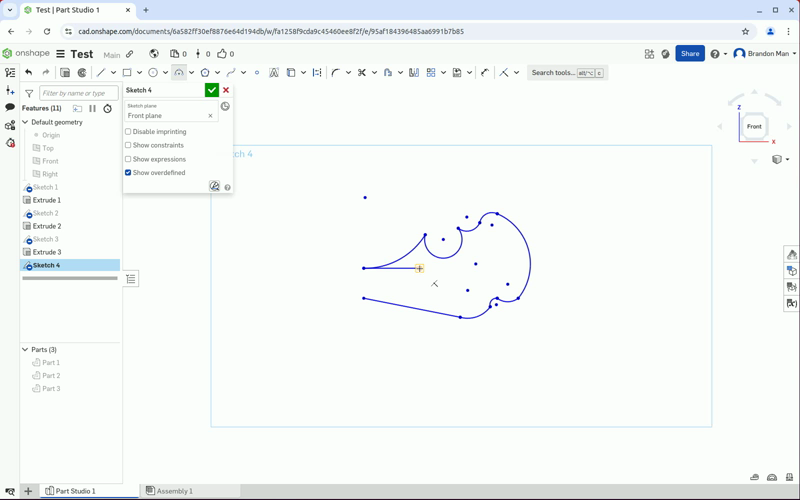
key_down(shift)
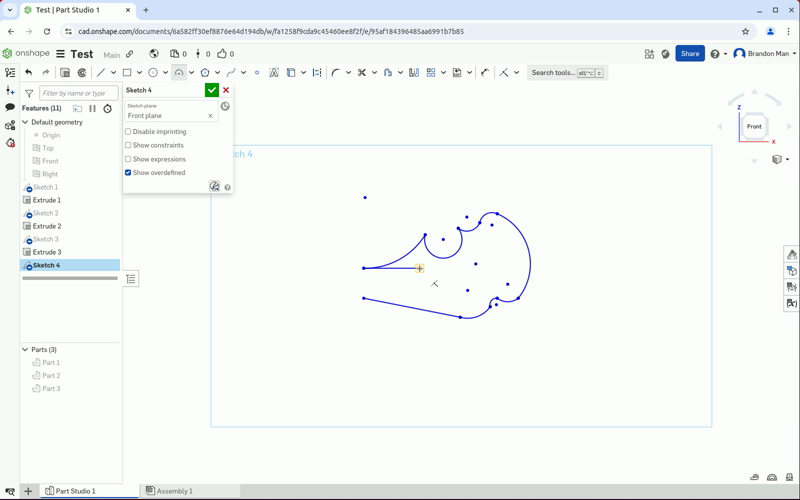
mouse_move(419, 298)
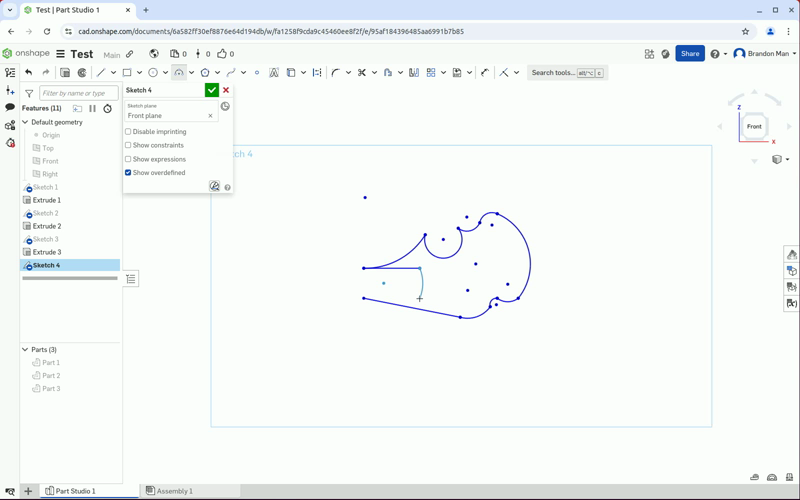
click(419, 298)
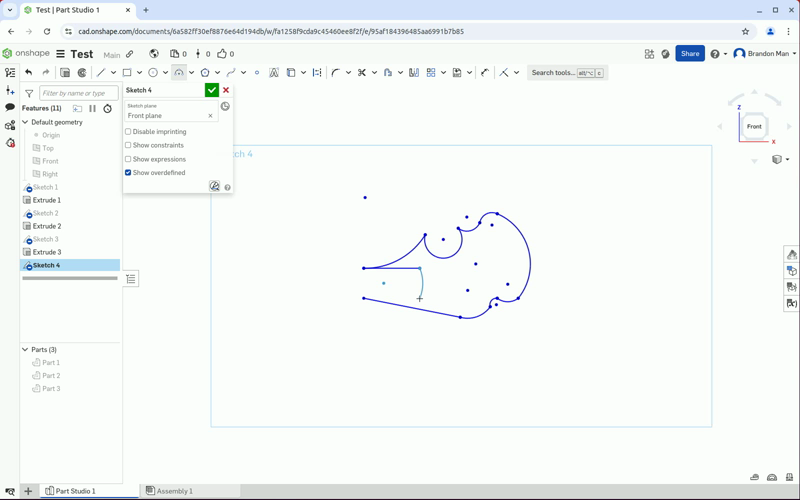
mouse_move(434, 283)
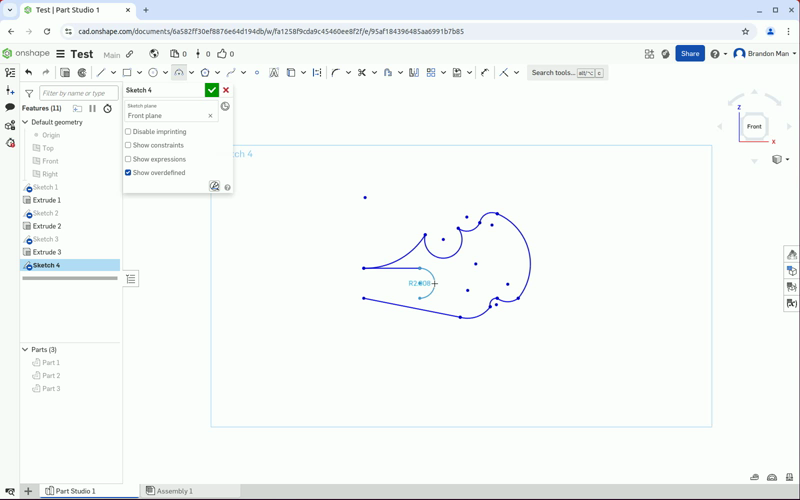
click(434, 283)
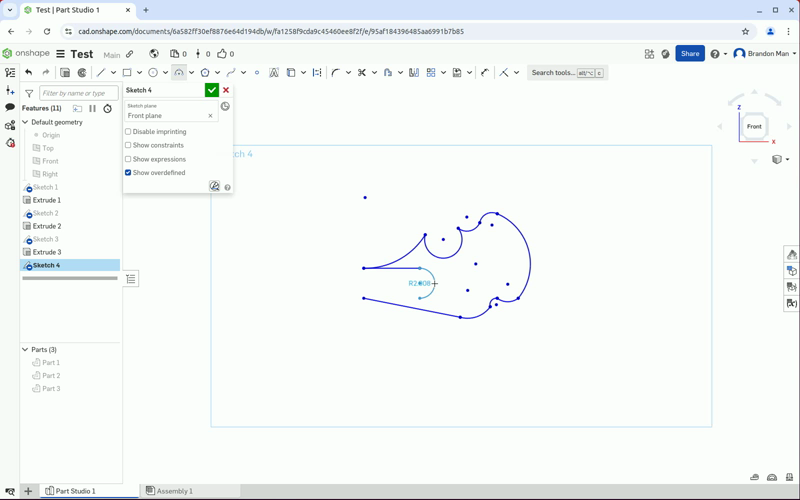
key_up(shift)
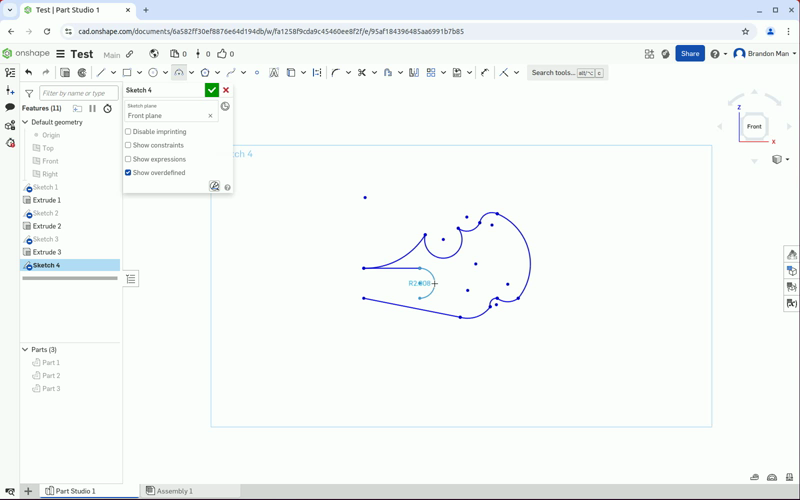
key(esc)
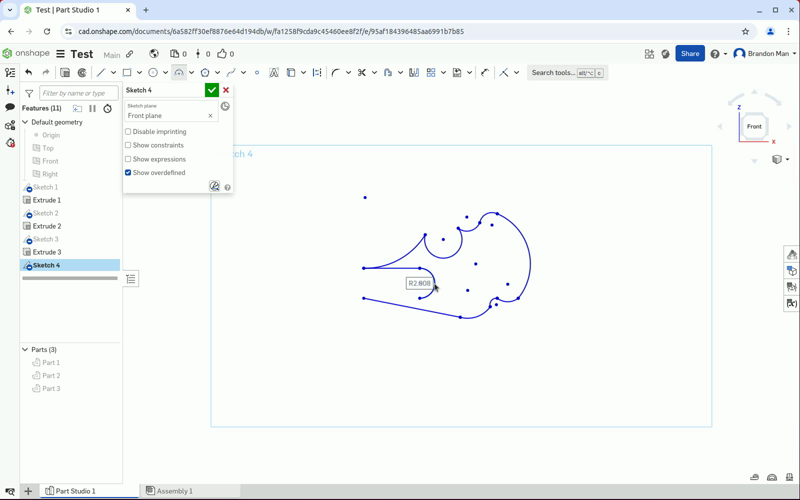
key(l)
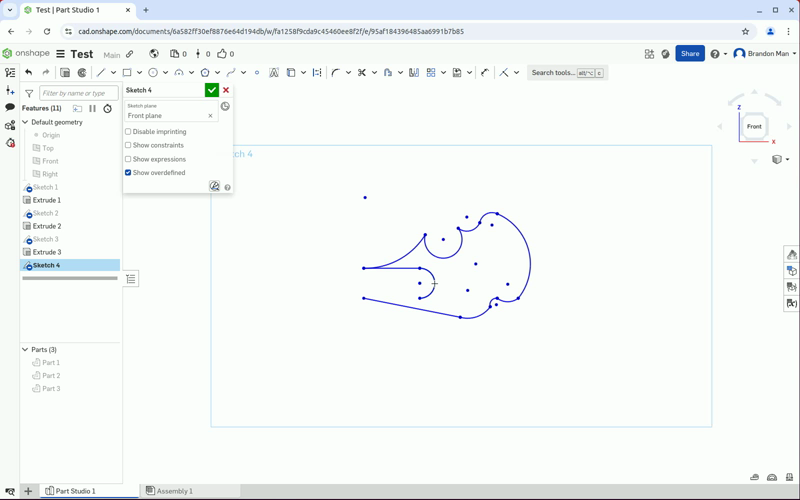
mouse_move(419, 298)
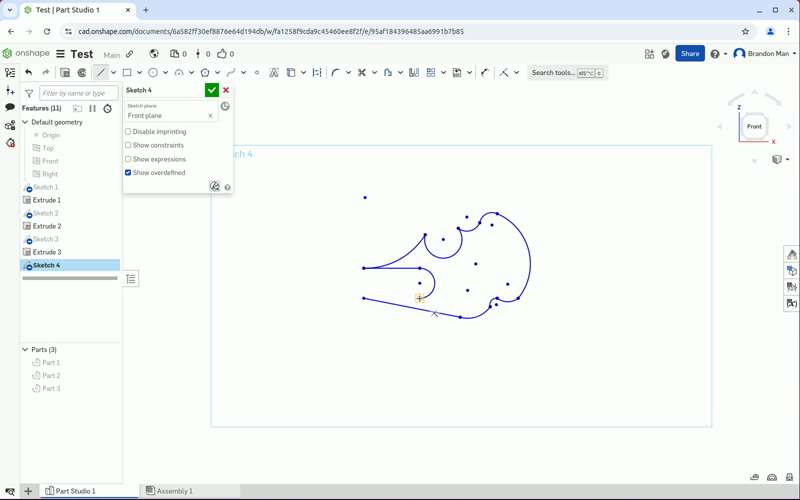
click(419, 298)
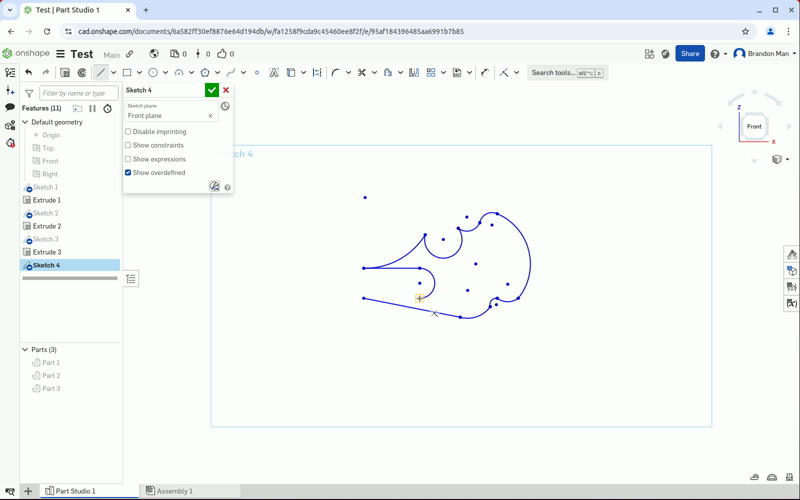
mouse_move(449, 298)
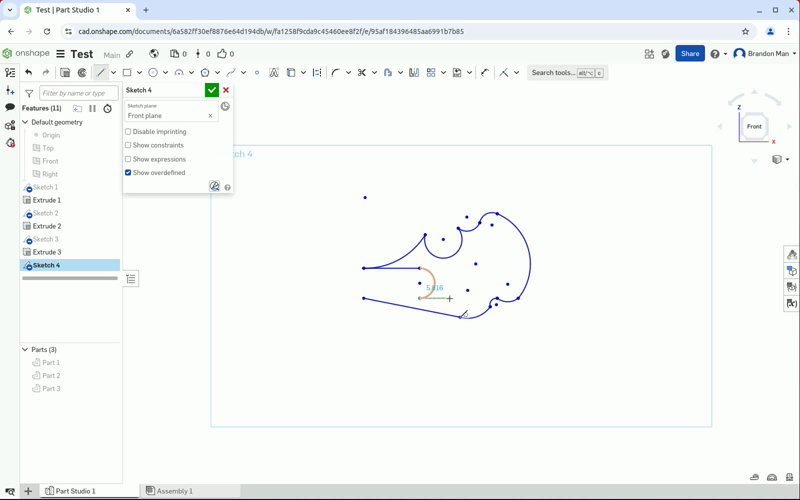
key_down(shift)
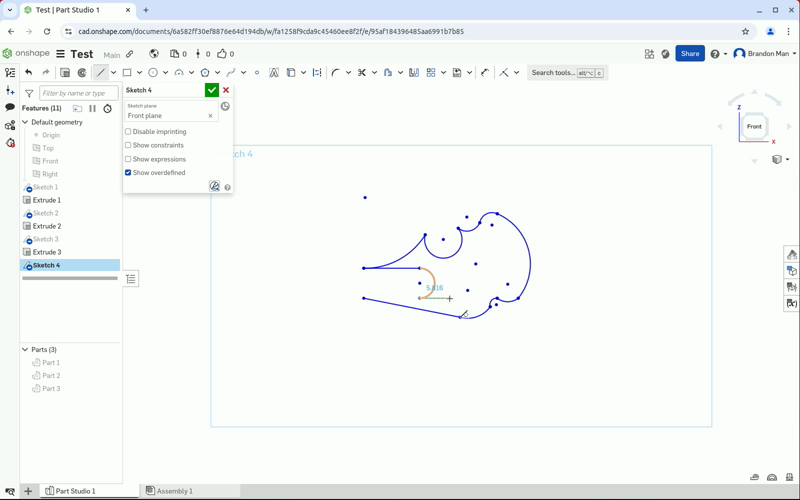
mouse_move(363, 298)
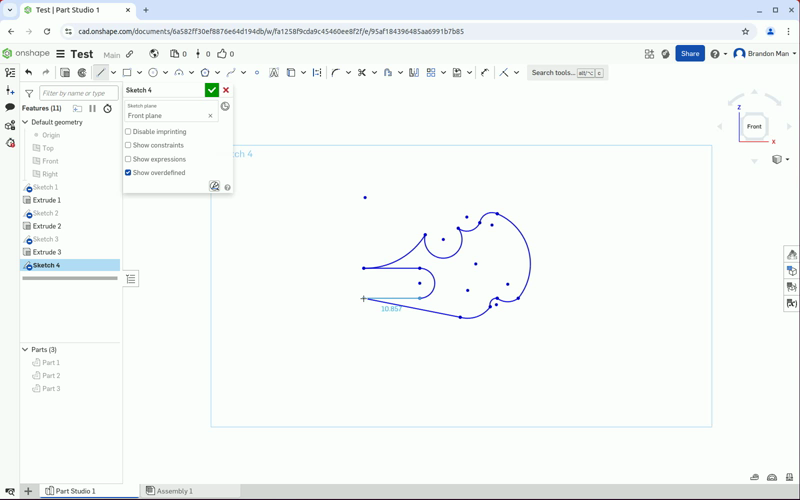
key_up(shift)
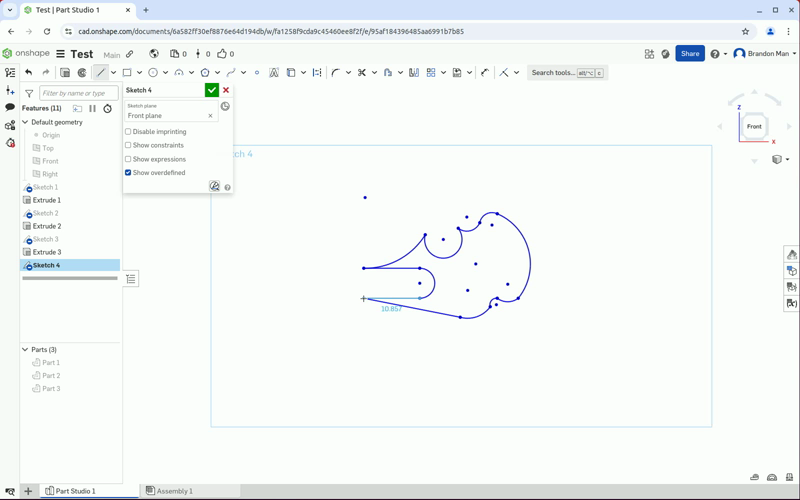
click(363, 298)
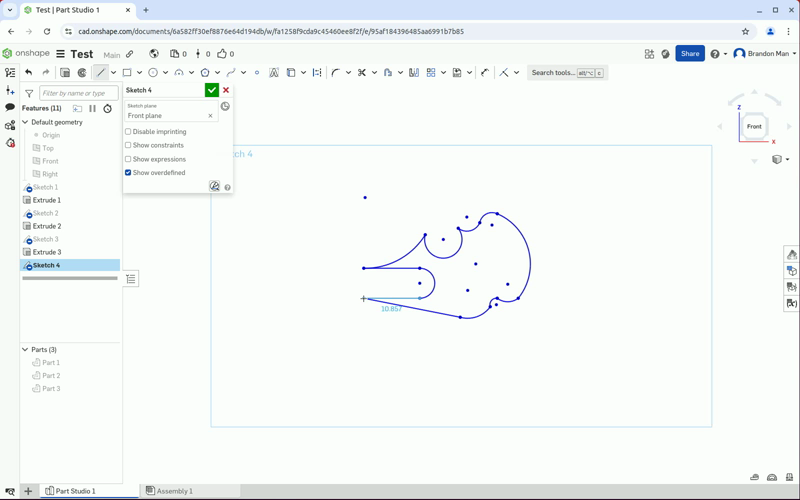
key(esc)
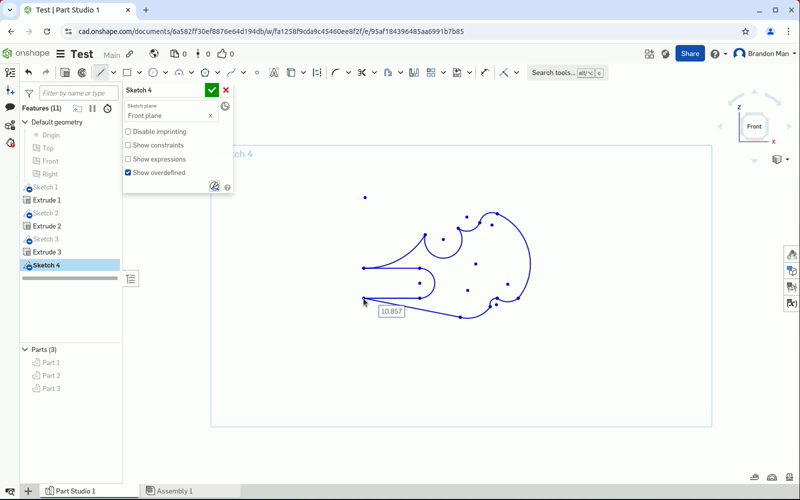
key(c)
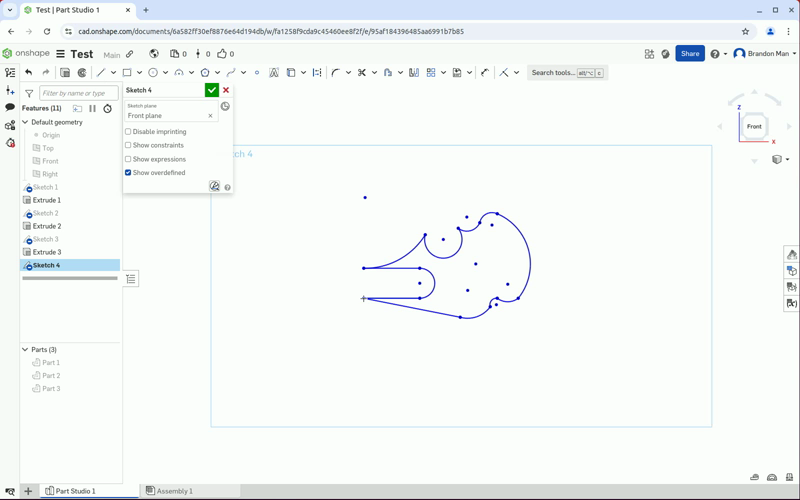
key_down(shift)
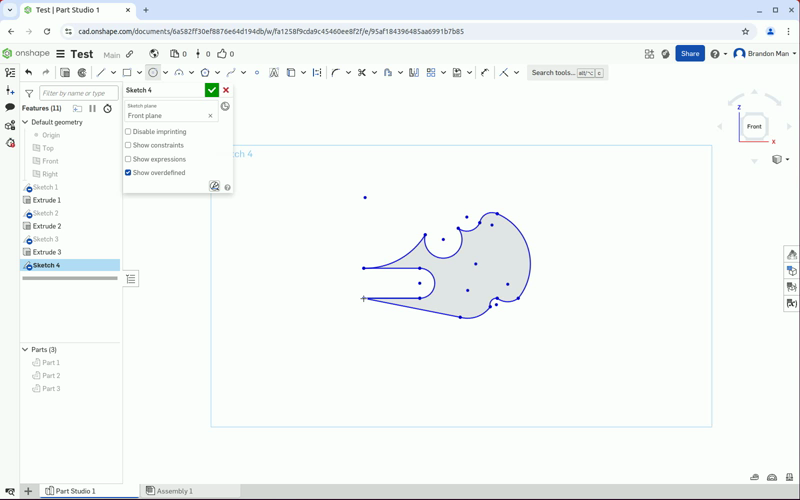
mouse_move(460, 284)
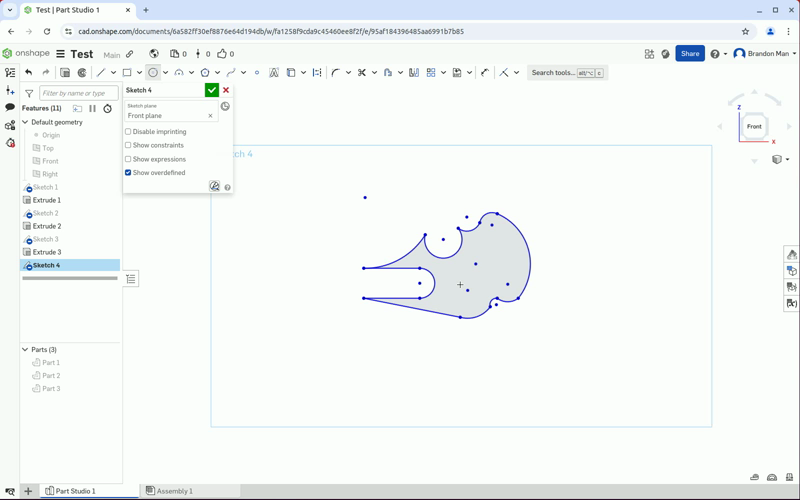
click(460, 284)
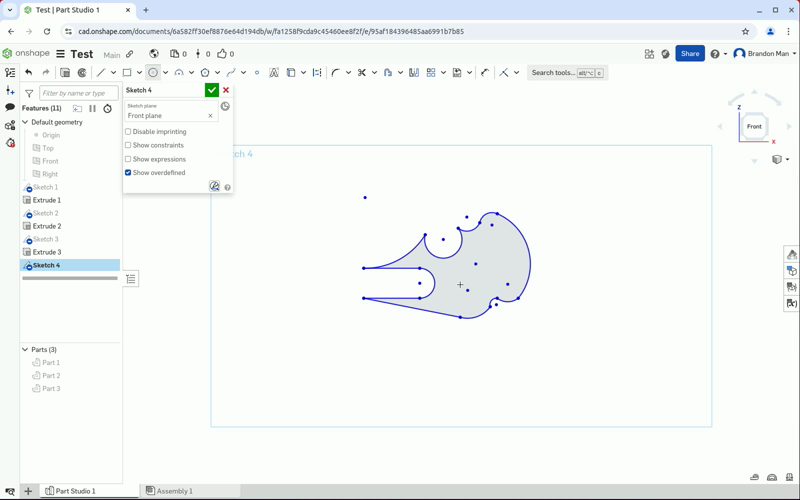
key_up(shift)
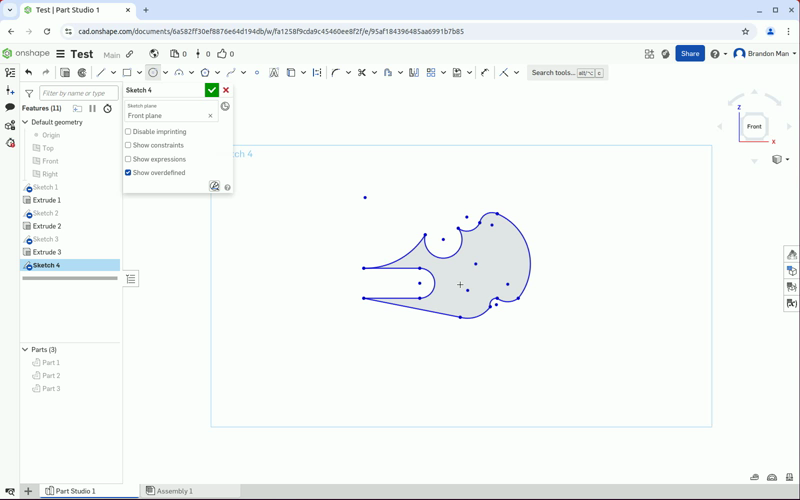
mouse_move(481, 284)
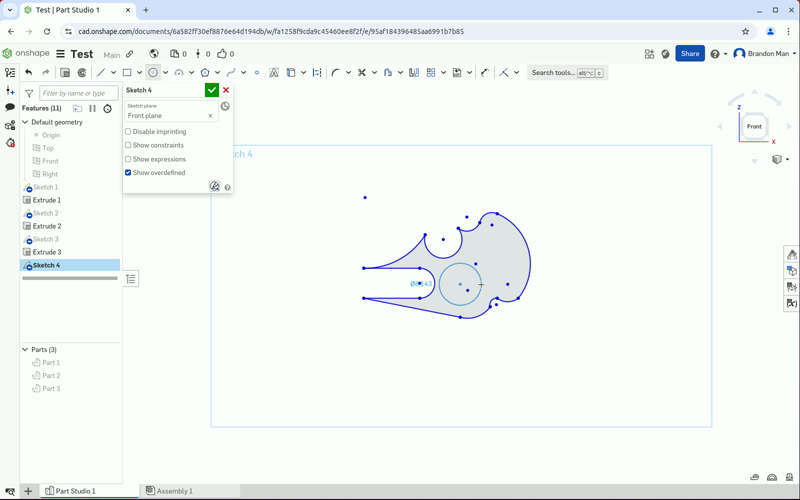
click(481, 284)
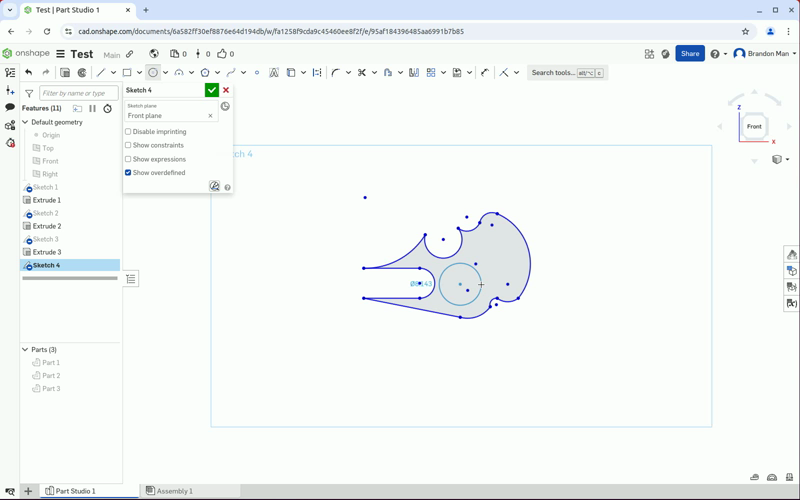
key(esc)
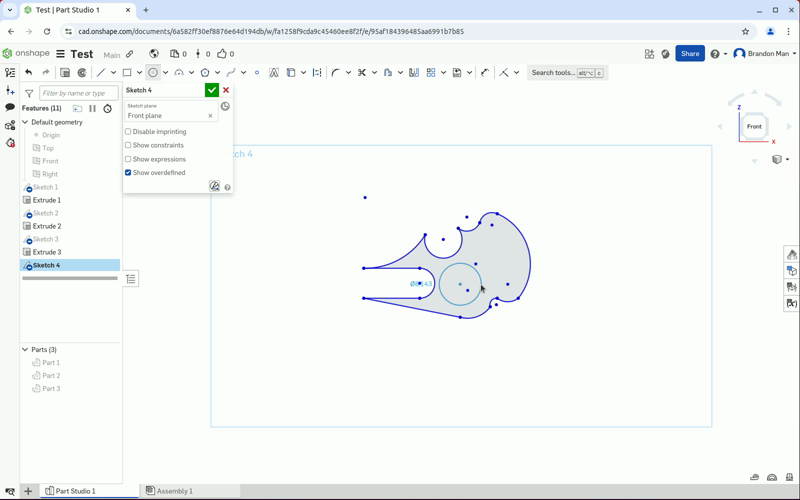
key(a)
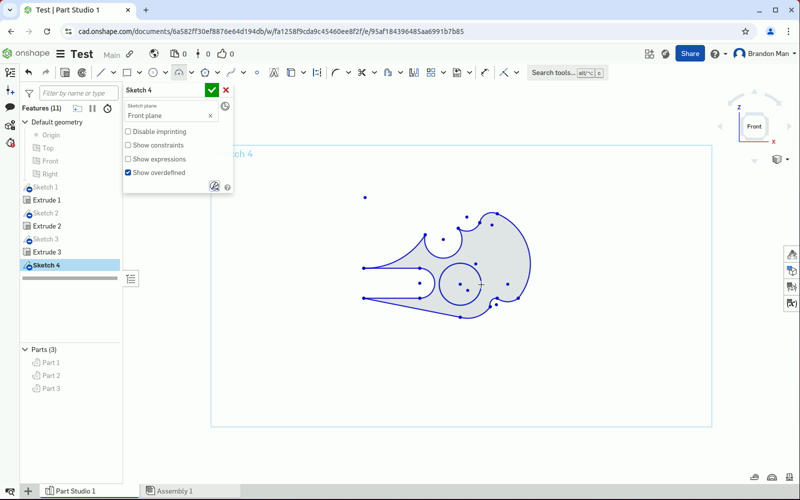
key_down(shift)
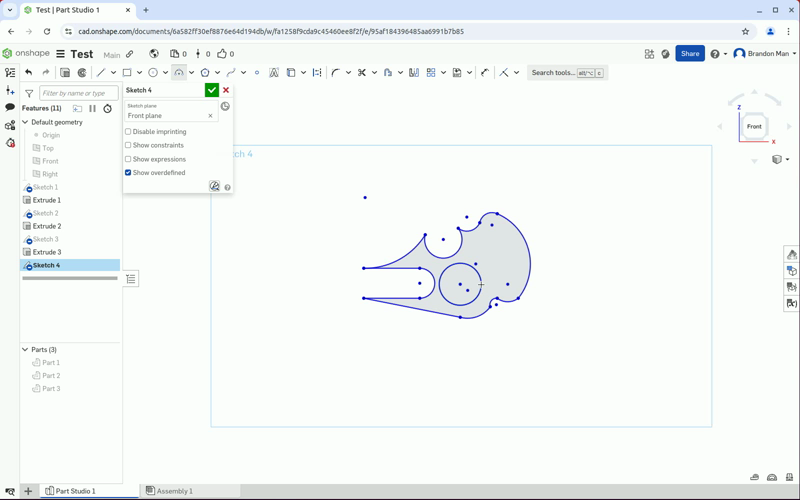
mouse_move(495, 284)
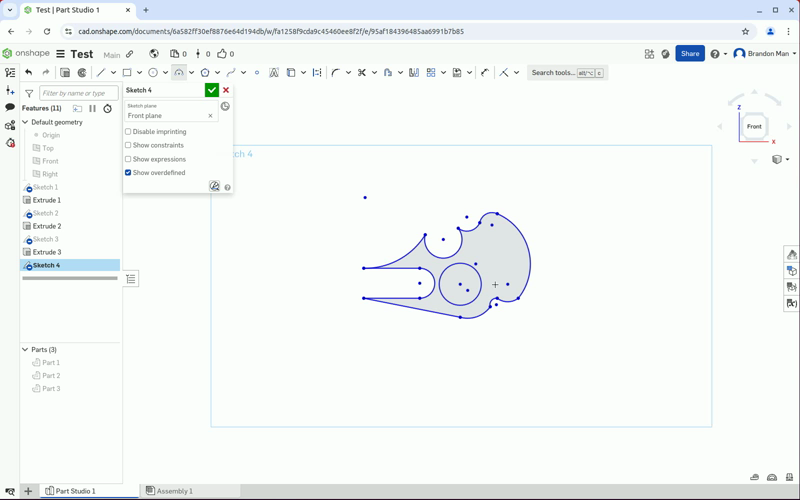
click(495, 284)
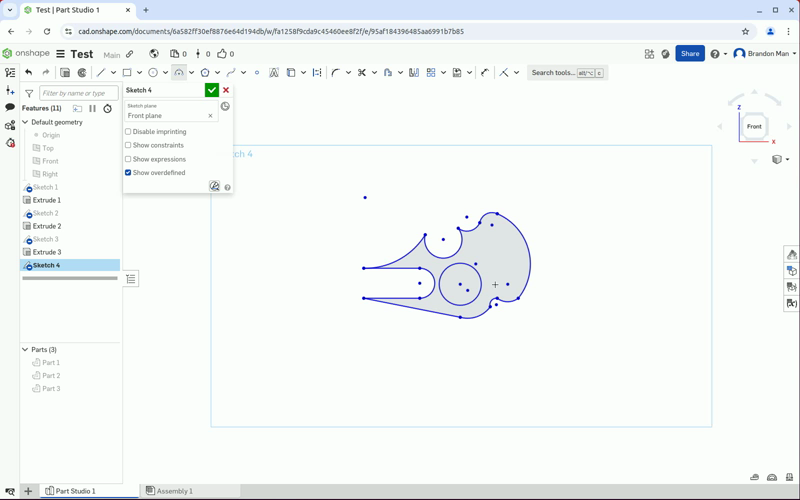
key_up(shift)
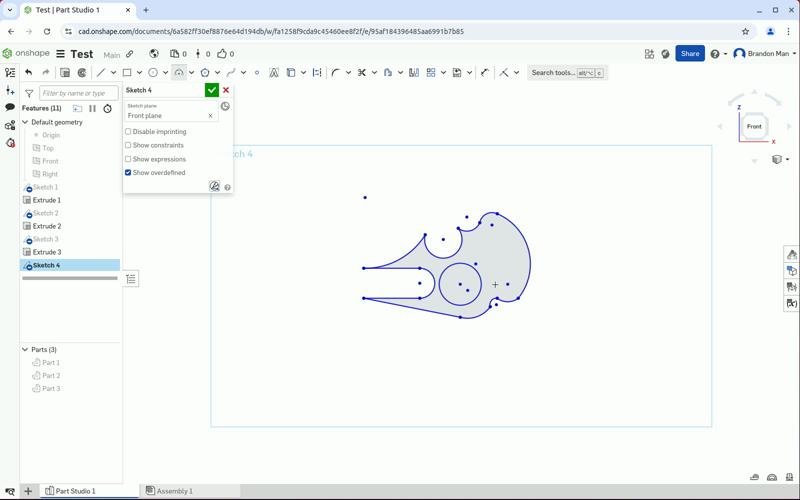
key_down(shift)
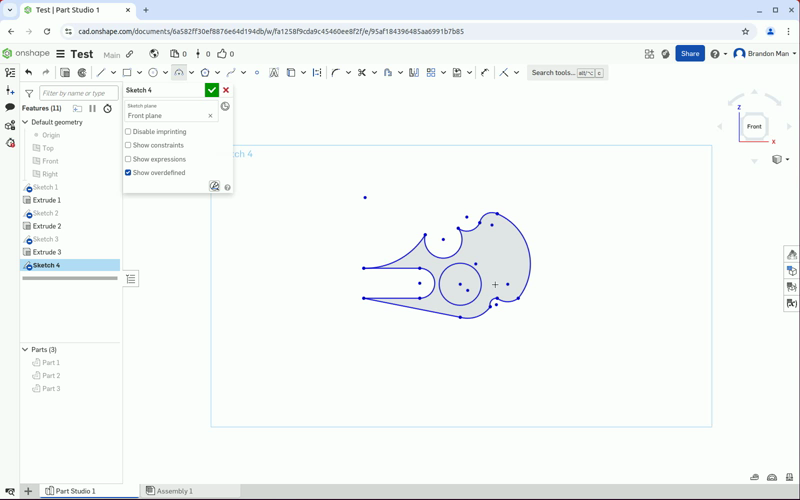
mouse_move(516, 284)
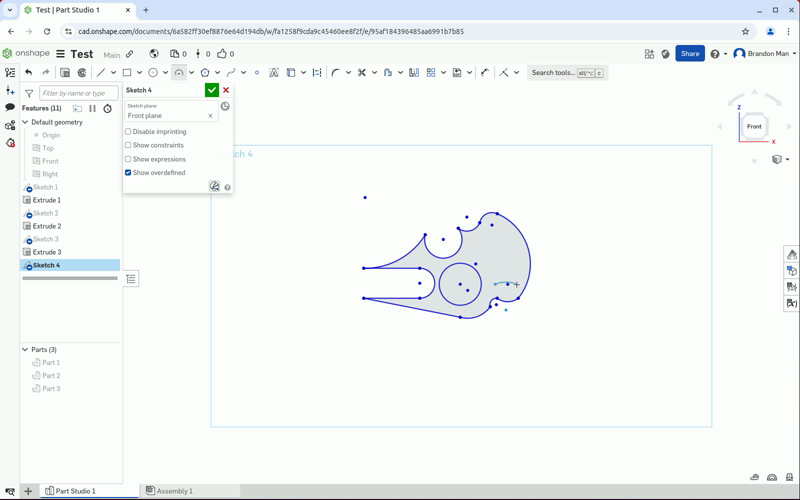
click(516, 284)
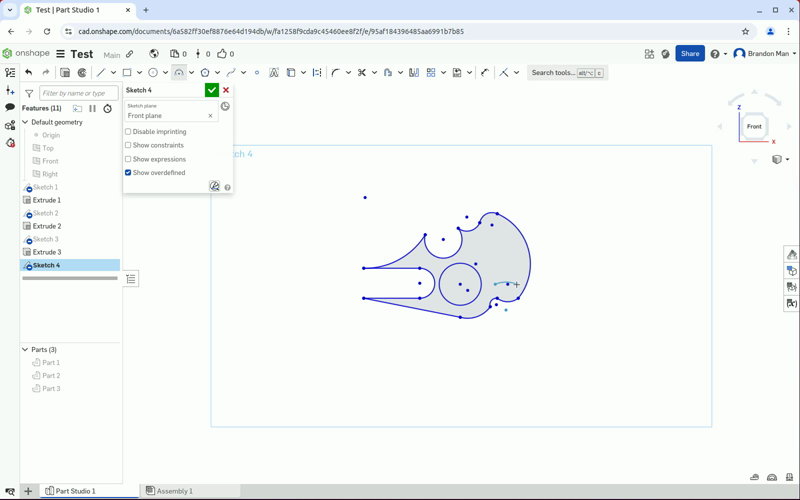
mouse_move(506, 294)
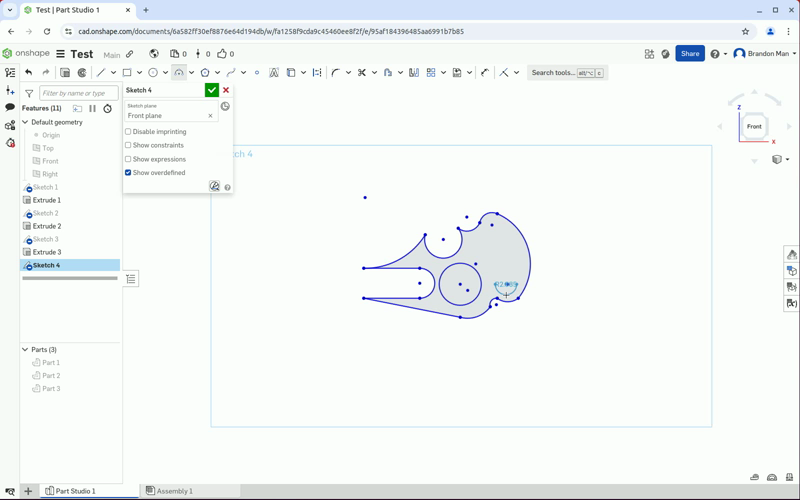
click(506, 294)
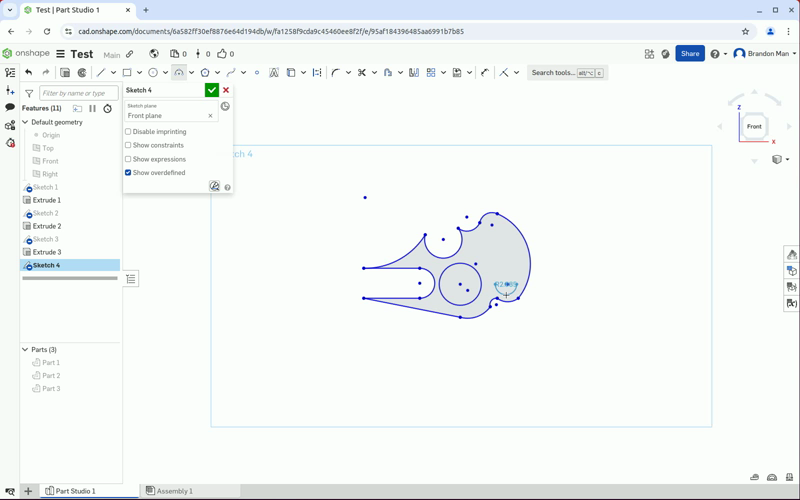
key_up(shift)
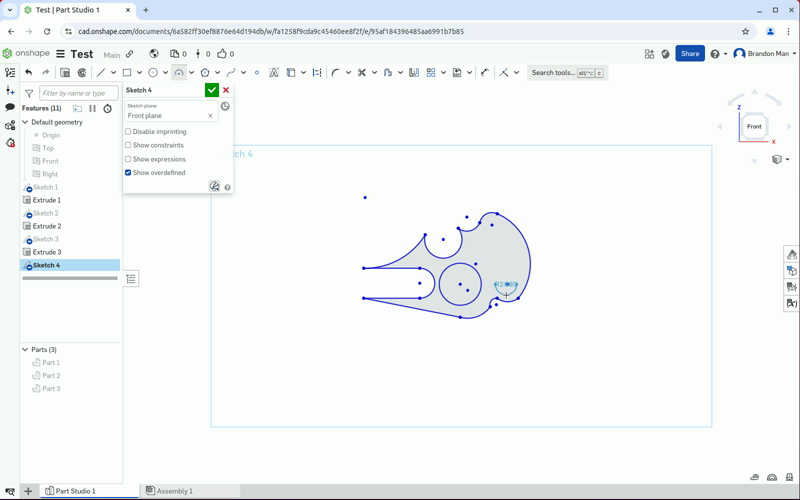
mouse_move(516, 284)
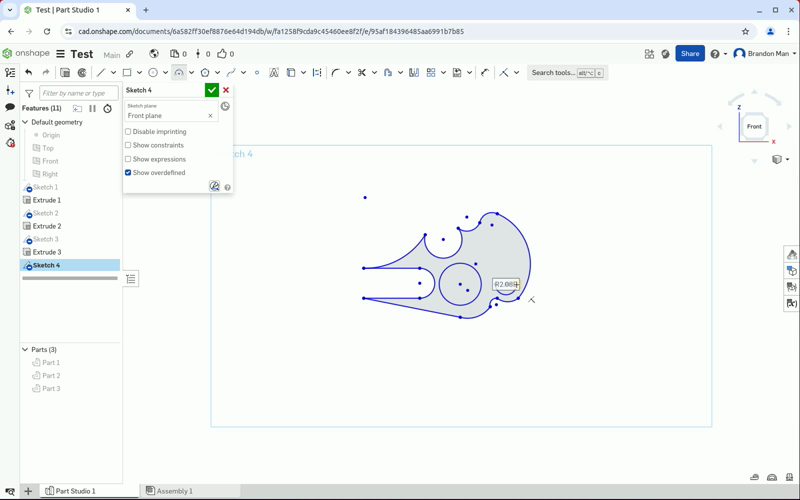
click(516, 284)
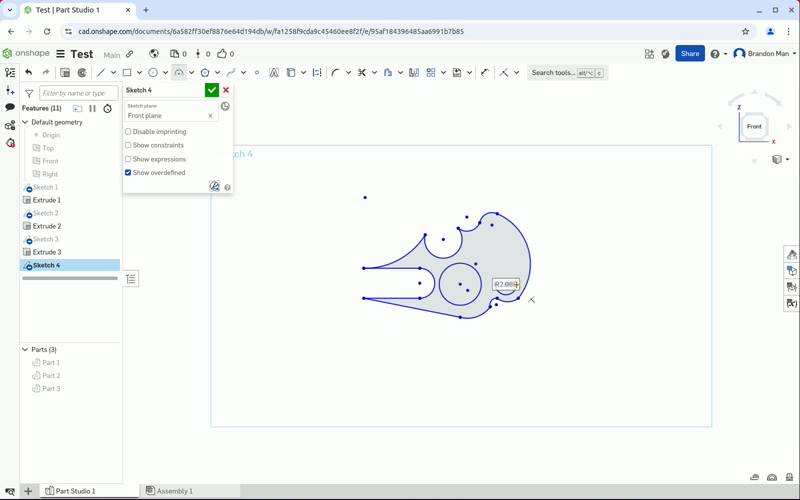
key_down(shift)
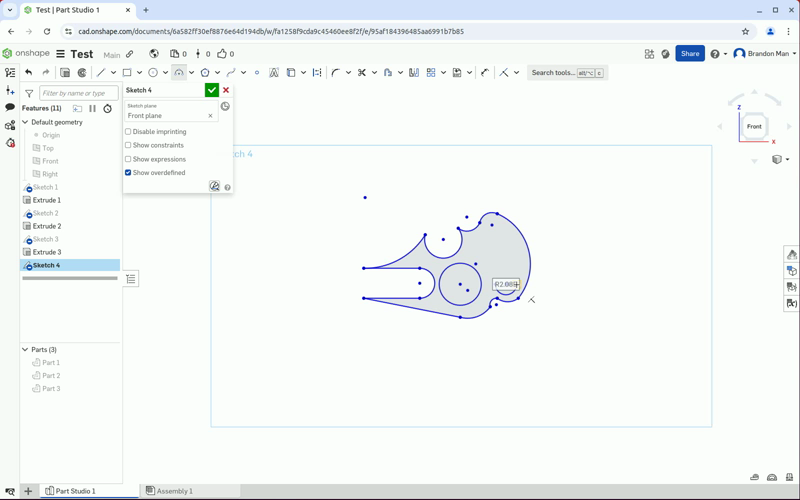
mouse_move(516, 238)
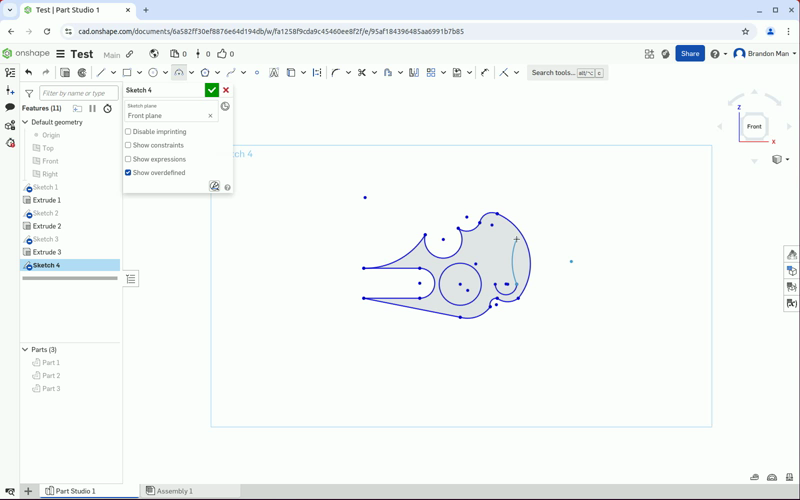
click(516, 238)
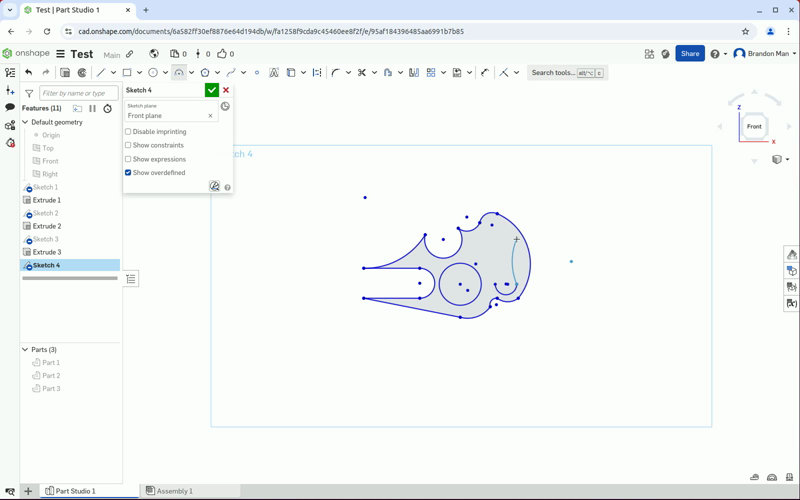
mouse_move(518, 261)
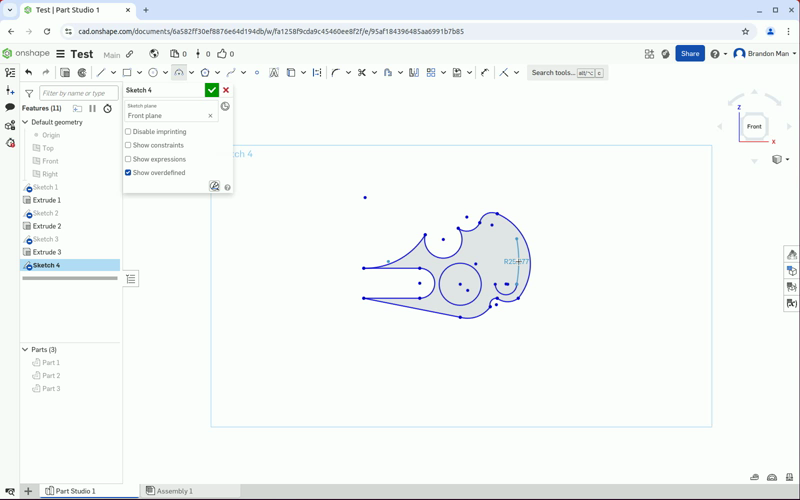
click(518, 261)
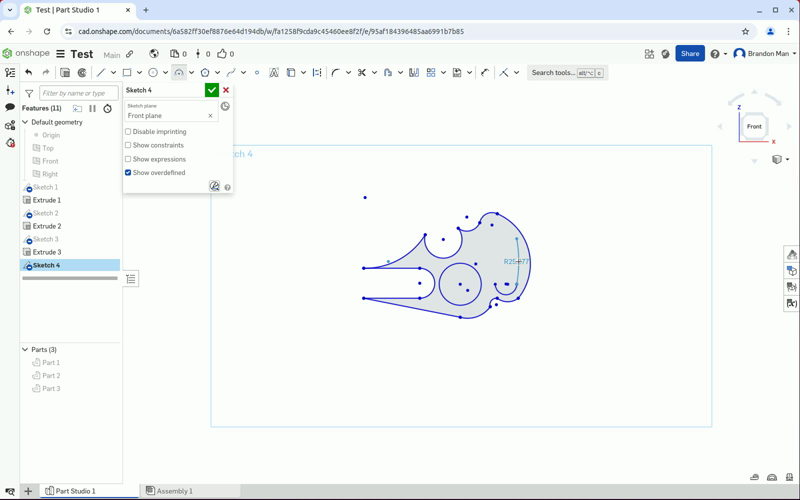
key_up(shift)
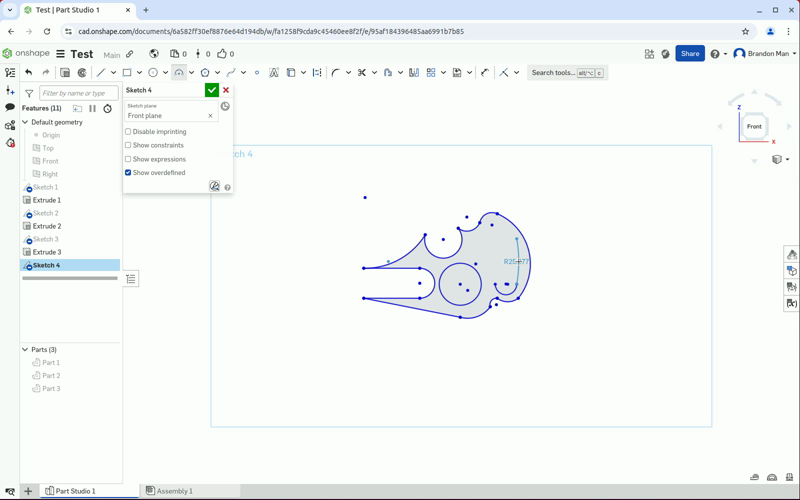
mouse_move(516, 238)
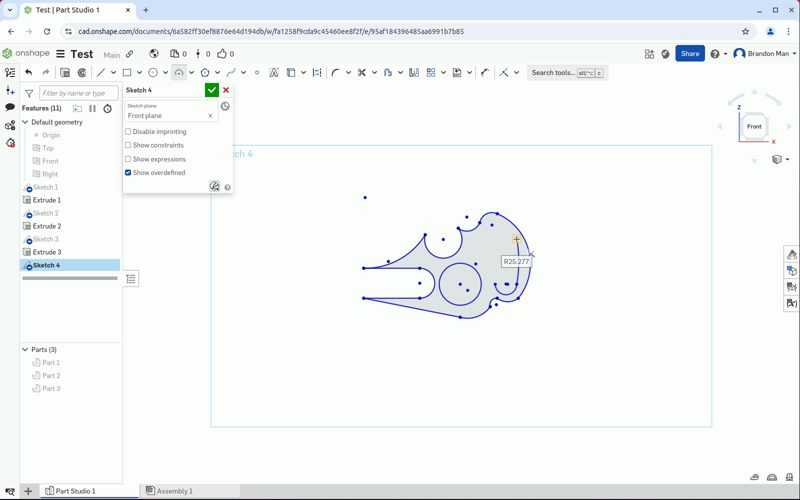
click(516, 238)
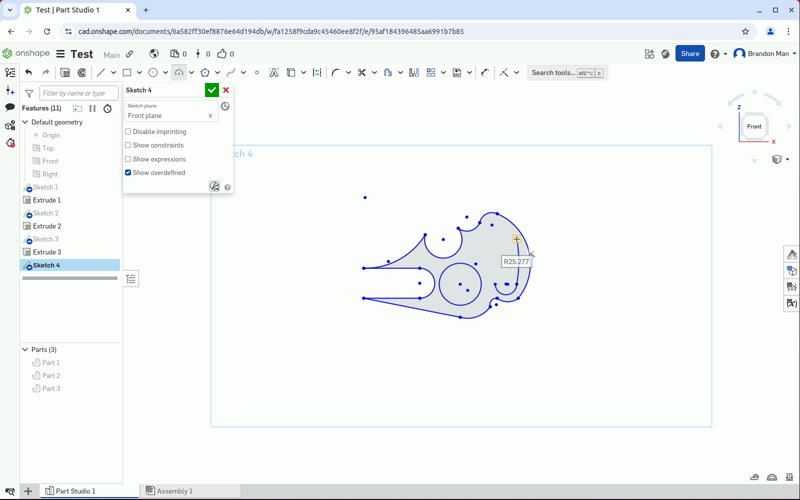
key_down(shift)
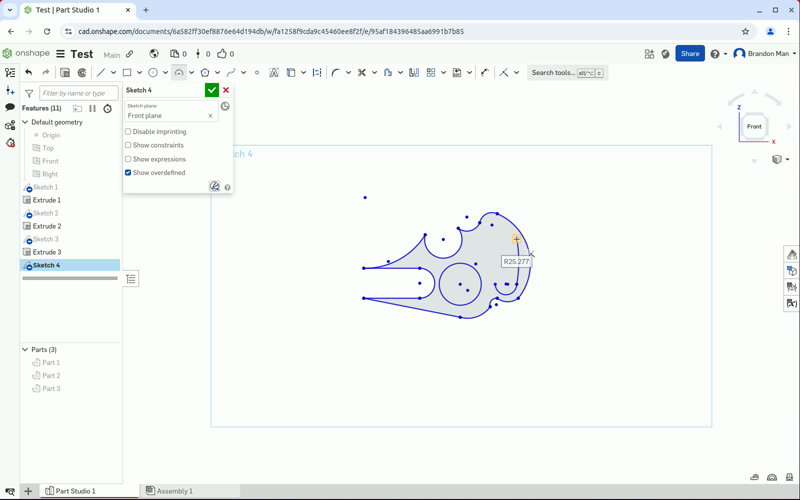
mouse_move(495, 238)
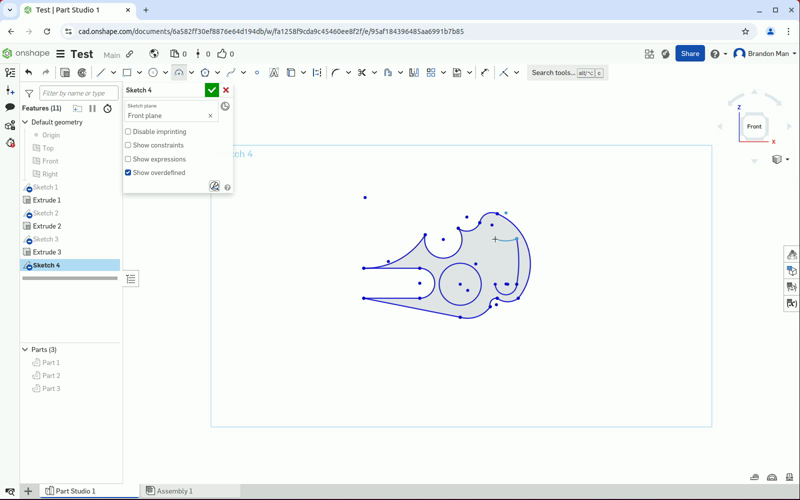
click(495, 238)
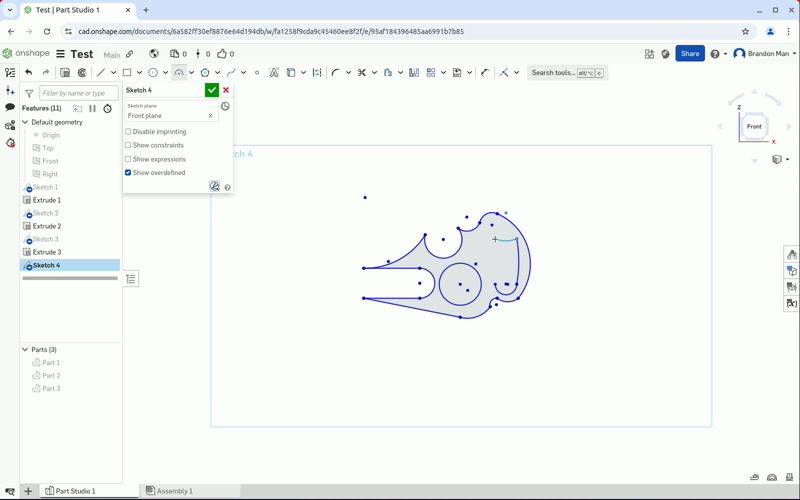
mouse_move(506, 228)
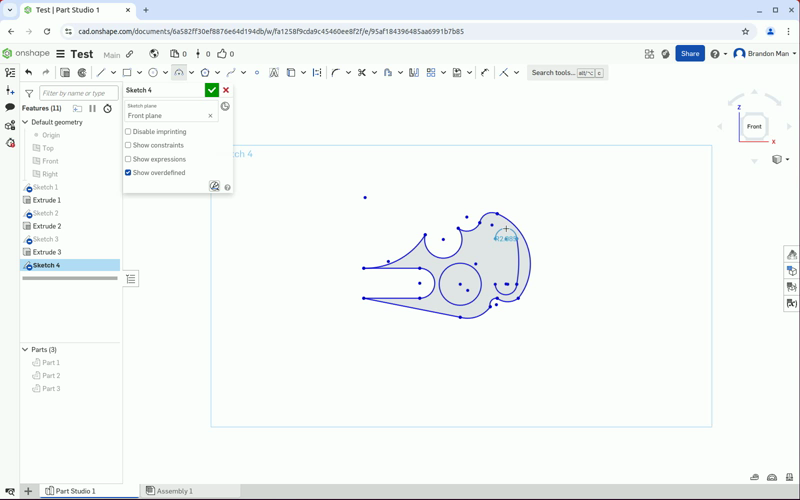
click(506, 228)
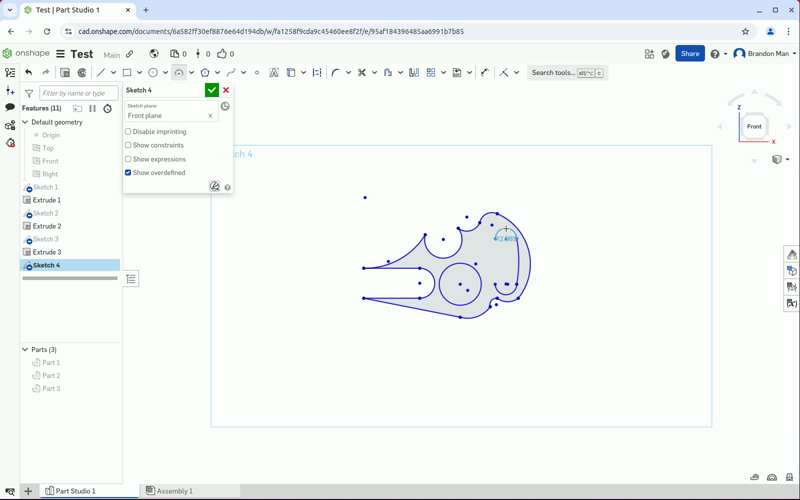
key_up(shift)
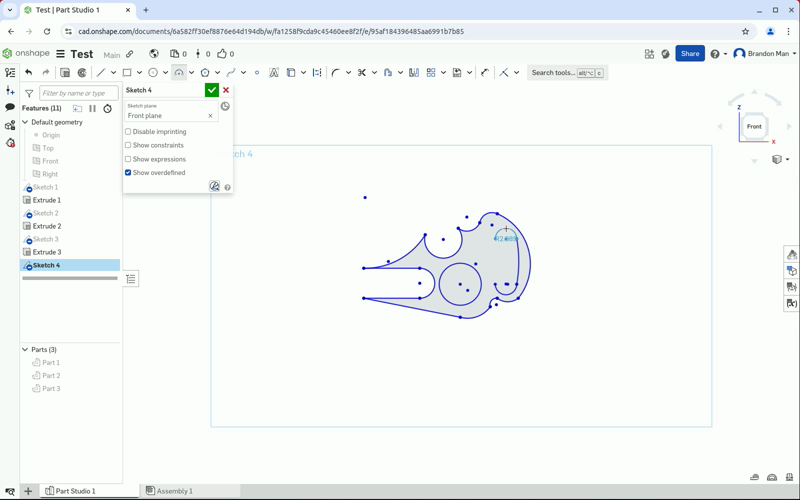
mouse_move(495, 238)
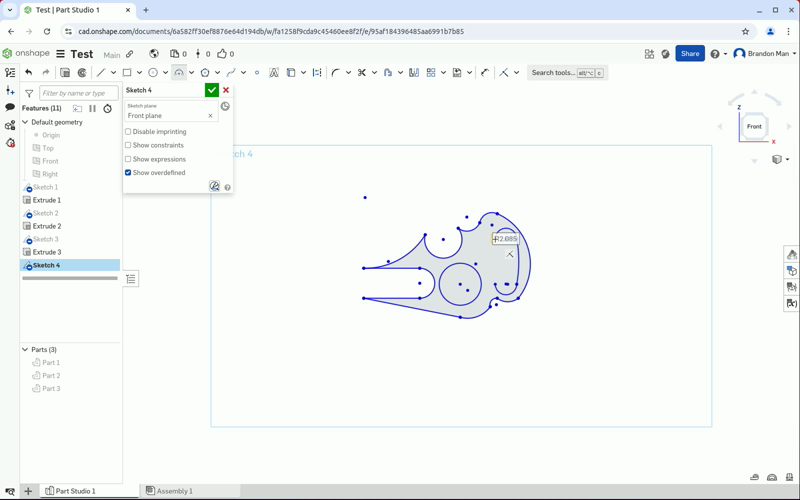
click(495, 238)
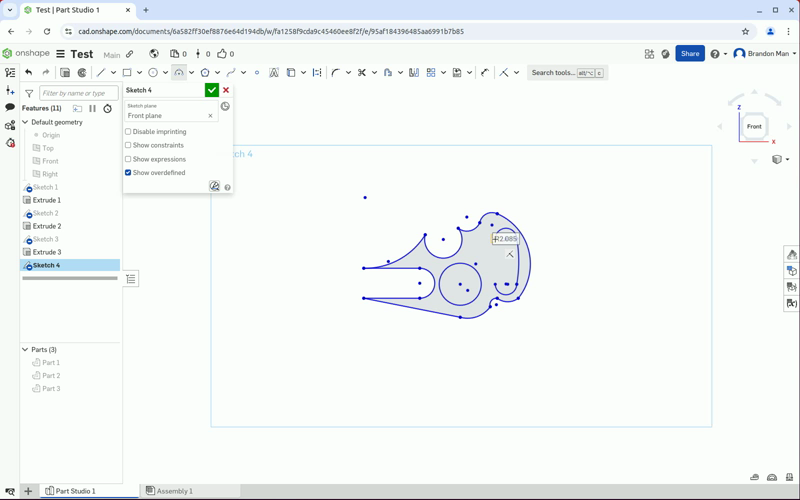
mouse_move(495, 284)
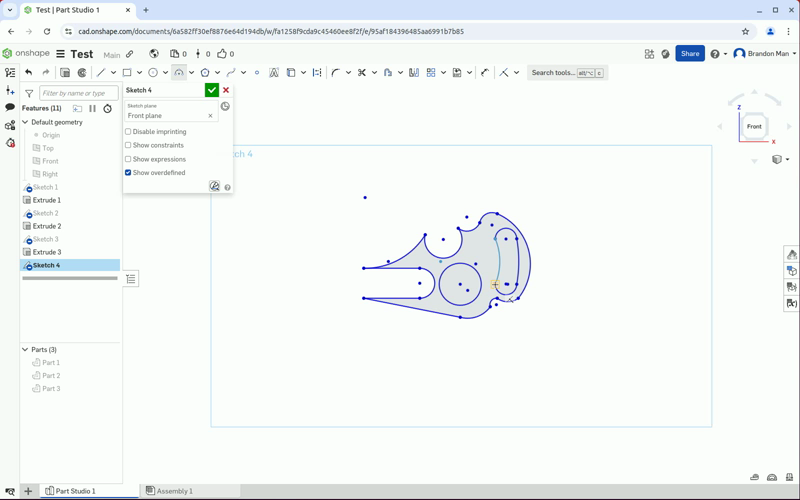
click(495, 284)
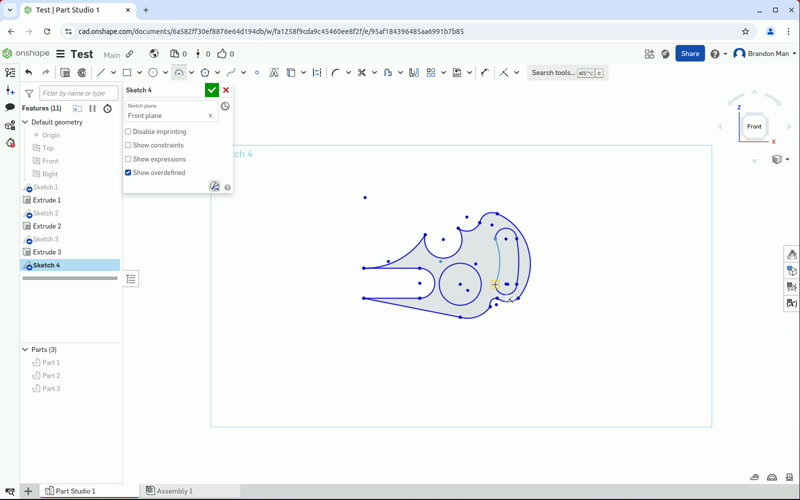
key_down(shift)
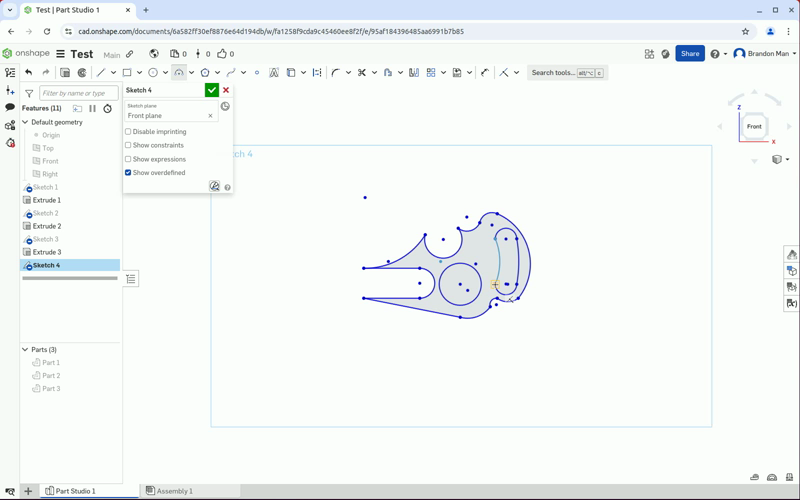
mouse_move(498, 261)
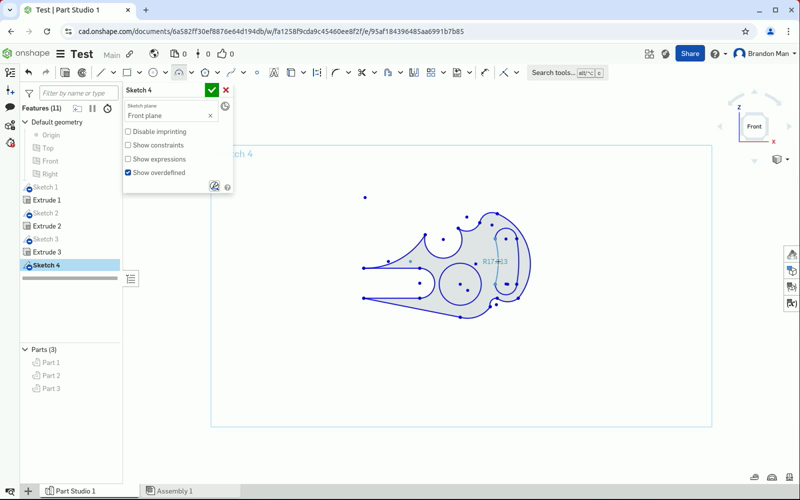
click(498, 261)
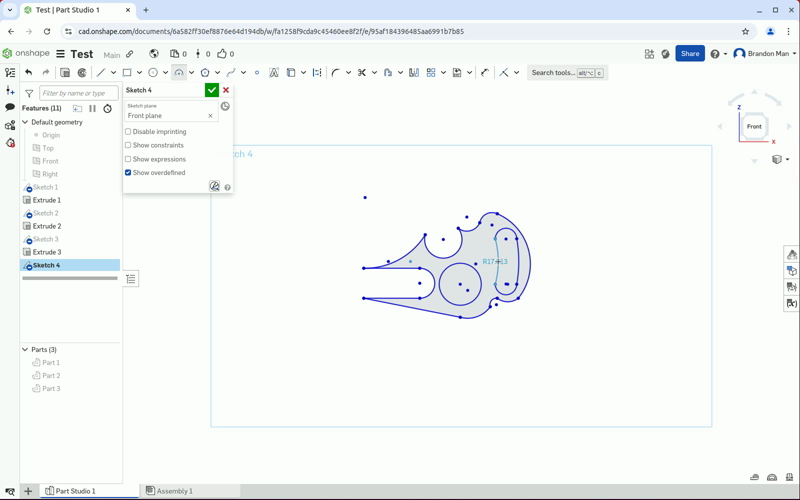
key_up(shift)
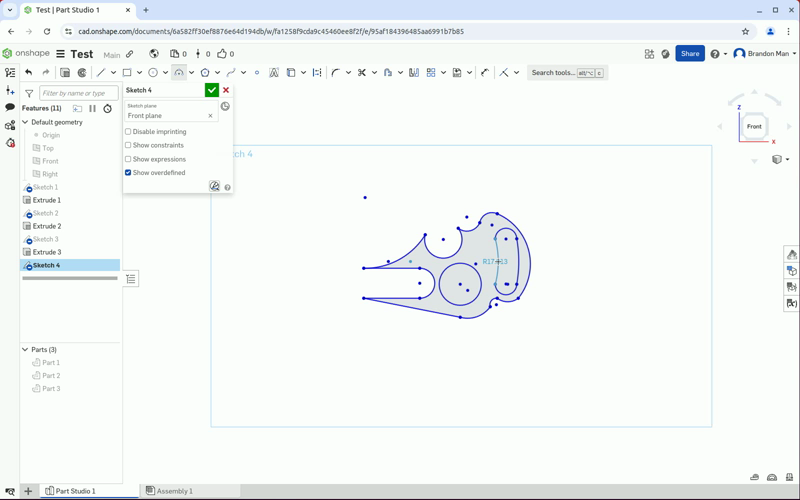
key(esc)
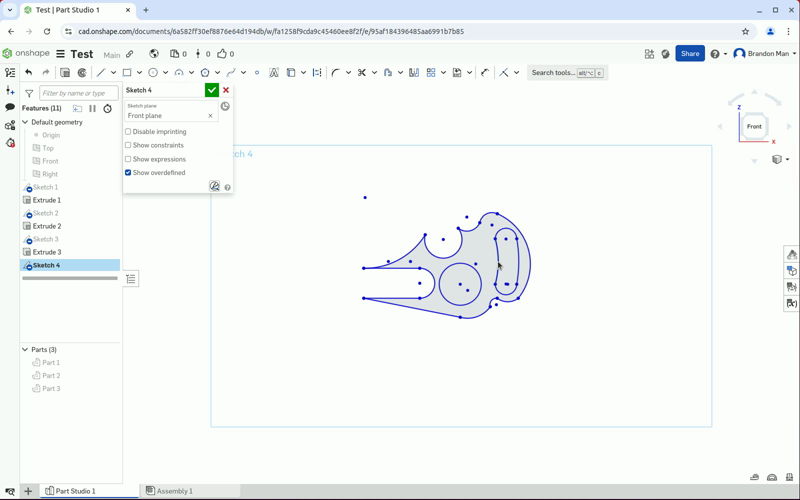
mouse_move(476, 310)
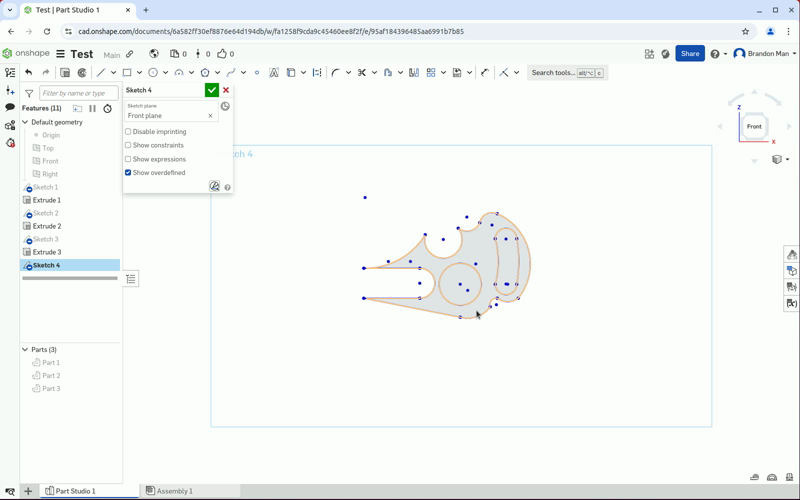
click(476, 310)
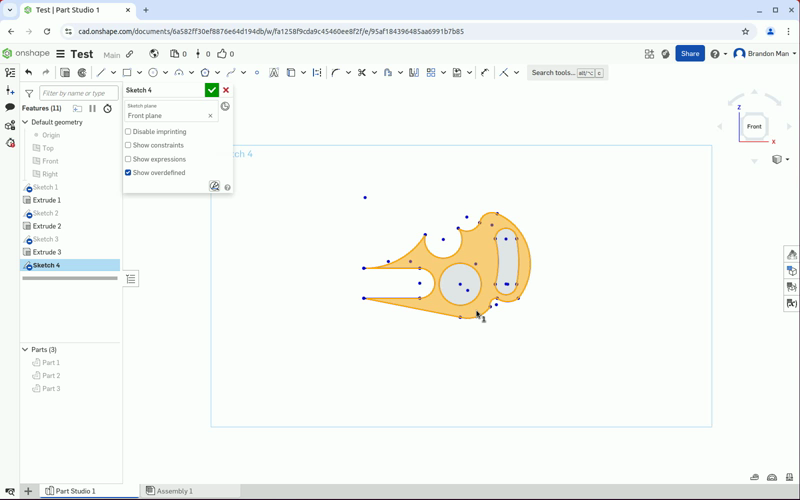
mouse_move(73, 352)
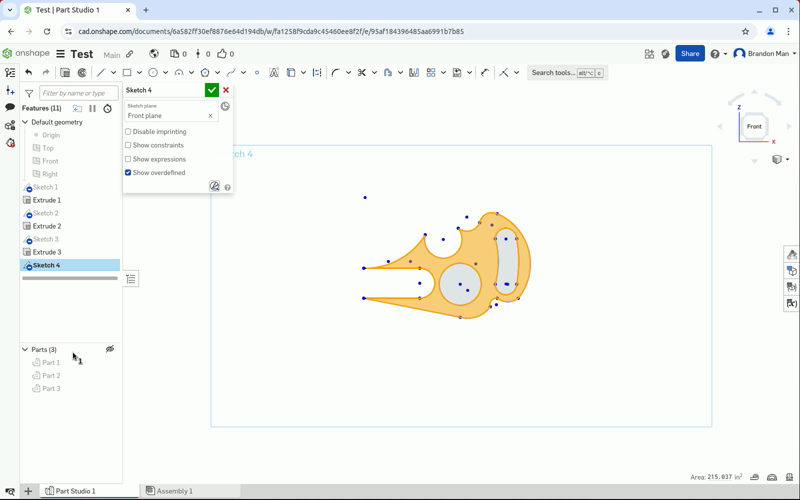
key(shift+y)
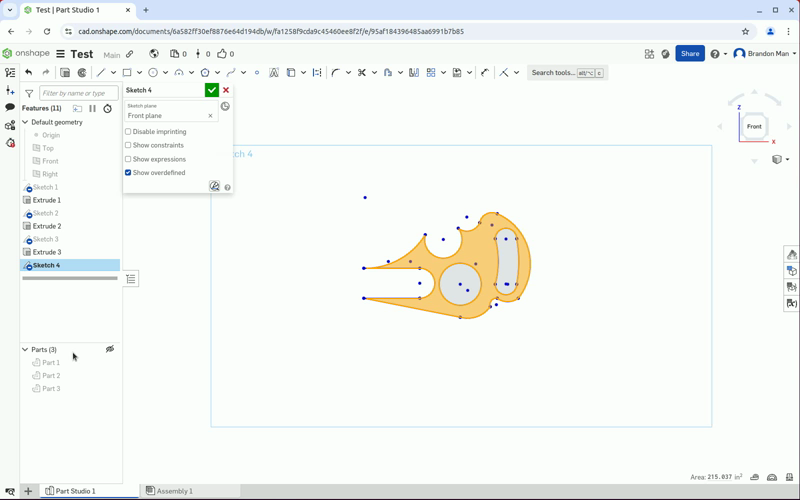
key(shift+e)
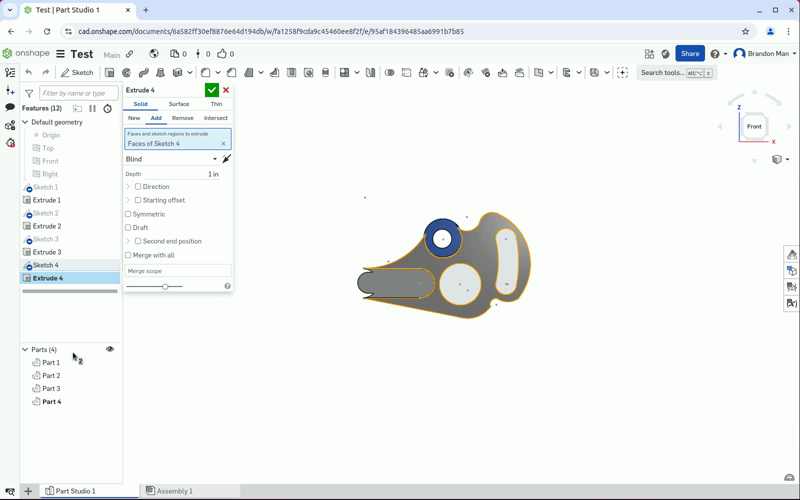
mouse_move(143, 106)
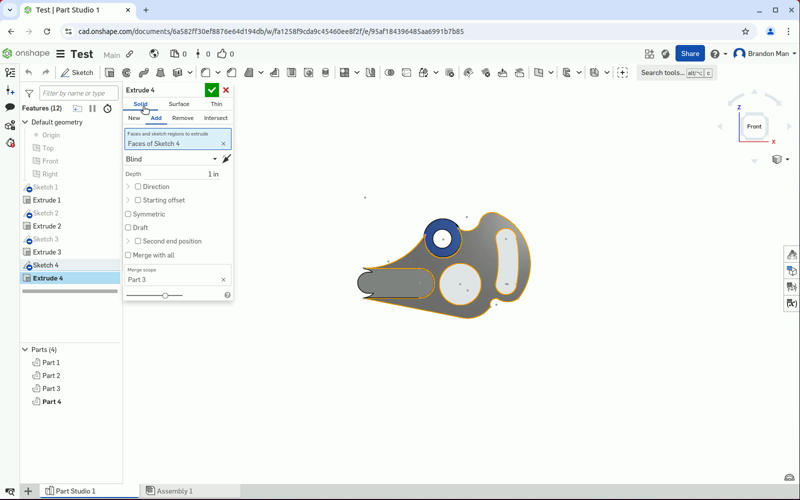
click(143, 106)
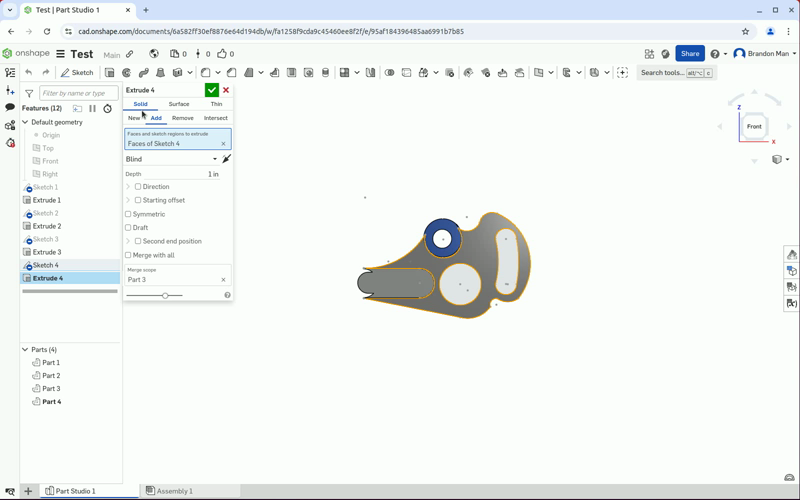
mouse_move(137, 120)
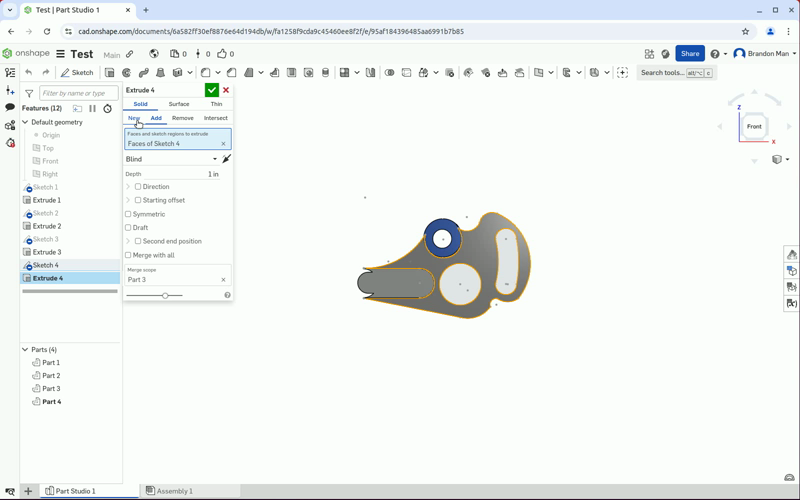
click(137, 120)
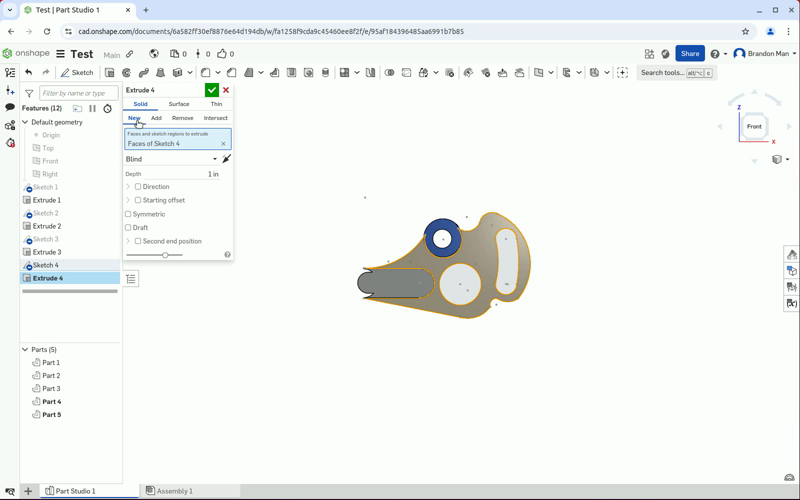
key(tab, 4)
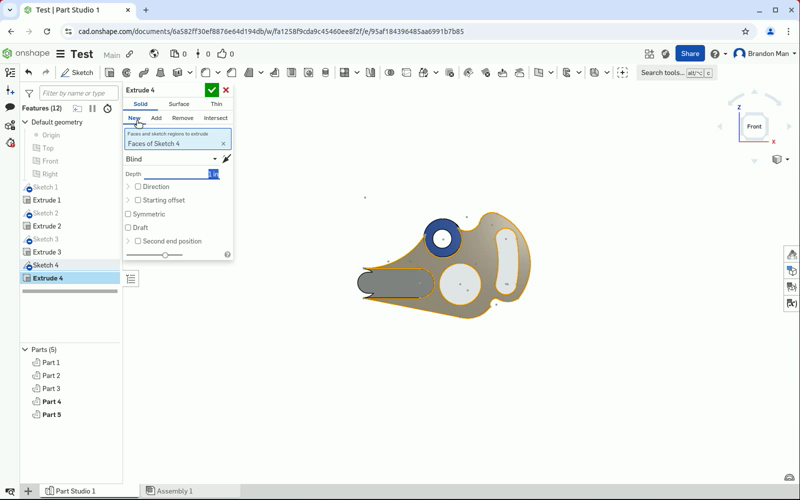
text(4.814)
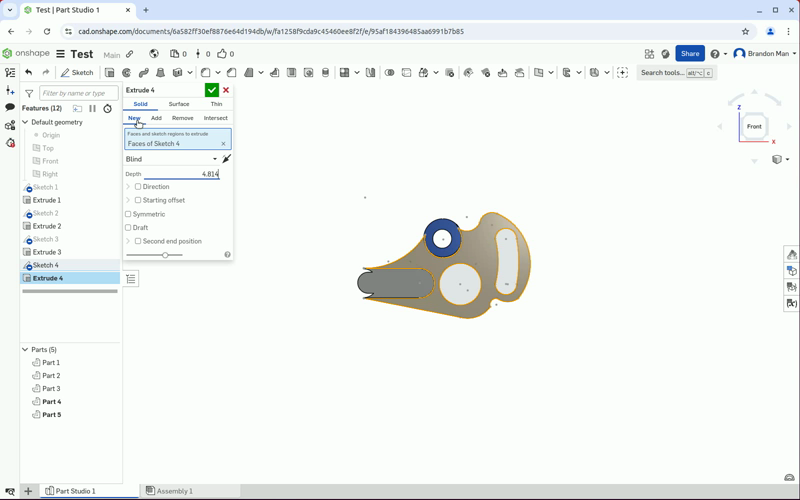
key(enter)
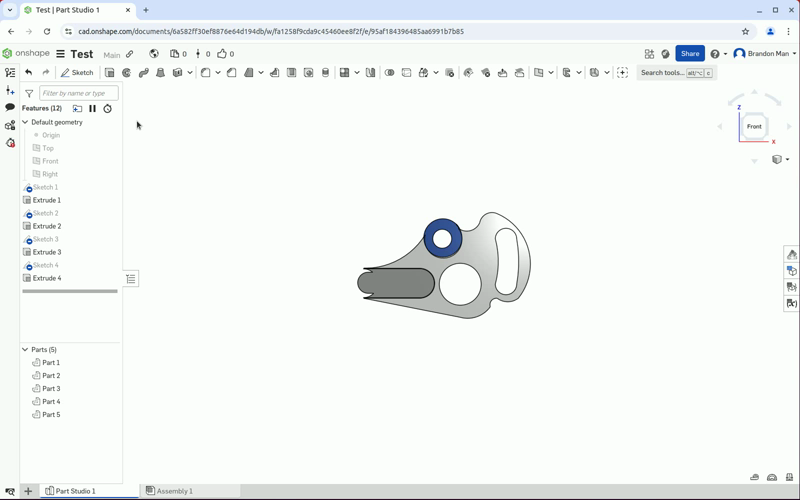
key(shift+h)
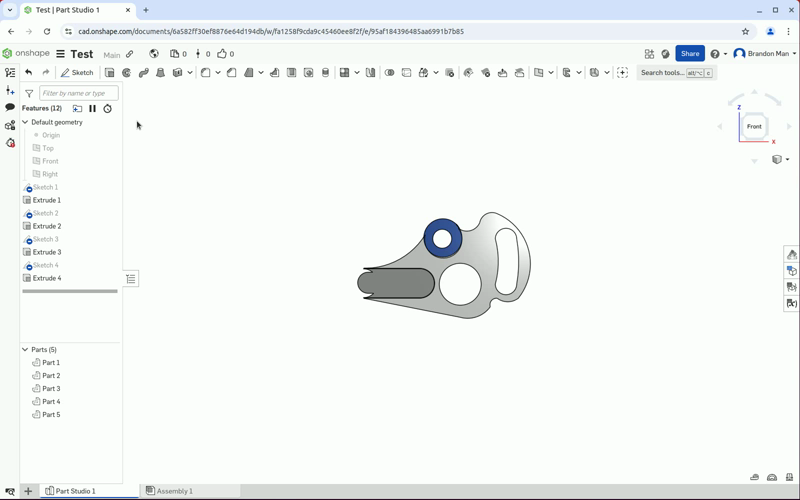
key(shift+h)
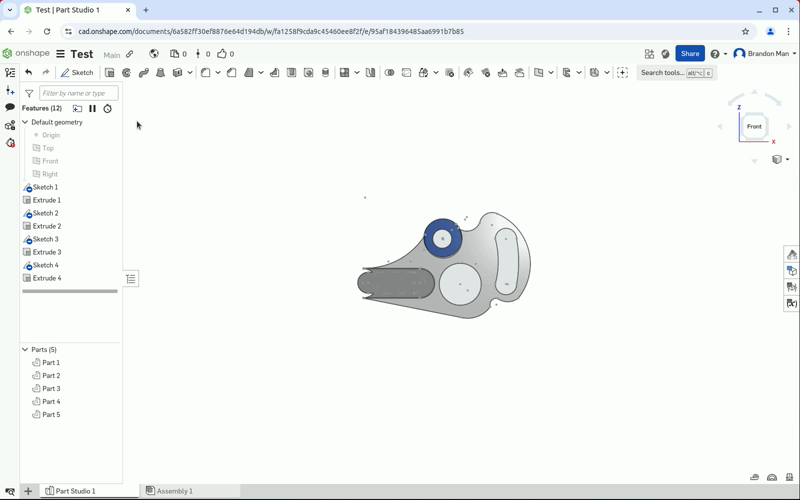
key(shift+7)
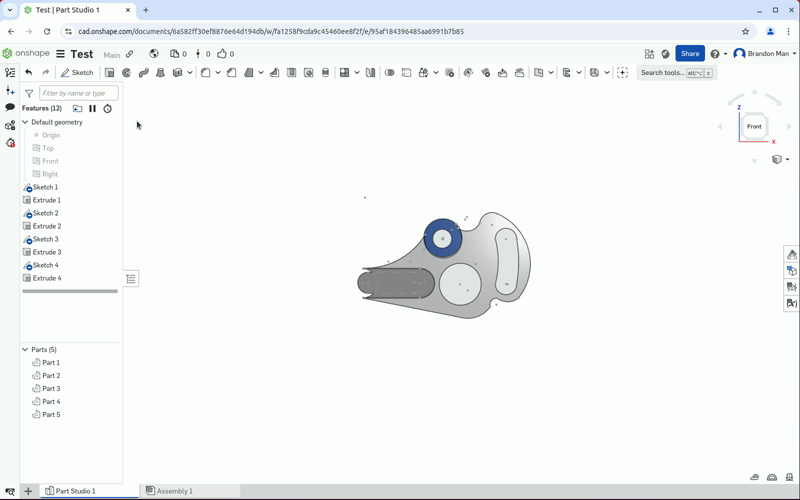
key(left, 2)
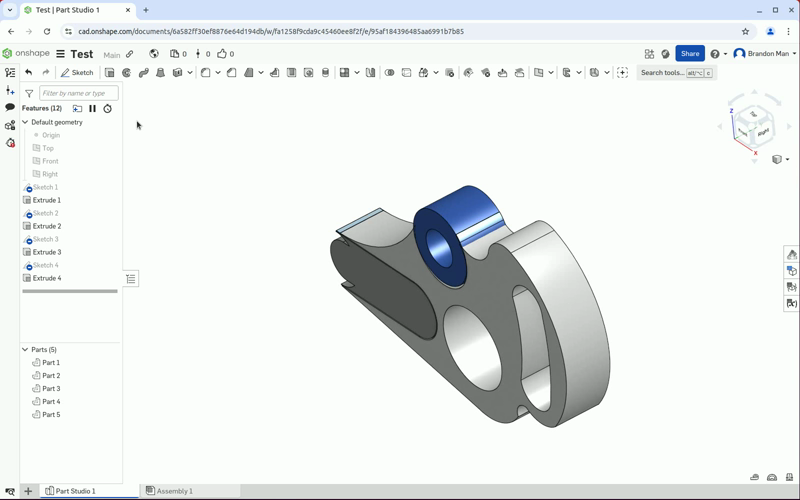
key(down, 2)
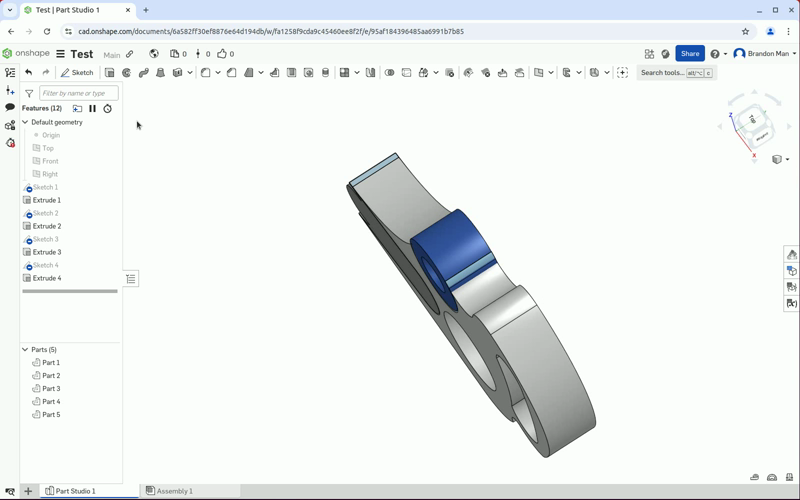
key(up, 2)
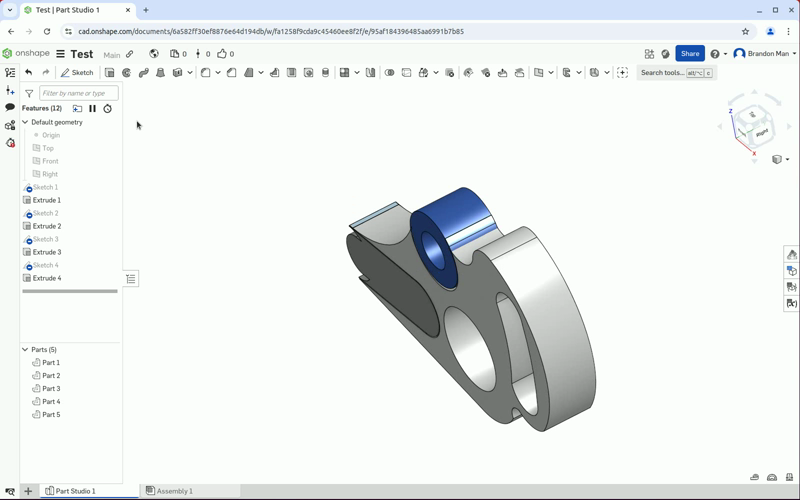
key(right, 2)
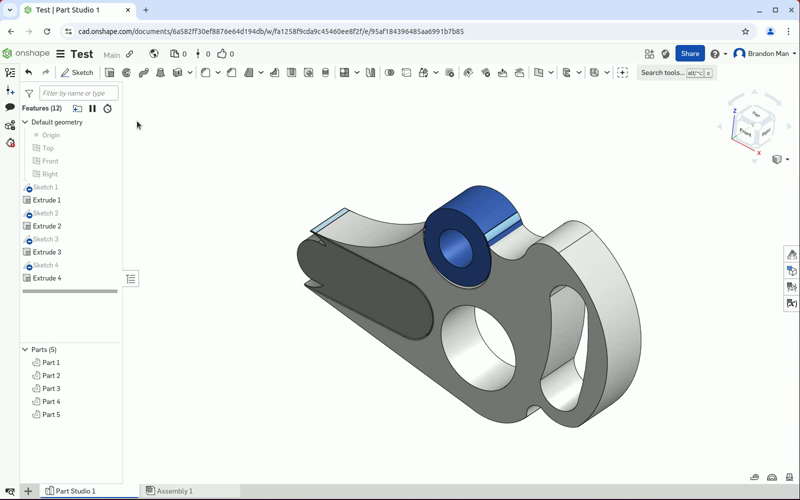
mouse_move(73, 189)
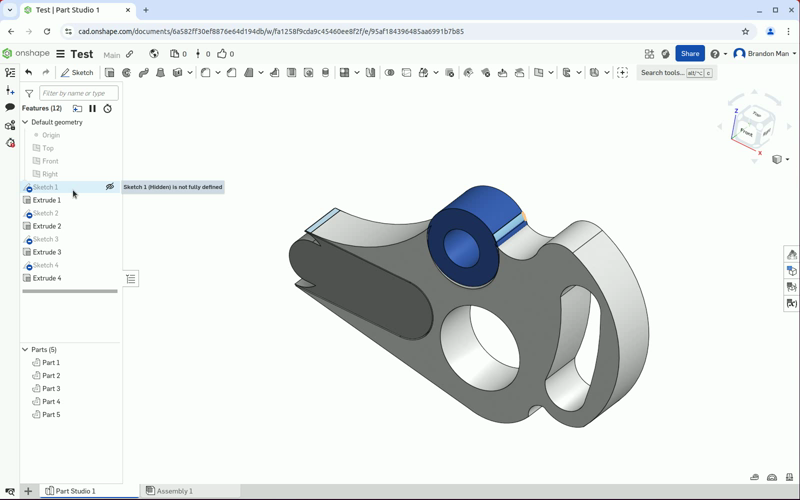
click(73, 189)